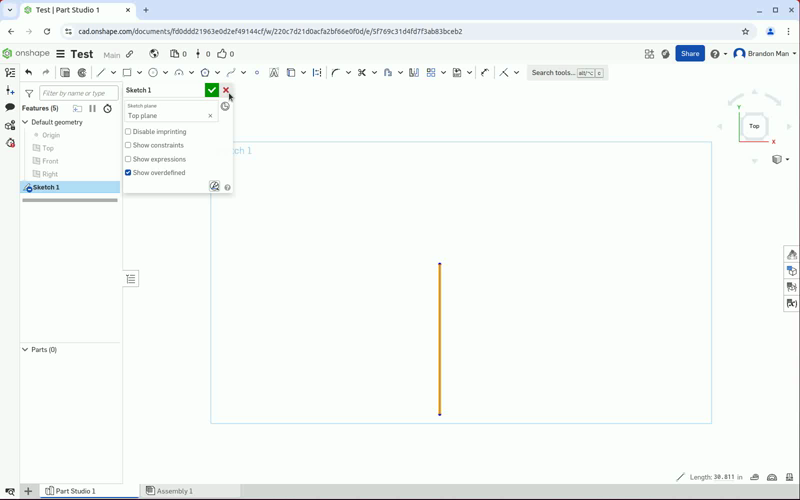
key(shift+h)
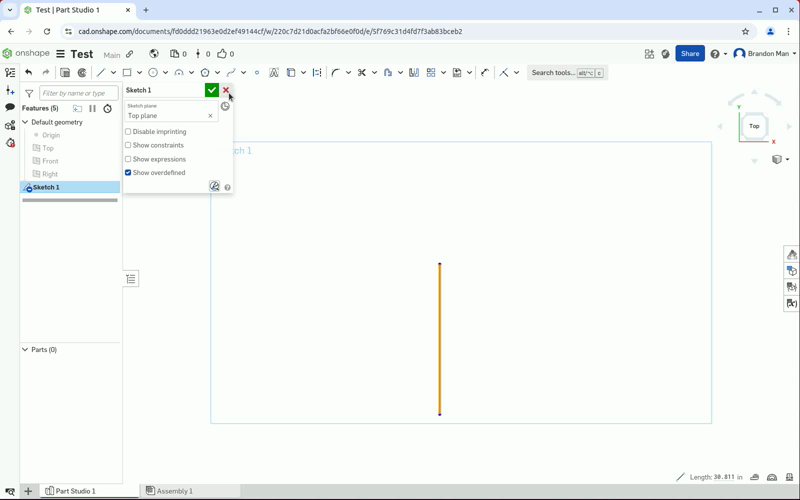
mouse_move(73, 352)
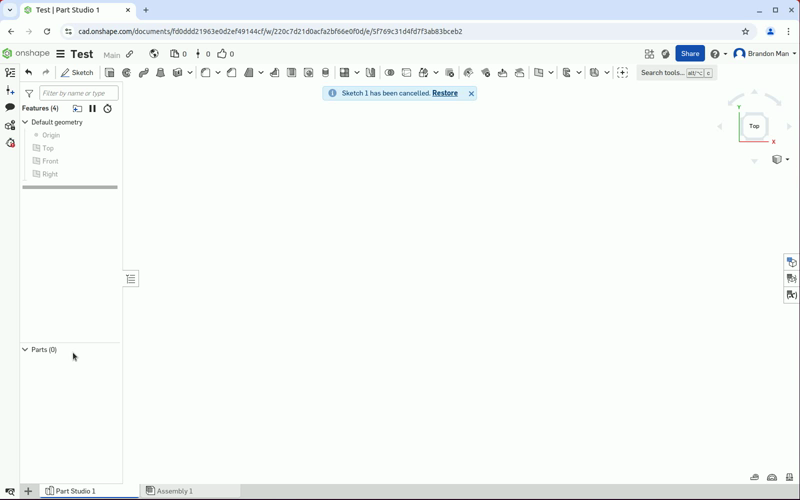
key(y)
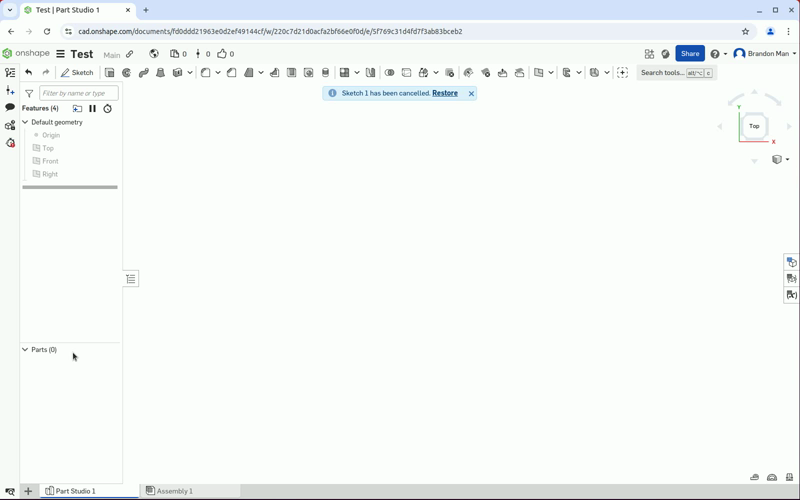
key(shift+p)
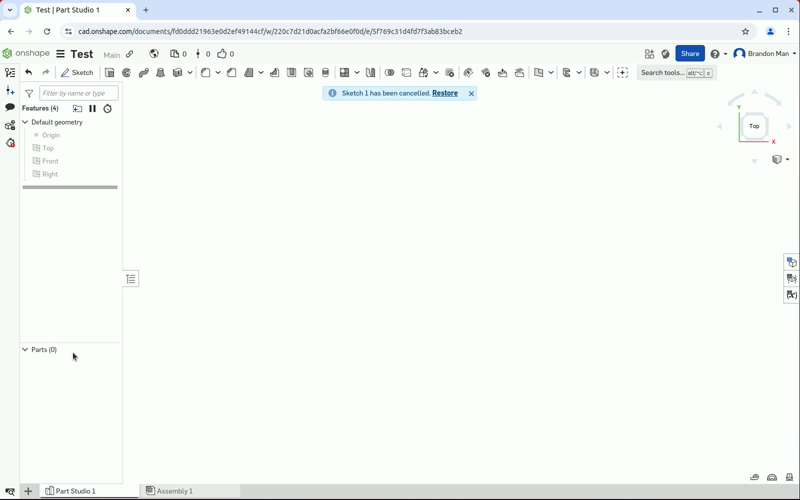
key(space)
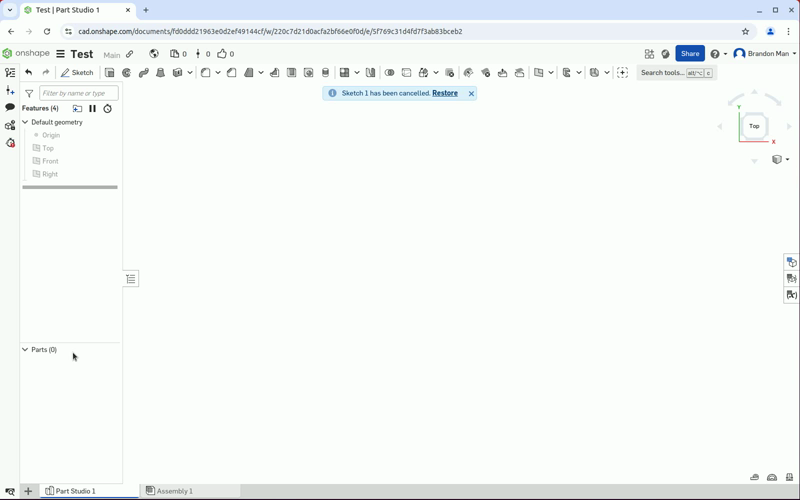
key_down(shift)
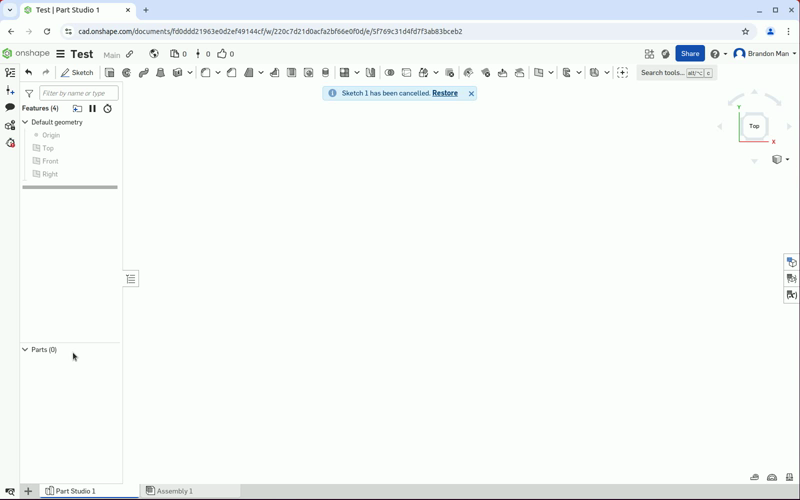
key(up)
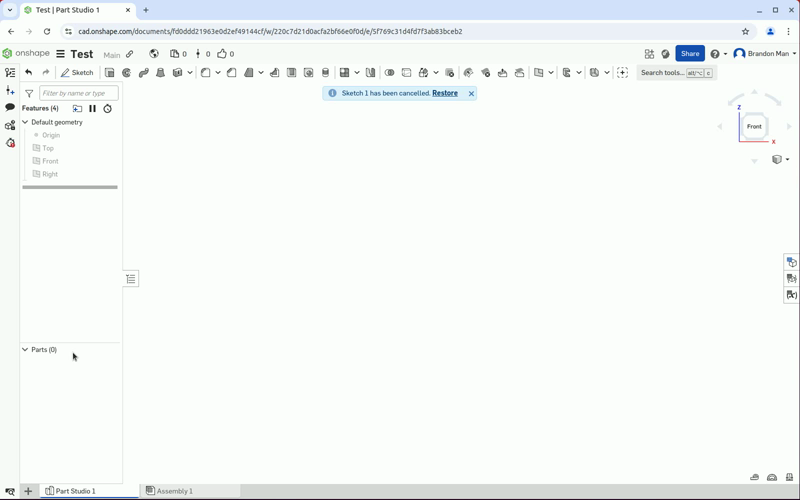
key_up(shift)
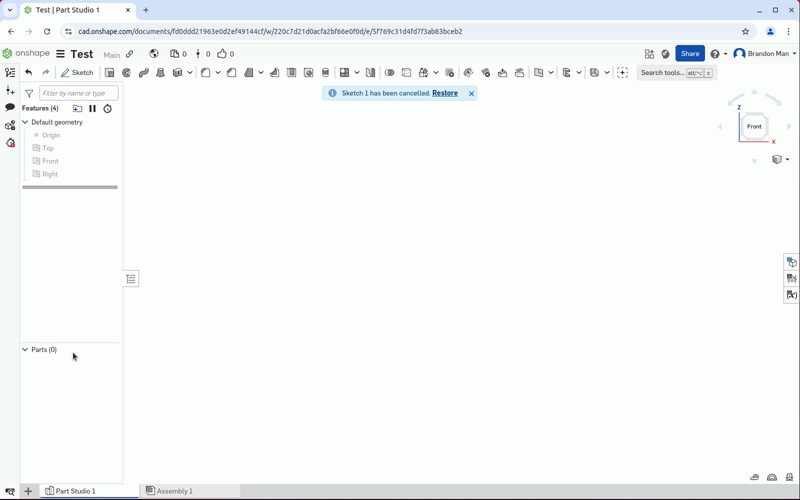
mouse_move(73, 352)
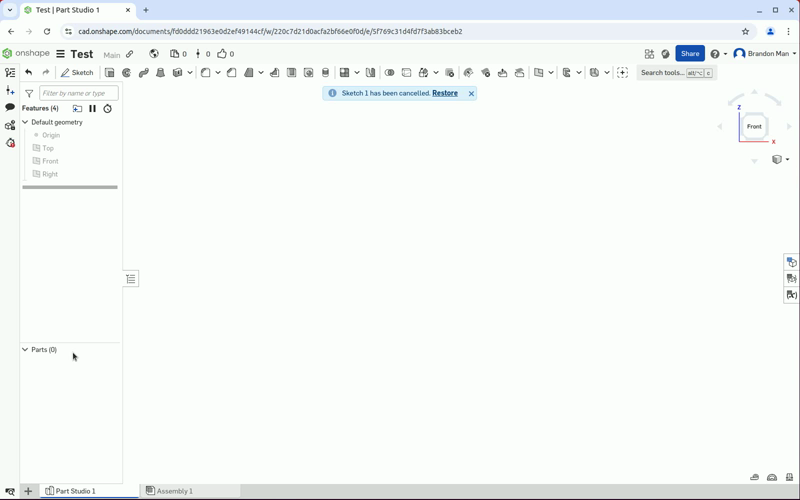
key(shift+y)
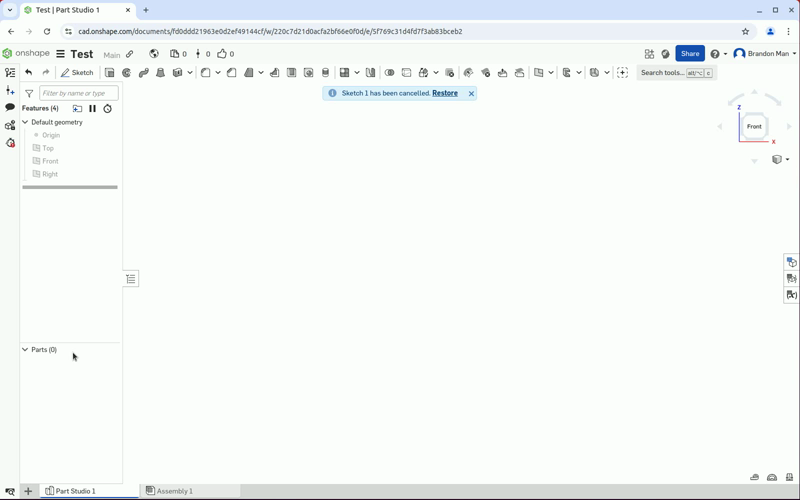
key(shift+s)
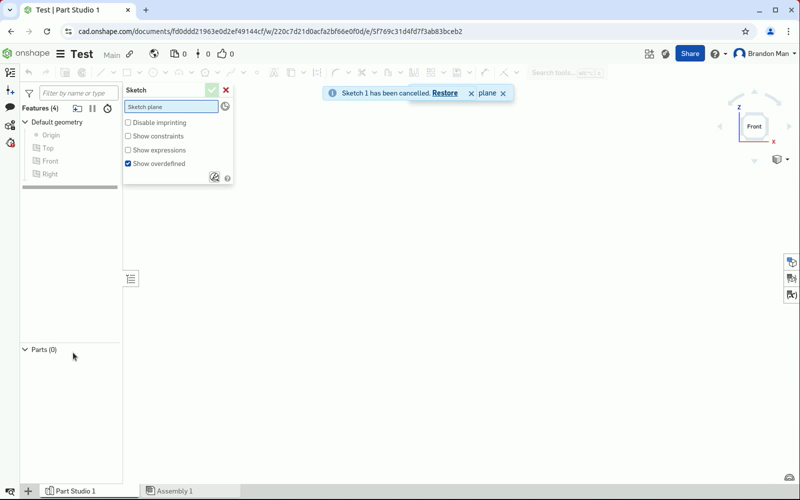
mouse_move(73, 163)
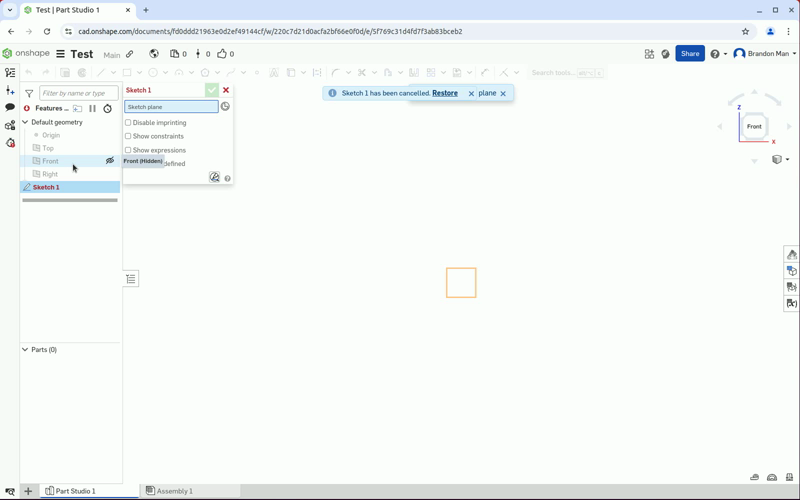
click(73, 163)
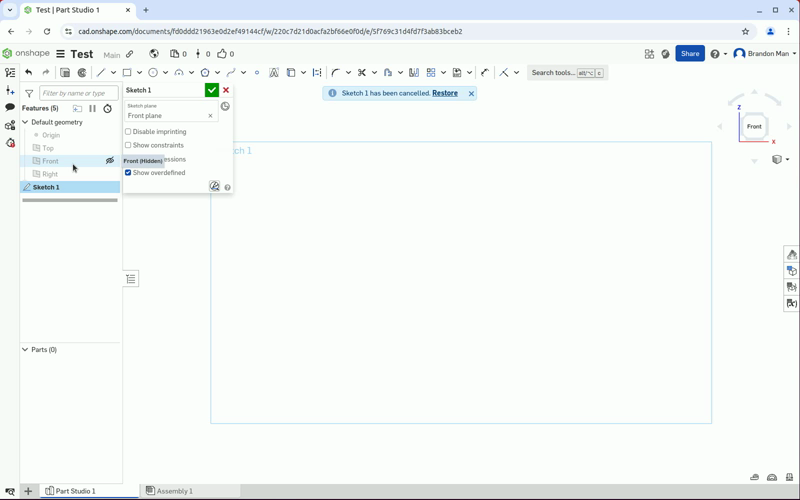
mouse_move(73, 352)
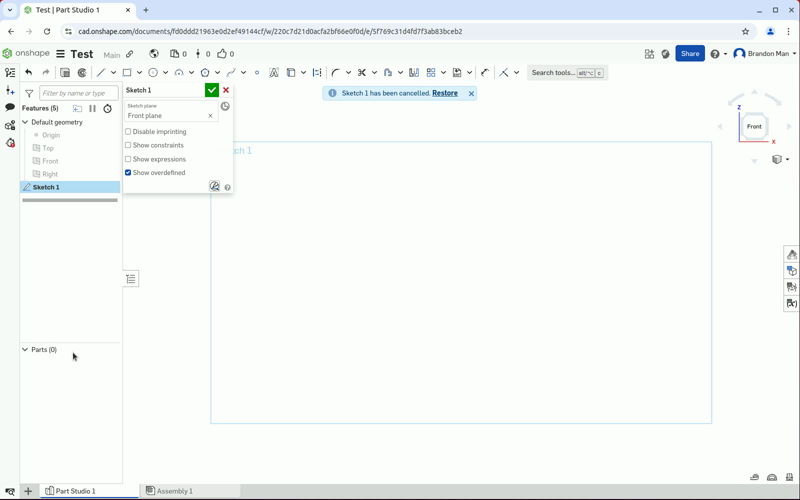
key(y)
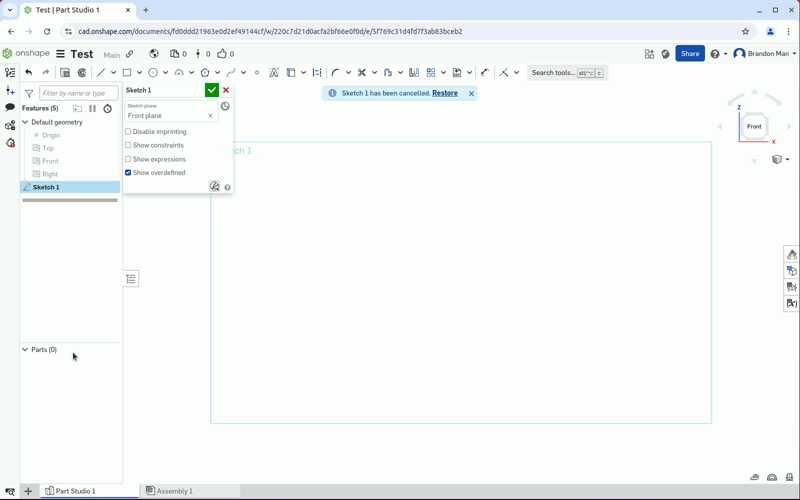
key(l)
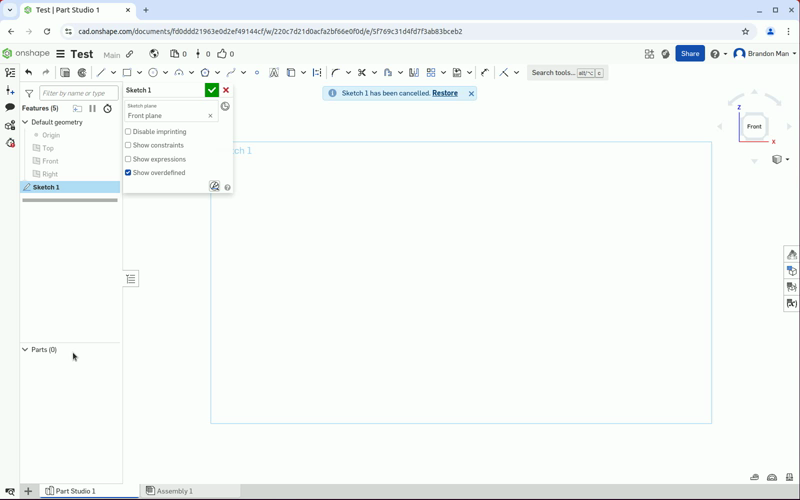
key_down(shift)
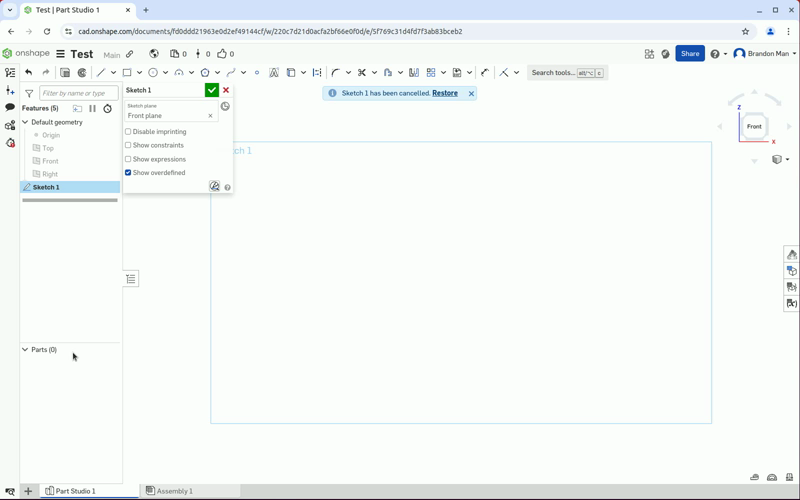
mouse_move(397, 284)
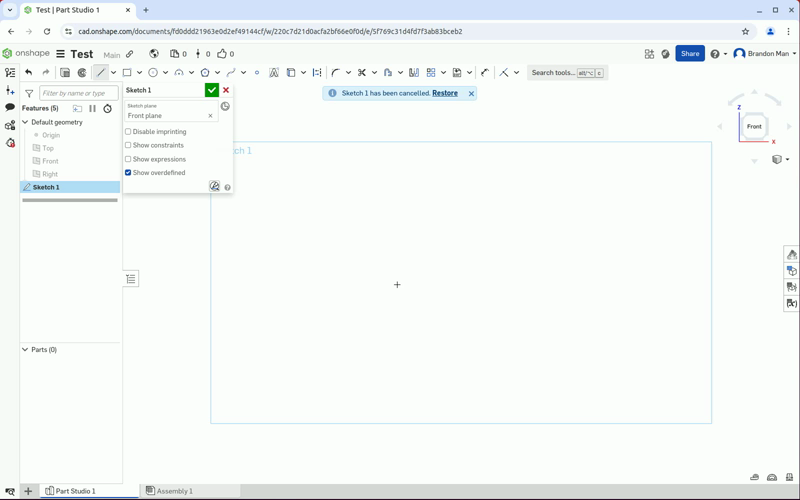
click(397, 284)
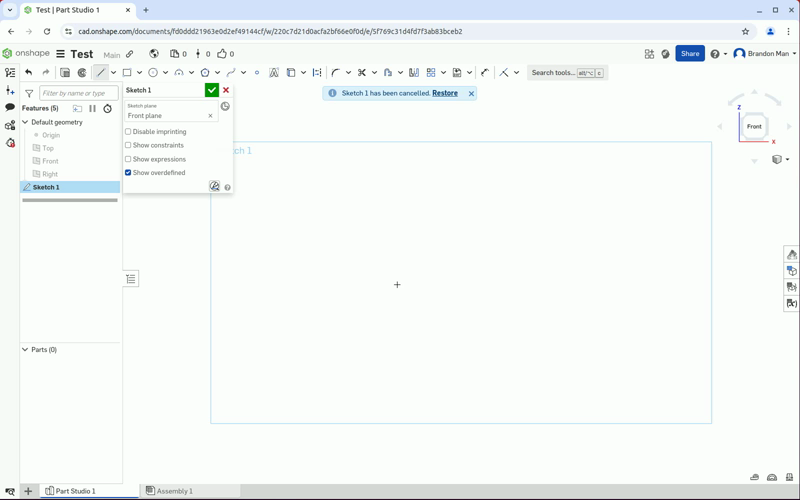
key_up(shift)
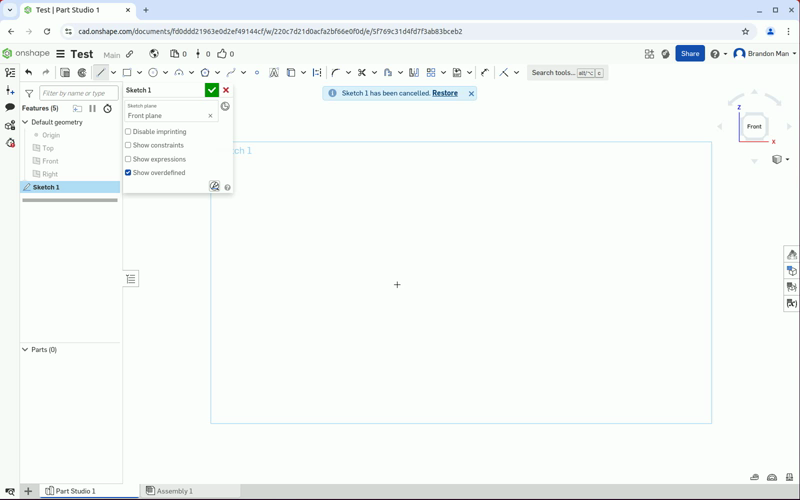
key_down(shift)
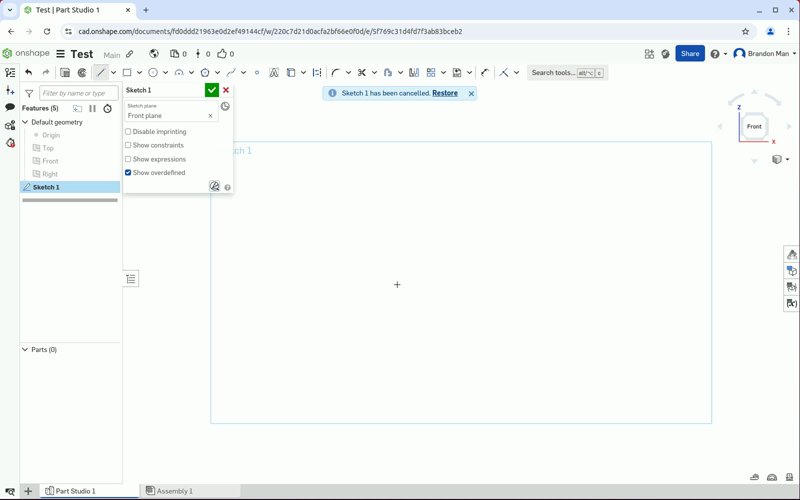
mouse_move(523, 284)
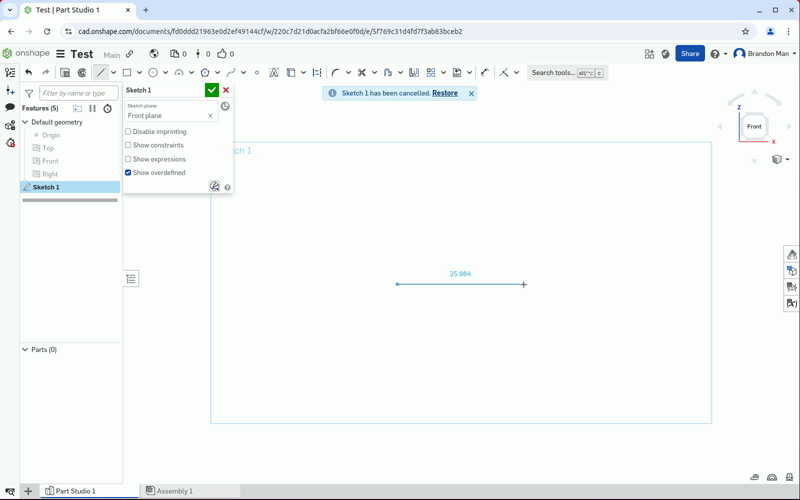
click(523, 284)
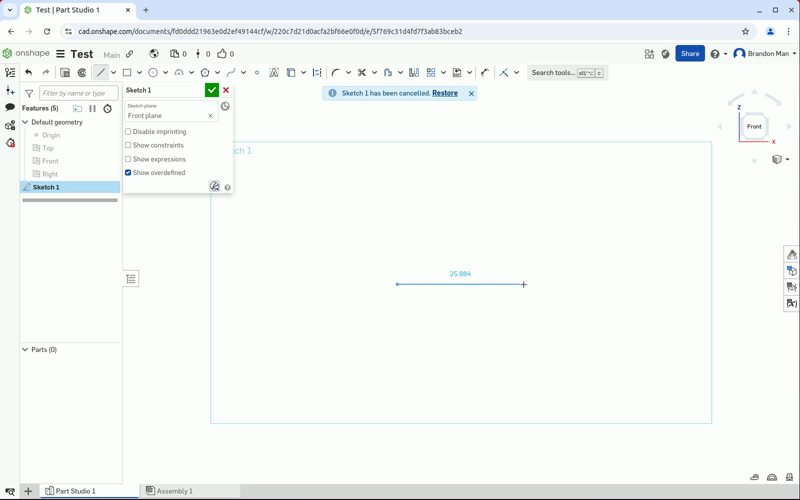
key_up(shift)
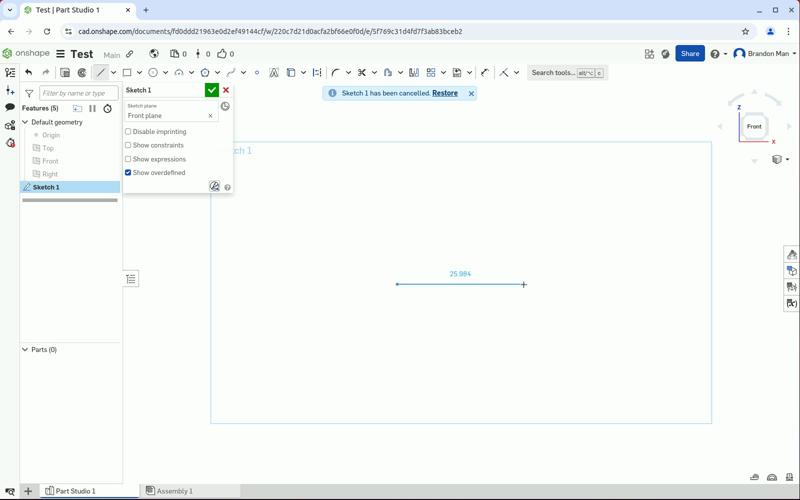
key_down(shift)
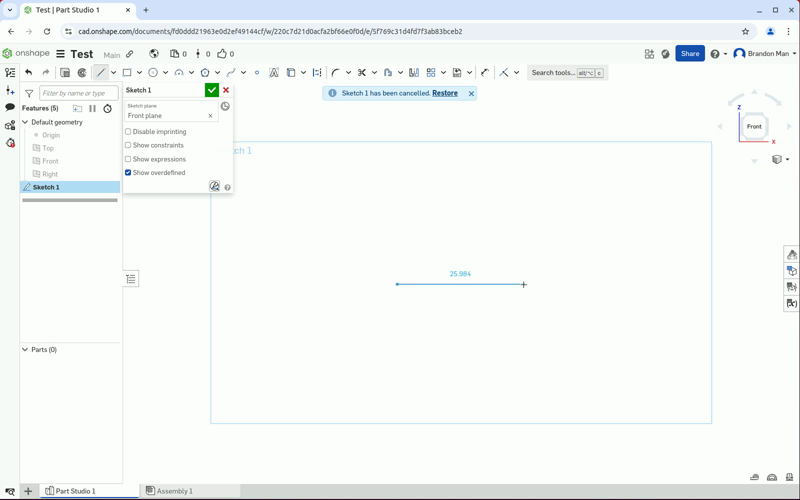
mouse_move(553, 284)
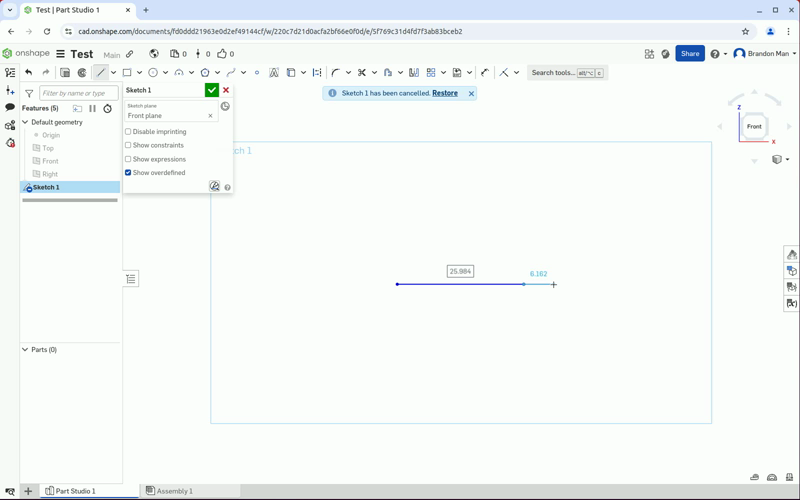
mouse_move(523, 281)
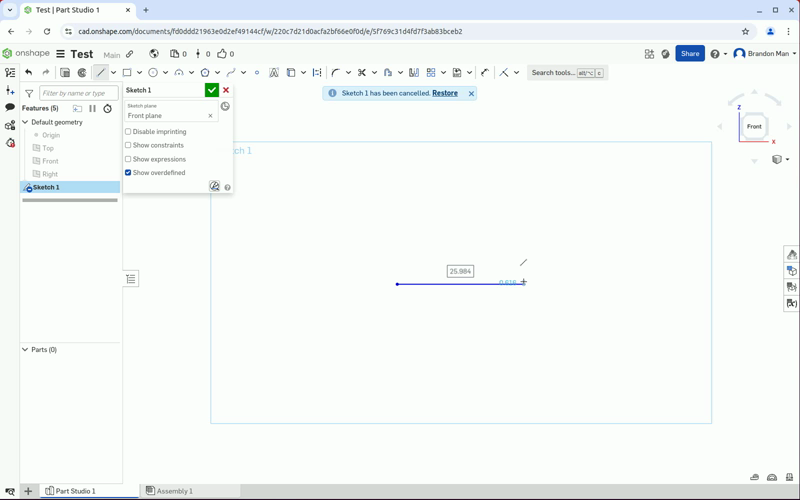
scroll(6)
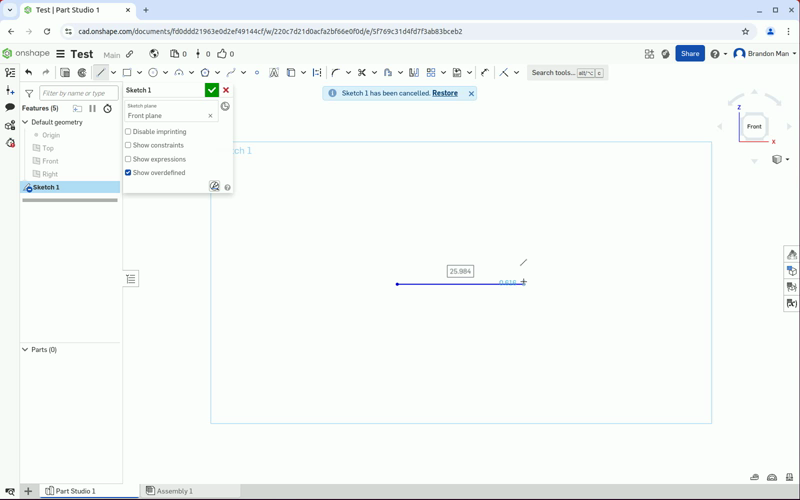
scroll(6)
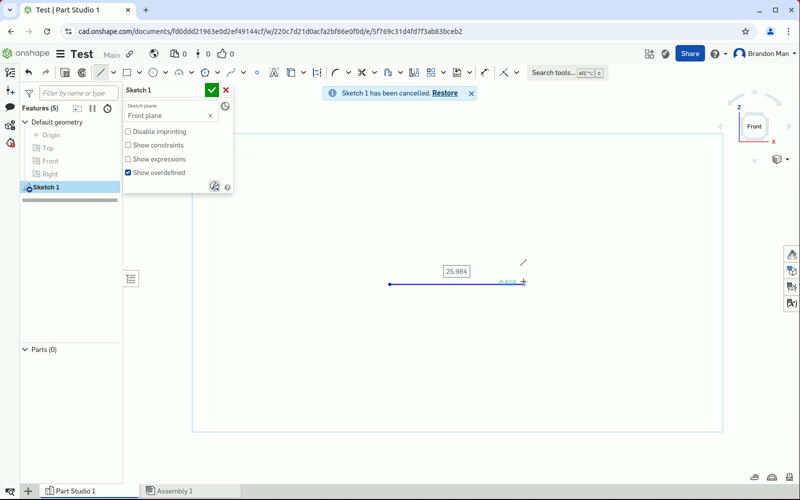
scroll(6)
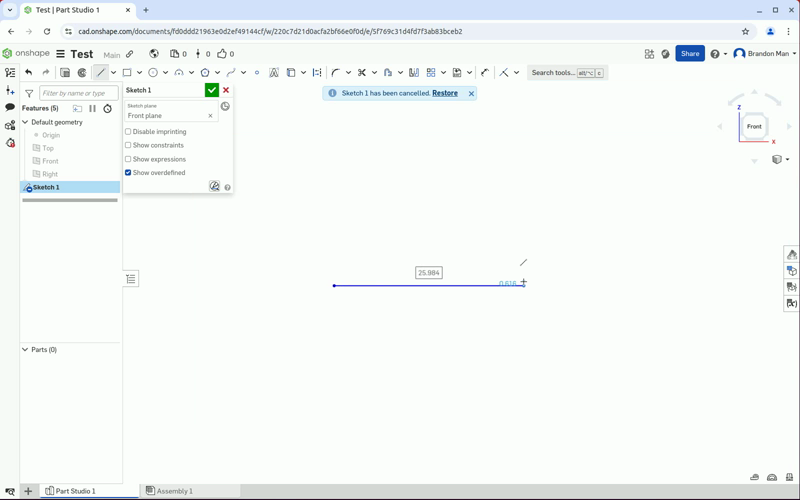
scroll(6)
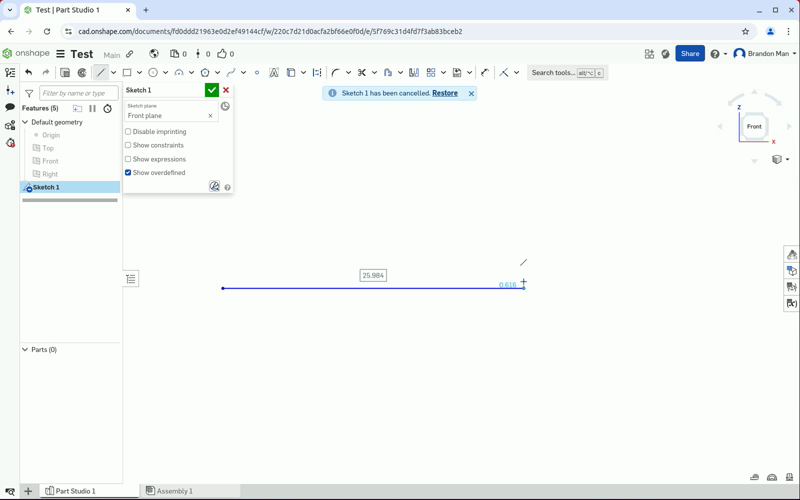
scroll(6)
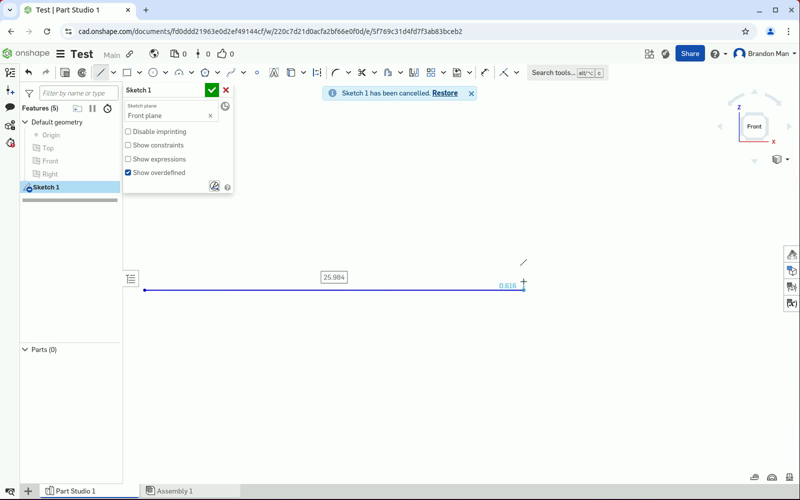
scroll(6)
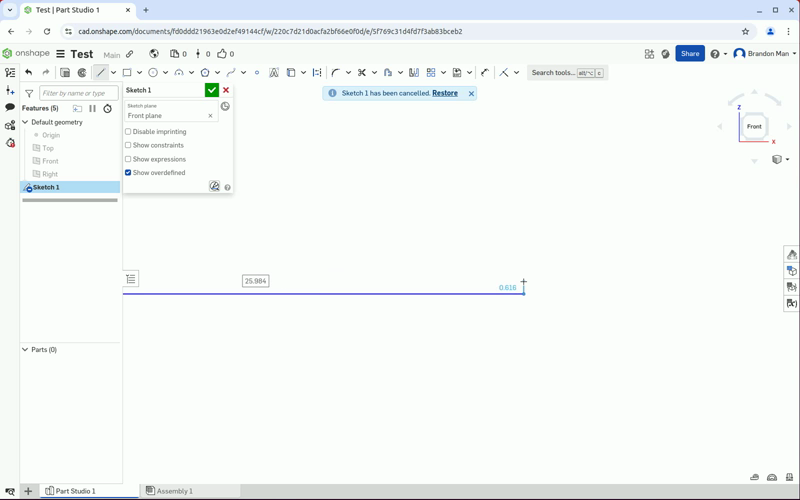
scroll(6)
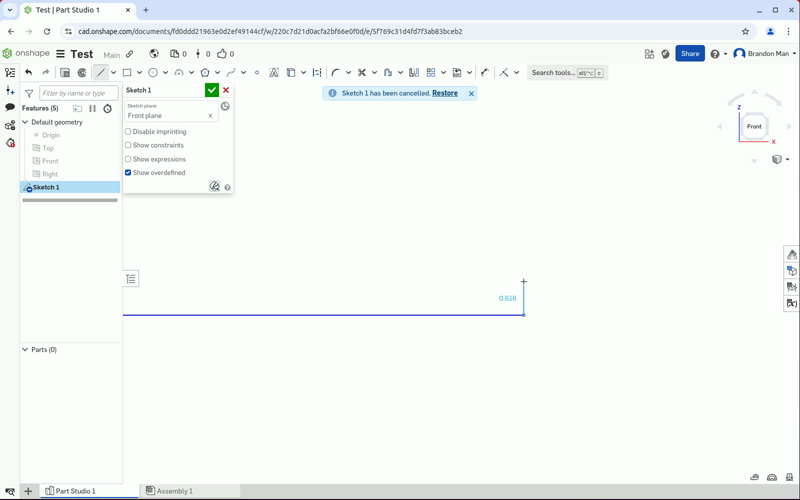
click(523, 281)
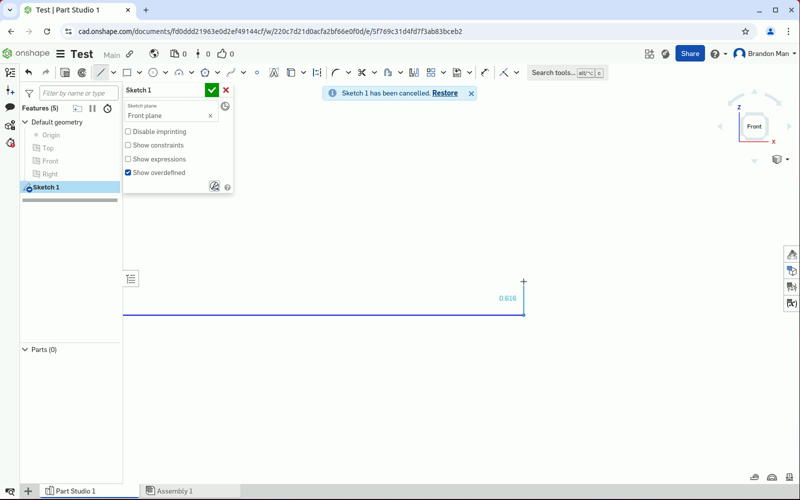
scroll(-6)
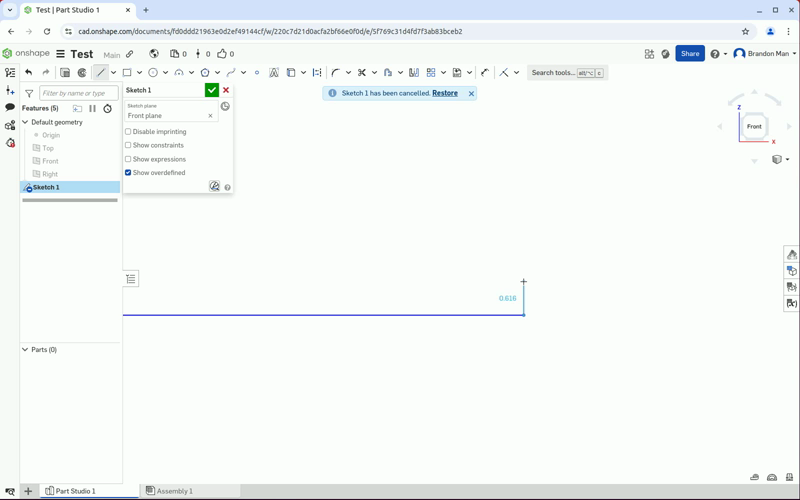
scroll(-6)
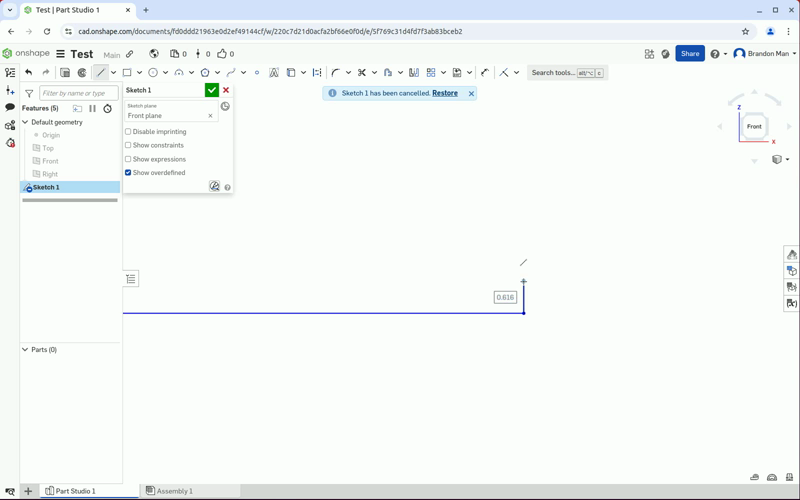
scroll(-6)
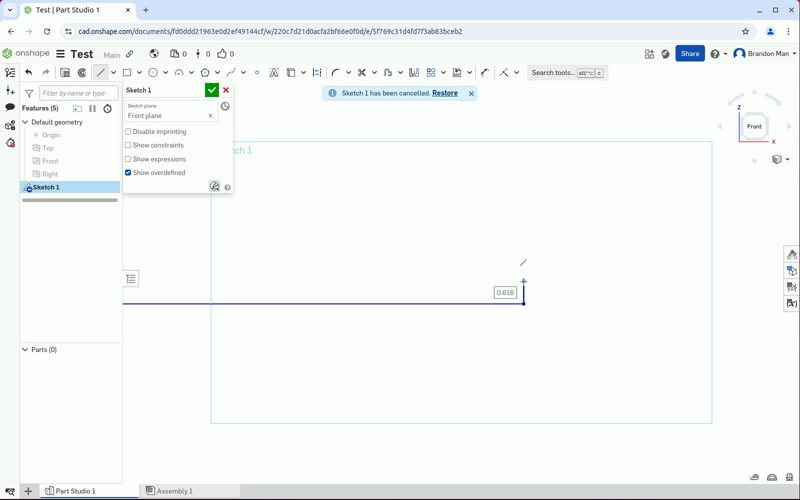
scroll(-6)
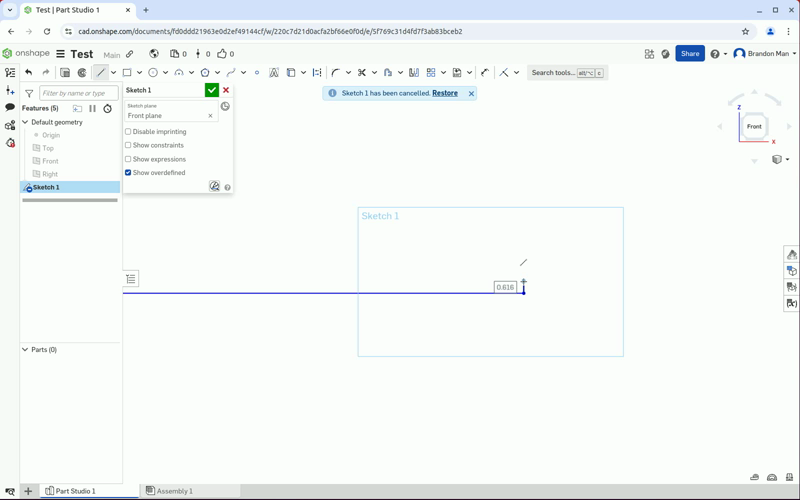
scroll(-6)
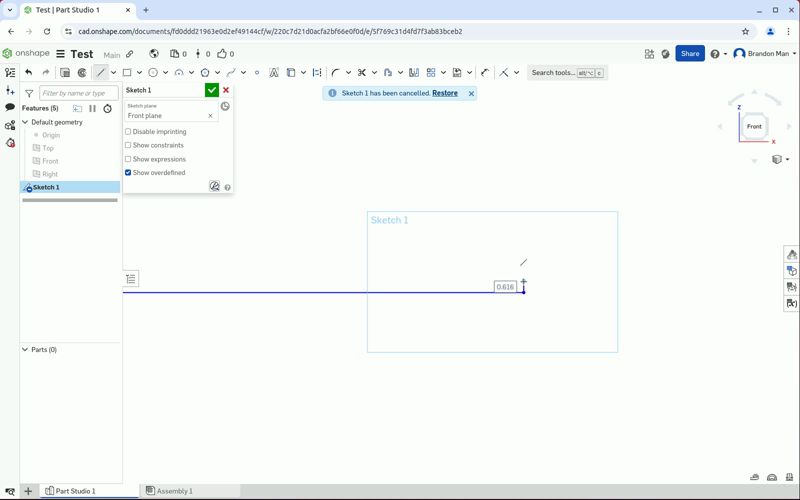
scroll(-6)
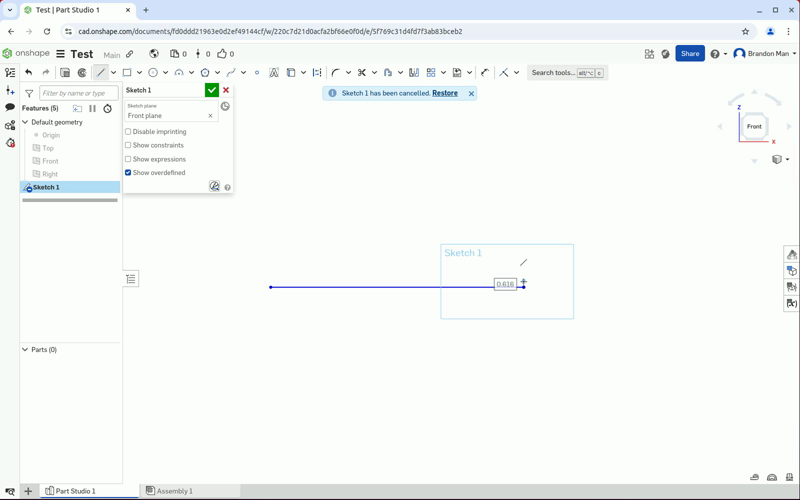
scroll(-6)
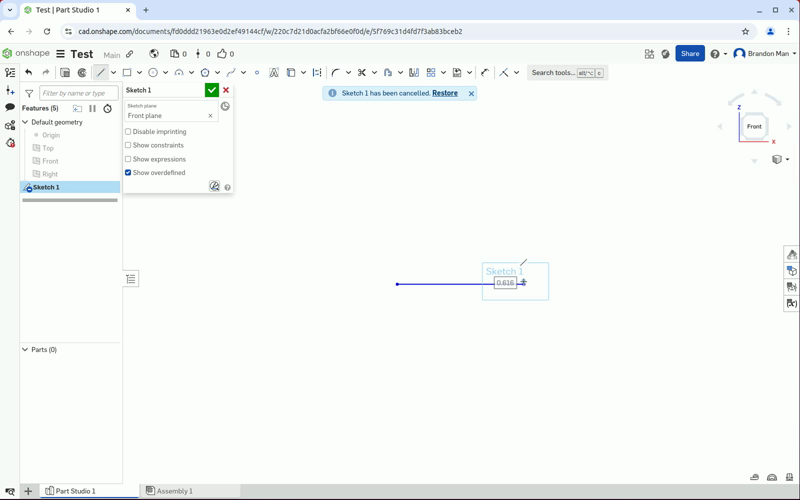
key_up(shift)
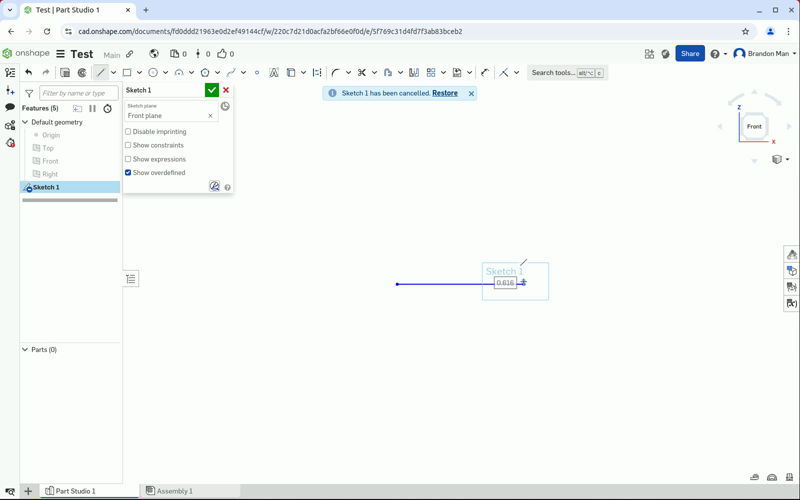
key_down(shift)
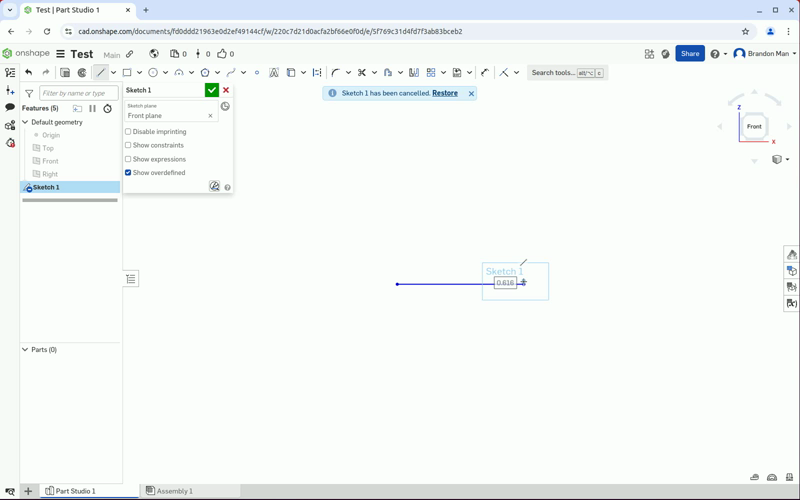
mouse_move(397, 281)
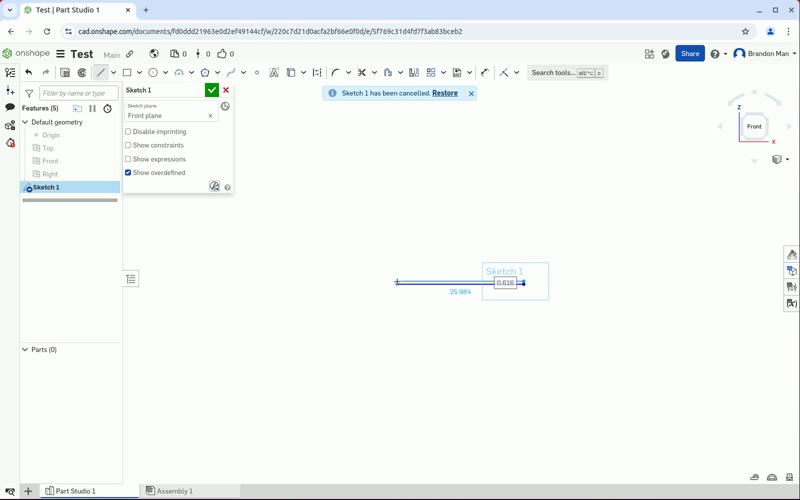
scroll(6)
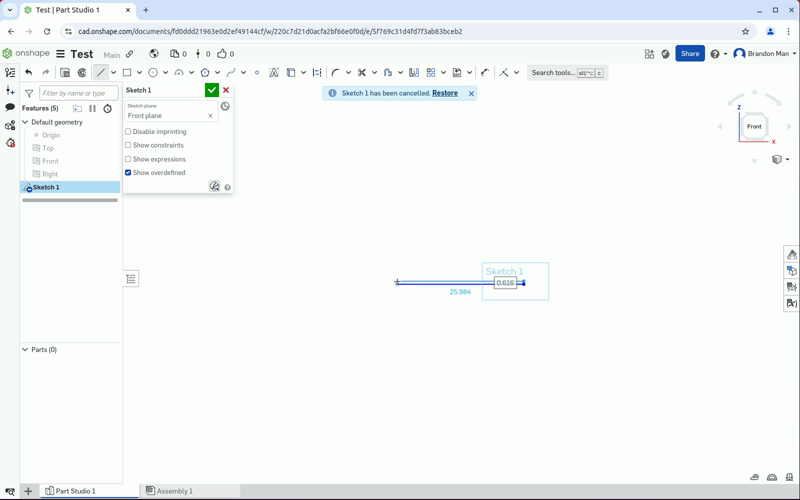
scroll(6)
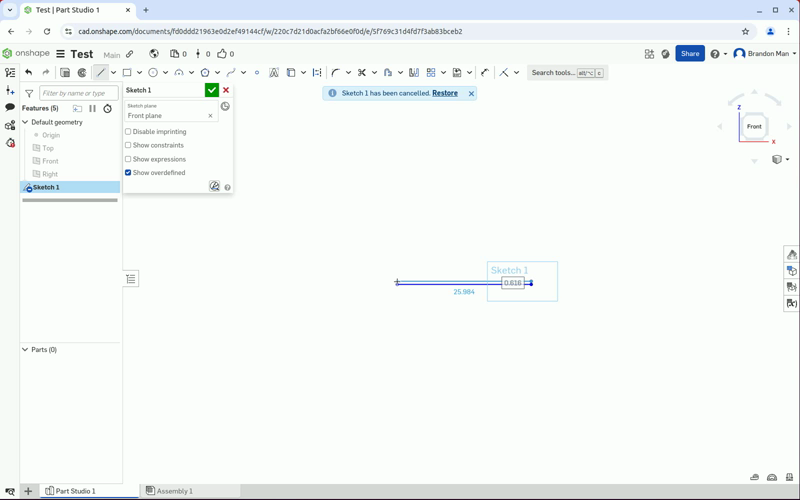
scroll(6)
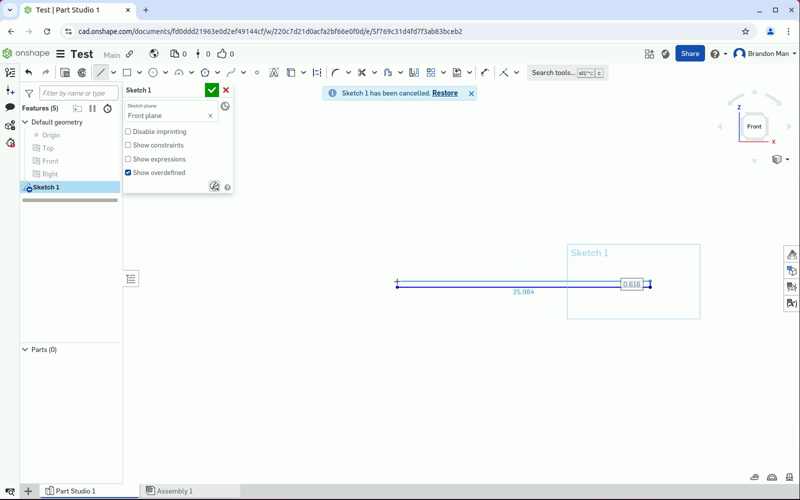
scroll(6)
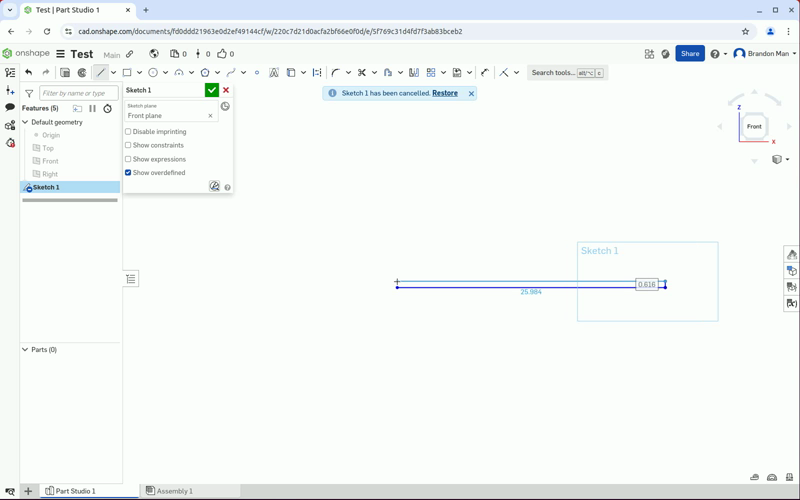
scroll(6)
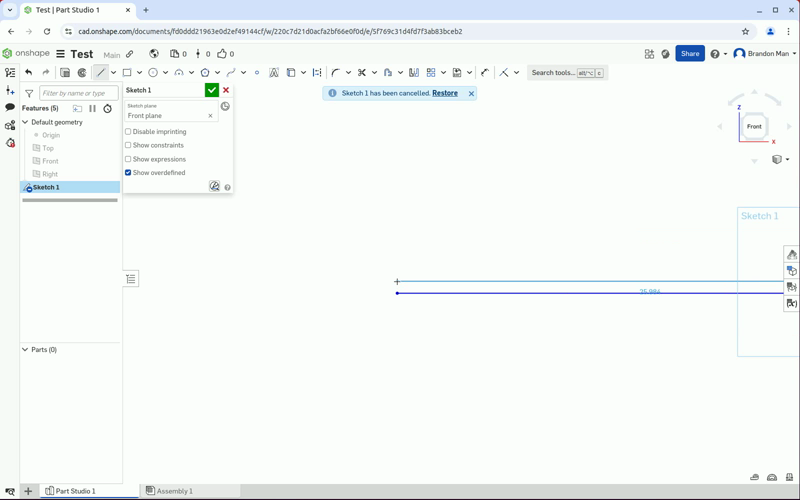
scroll(6)
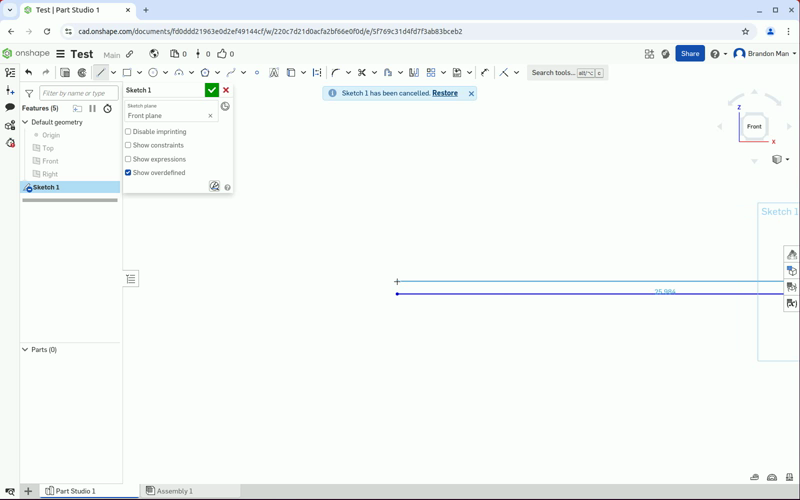
scroll(6)
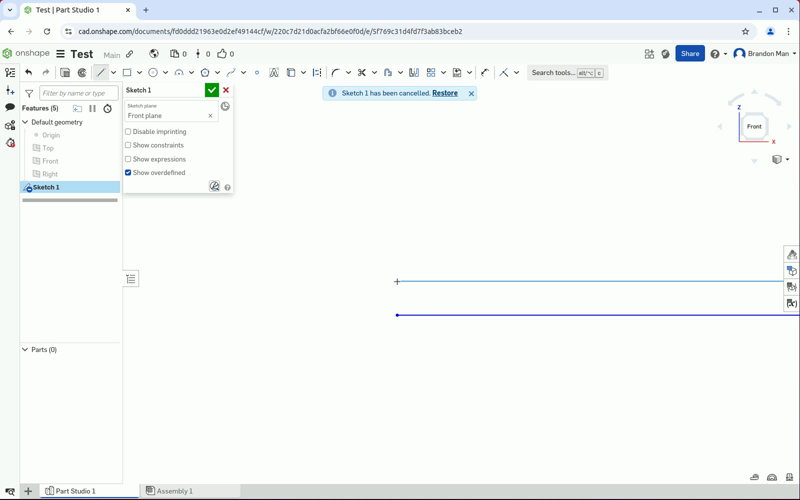
click(397, 281)
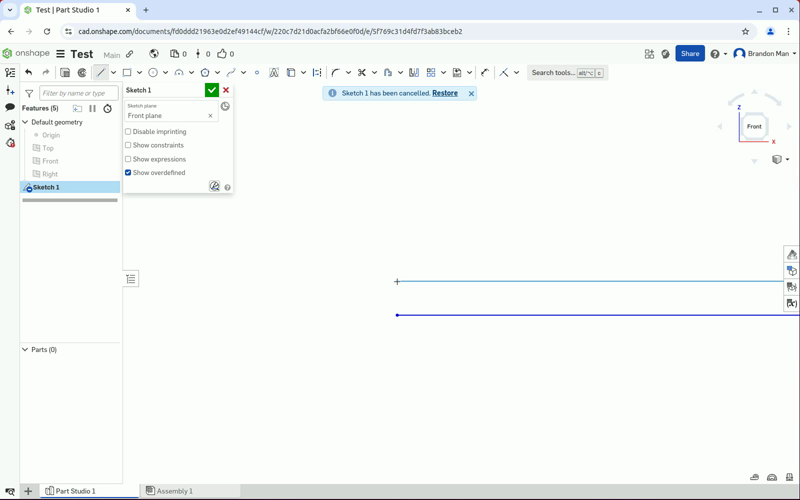
scroll(-6)
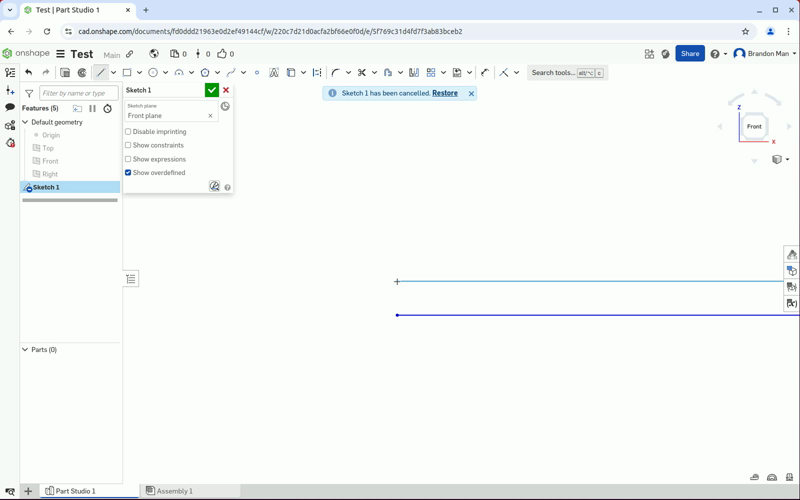
scroll(-6)
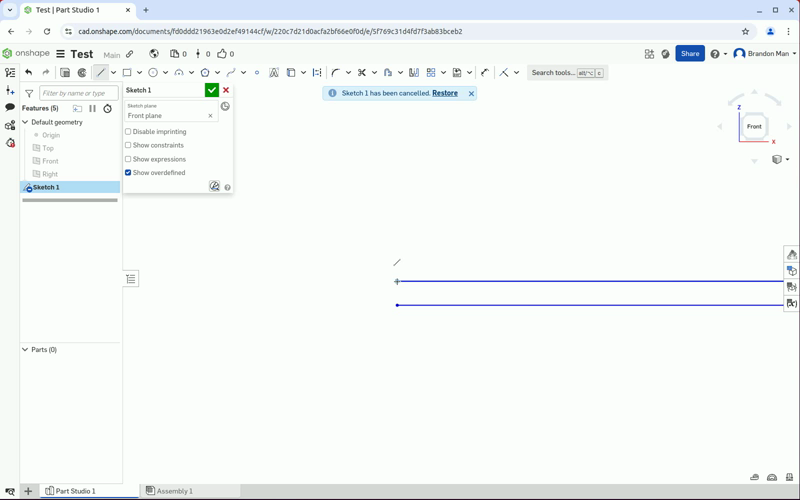
scroll(-6)
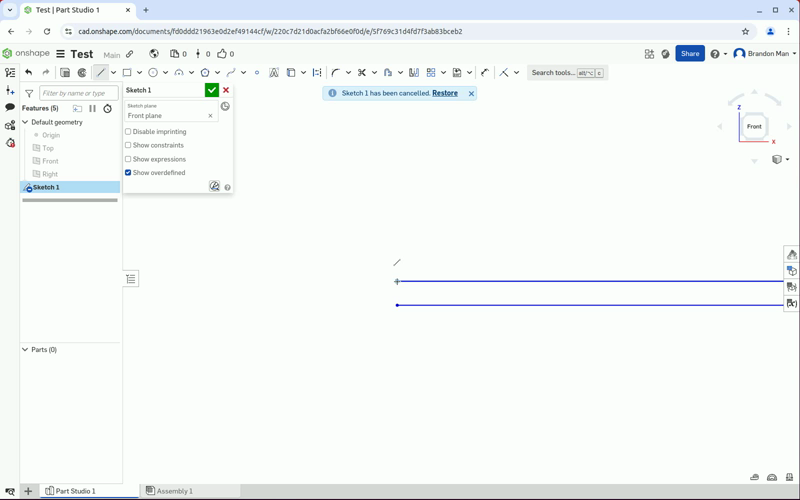
scroll(-6)
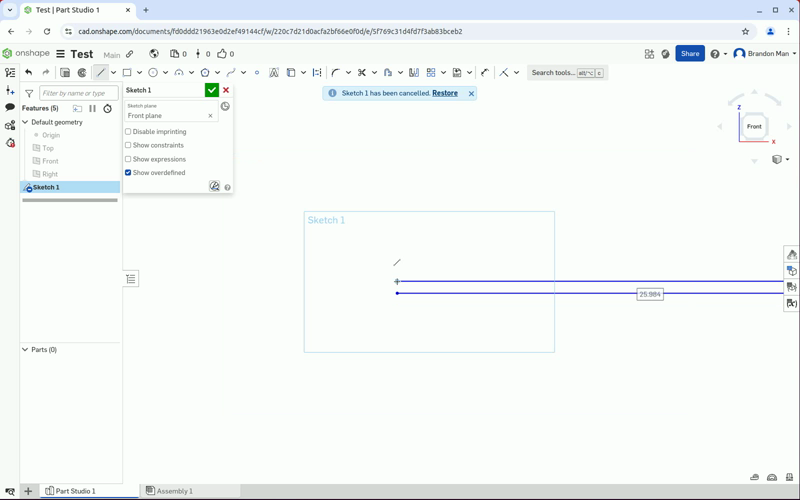
scroll(-6)
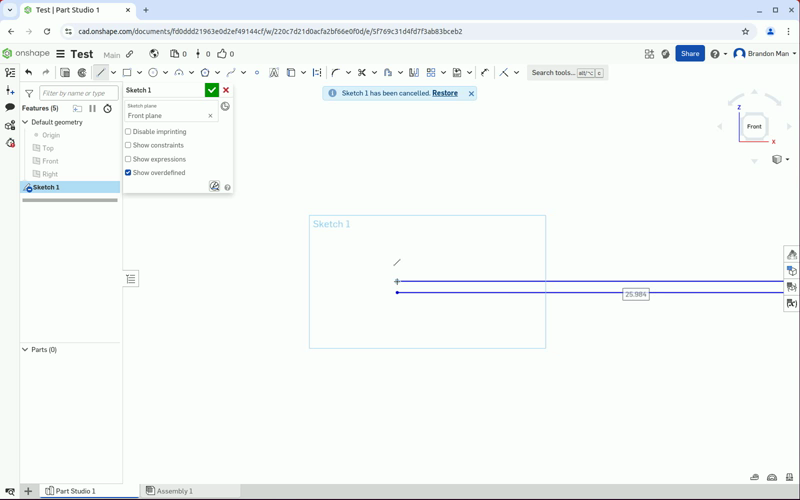
scroll(-6)
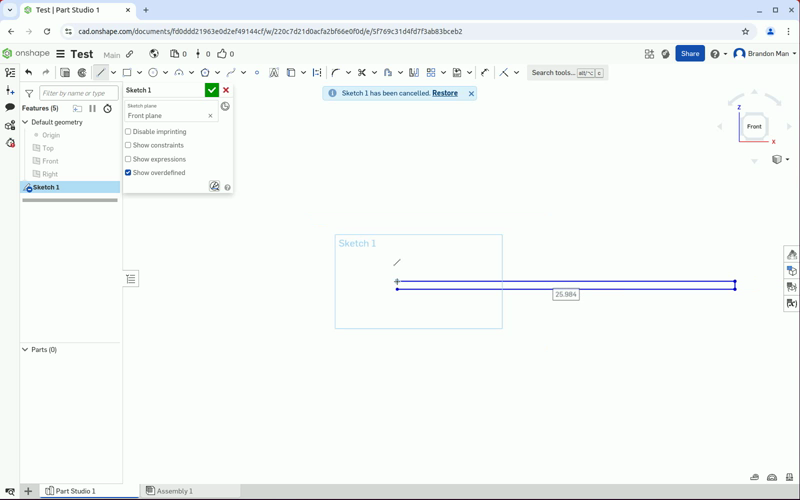
scroll(-6)
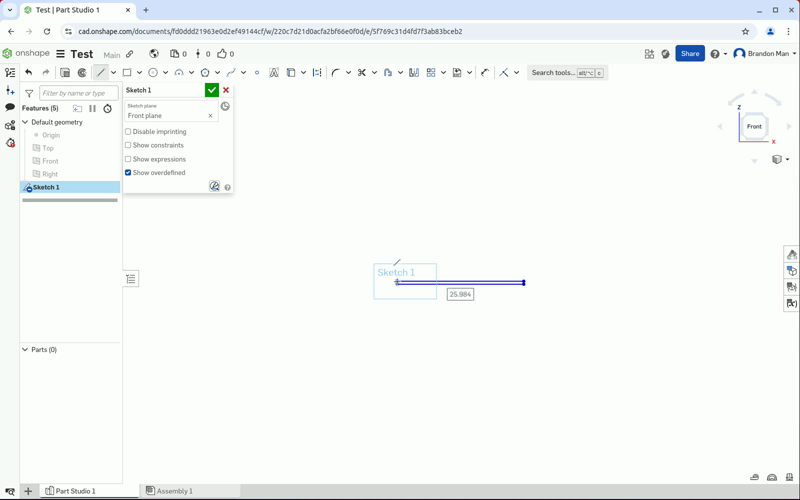
key_up(shift)
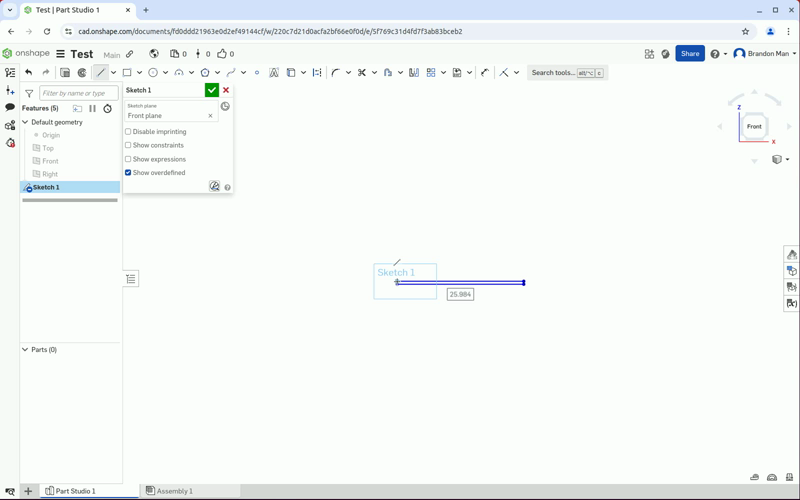
mouse_move(427, 281)
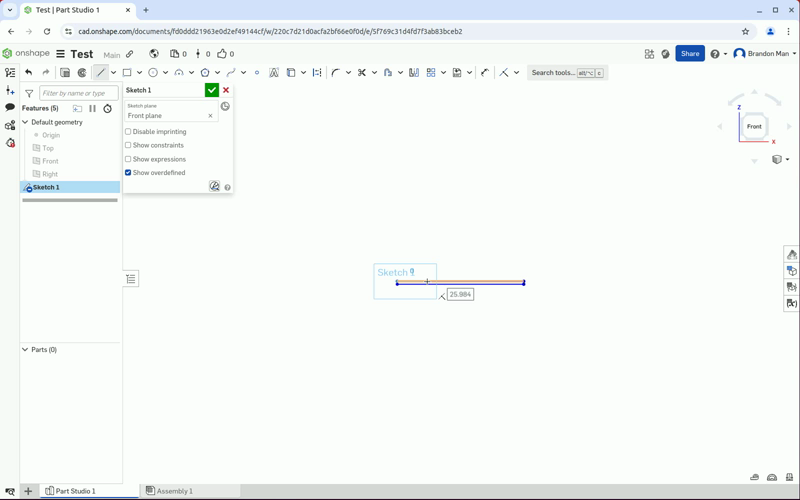
key_down(shift)
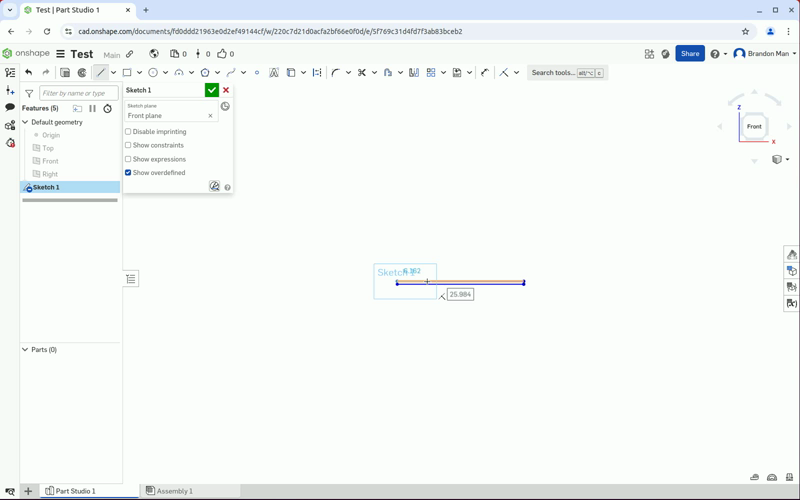
mouse_move(397, 284)
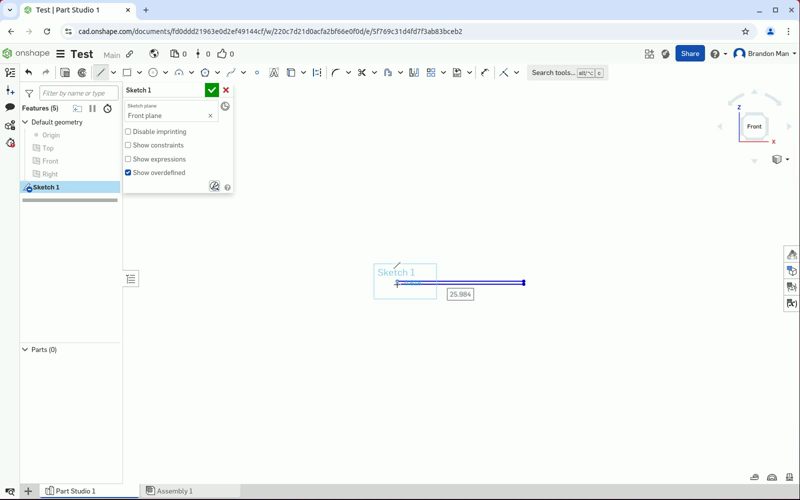
scroll(6)
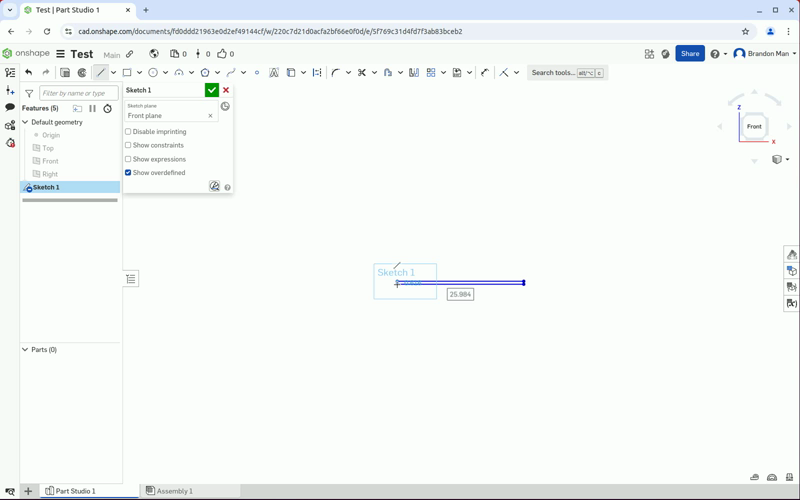
scroll(6)
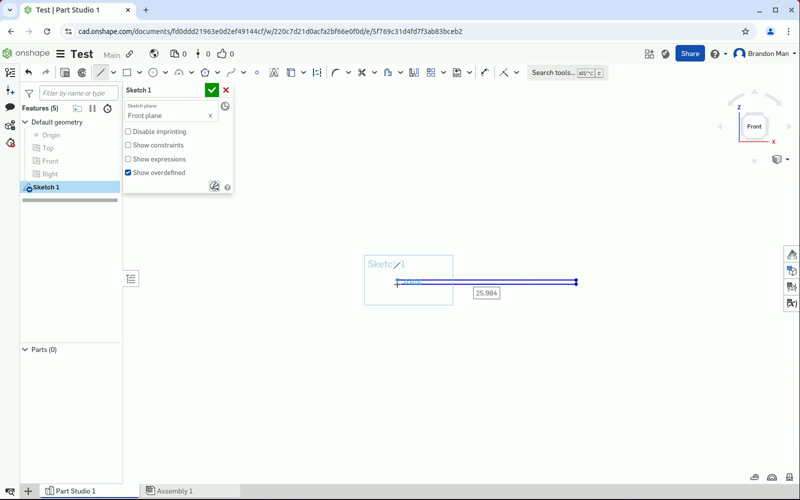
scroll(6)
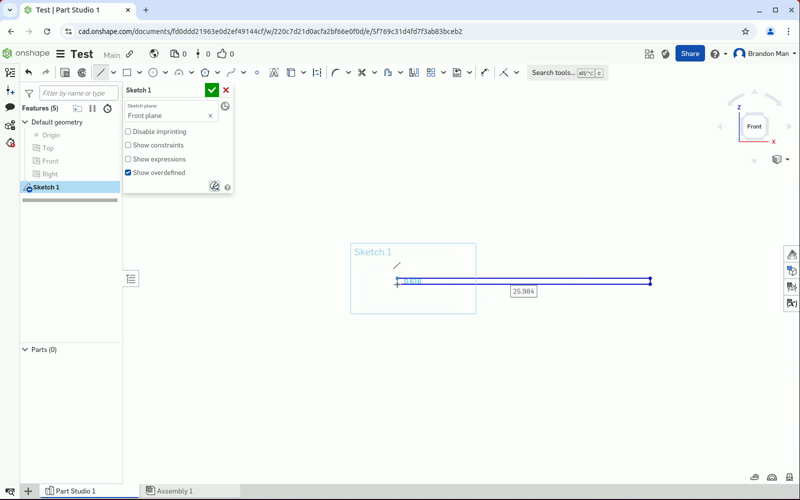
scroll(6)
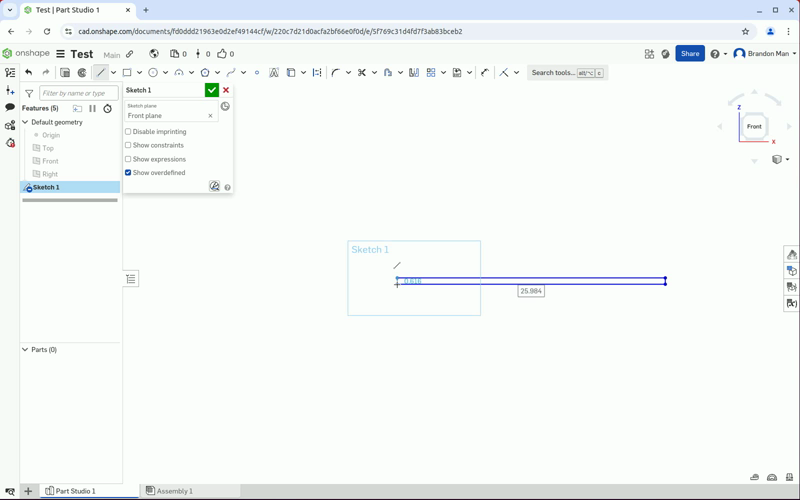
scroll(6)
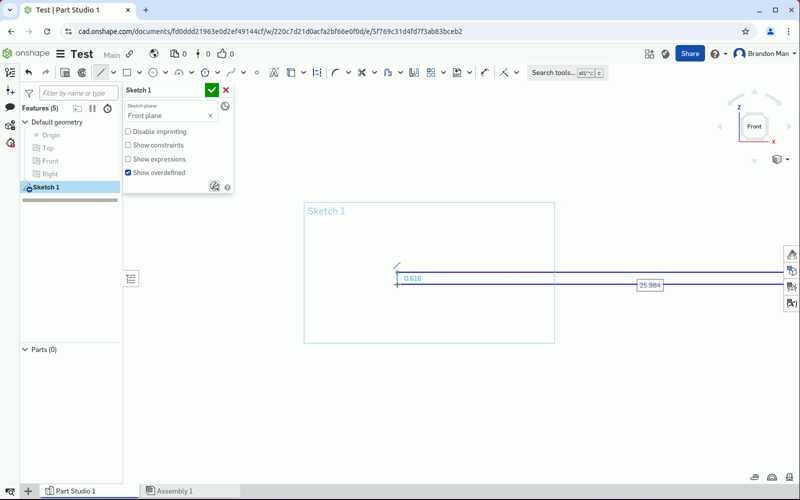
scroll(6)
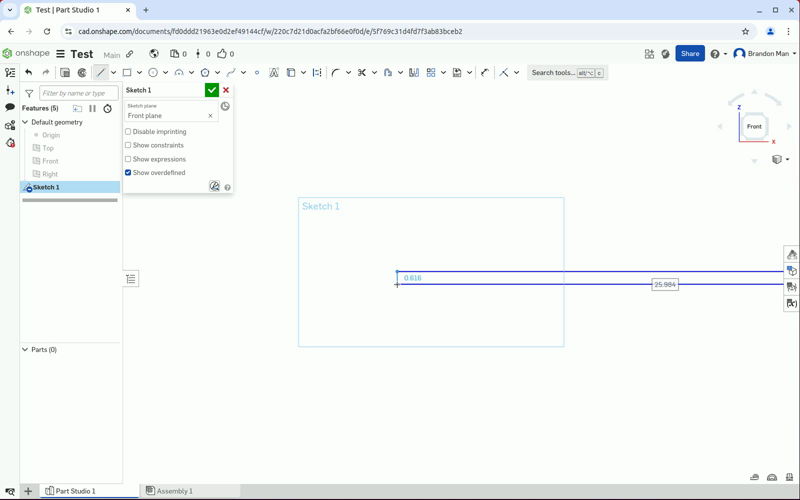
scroll(6)
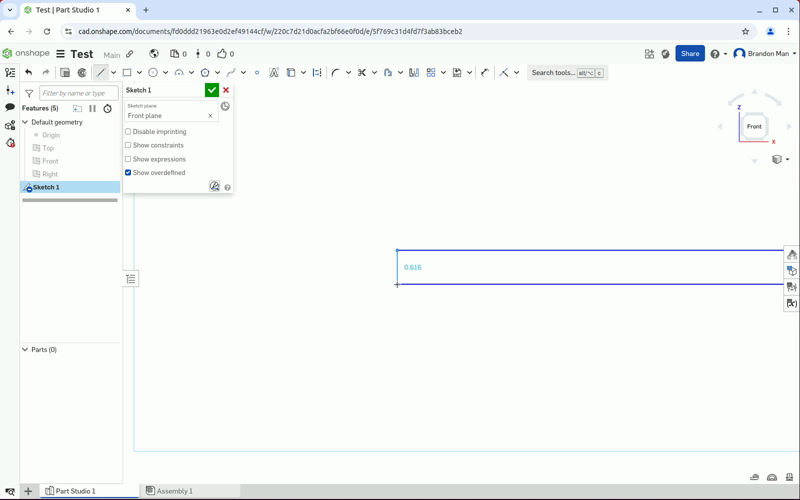
key_up(shift)
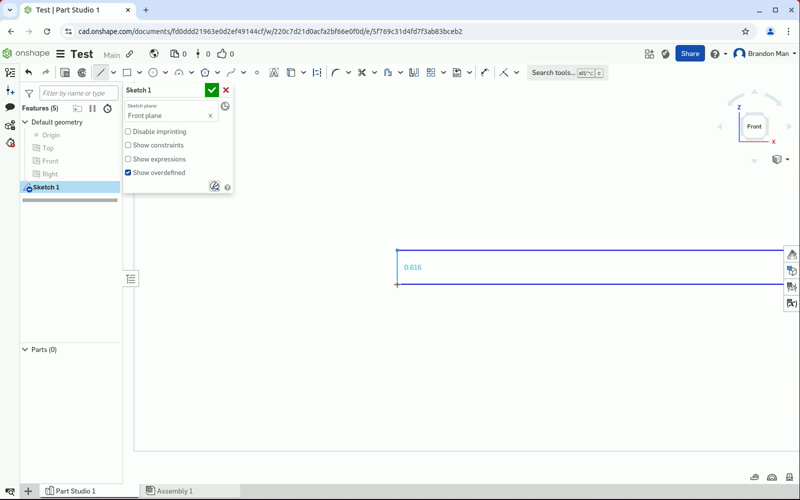
click(397, 284)
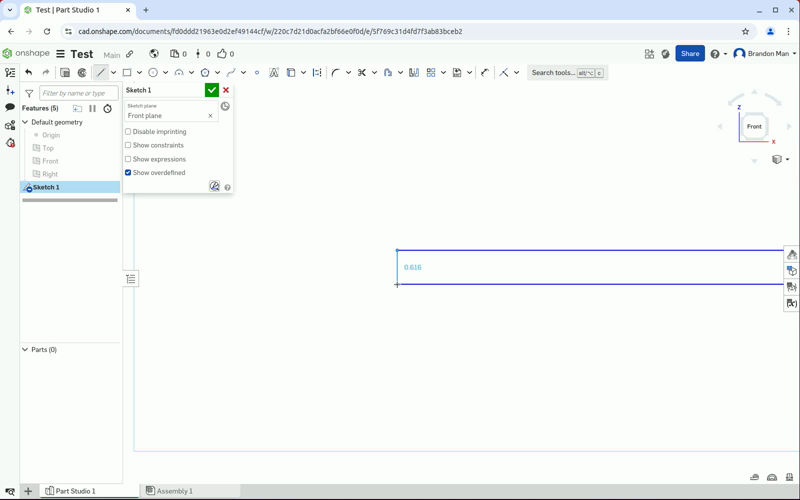
scroll(-6)
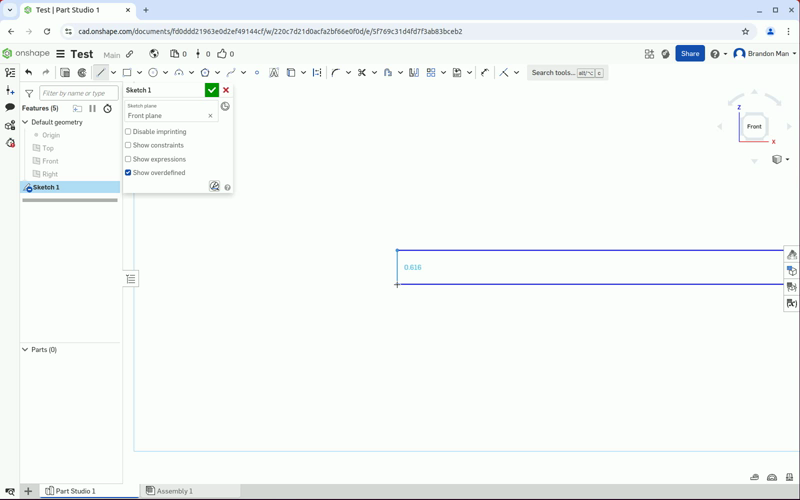
scroll(-6)
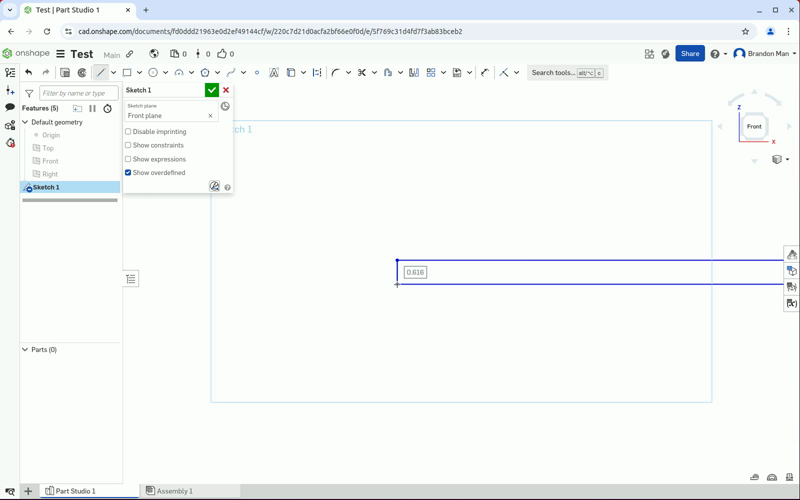
scroll(-6)
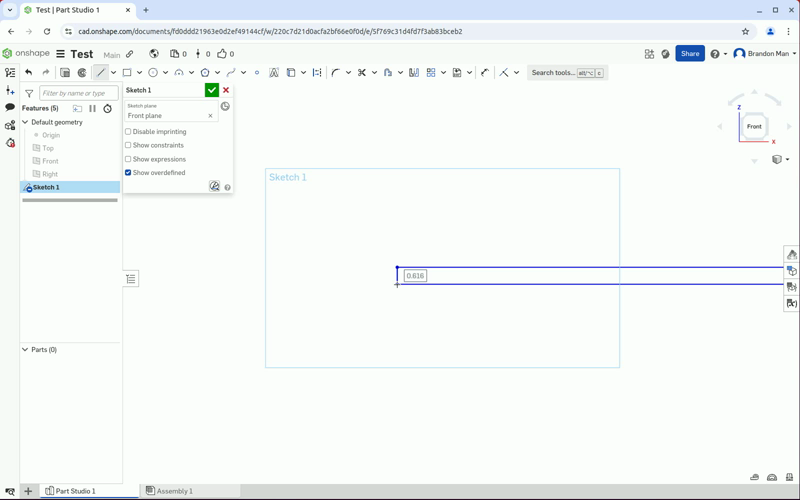
scroll(-6)
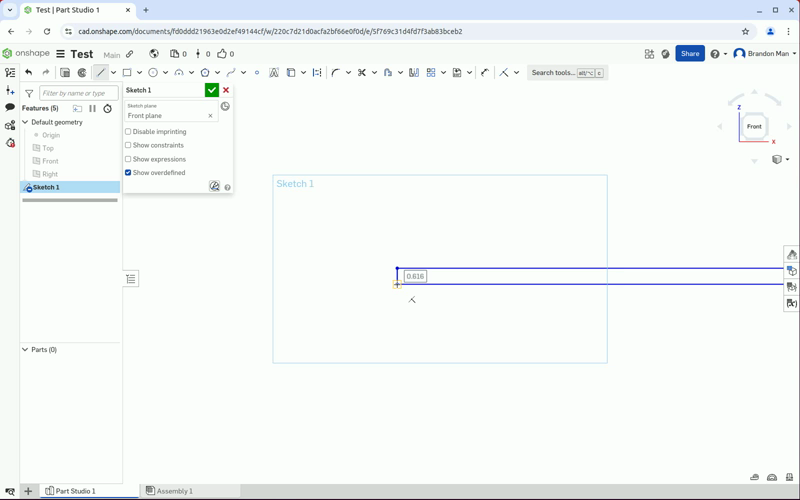
scroll(-6)
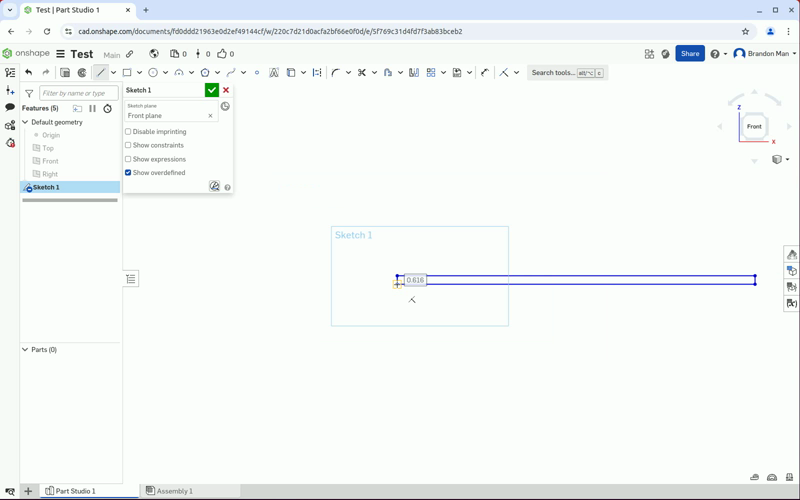
scroll(-6)
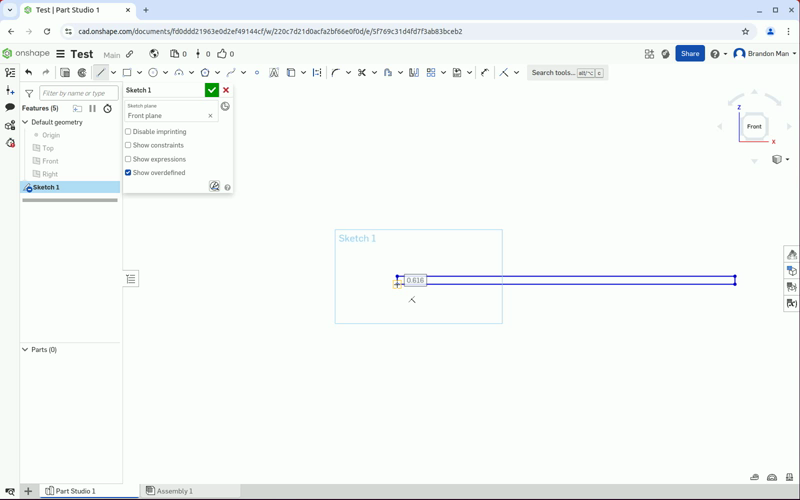
scroll(-6)
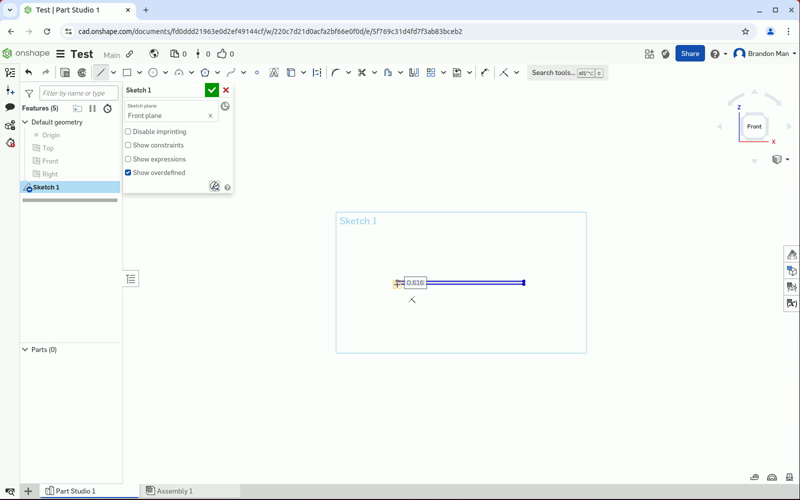
key(esc)
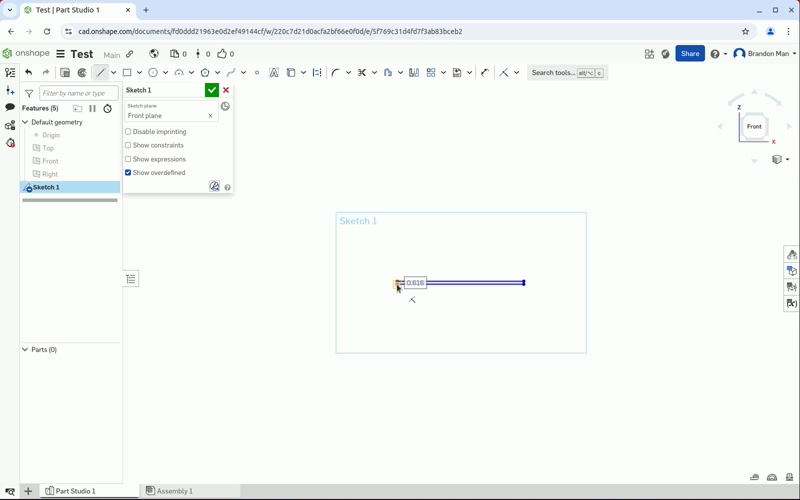
mouse_move(510, 281)
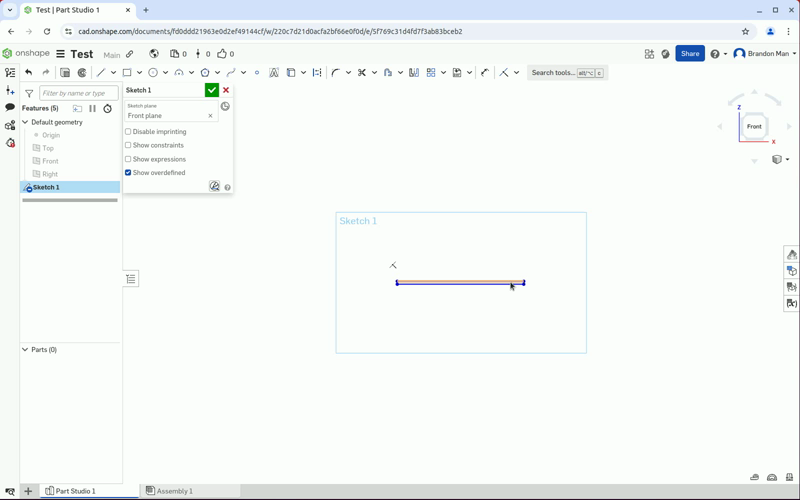
scroll(6)
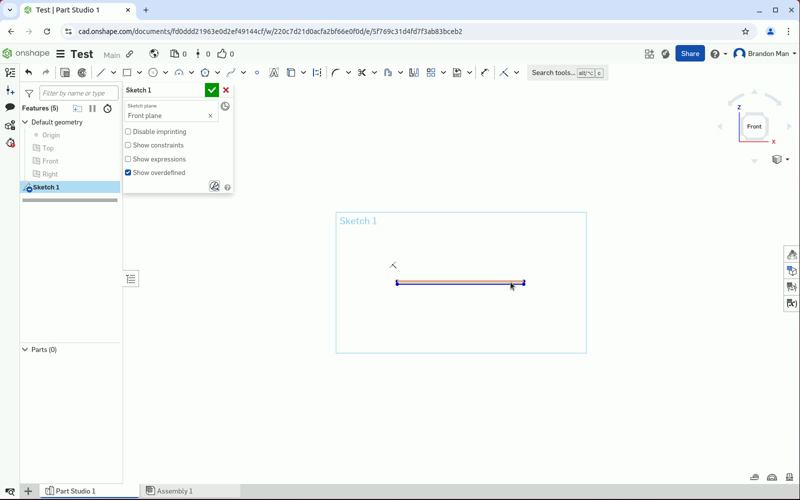
scroll(6)
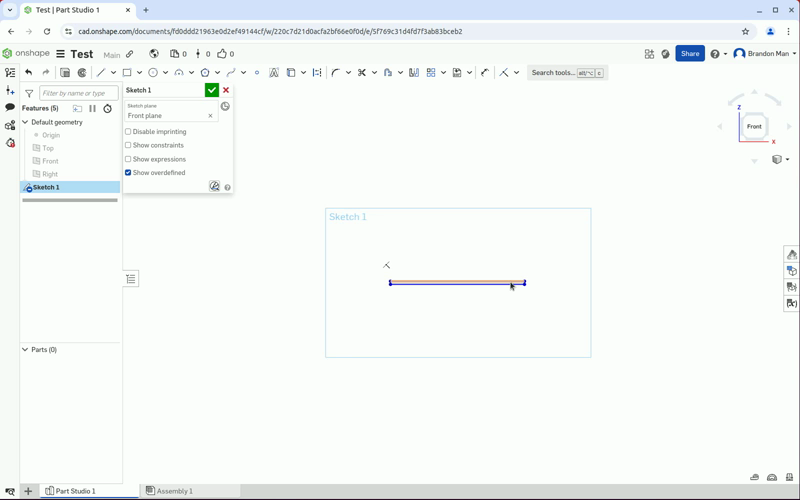
scroll(6)
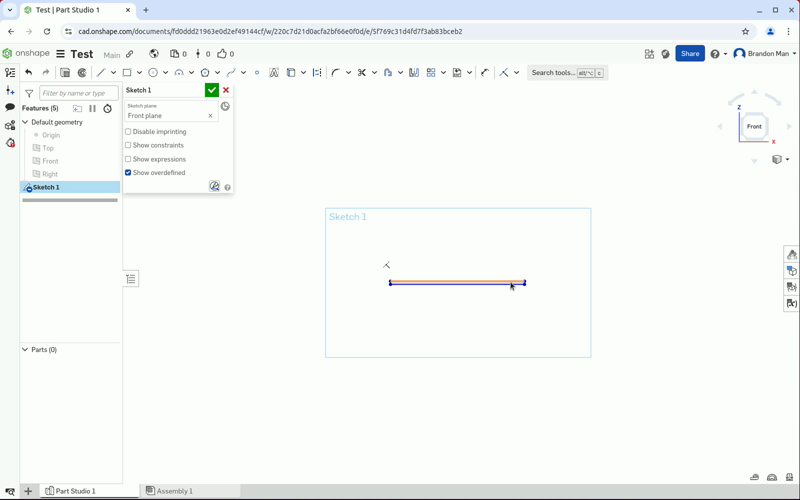
scroll(6)
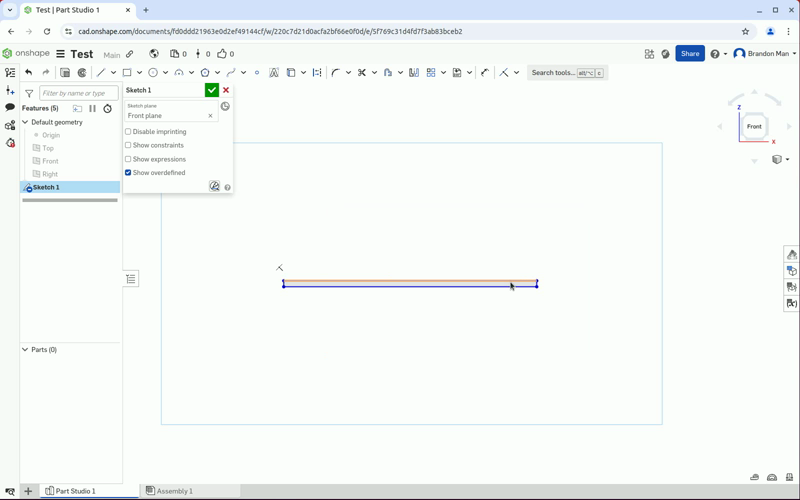
scroll(6)
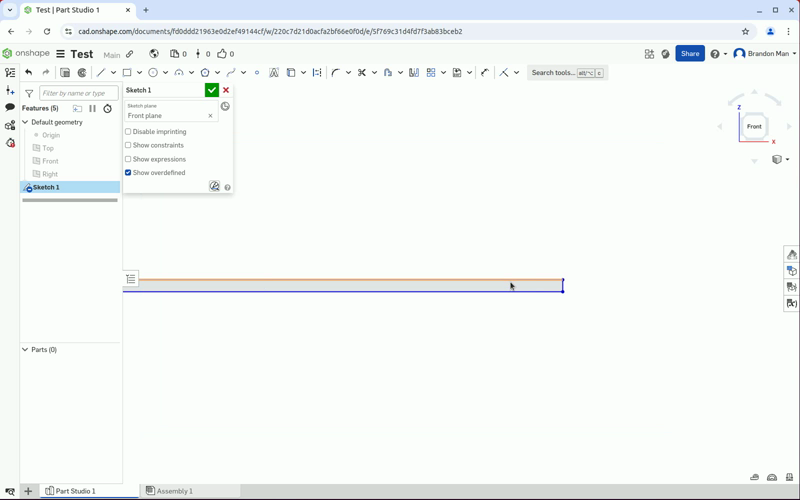
scroll(6)
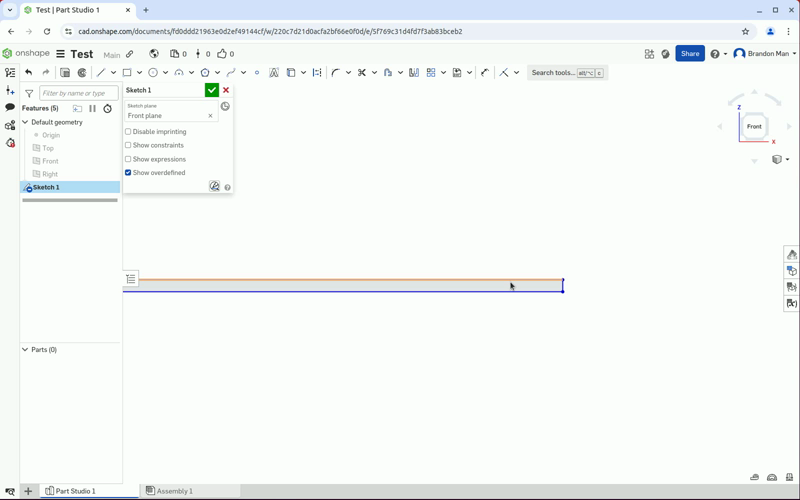
scroll(6)
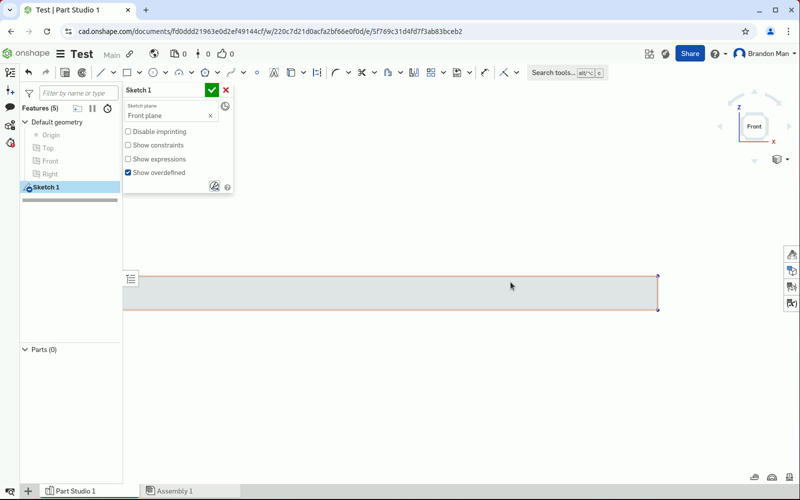
click(510, 281)
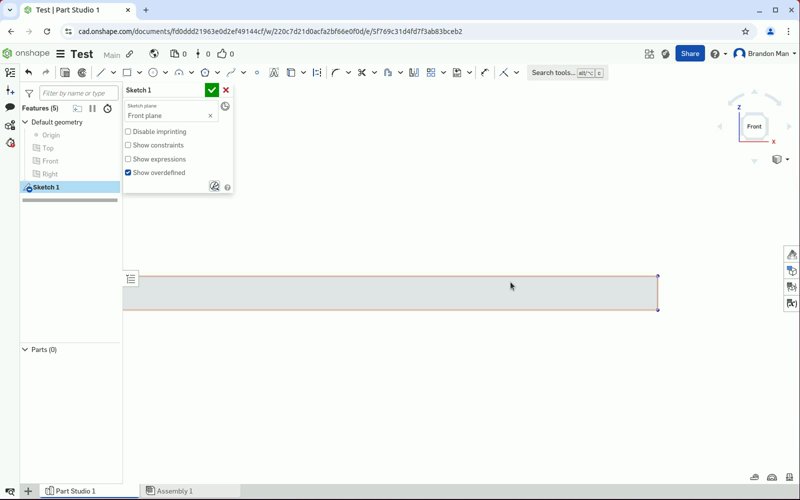
scroll(-6)
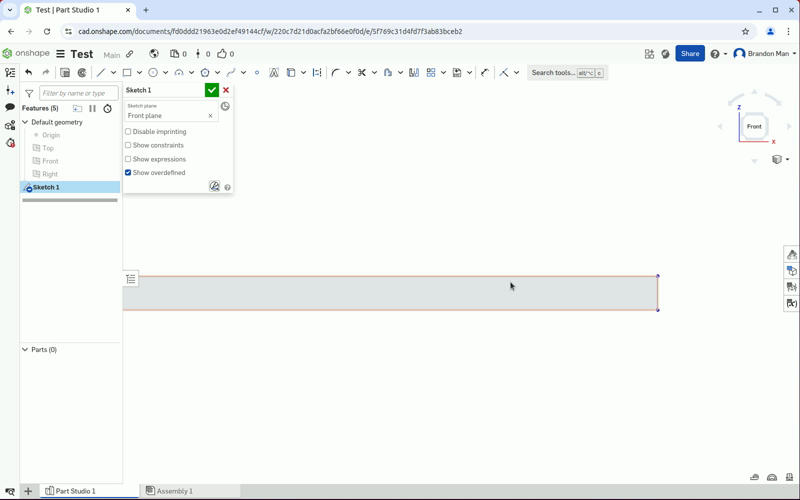
scroll(-6)
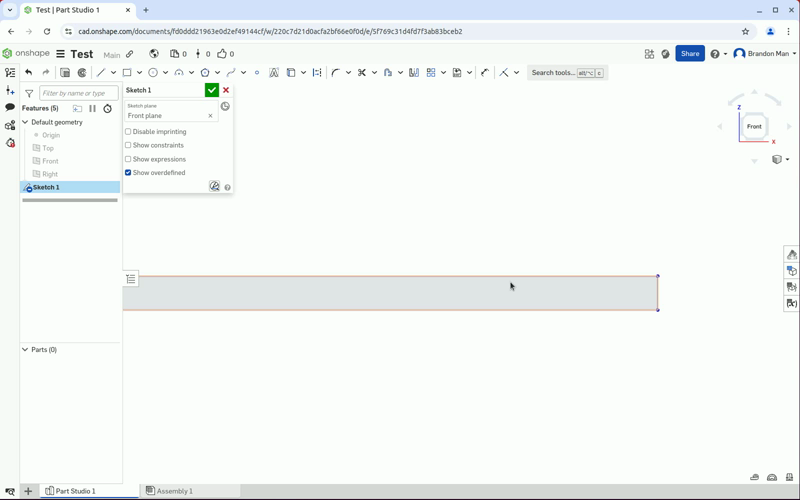
scroll(-6)
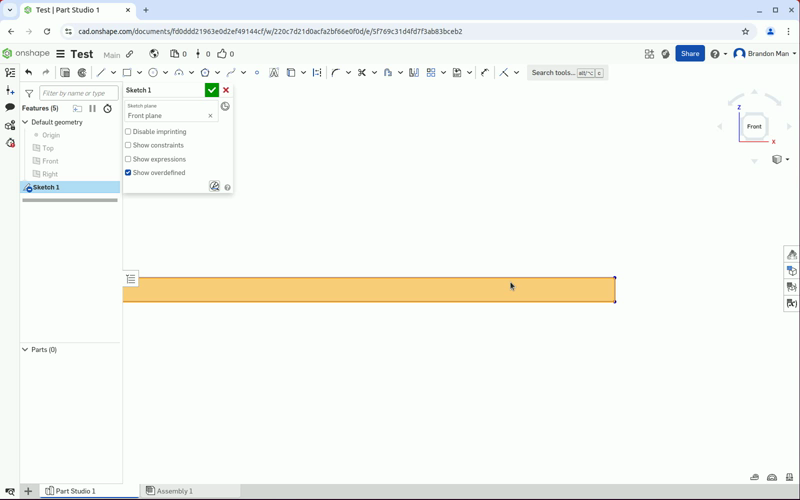
scroll(-6)
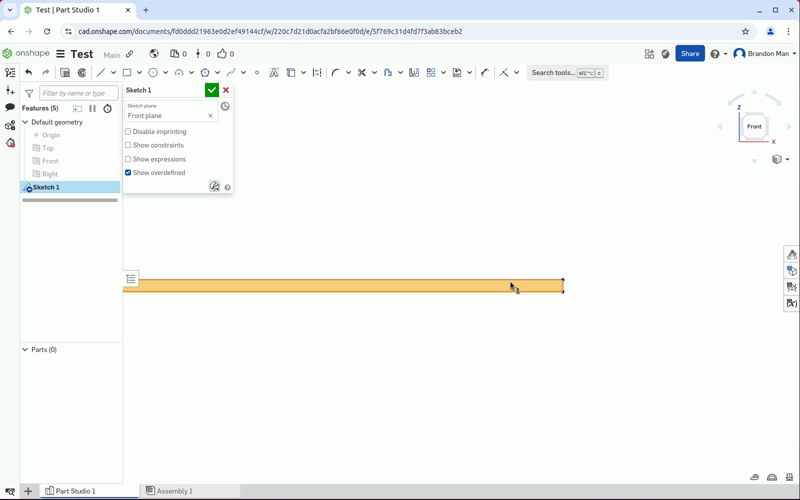
scroll(-6)
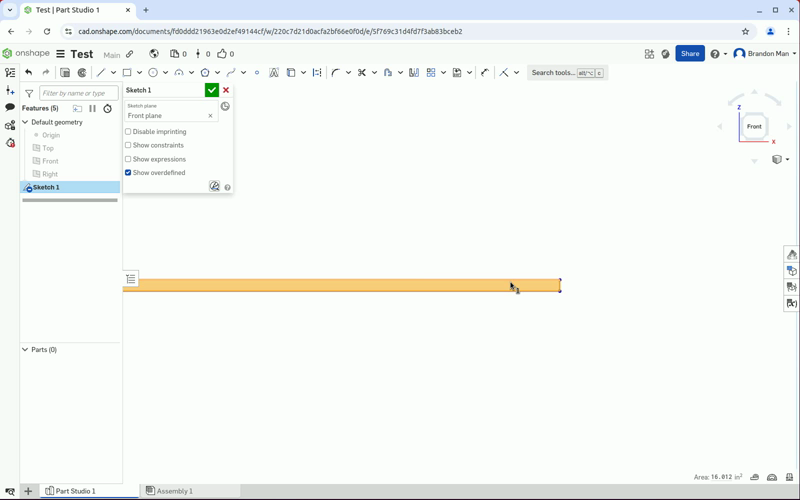
scroll(-6)
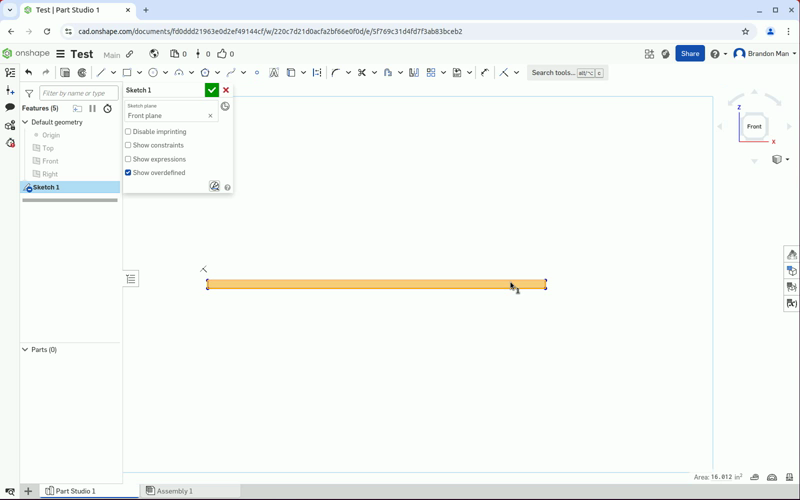
scroll(-6)
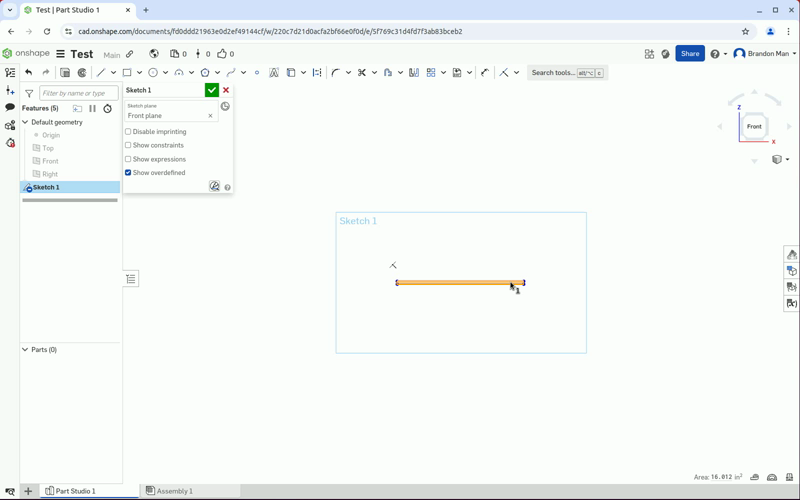
mouse_move(73, 352)
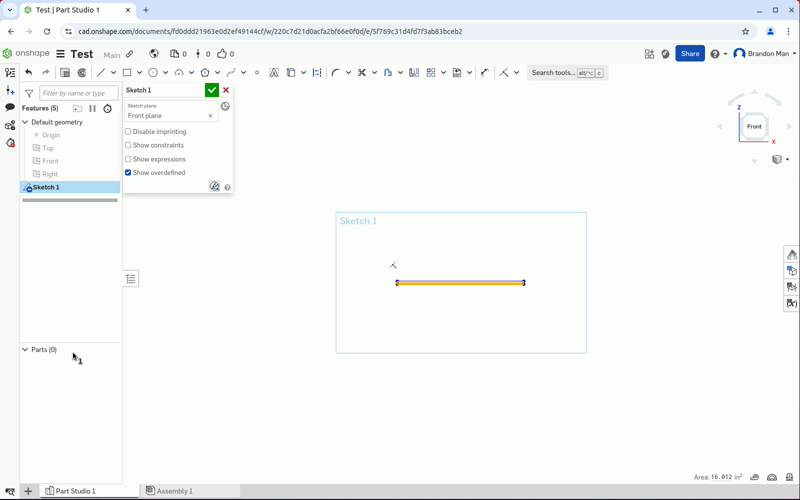
key(shift+y)
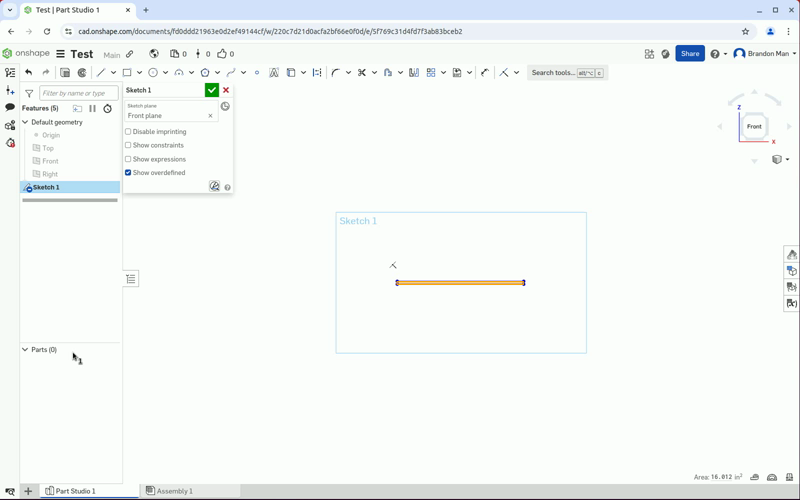
key(shift+e)
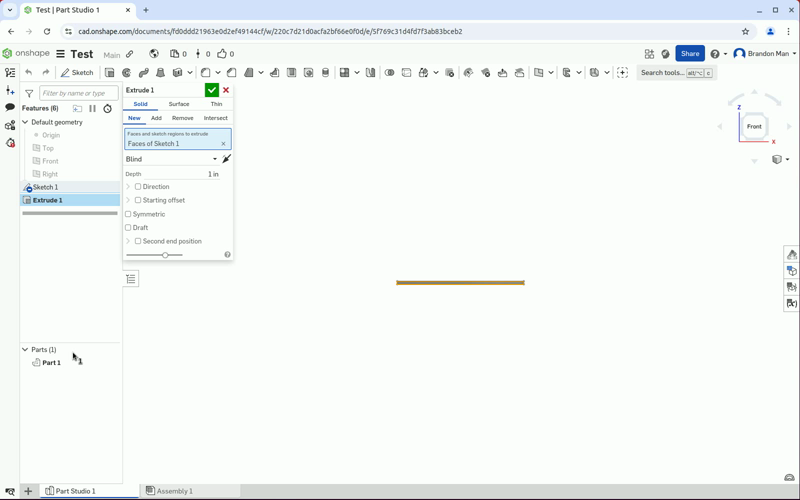
mouse_move(143, 106)
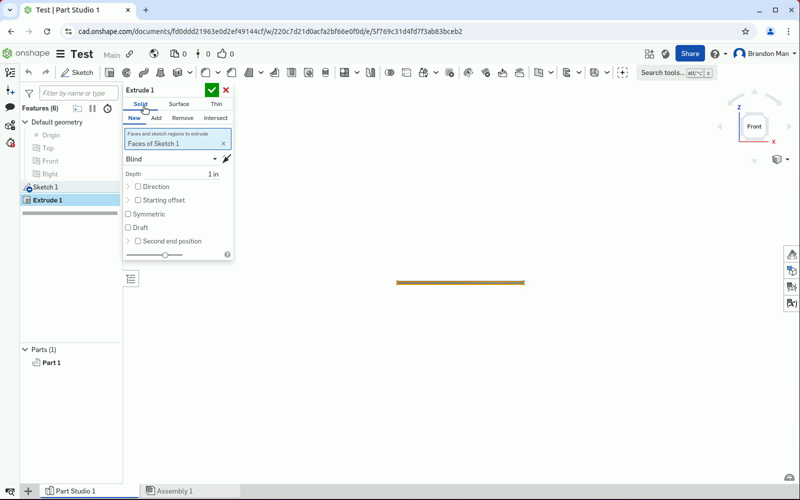
click(143, 106)
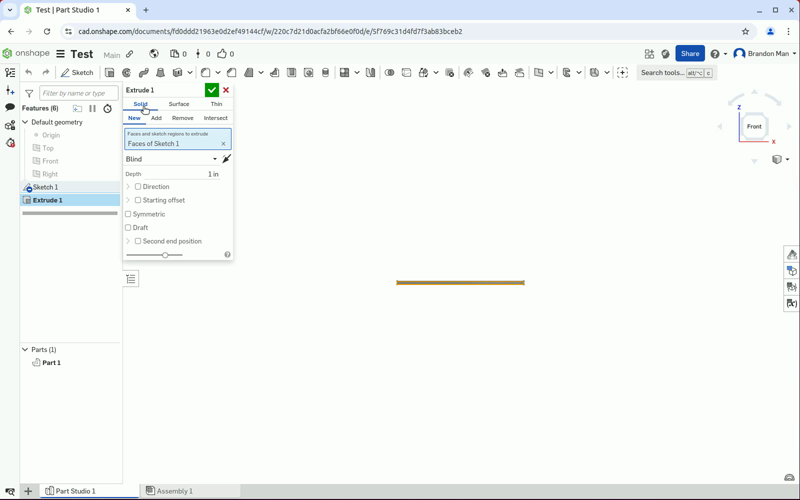
mouse_move(137, 120)
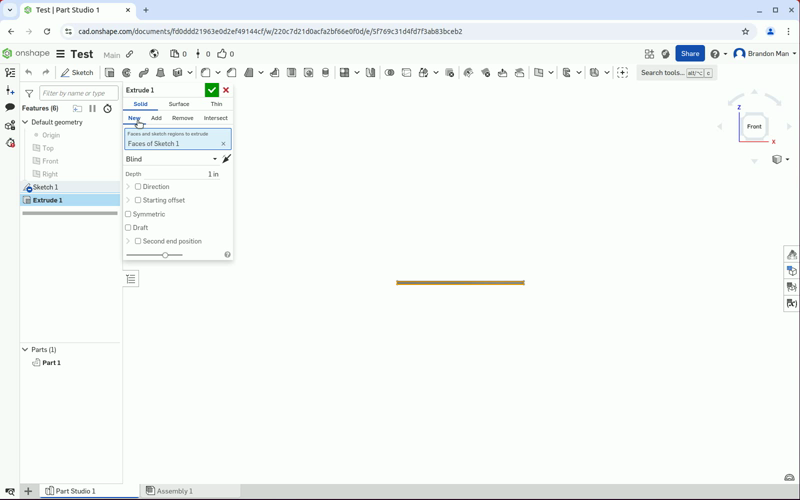
click(137, 120)
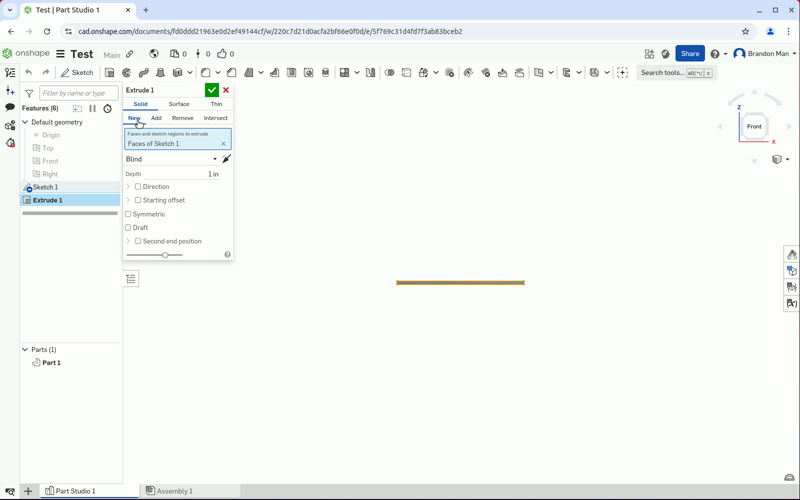
key(tab, 4)
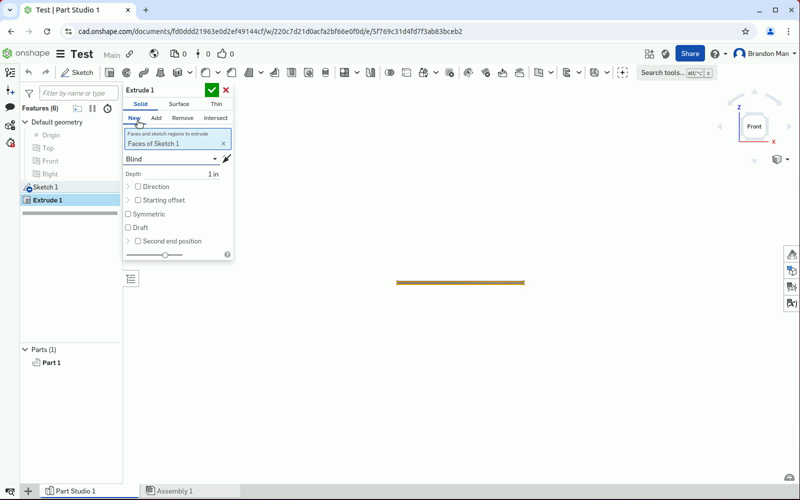
text(46.216)
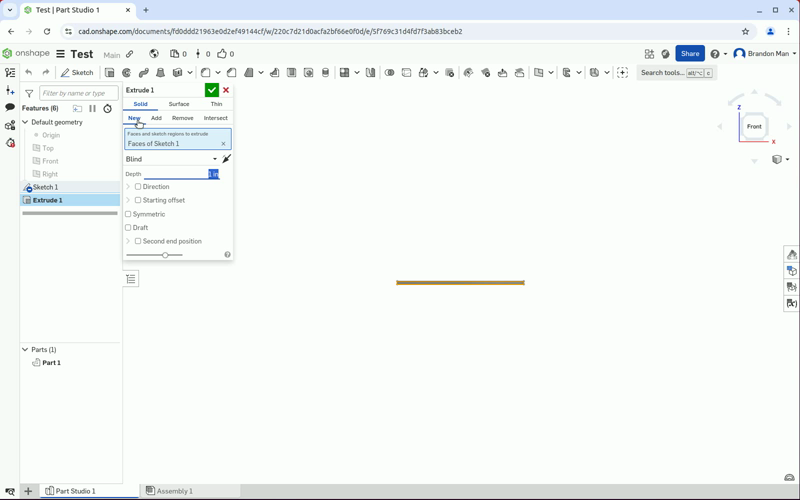
key(tab, 3)
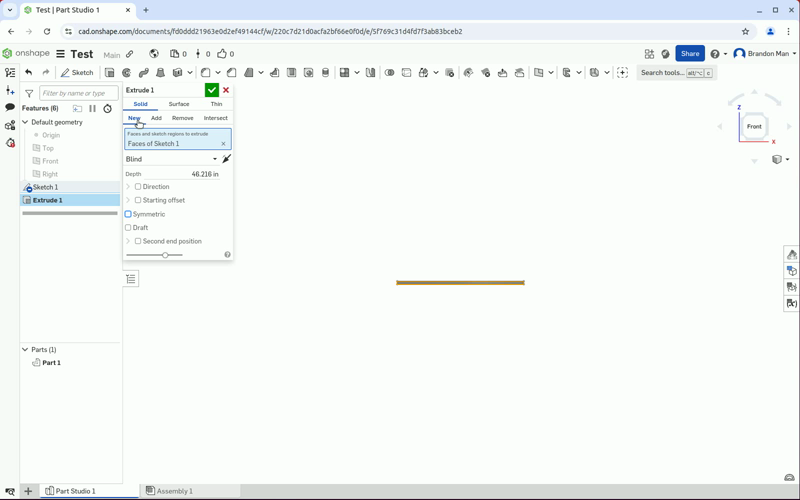
key(space)
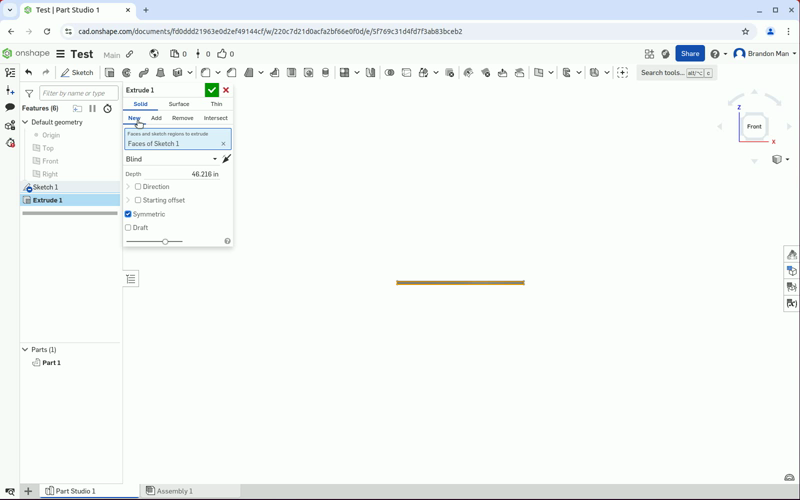
key(enter)
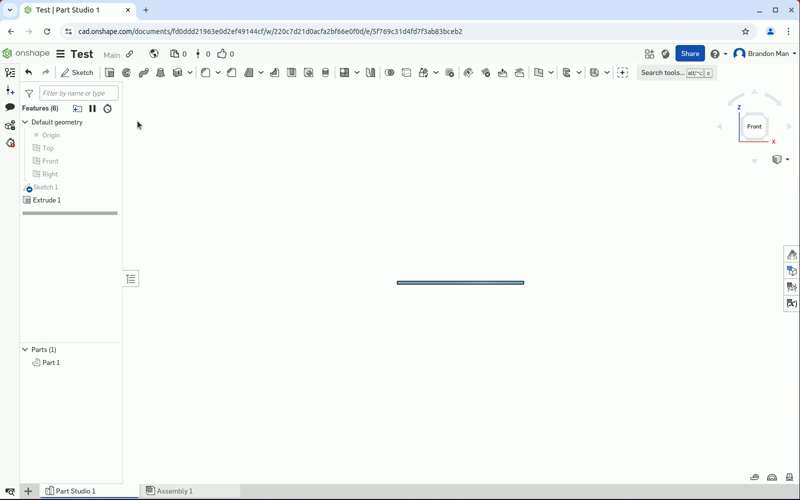
key(shift+h)
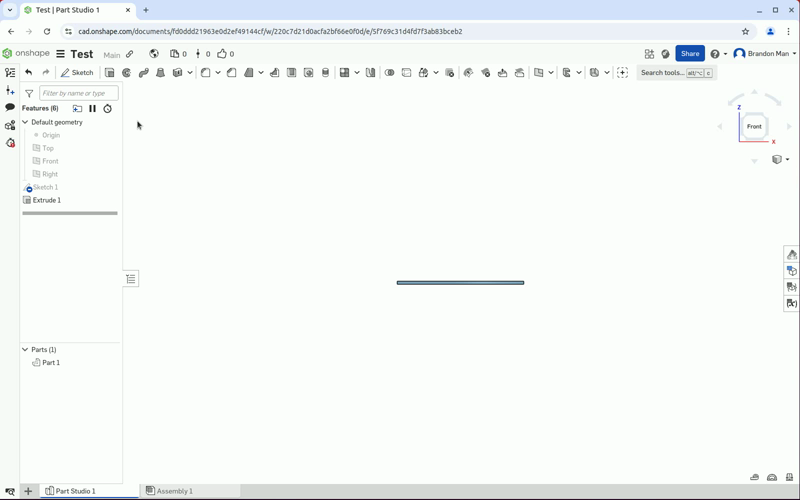
key(shift+h)
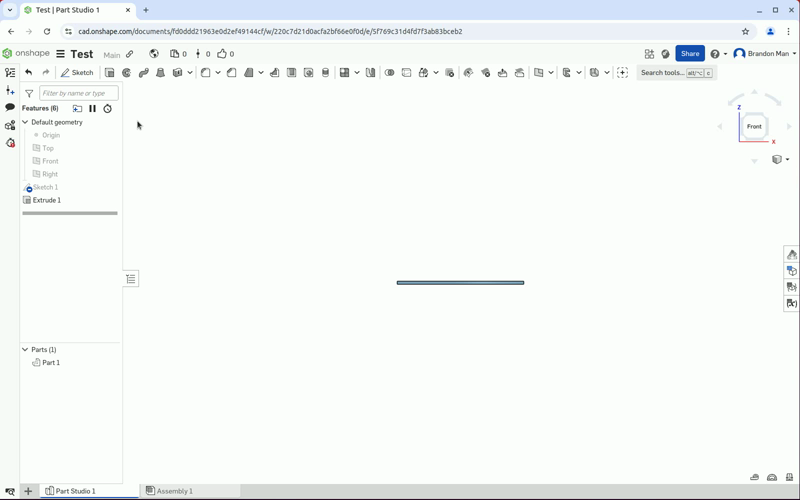
mouse_move(73, 189)
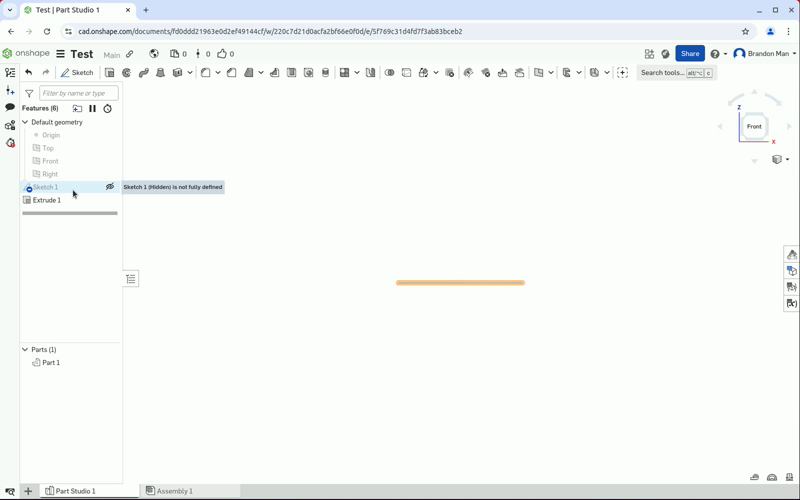
click(73, 189)
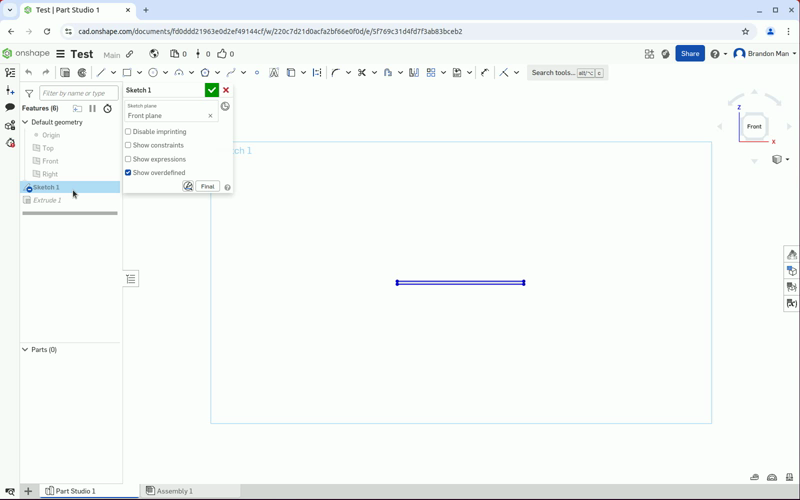
mouse_move(229, 92)
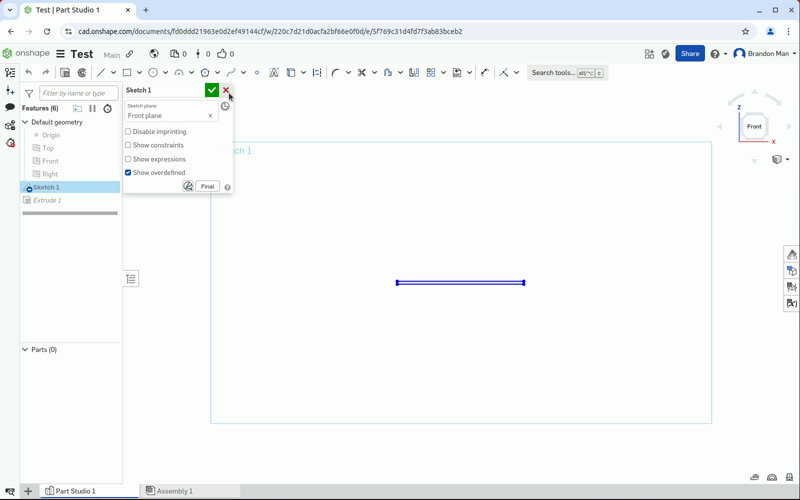
click(229, 92)
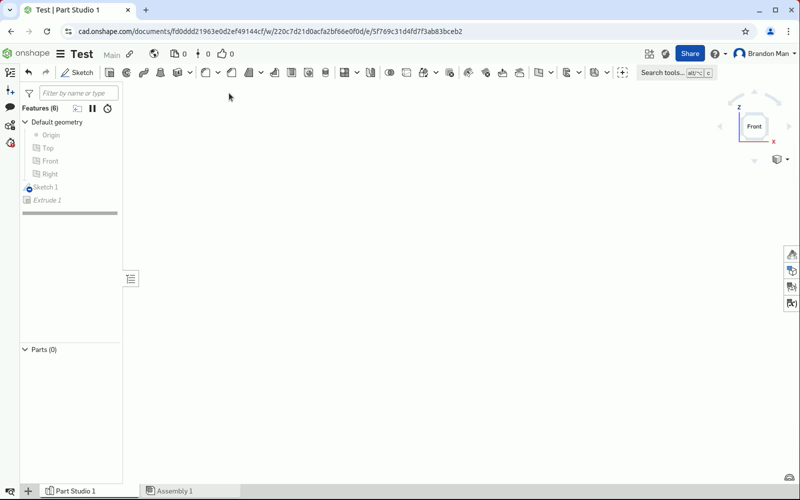
mouse_move(73, 352)
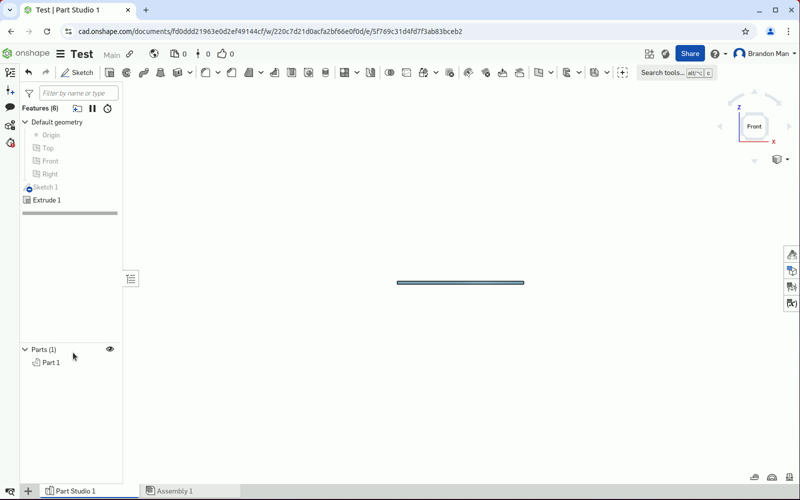
key(y)
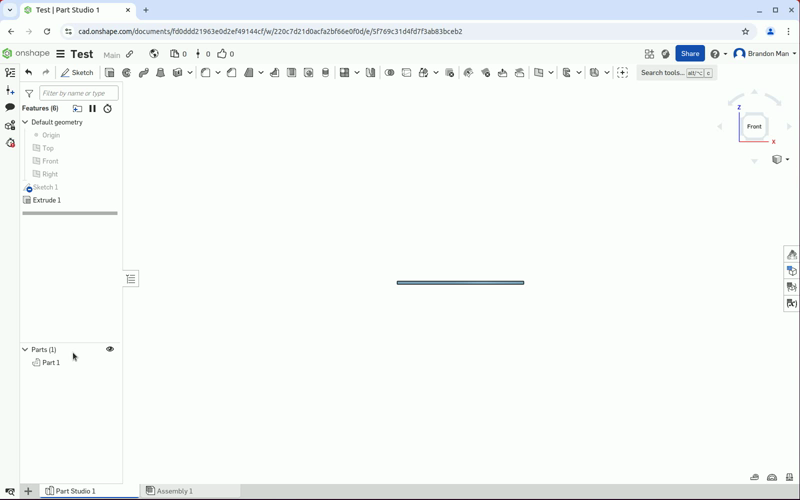
key(shift+p)
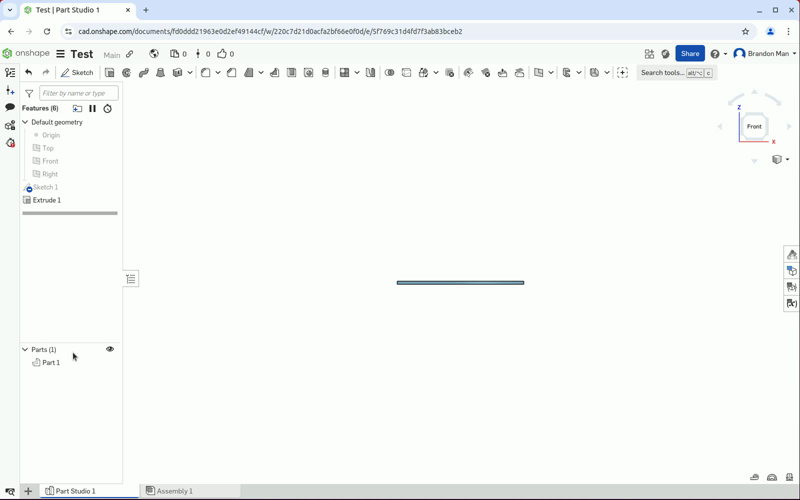
key(space)
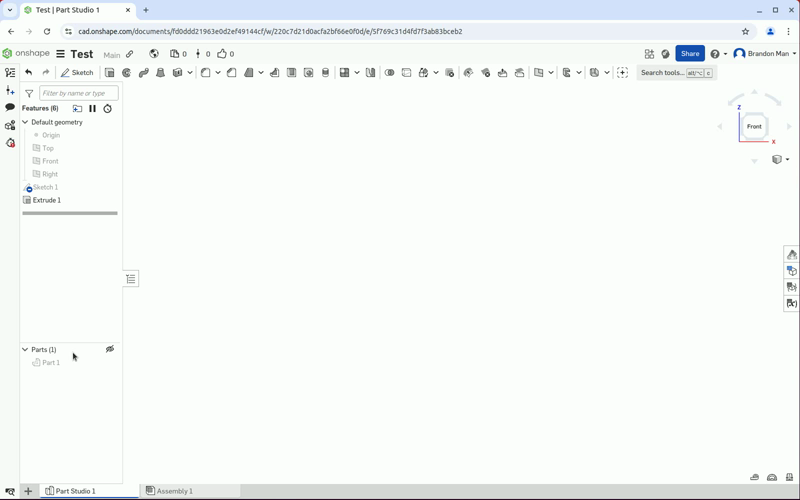
key_down(shift)
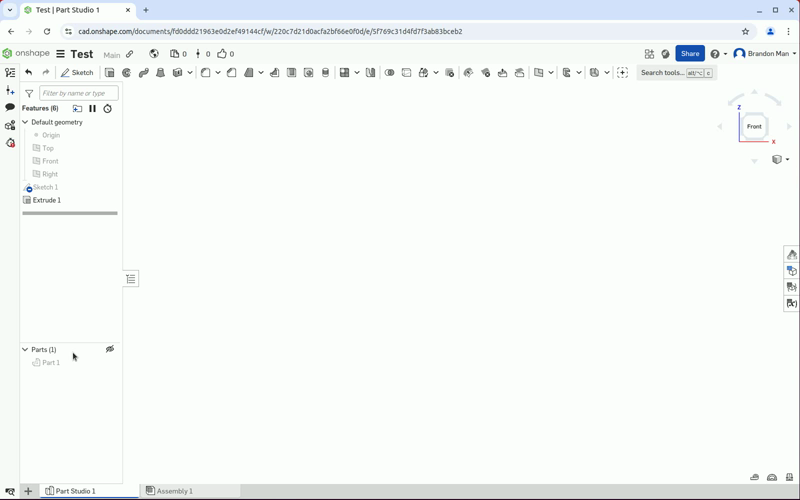
key(down)
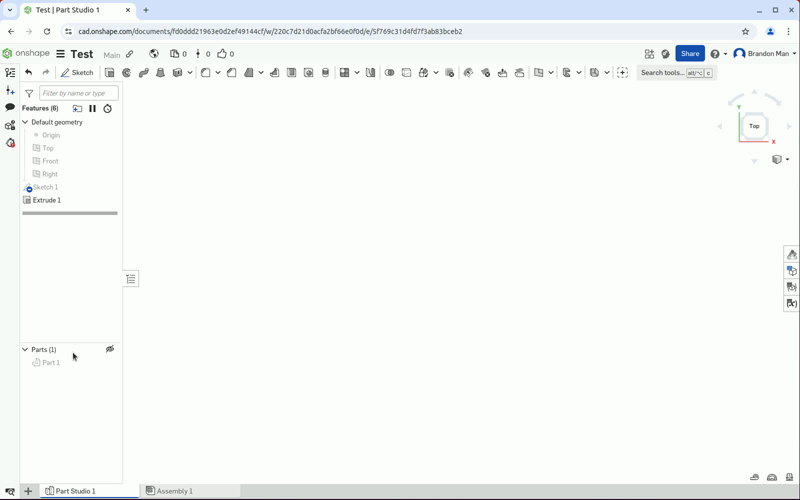
key_up(shift)
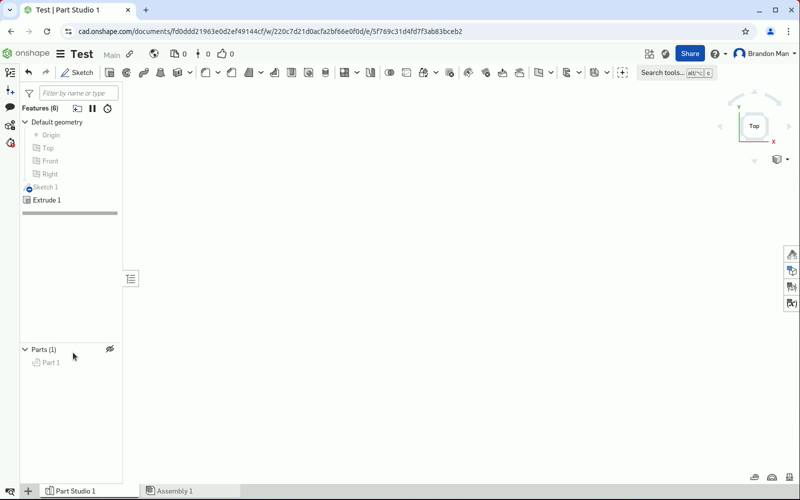
mouse_move(73, 352)
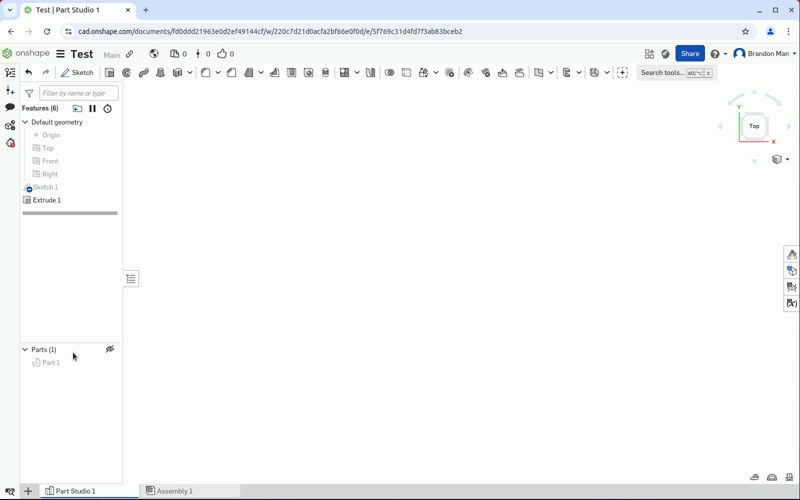
key(shift+y)
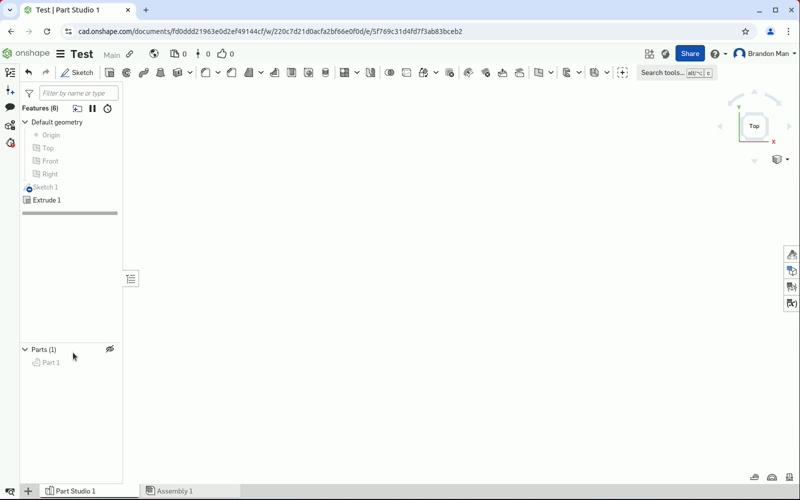
mouse_move(541, 75)
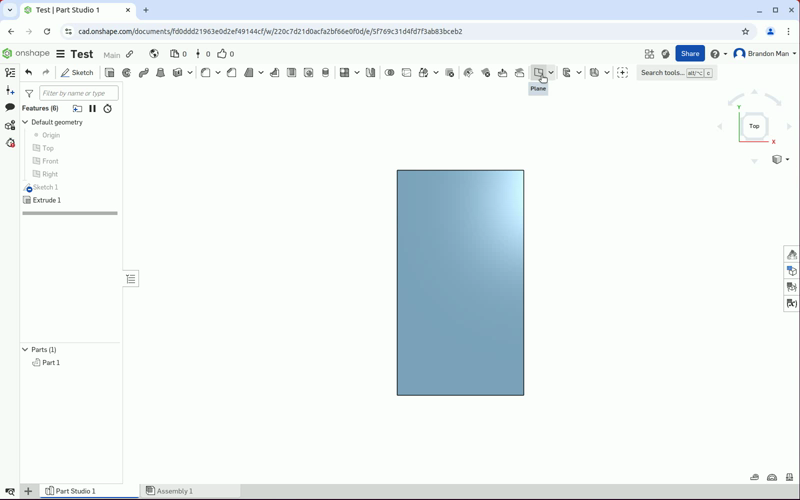
click(541, 75)
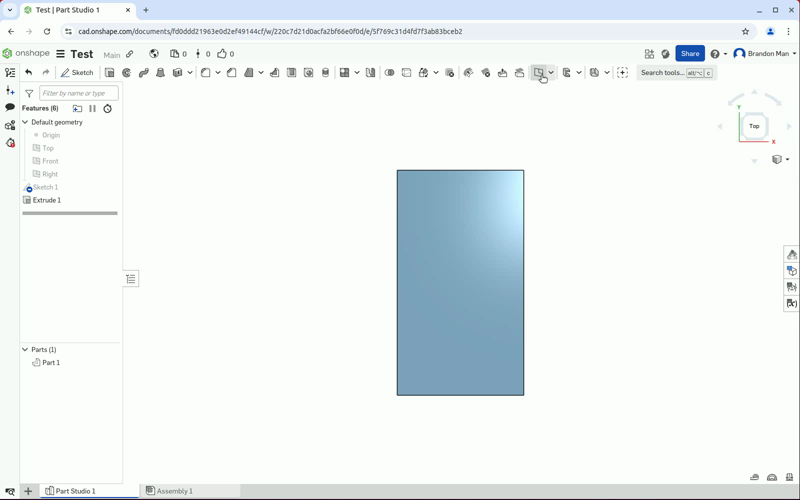
mouse_move(73, 150)
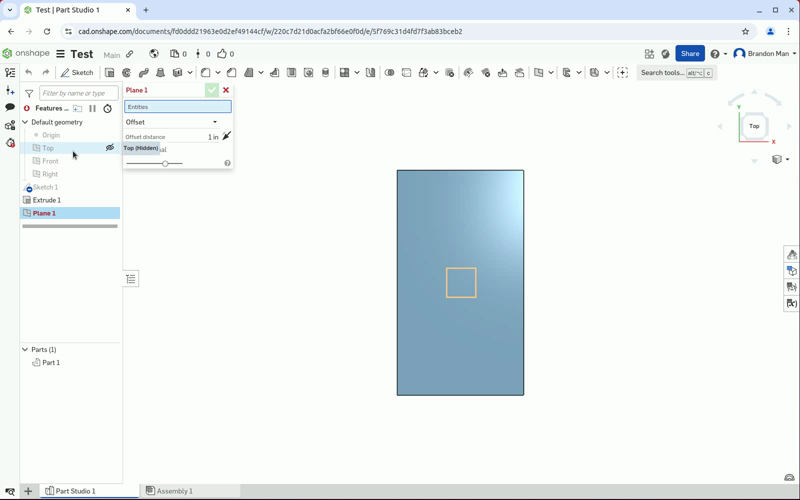
click(73, 150)
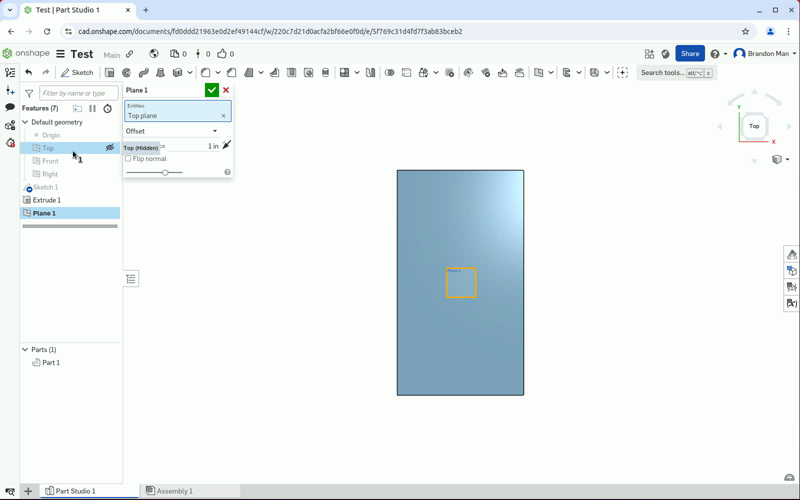
key(tab, 2)
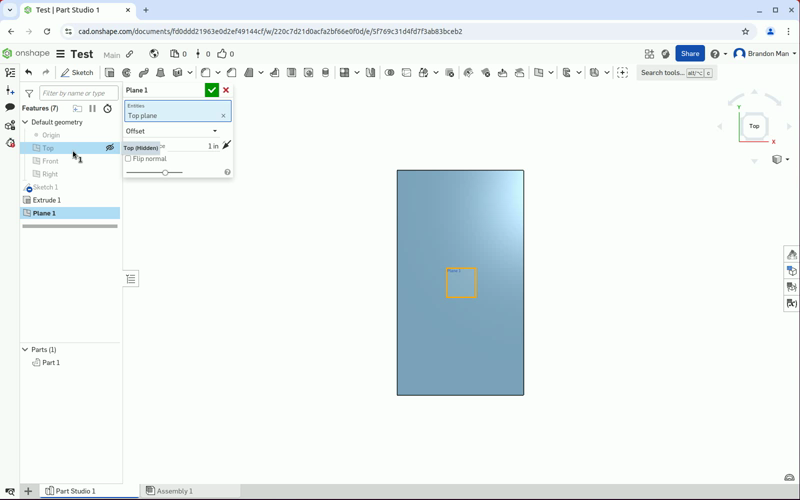
text(0.246)
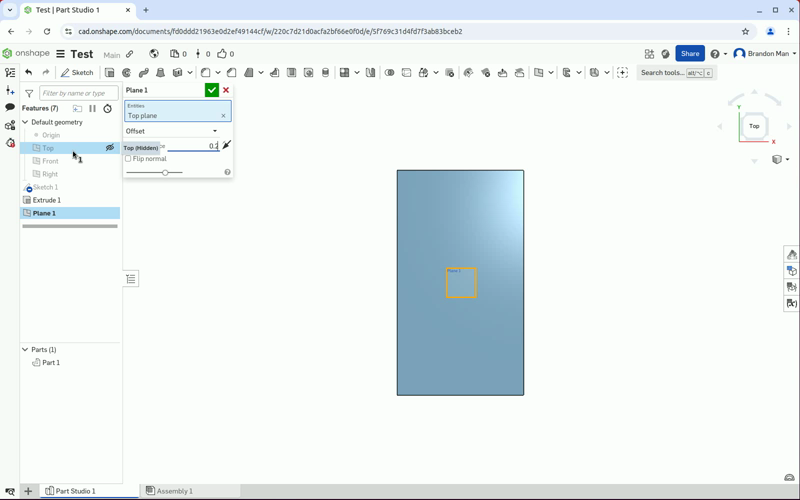
key(enter, 2)
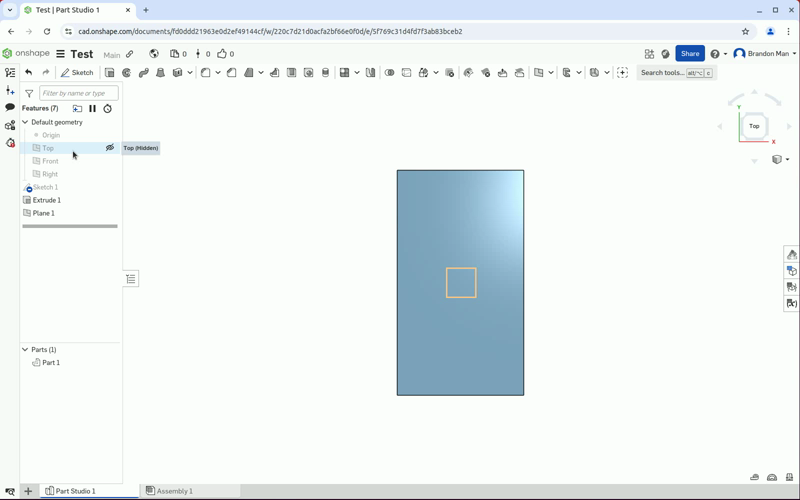
key(shift+s)
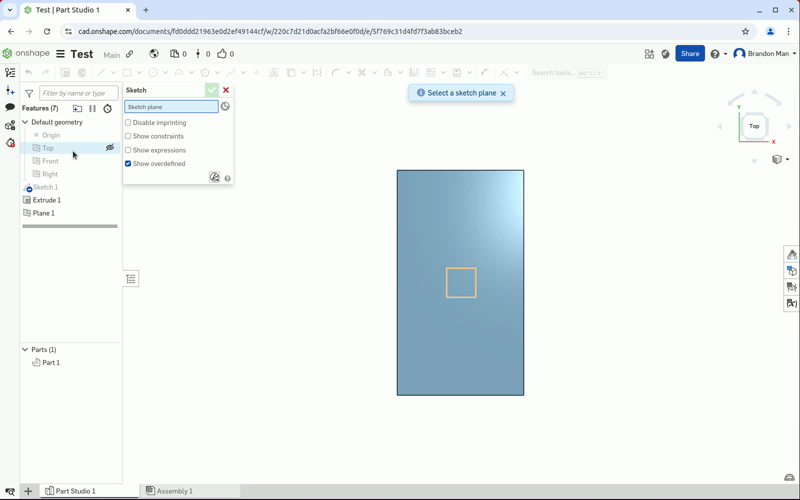
mouse_move(73, 215)
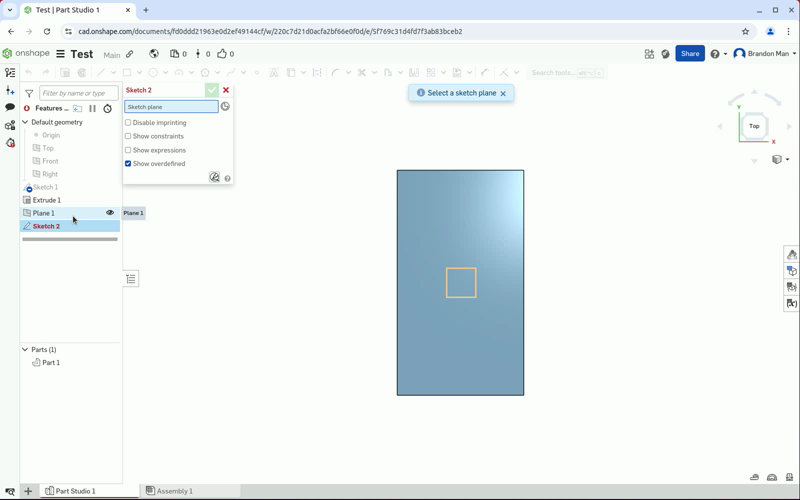
click(73, 215)
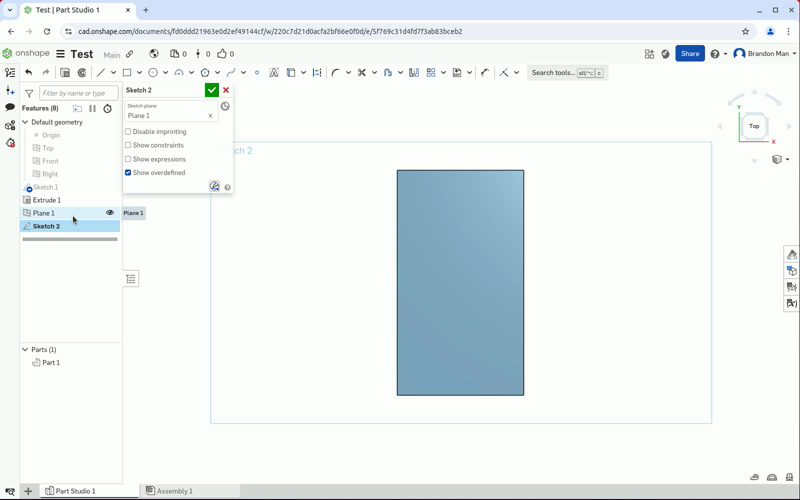
mouse_move(73, 352)
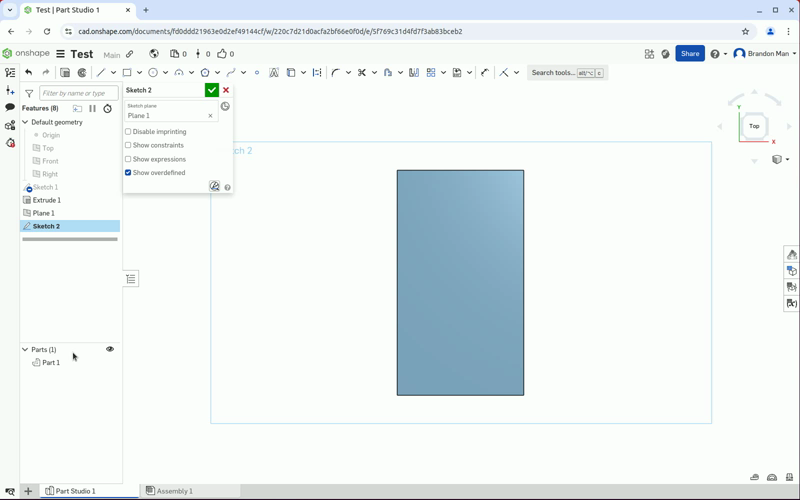
key(y)
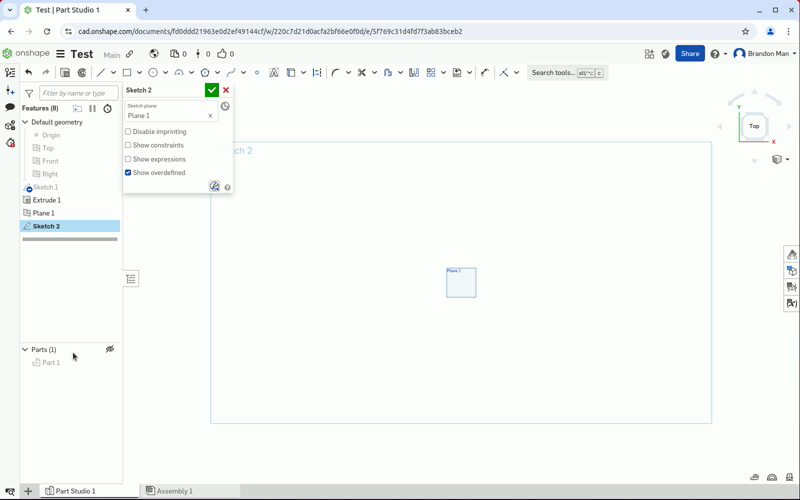
key(l)
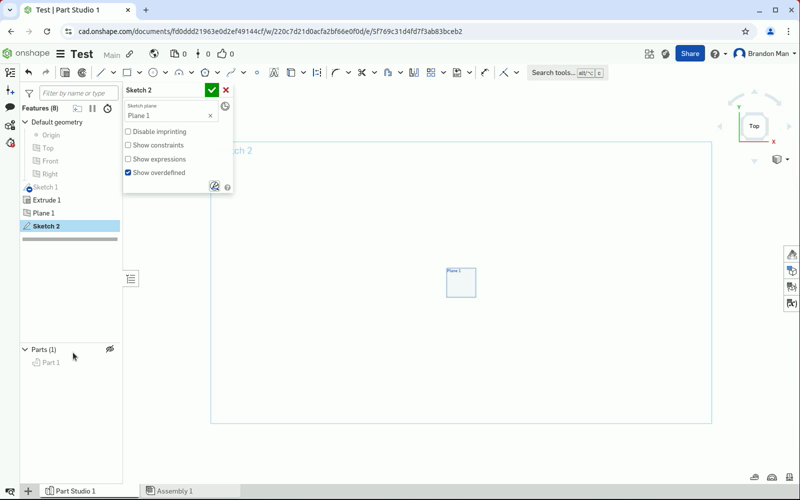
key_down(shift)
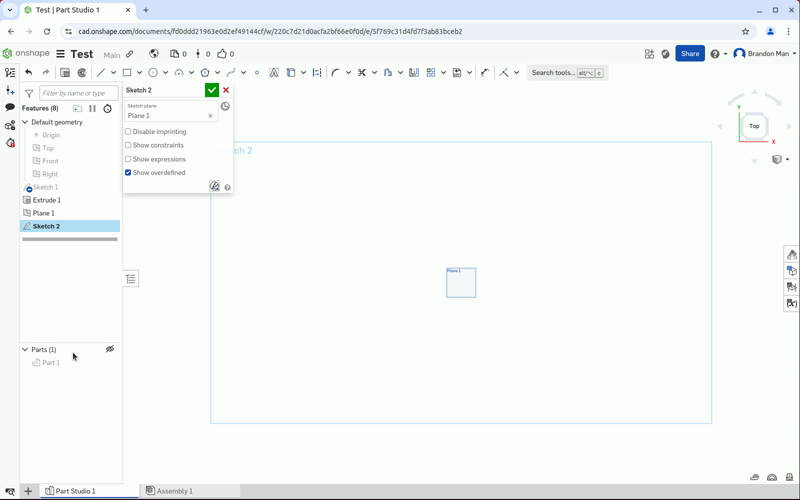
mouse_move(501, 238)
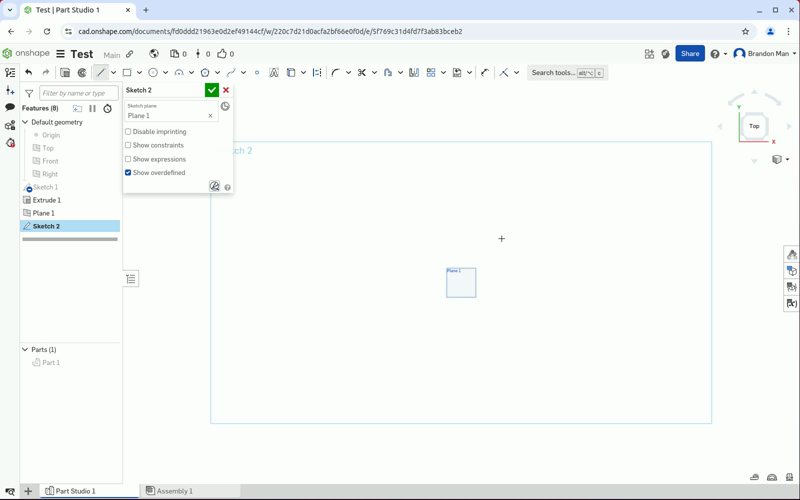
click(501, 238)
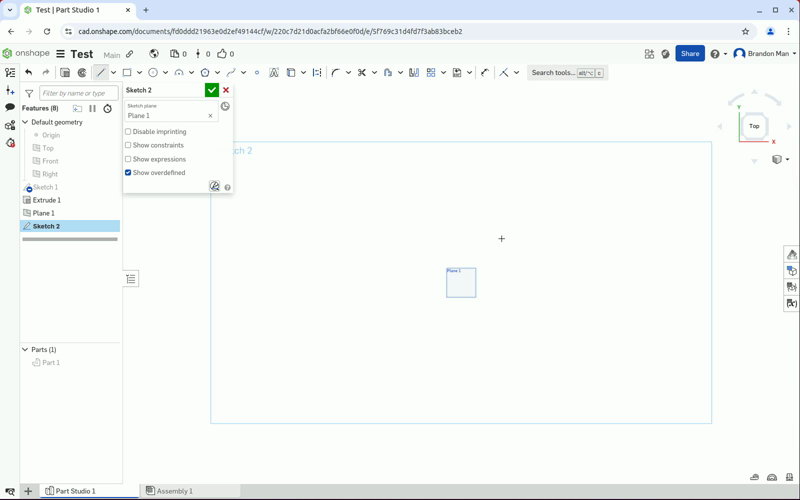
key_up(shift)
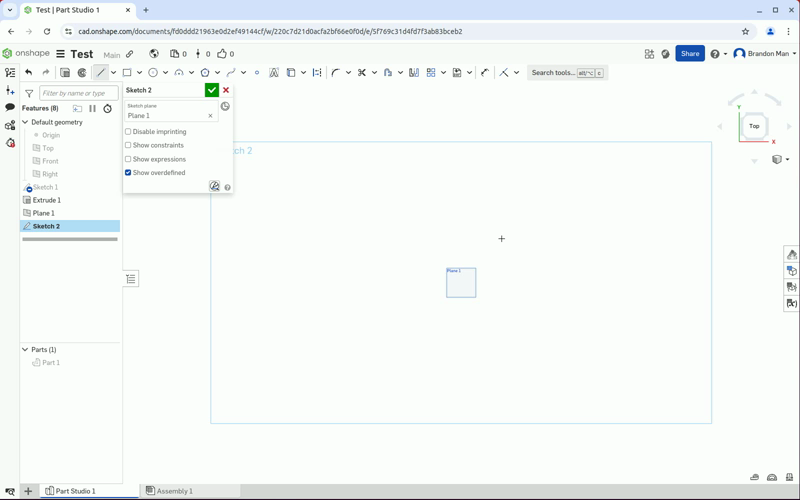
key_down(shift)
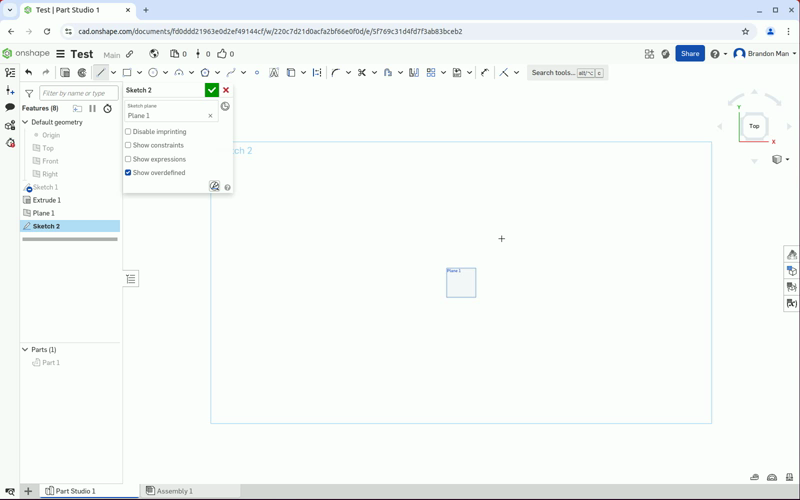
mouse_move(531, 238)
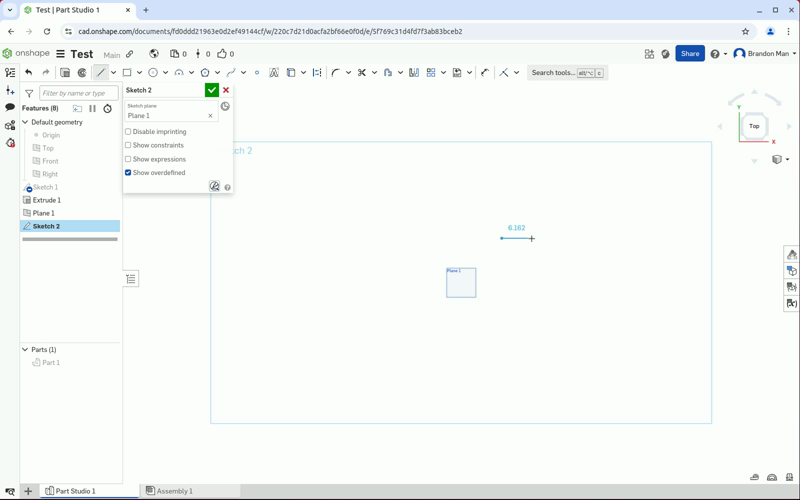
mouse_move(524, 238)
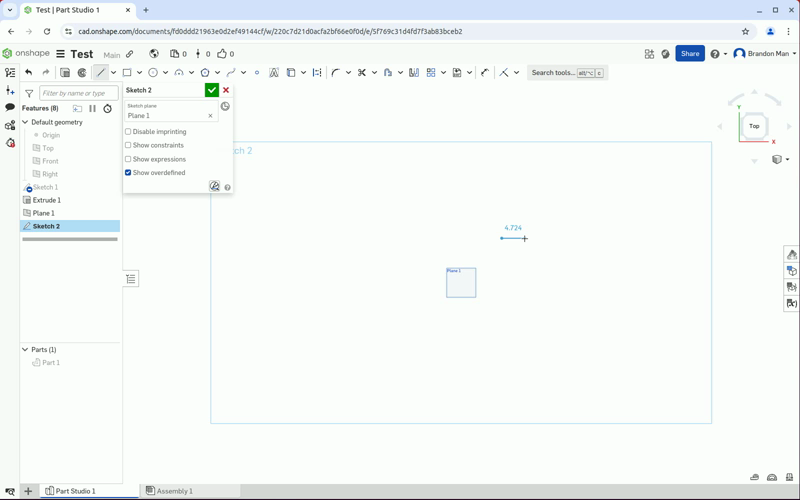
click(524, 238)
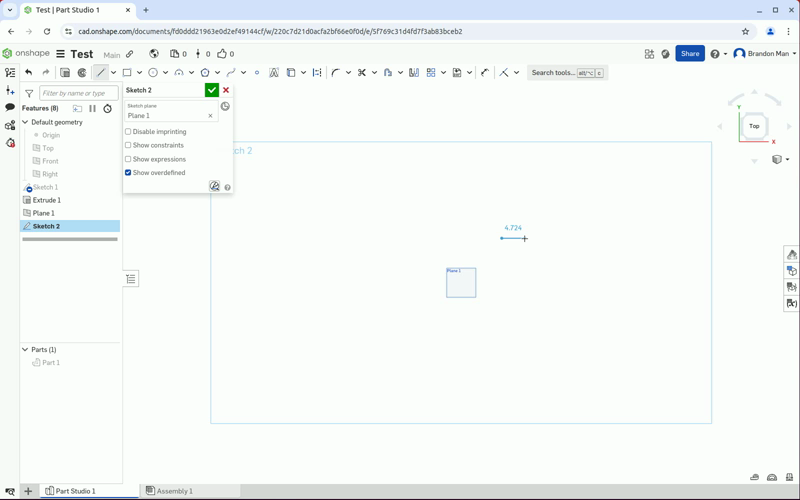
key_up(shift)
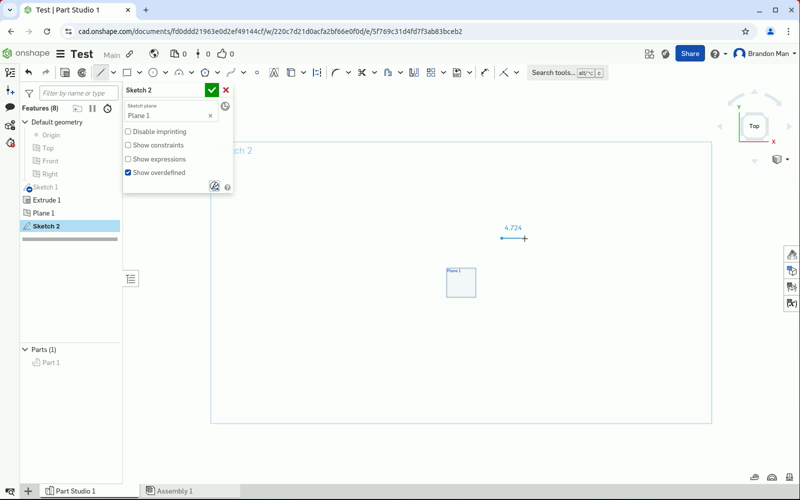
key_down(shift)
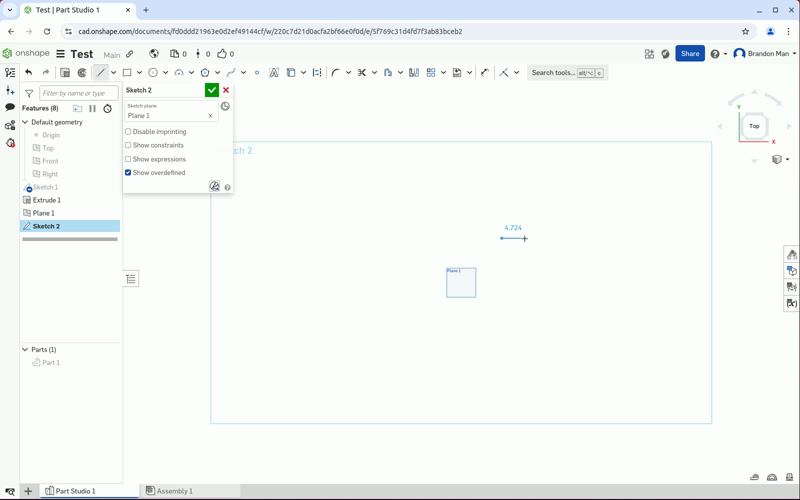
mouse_move(554, 238)
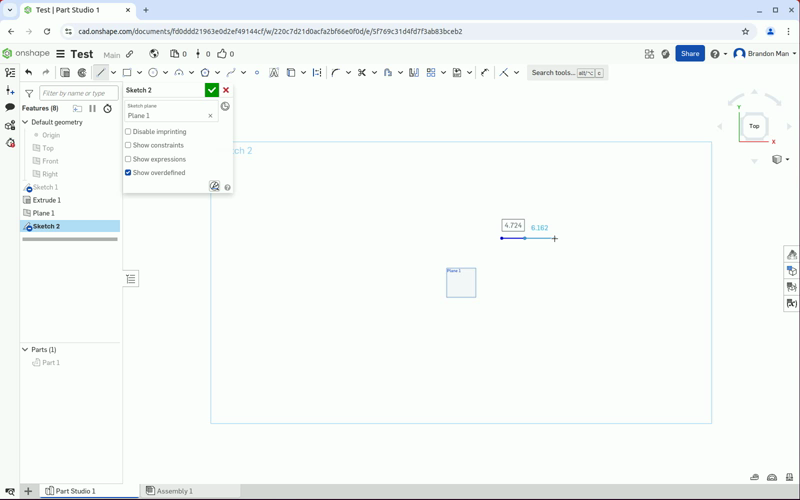
mouse_move(524, 193)
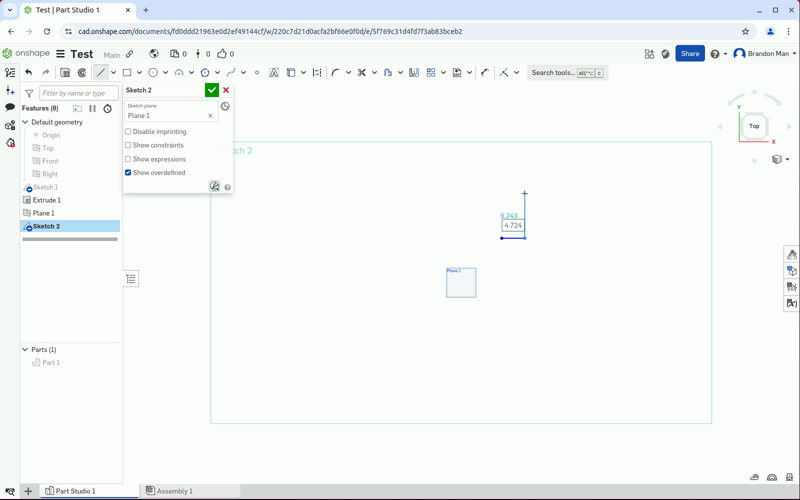
click(524, 193)
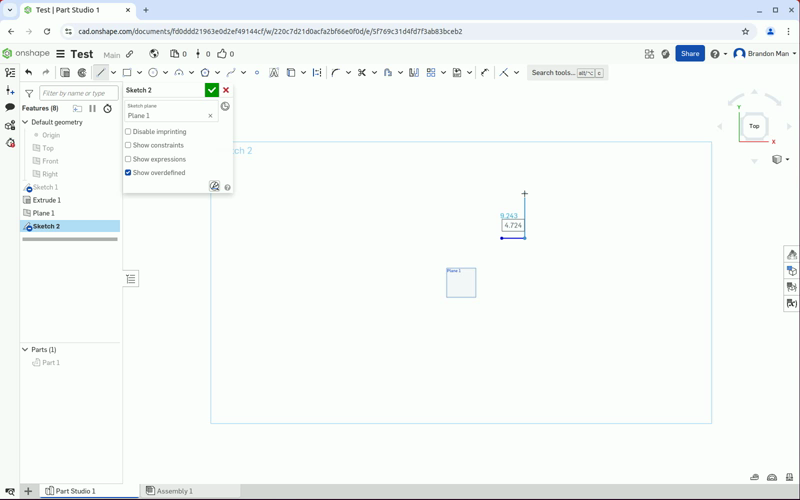
key_up(shift)
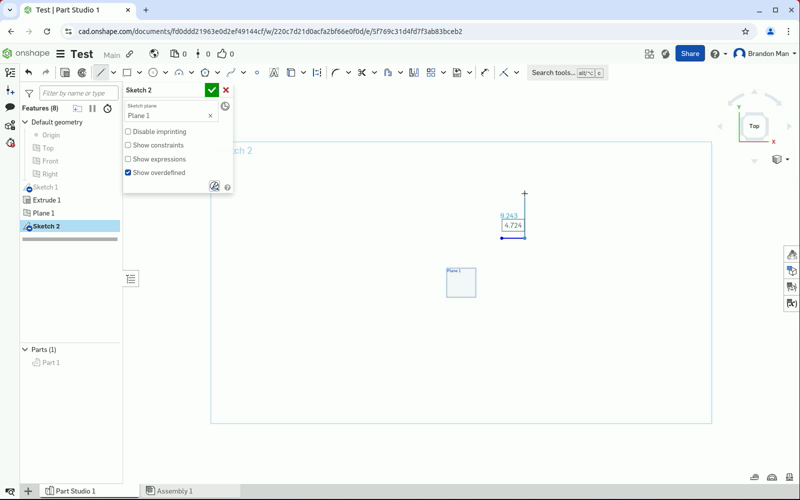
key_down(shift)
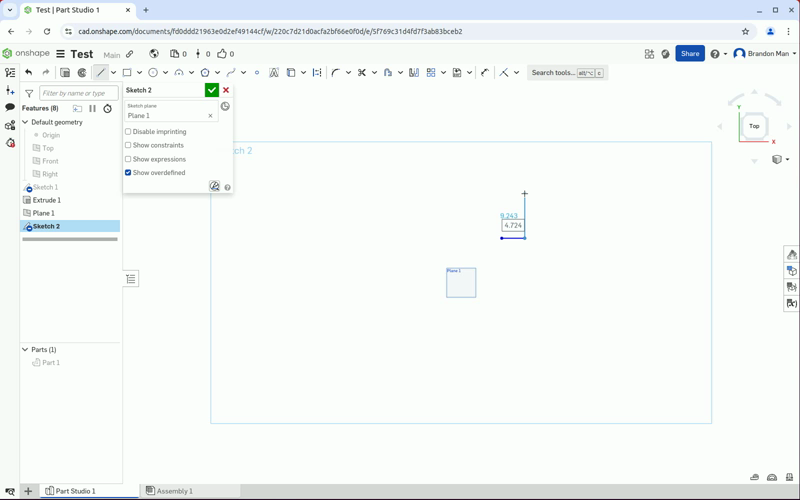
mouse_move(554, 193)
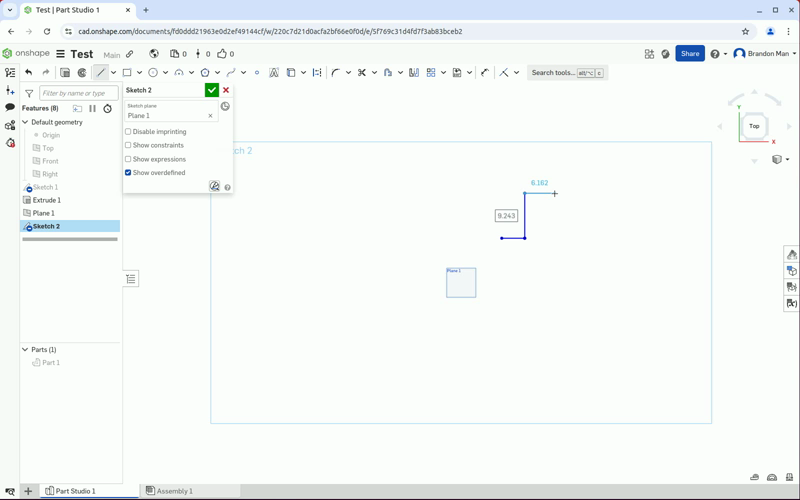
mouse_move(501, 193)
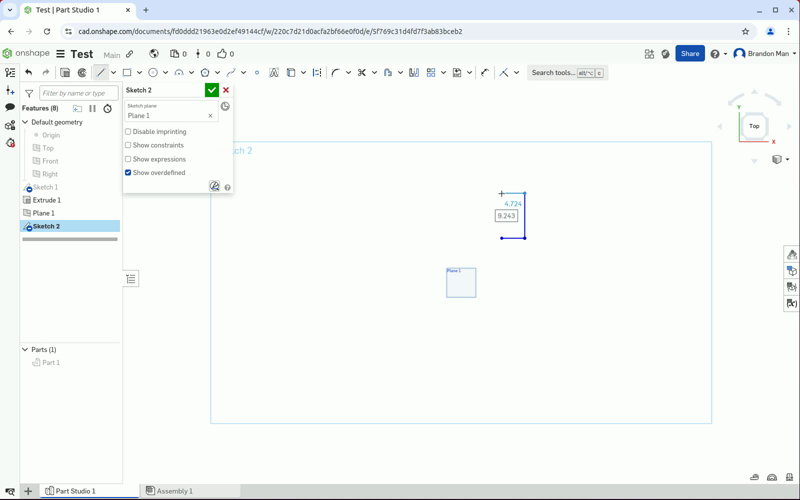
click(501, 193)
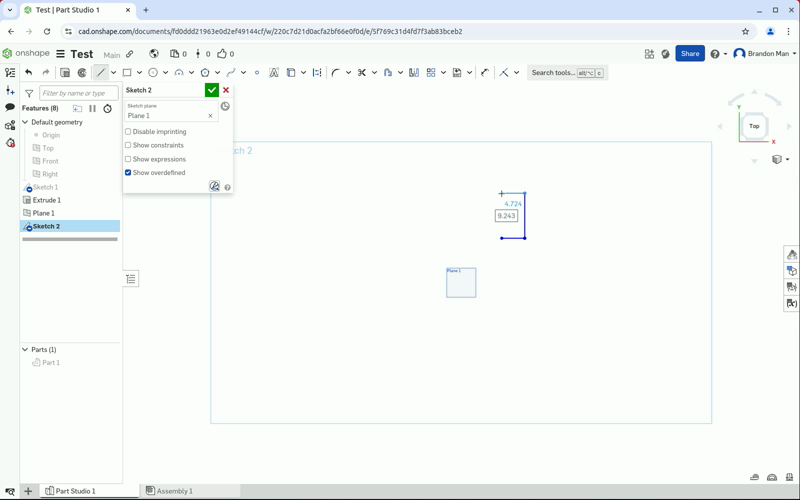
key_up(shift)
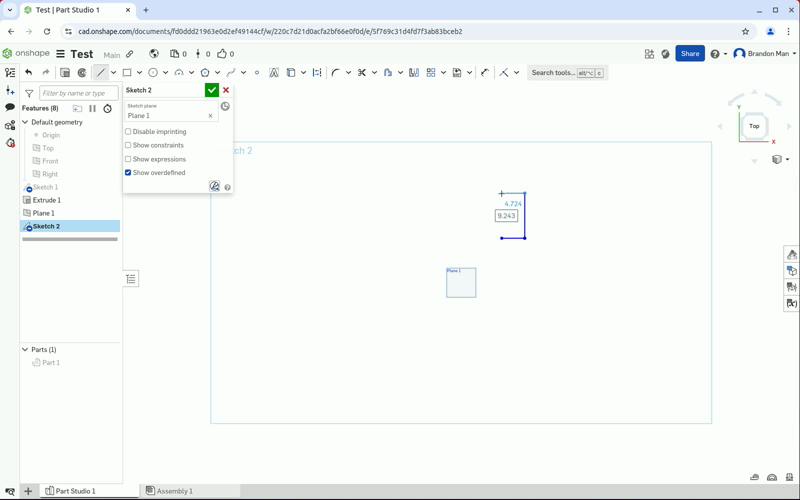
mouse_move(531, 193)
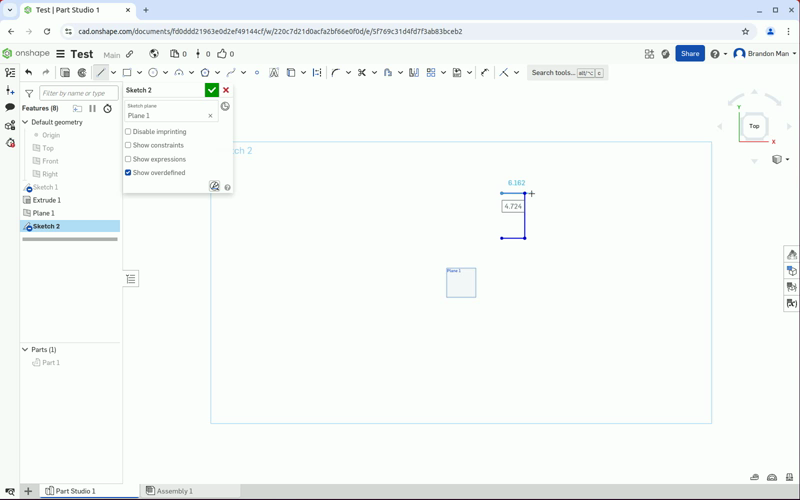
key_down(shift)
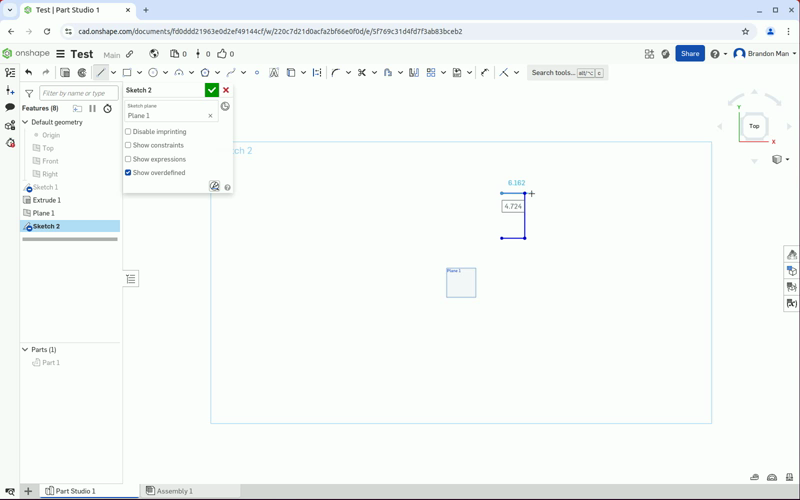
mouse_move(501, 238)
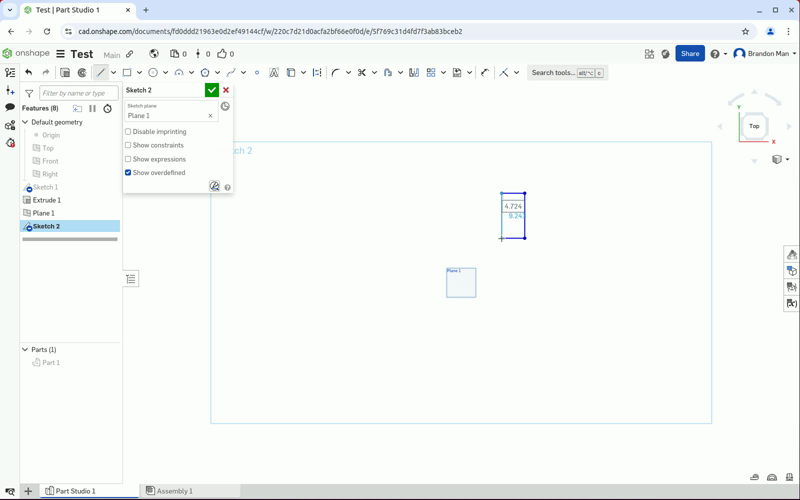
key_up(shift)
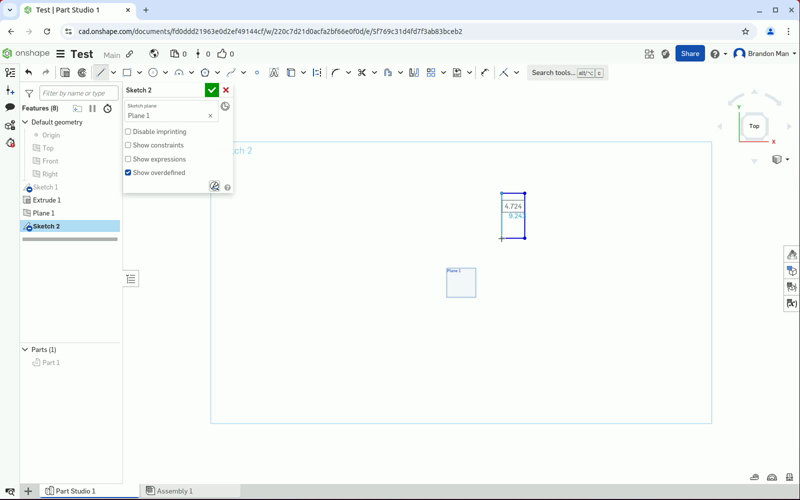
click(501, 238)
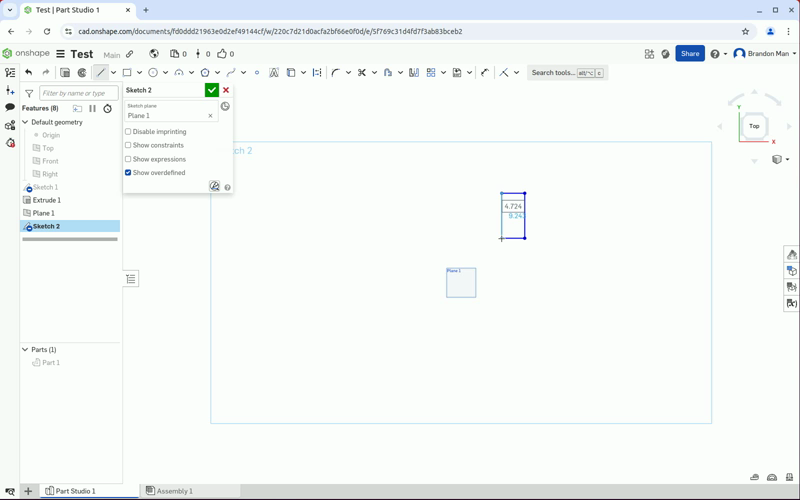
key(esc)
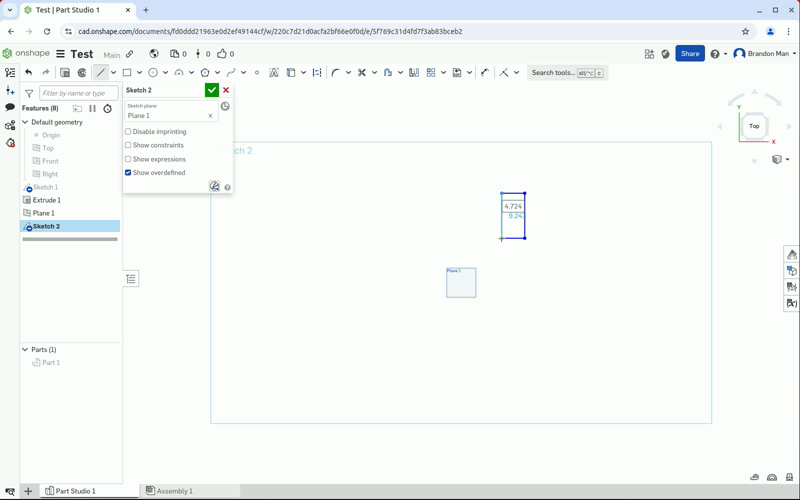
mouse_move(515, 231)
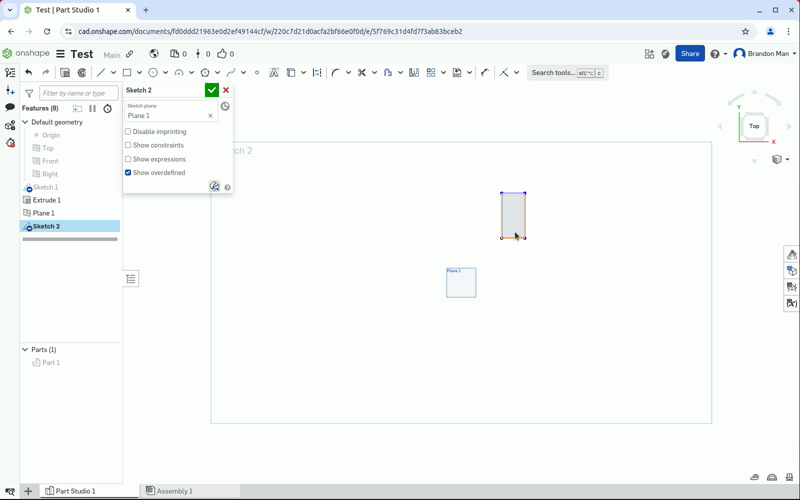
scroll(6)
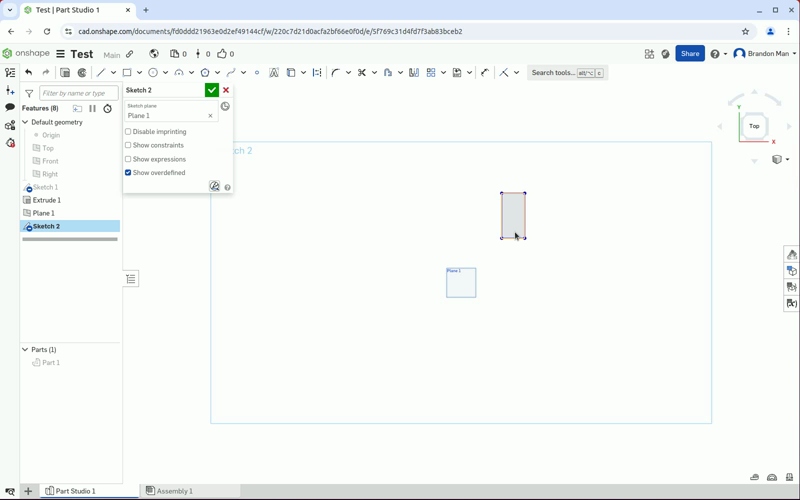
scroll(6)
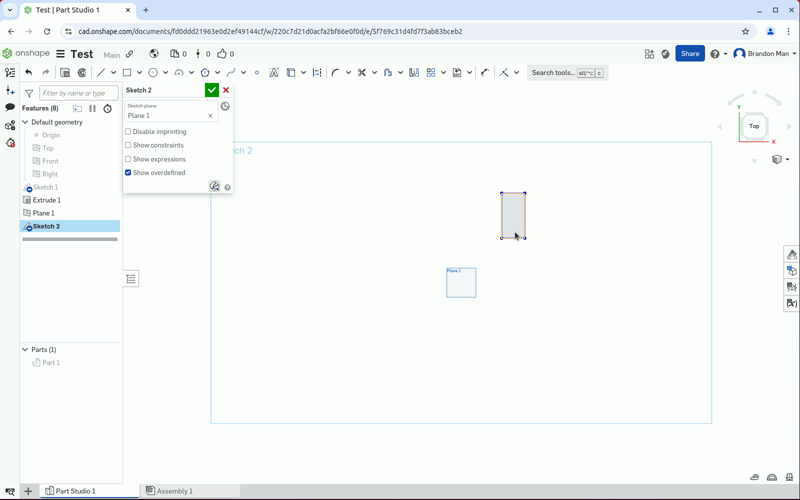
scroll(6)
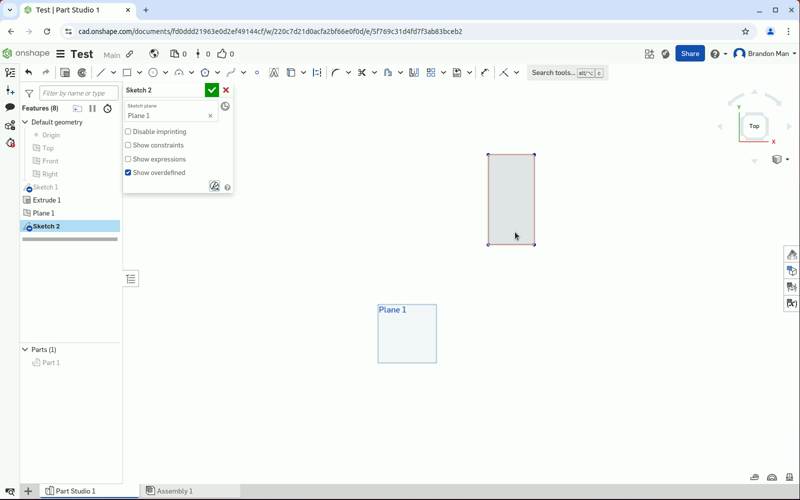
scroll(6)
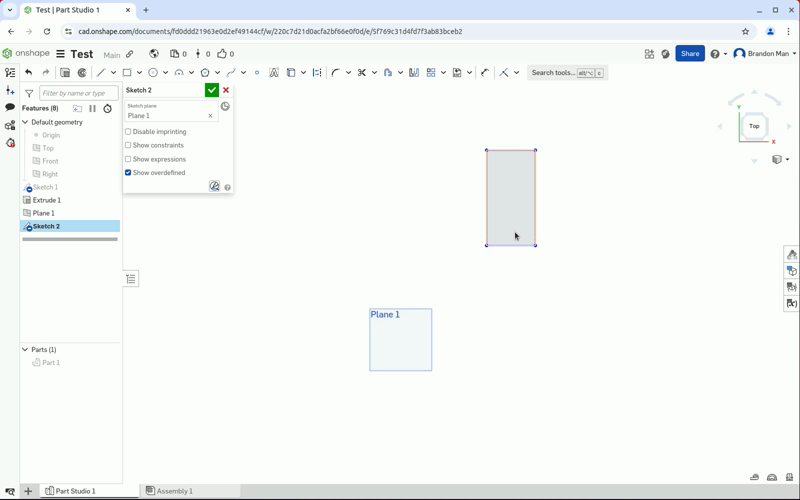
scroll(6)
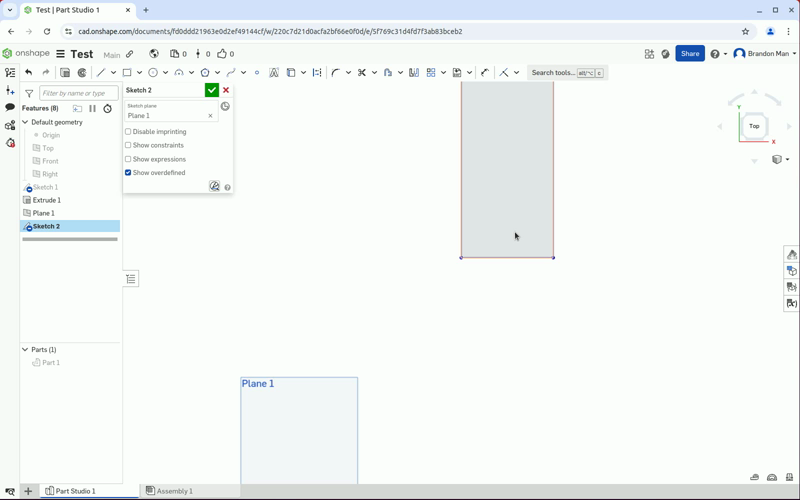
scroll(6)
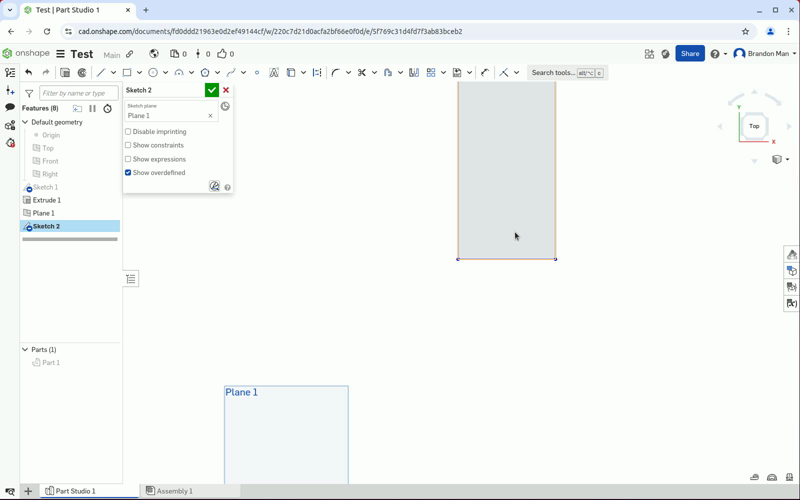
scroll(6)
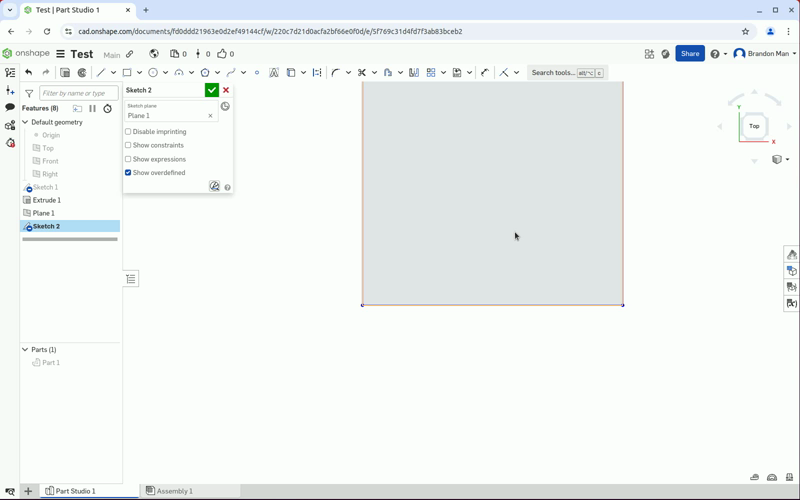
click(515, 231)
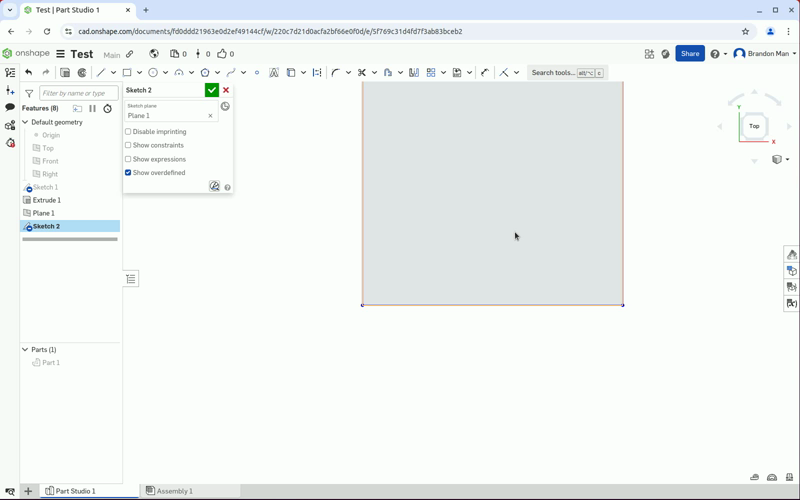
scroll(-6)
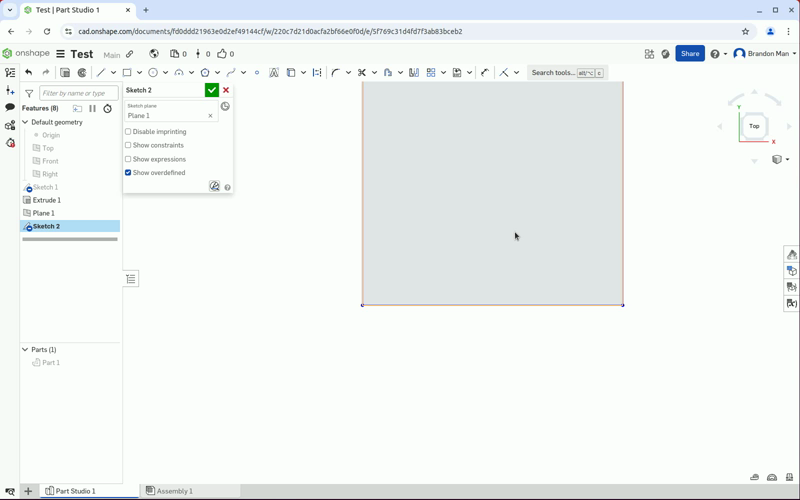
scroll(-6)
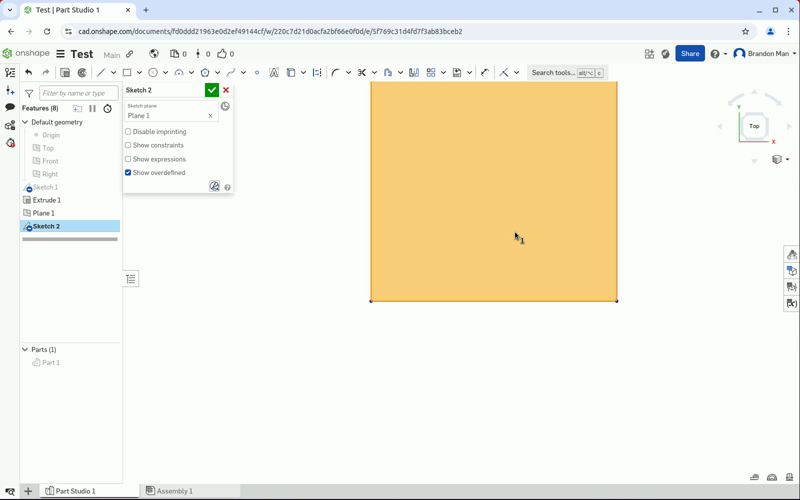
scroll(-6)
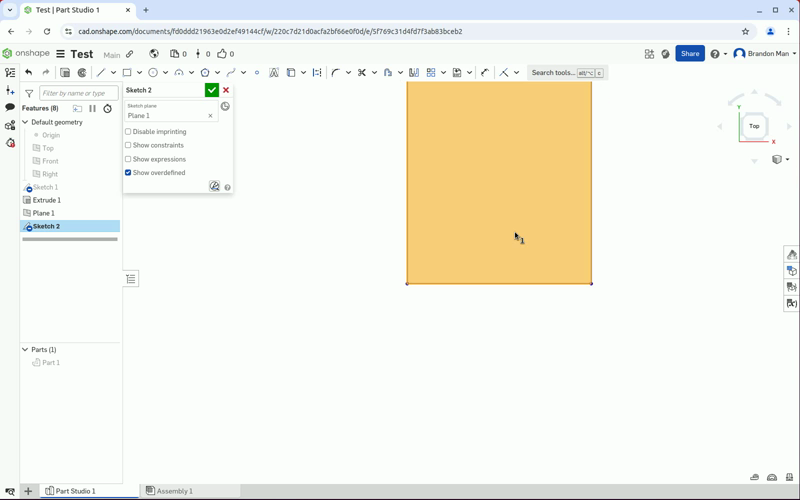
scroll(-6)
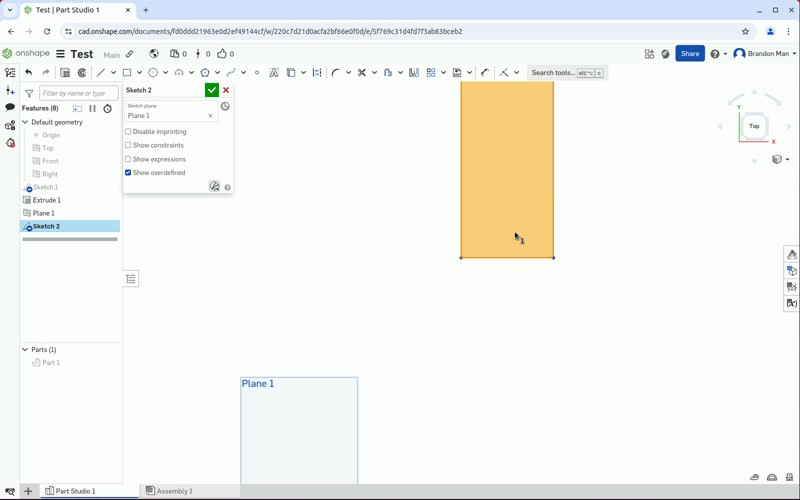
scroll(-6)
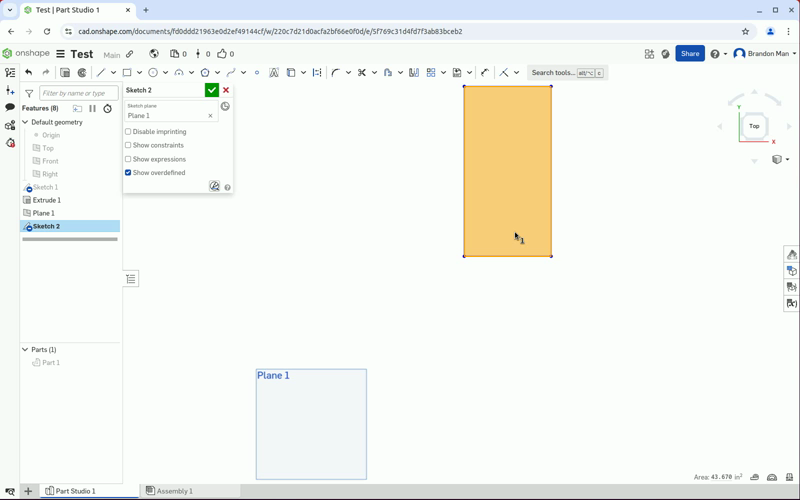
scroll(-6)
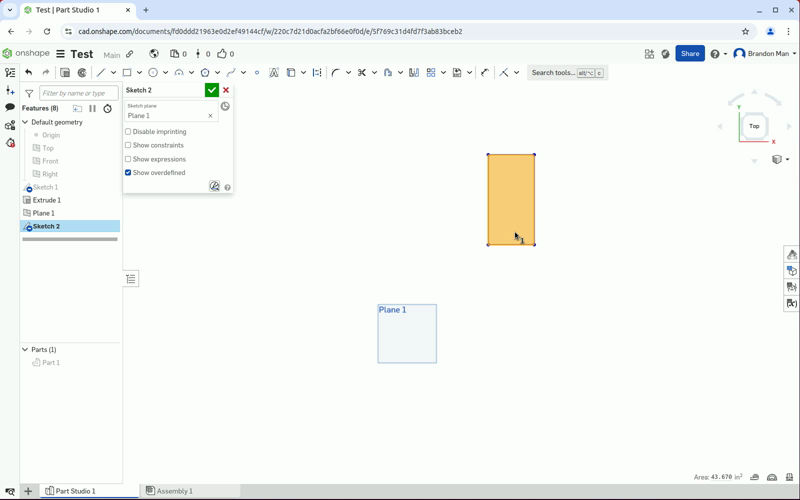
scroll(-6)
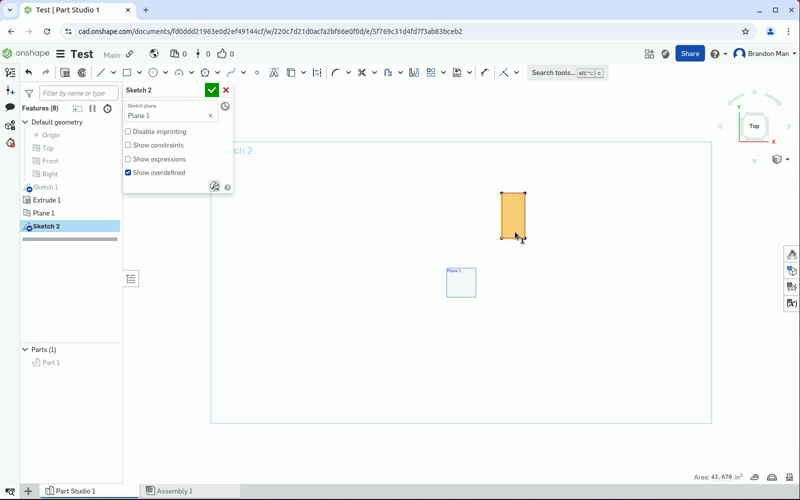
mouse_move(73, 352)
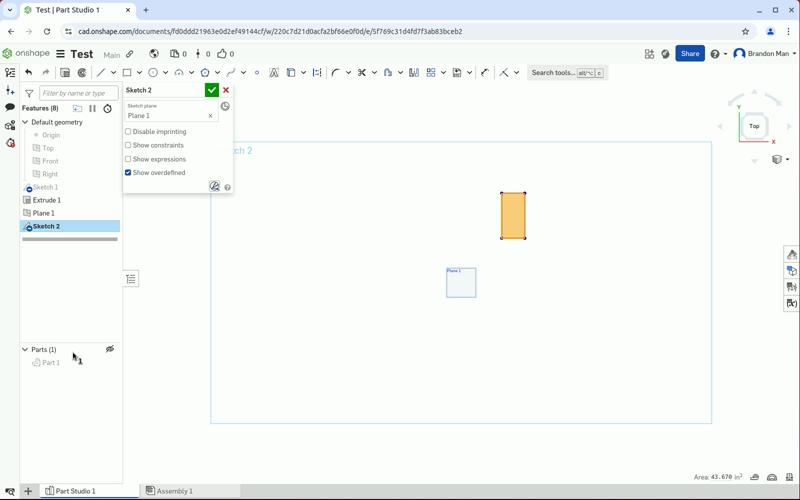
key(shift+y)
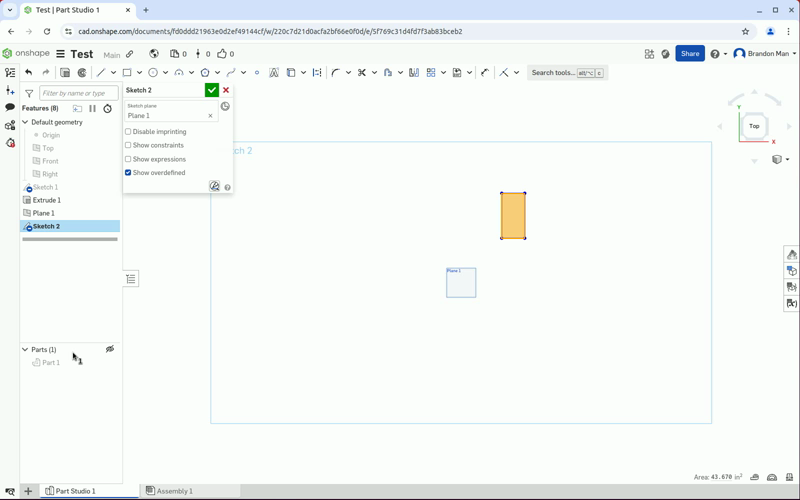
key(shift+e)
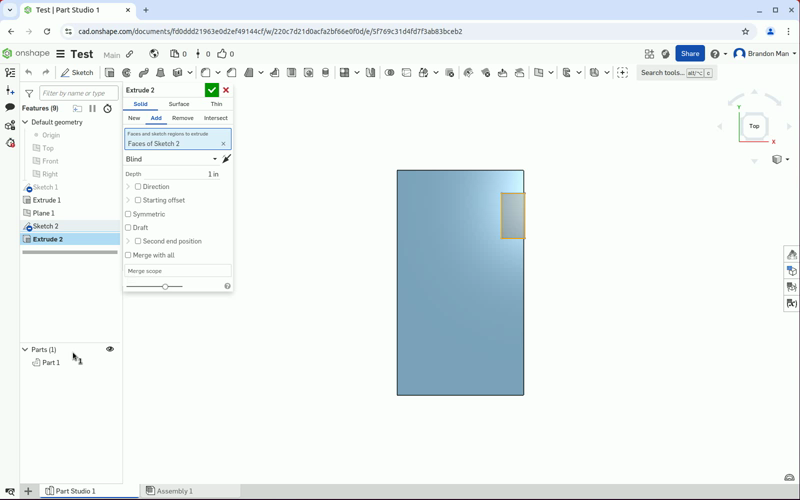
mouse_move(143, 106)
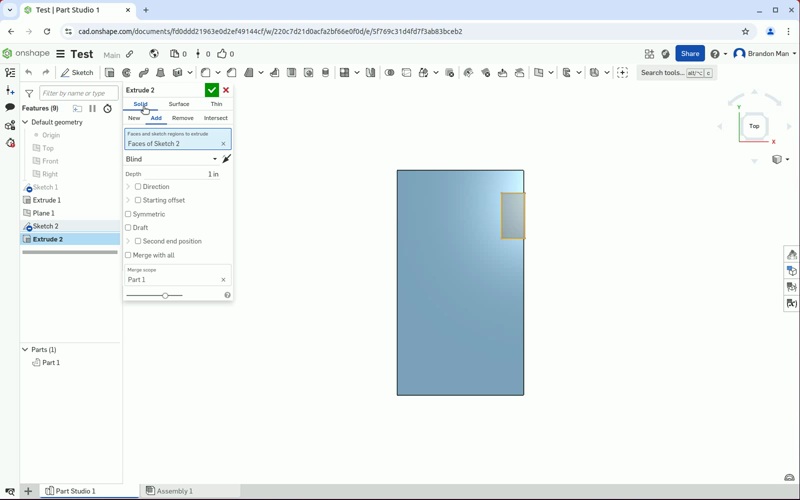
click(143, 106)
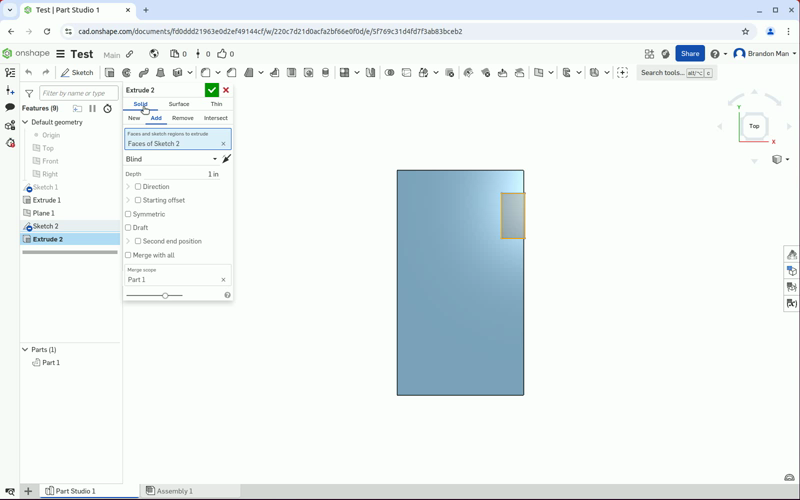
mouse_move(137, 120)
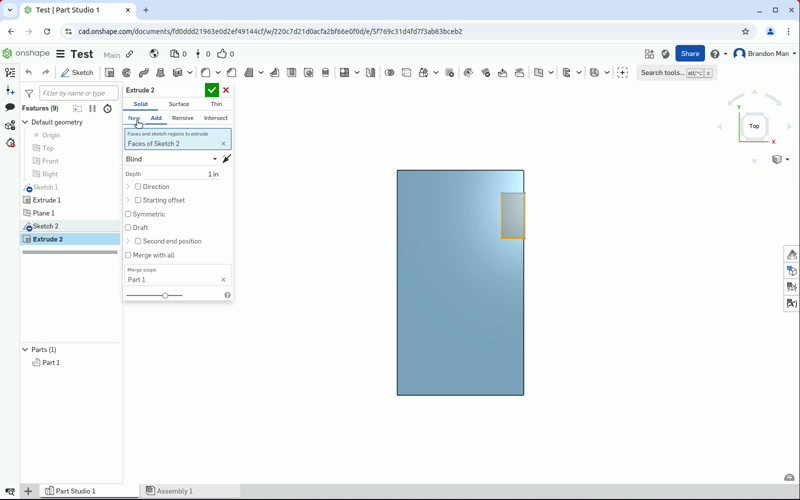
click(137, 120)
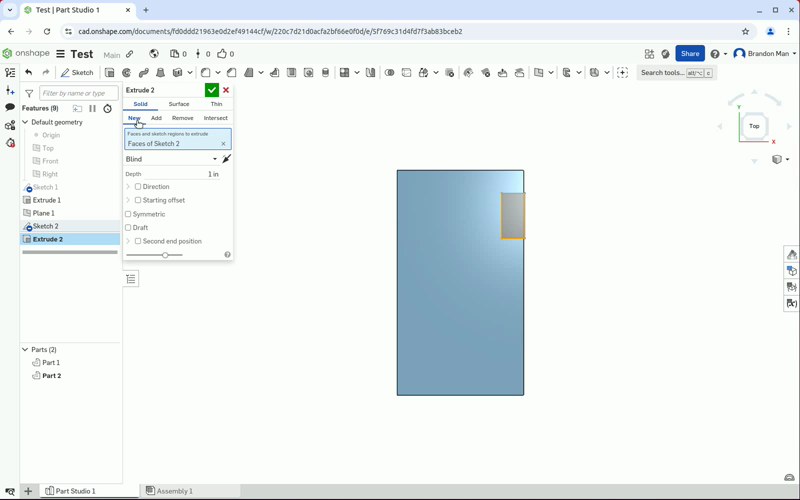
key(tab, 4)
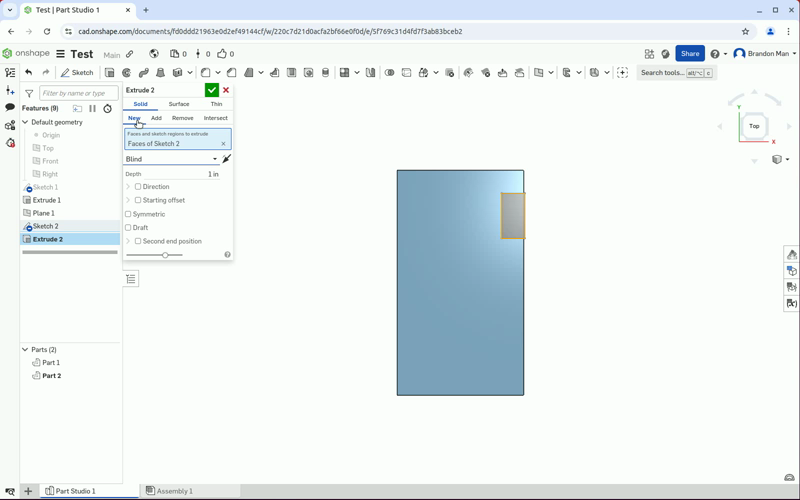
text(16.128)
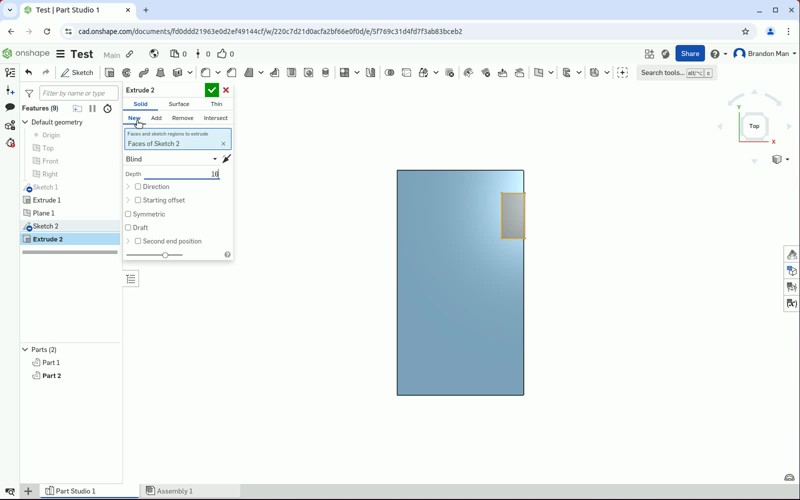
key(enter)
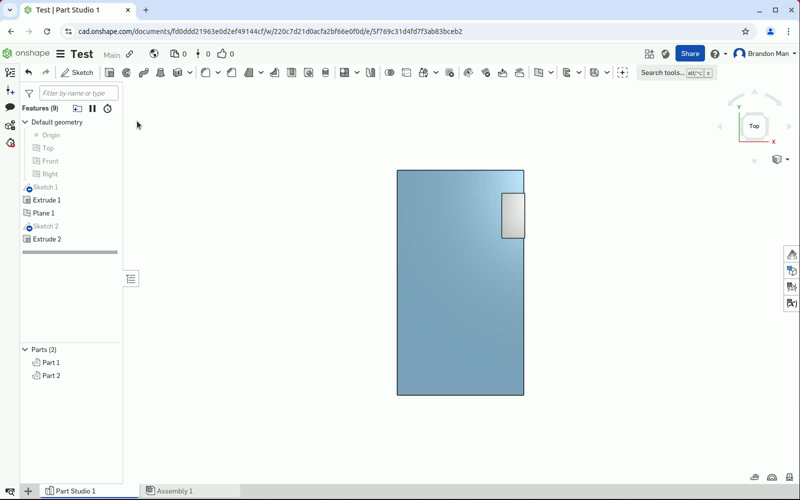
key(shift+h)
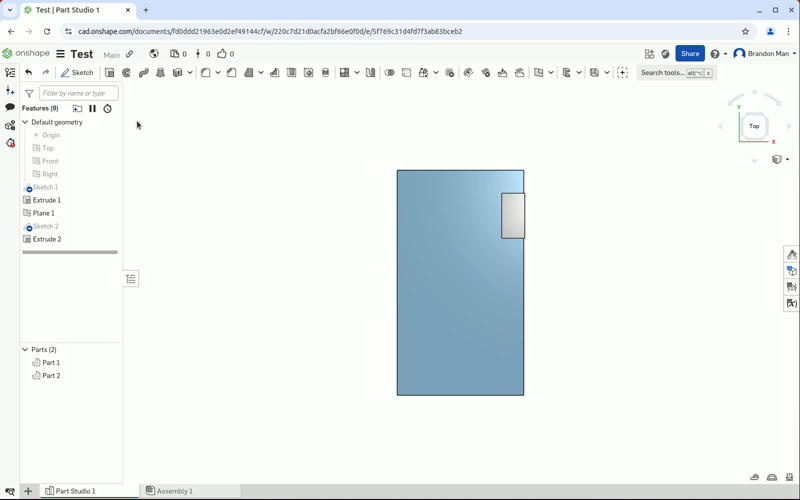
key(shift+h)
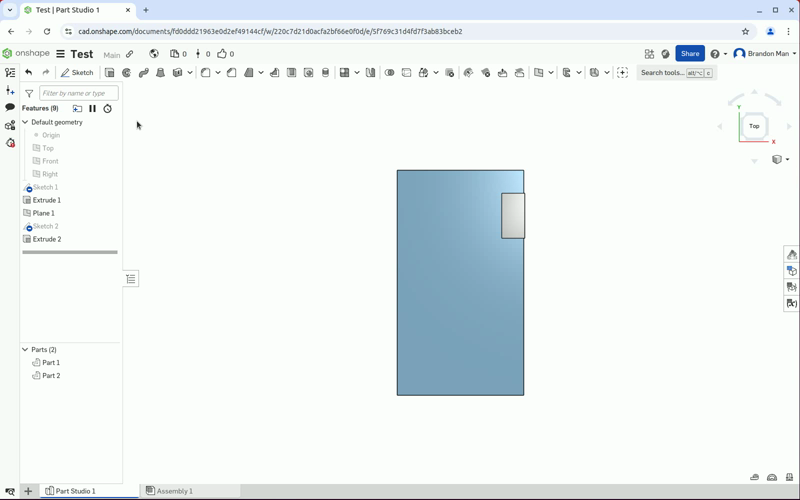
mouse_move(73, 189)
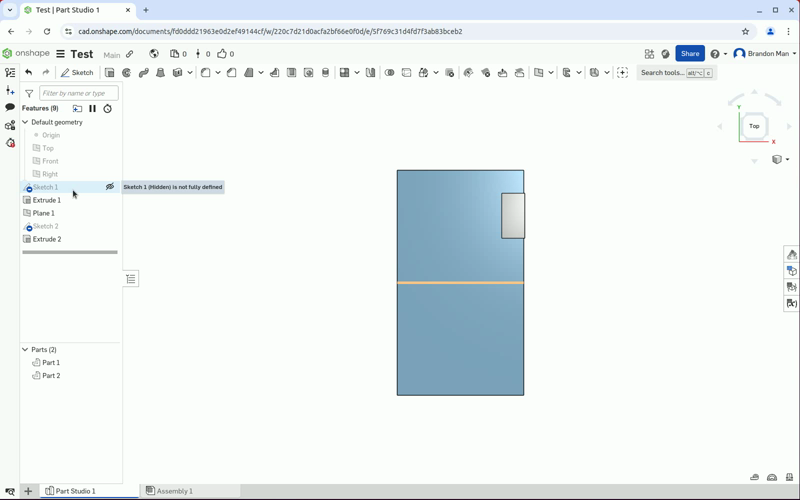
click(73, 189)
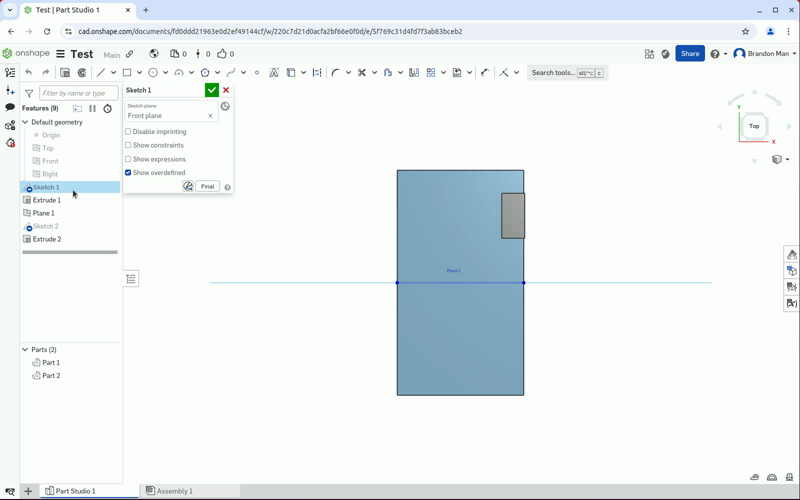
mouse_move(229, 92)
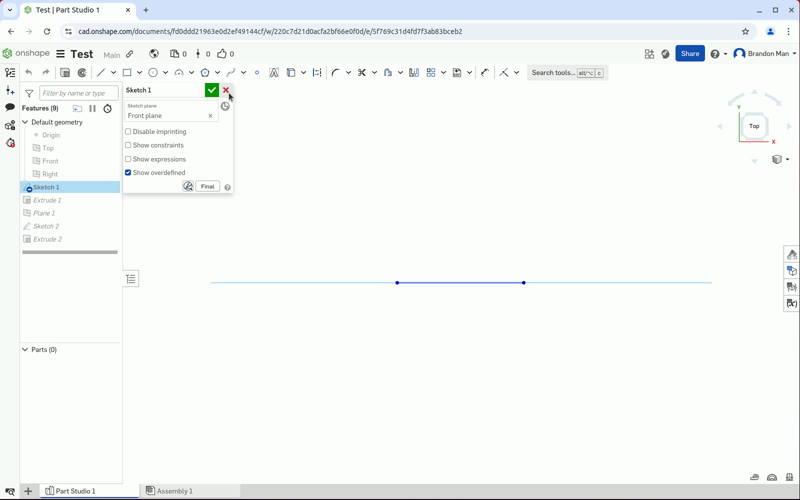
click(229, 92)
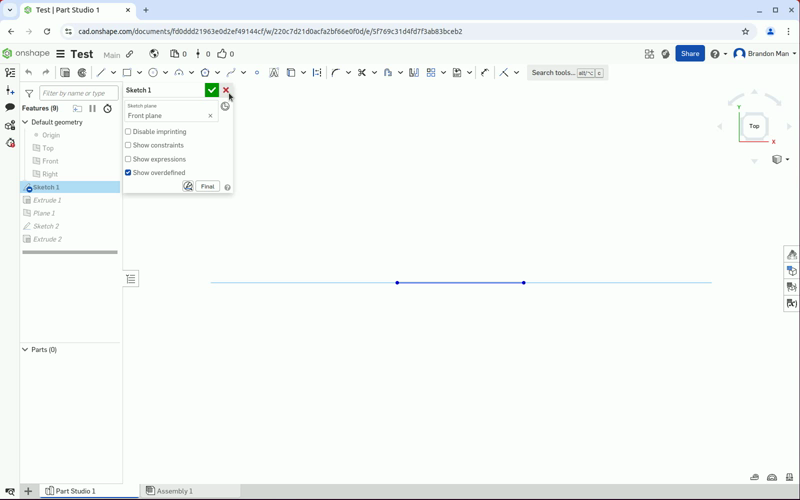
key(shift+s)
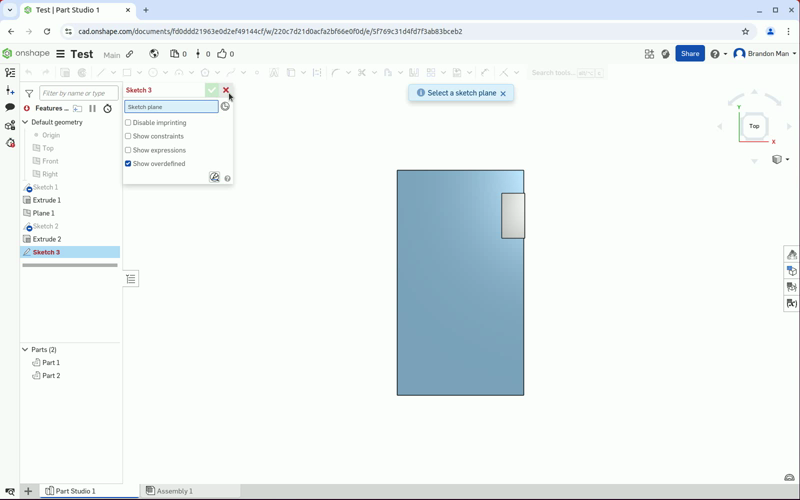
mouse_move(73, 215)
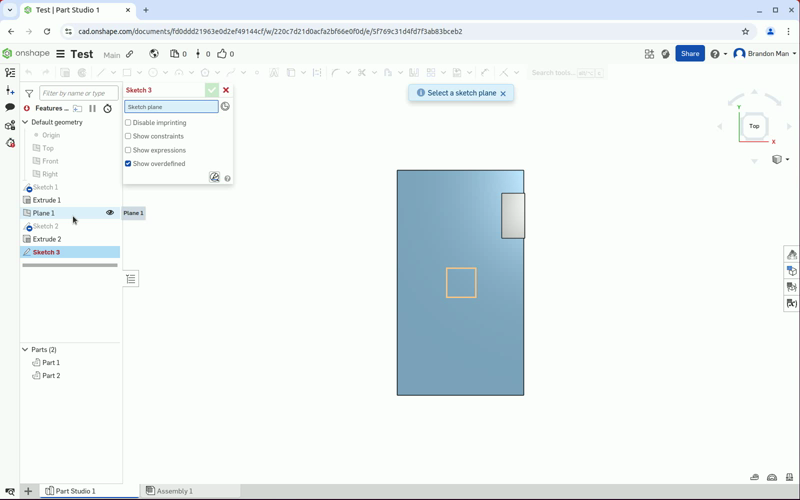
click(73, 215)
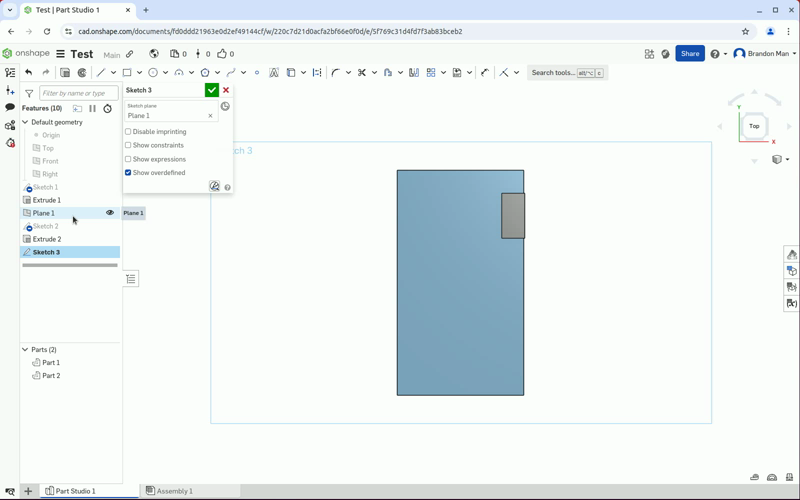
mouse_move(73, 352)
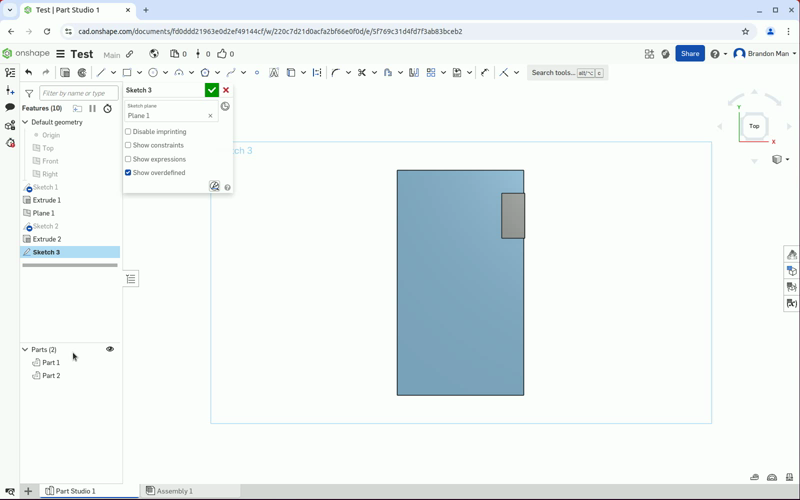
key(y)
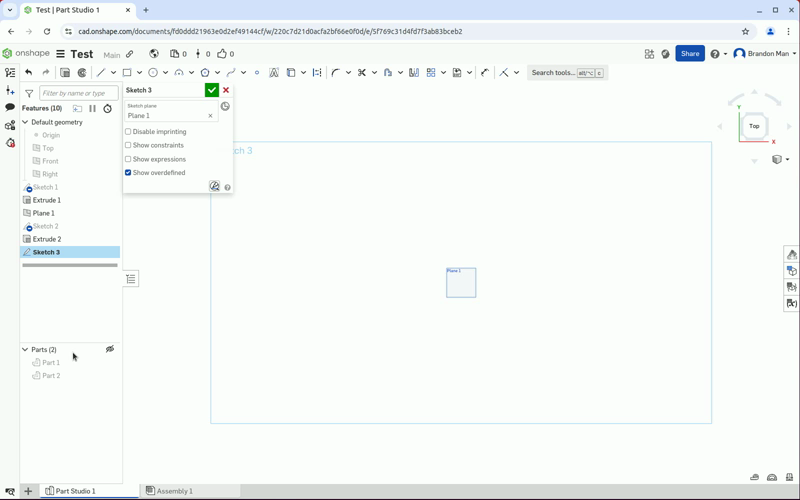
key(l)
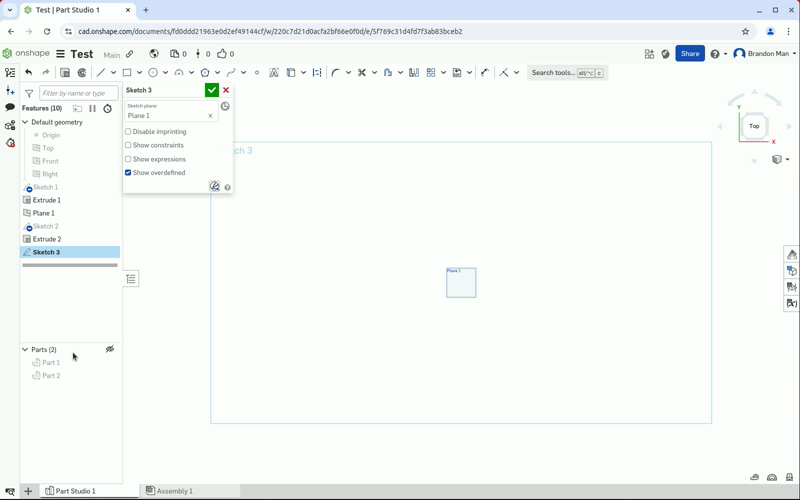
key_down(shift)
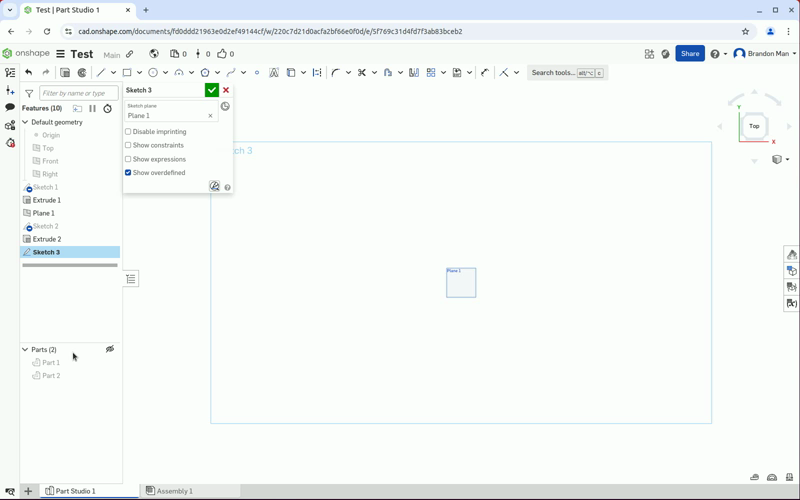
mouse_move(419, 192)
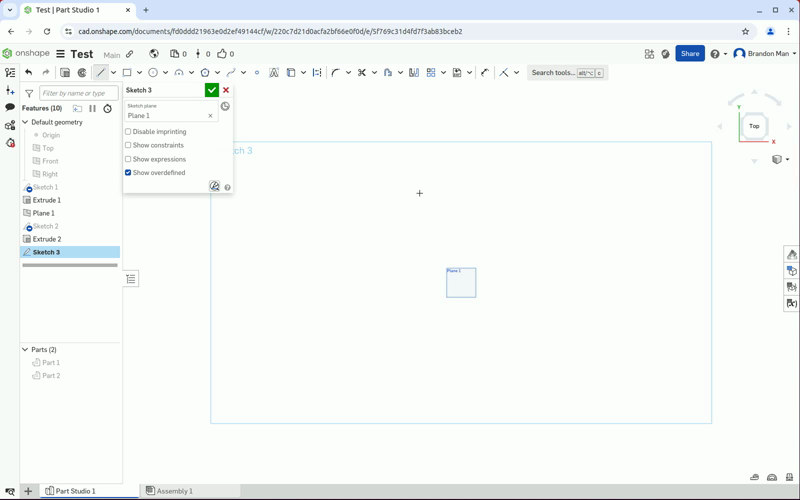
click(419, 192)
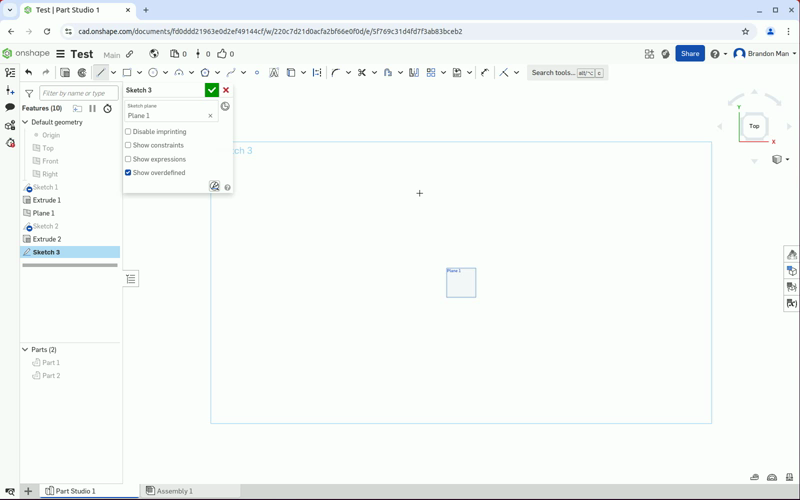
key_up(shift)
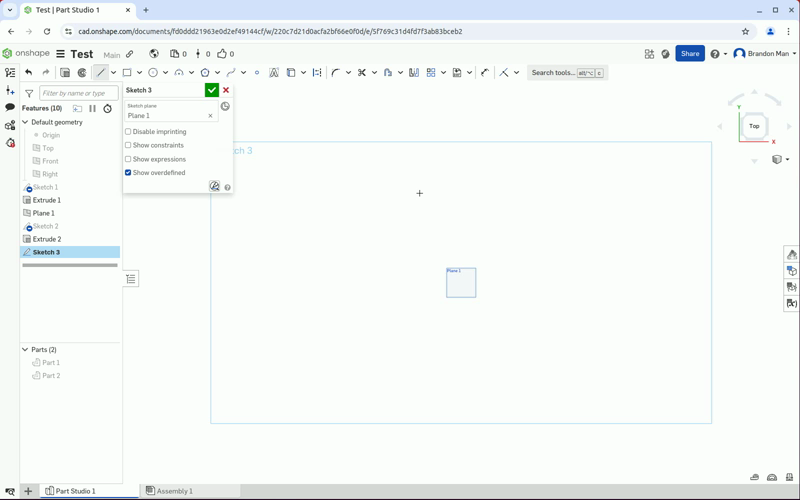
key_down(shift)
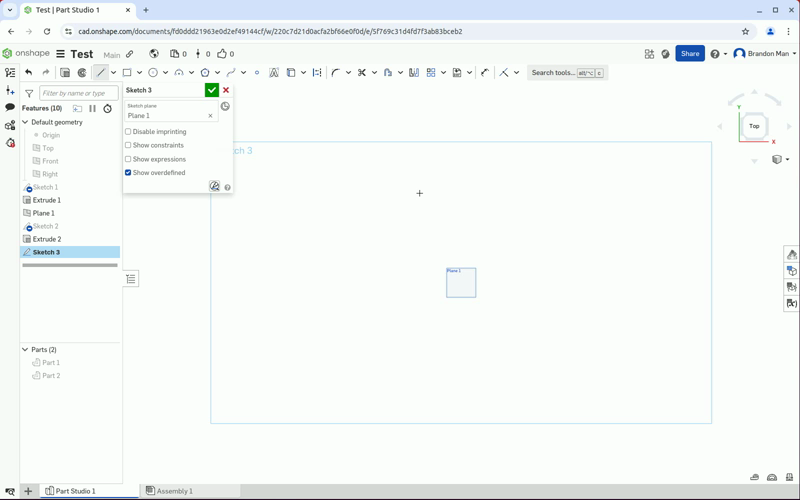
mouse_move(501, 192)
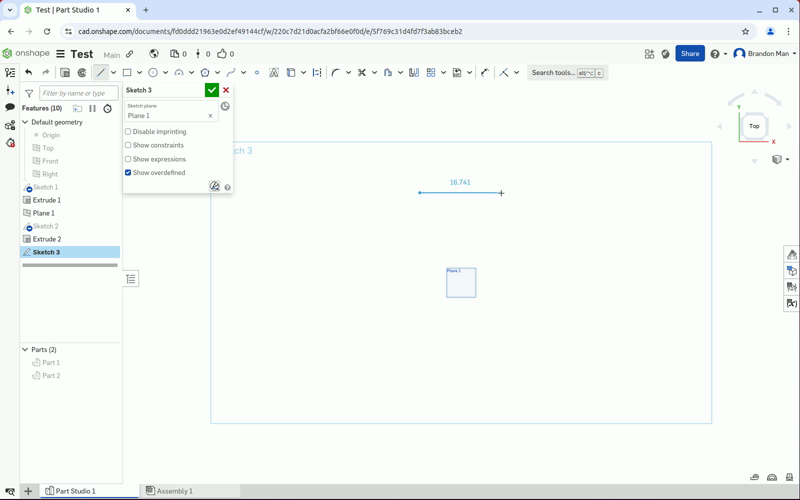
click(501, 192)
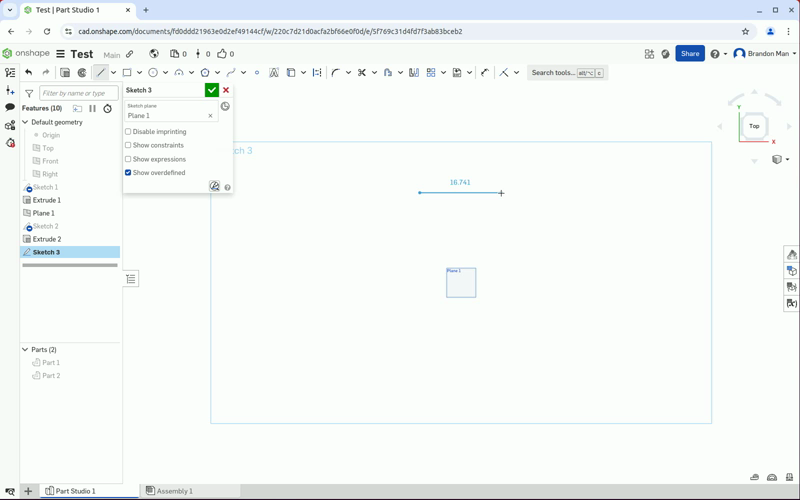
key_up(shift)
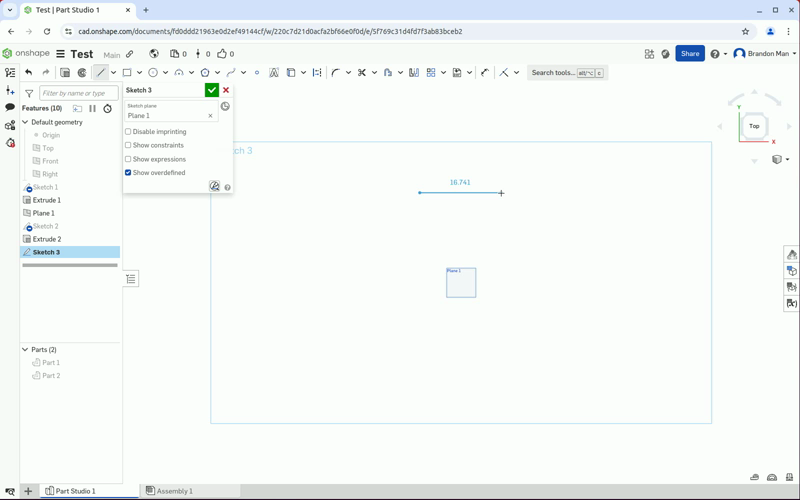
key_down(shift)
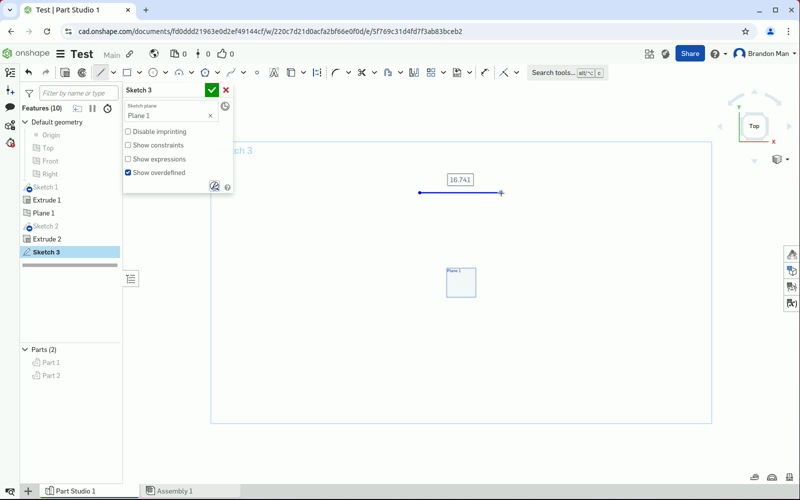
mouse_move(531, 192)
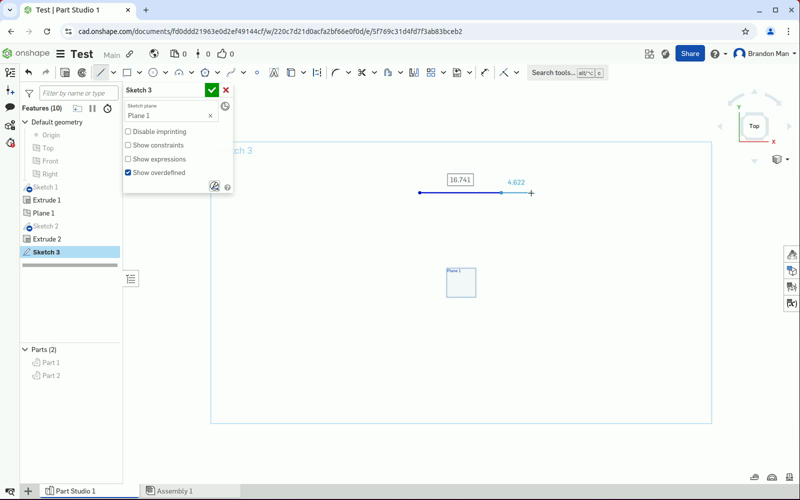
mouse_move(524, 192)
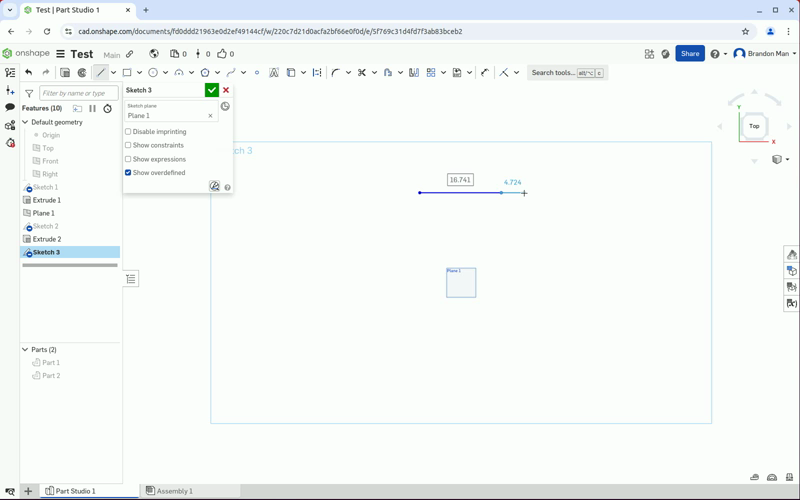
click(524, 192)
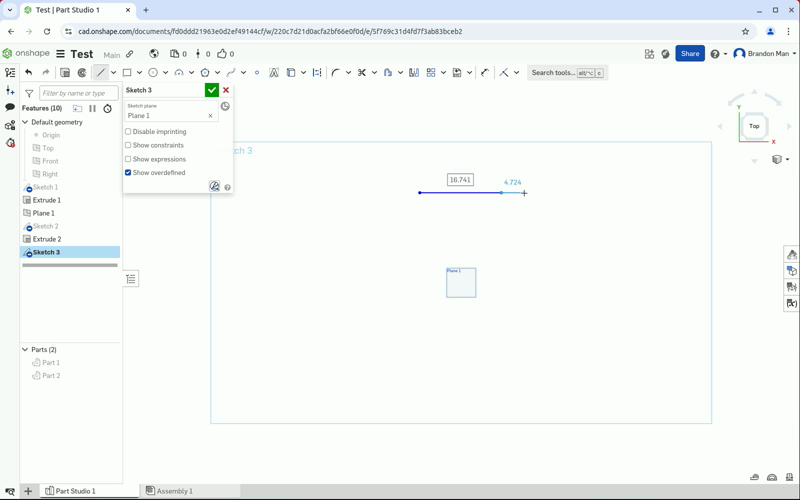
key_up(shift)
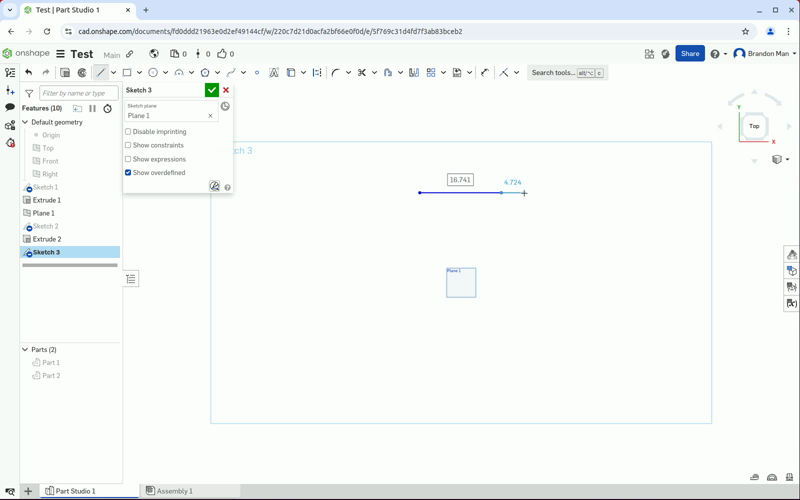
key_down(shift)
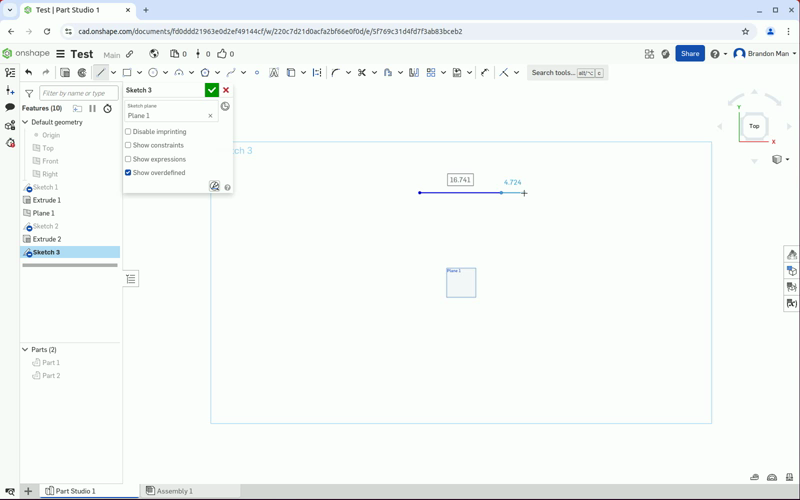
mouse_move(554, 192)
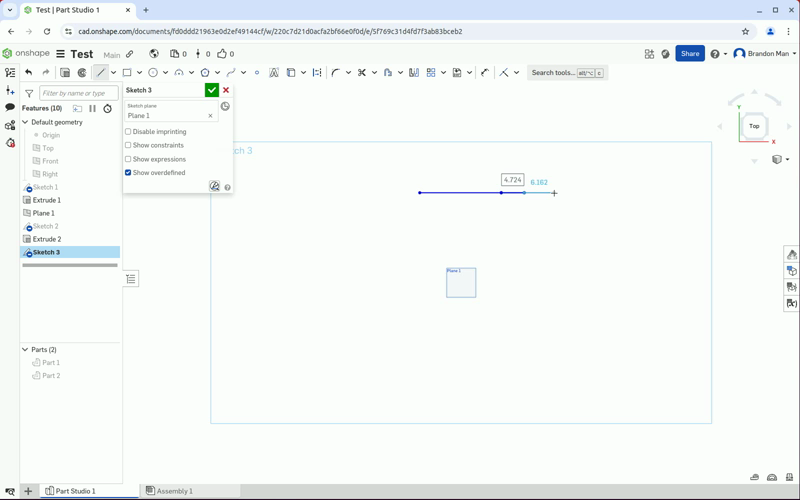
mouse_move(524, 169)
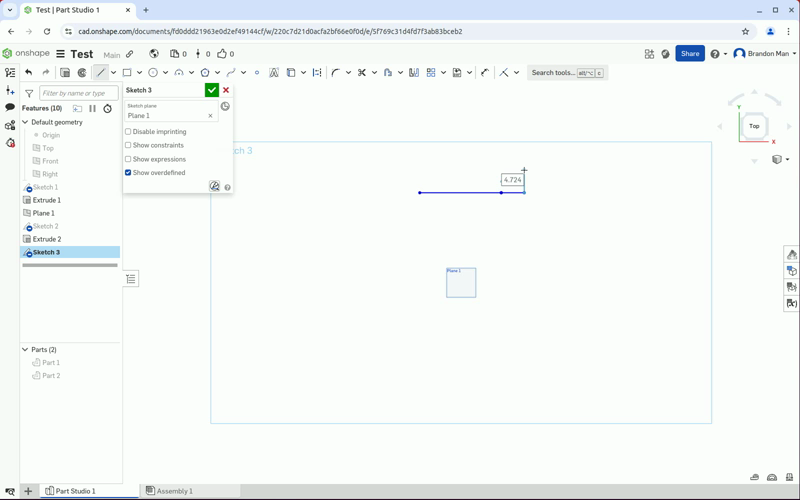
click(524, 169)
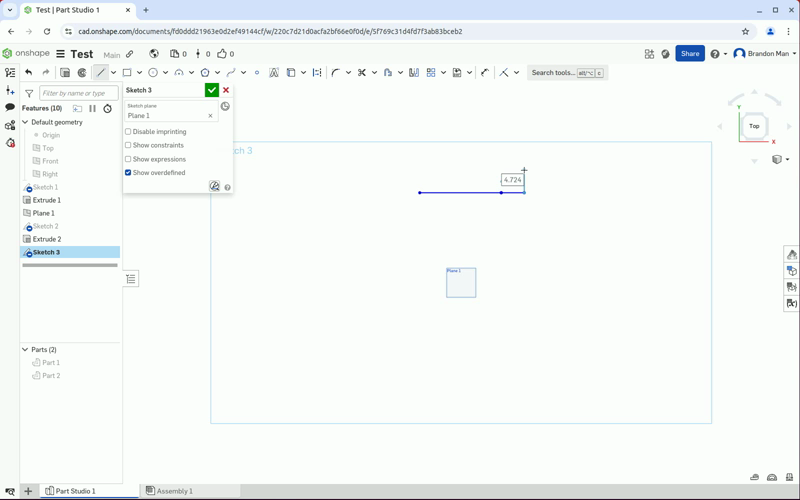
key_up(shift)
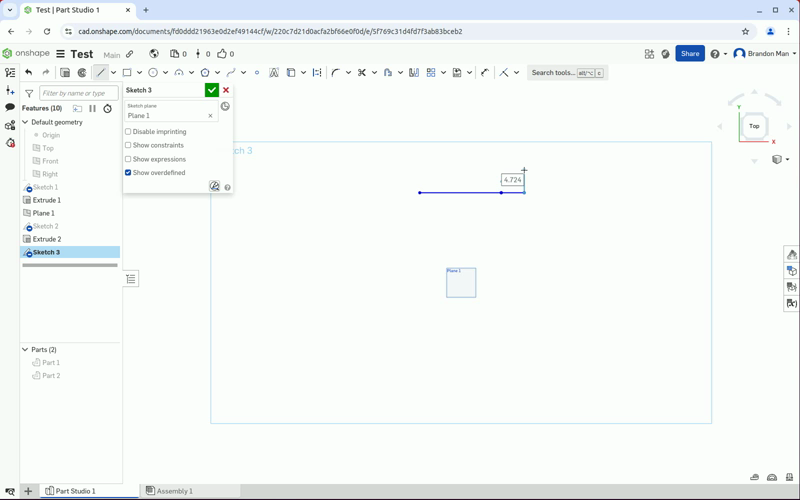
key_down(shift)
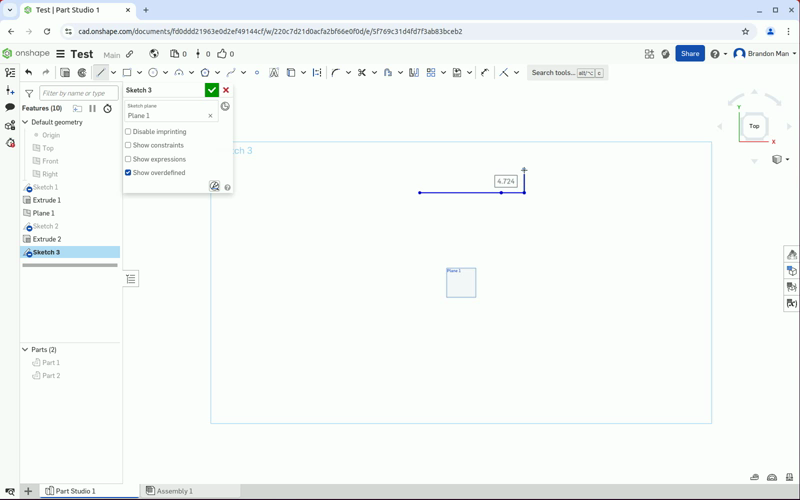
mouse_move(419, 169)
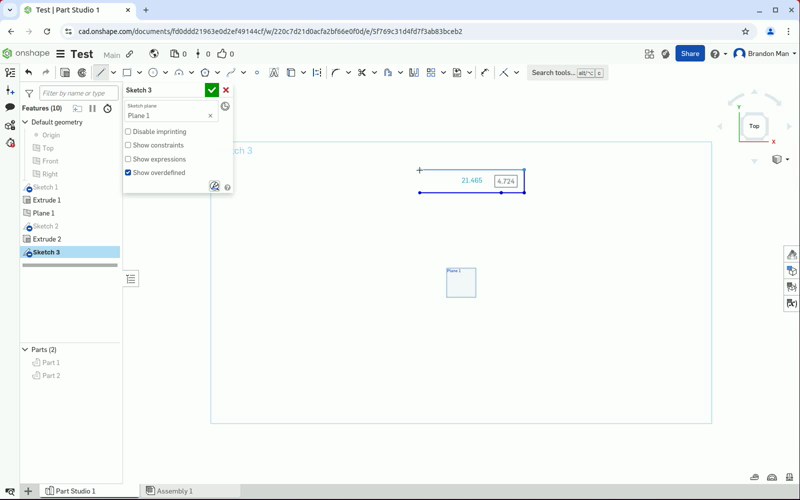
click(419, 169)
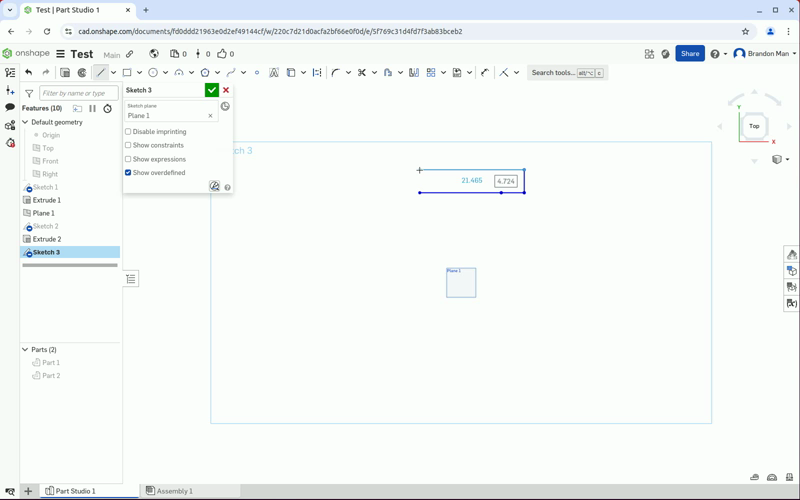
key_up(shift)
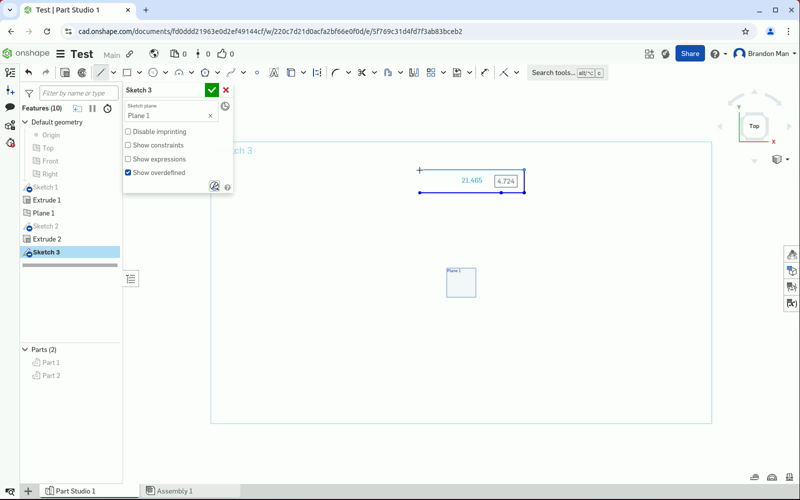
mouse_move(449, 169)
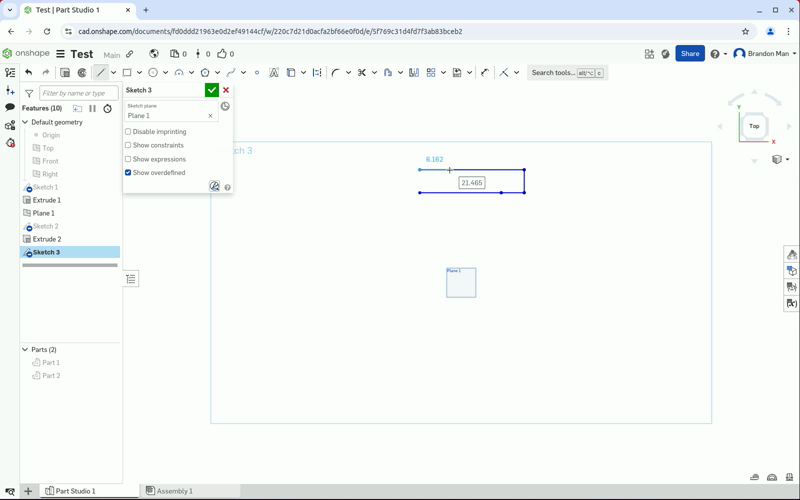
key_down(shift)
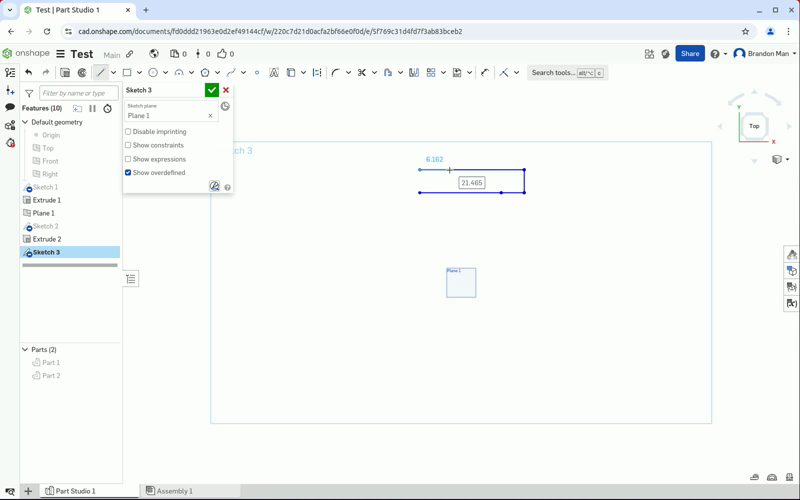
mouse_move(419, 192)
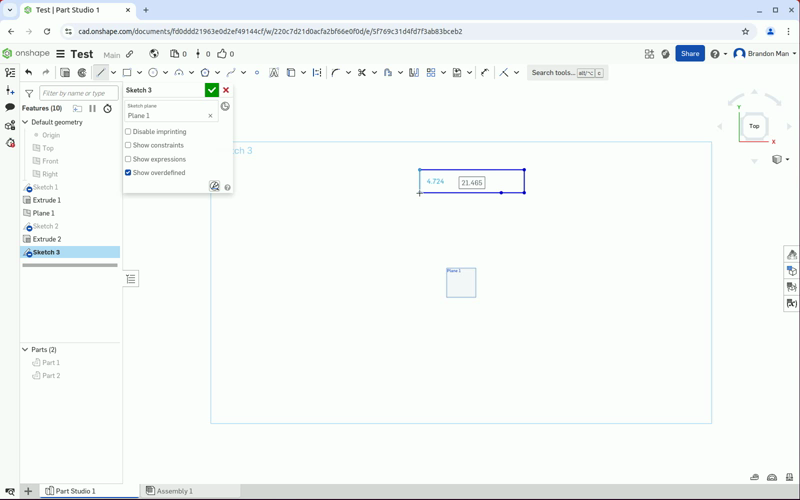
key_up(shift)
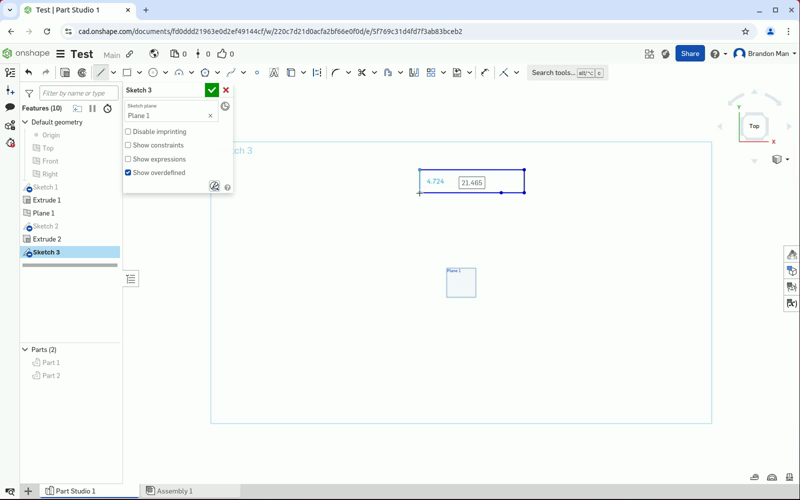
click(419, 192)
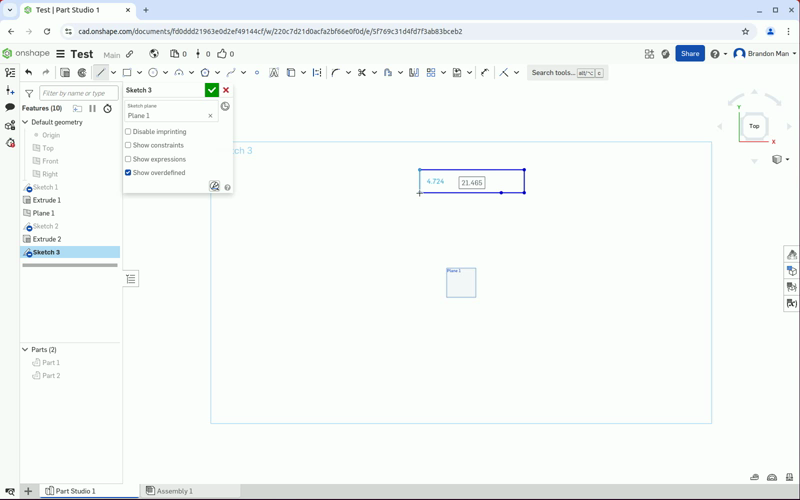
key(esc)
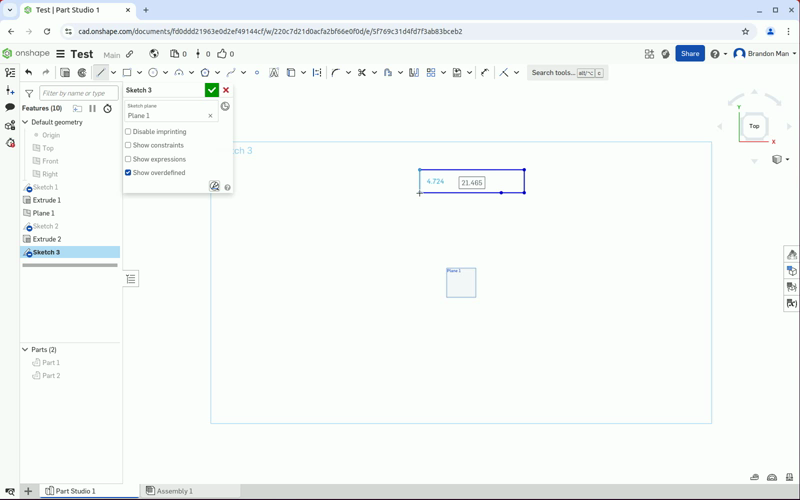
mouse_move(461, 180)
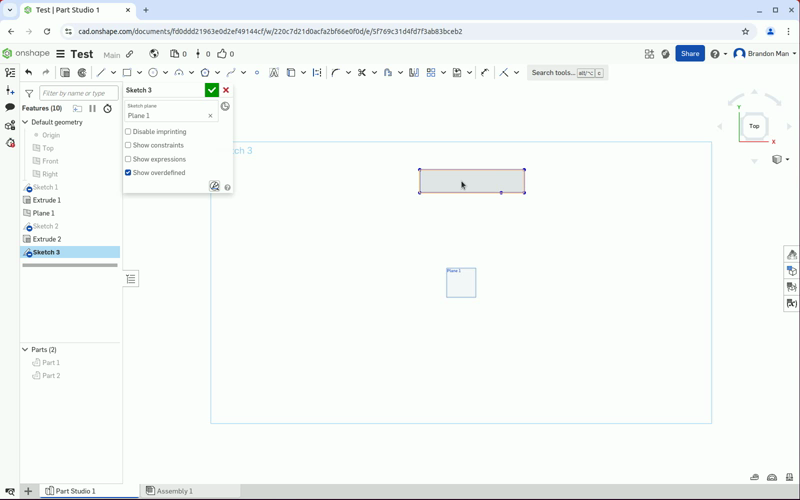
click(461, 180)
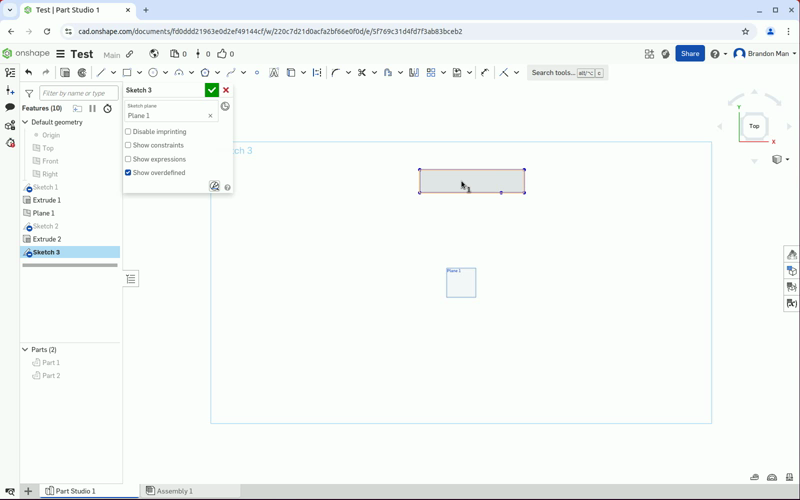
mouse_move(73, 352)
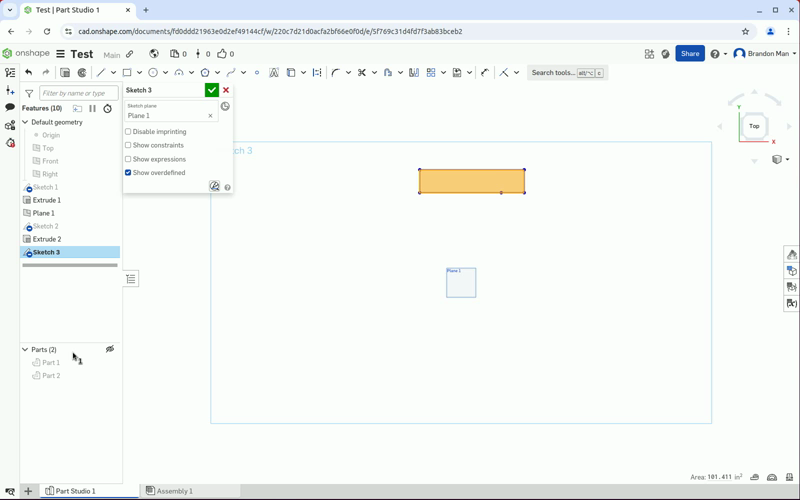
key(shift+y)
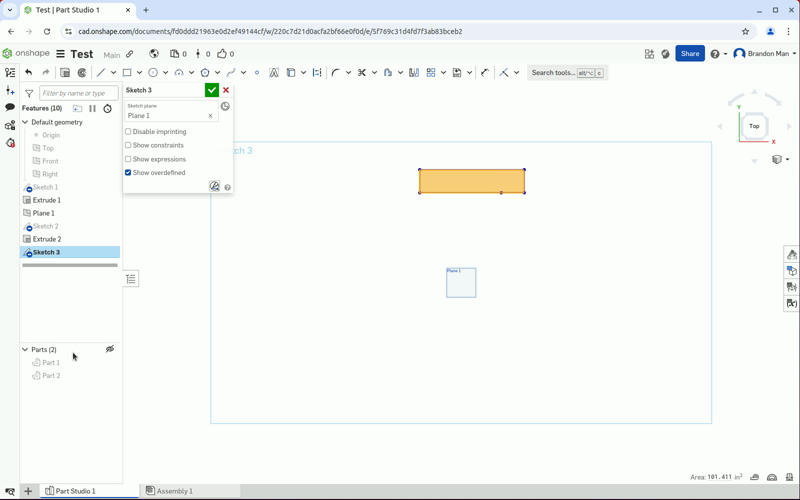
key(shift+e)
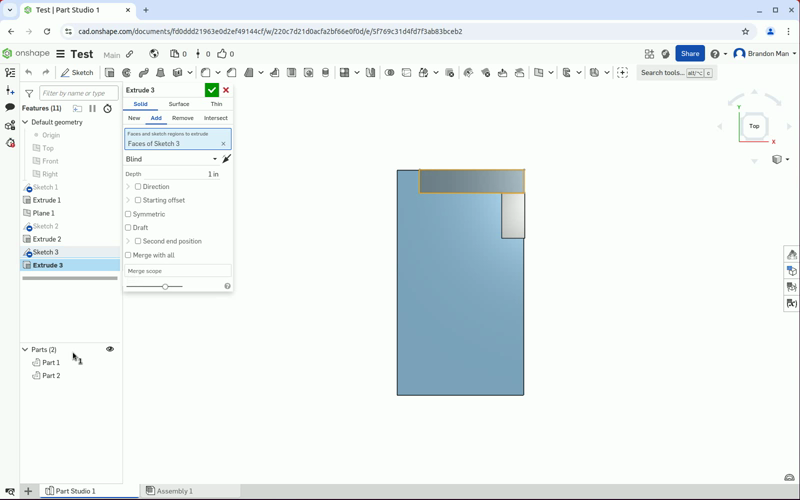
mouse_move(143, 106)
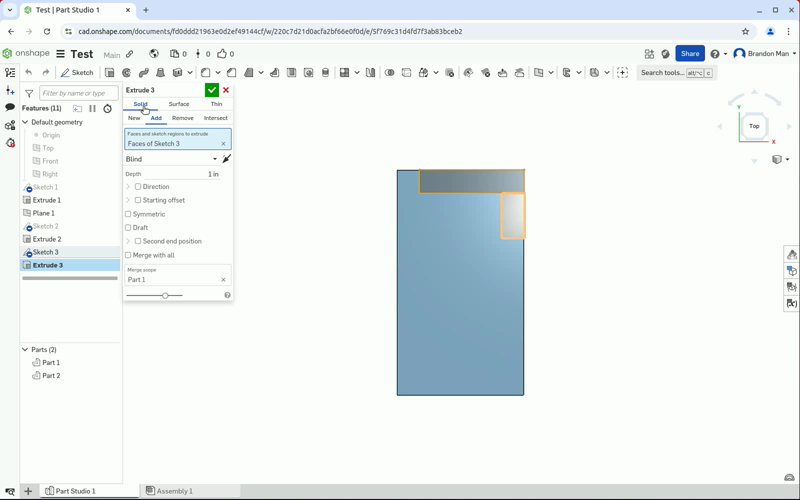
click(143, 106)
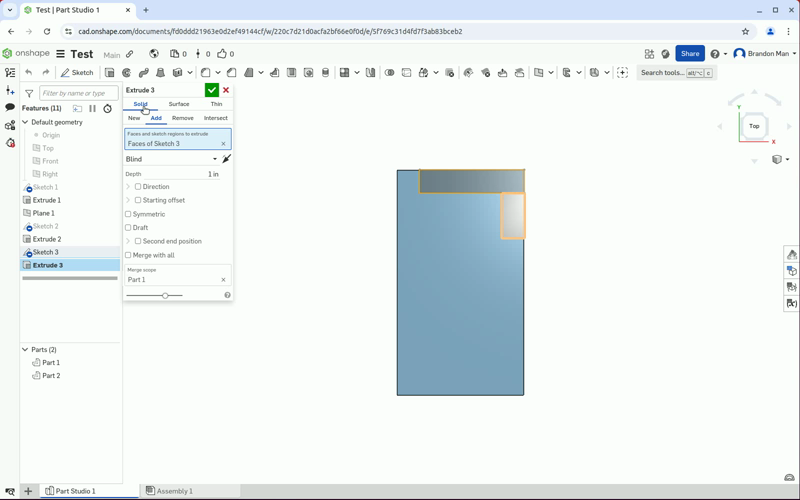
mouse_move(137, 120)
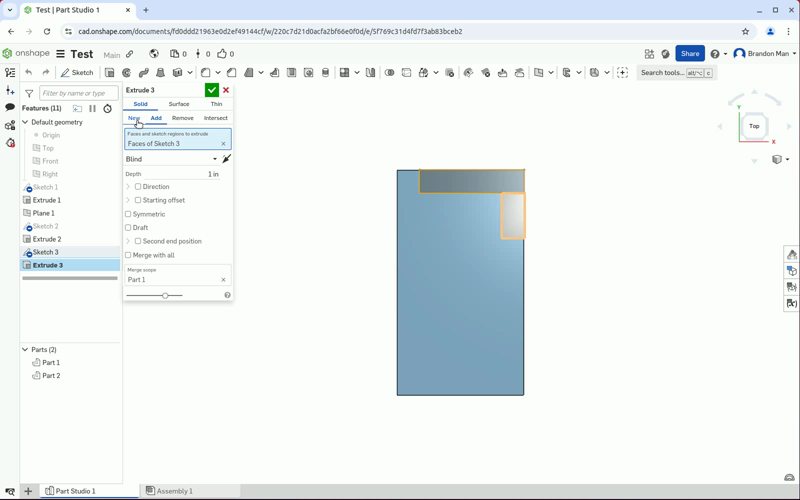
click(137, 120)
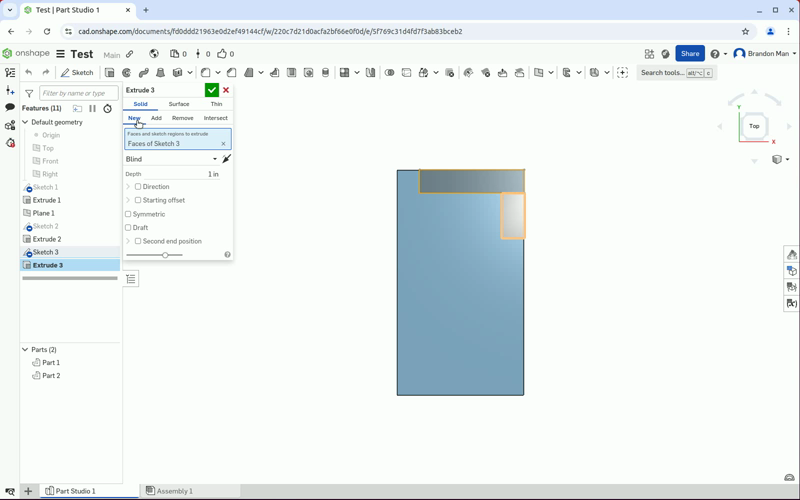
key(tab, 4)
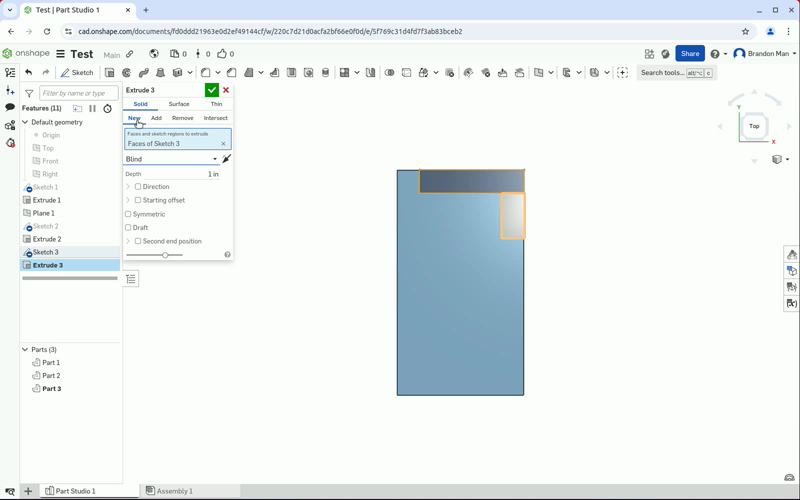
text(16.128)
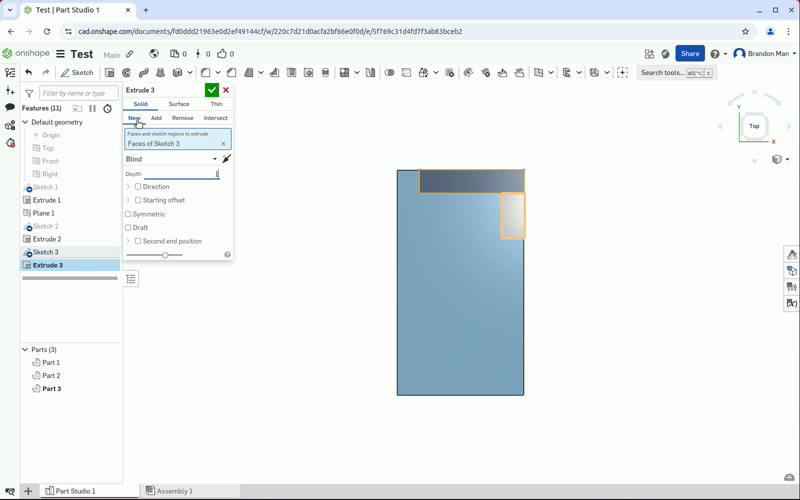
key(enter)
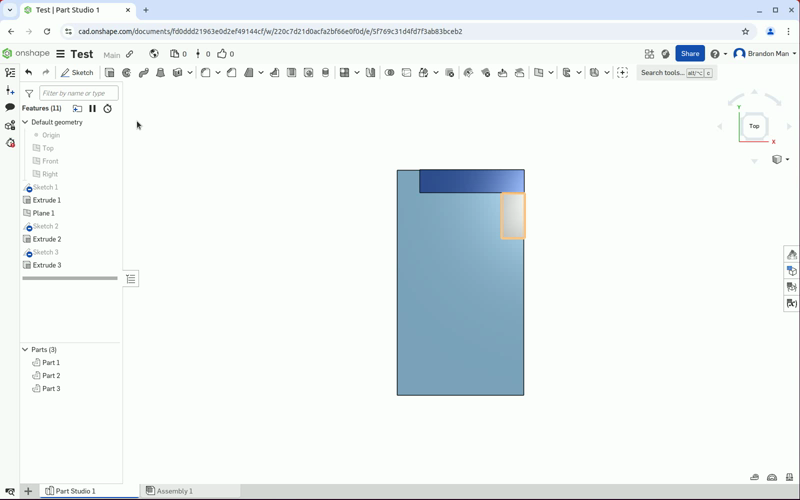
key(shift+h)
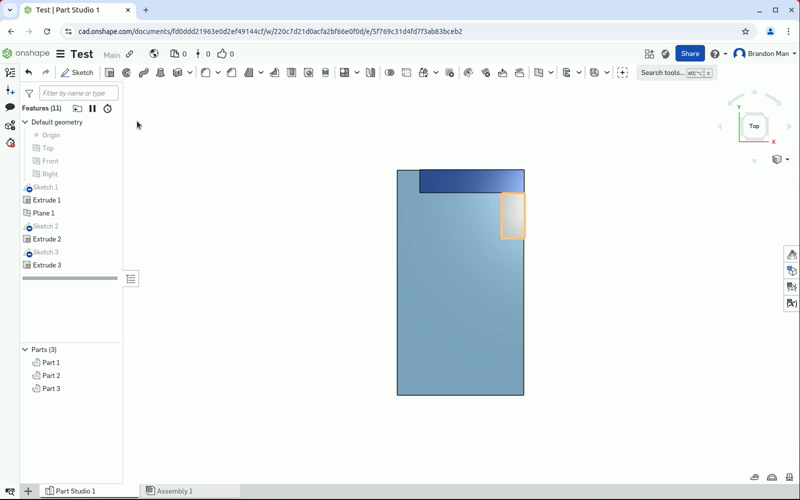
key(shift+h)
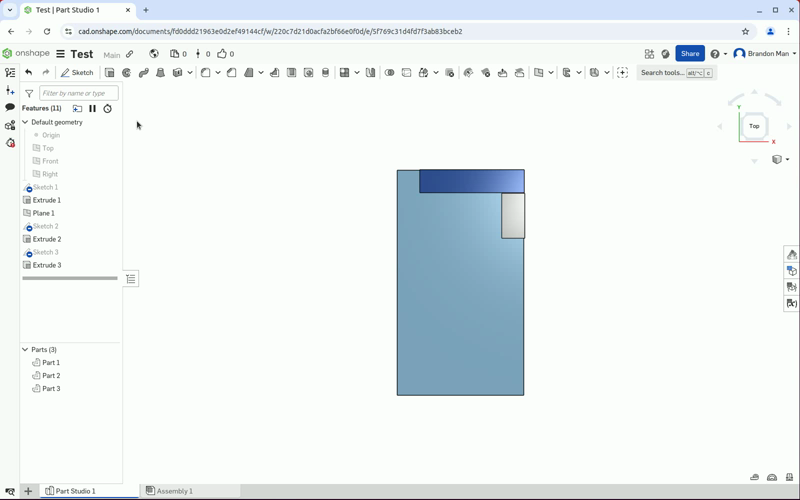
mouse_move(73, 189)
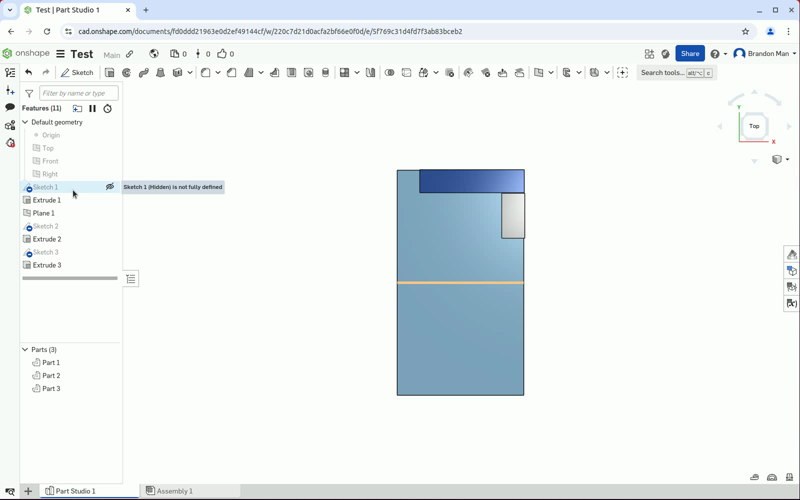
click(73, 189)
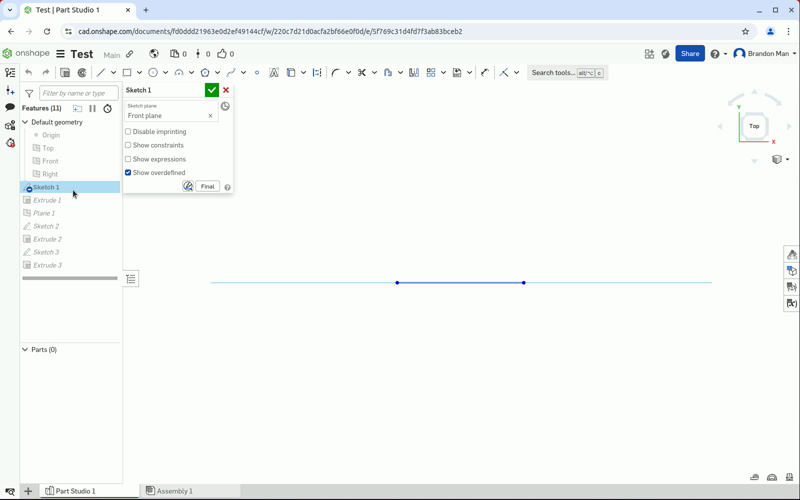
mouse_move(229, 92)
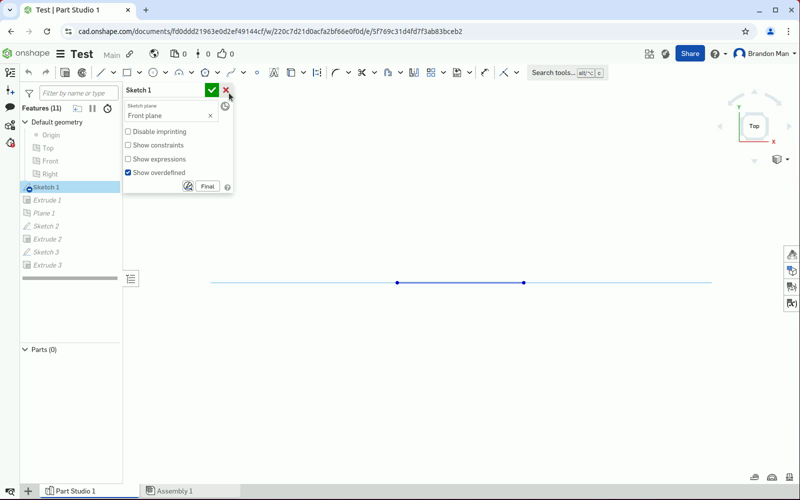
click(229, 92)
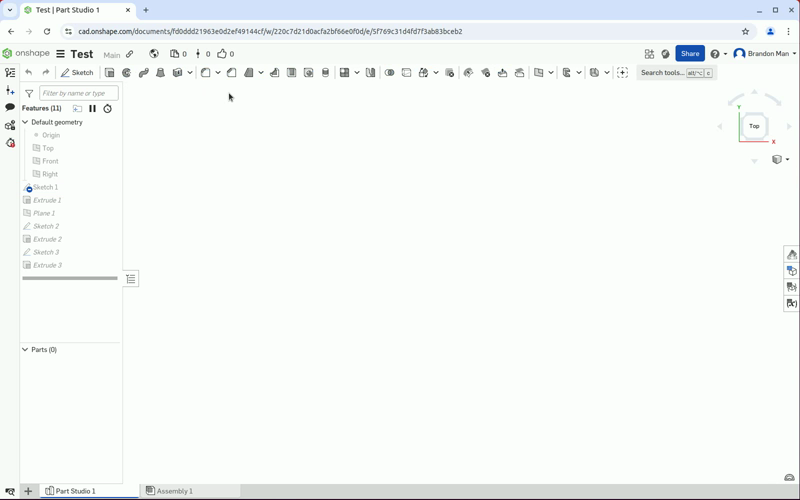
key(shift+s)
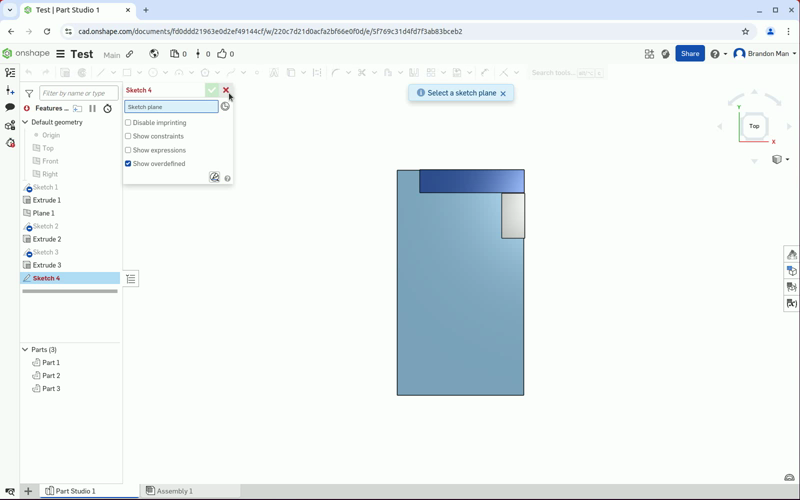
mouse_move(73, 215)
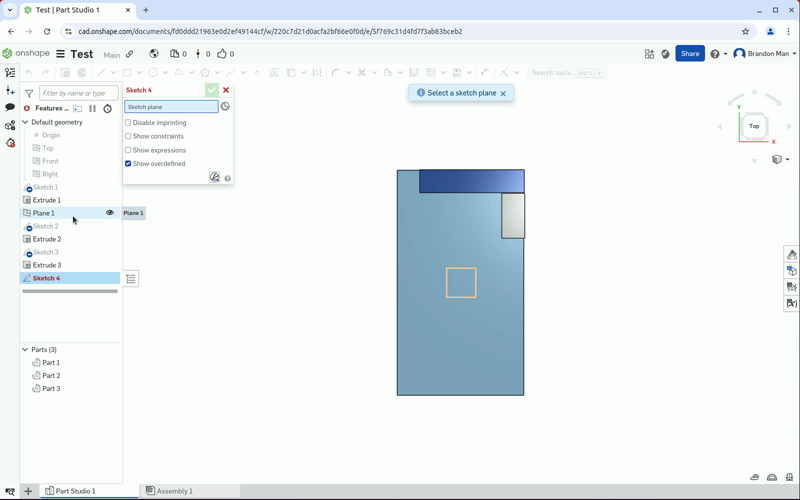
click(73, 215)
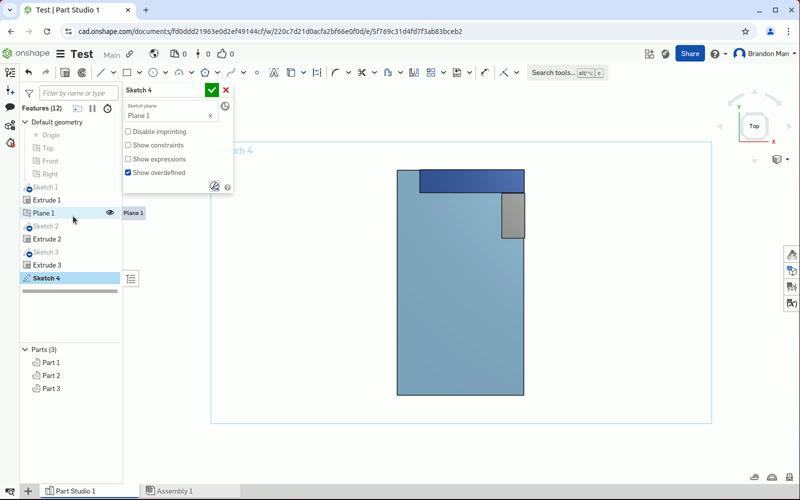
mouse_move(73, 352)
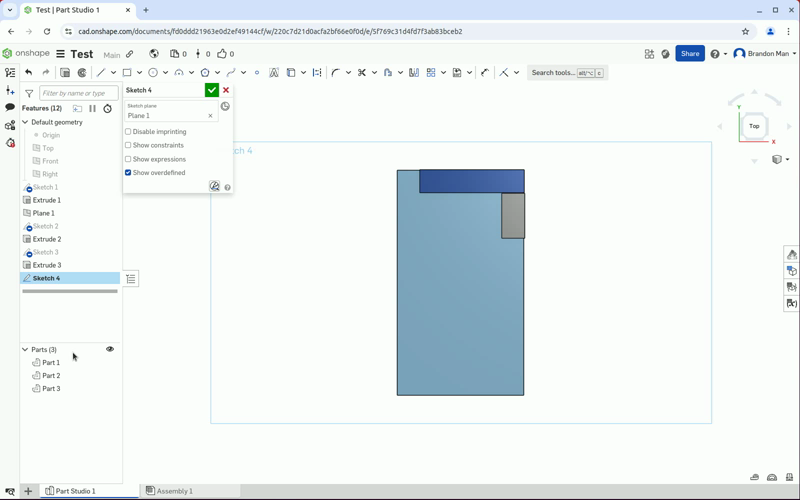
key(y)
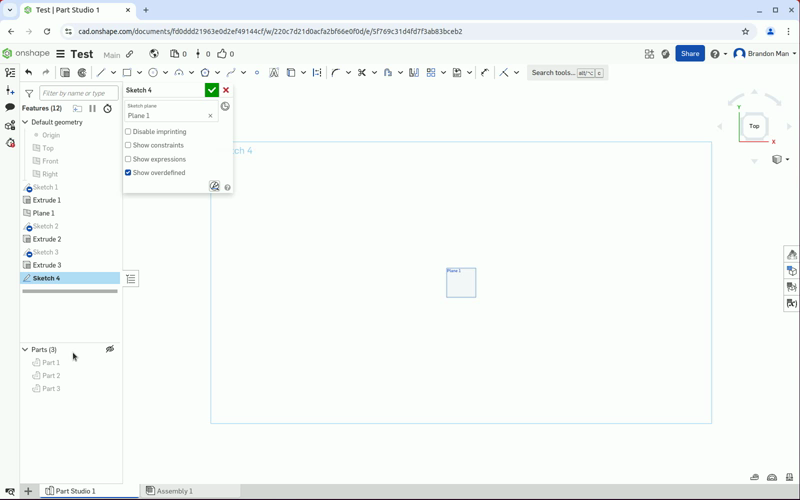
key(l)
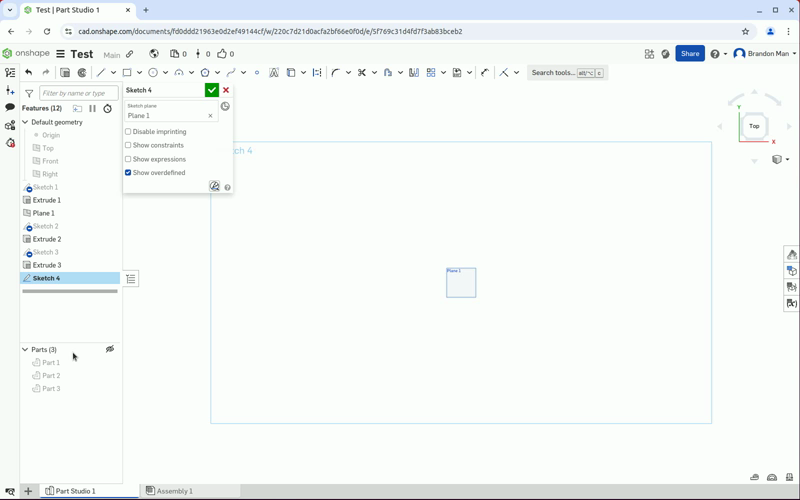
key_down(shift)
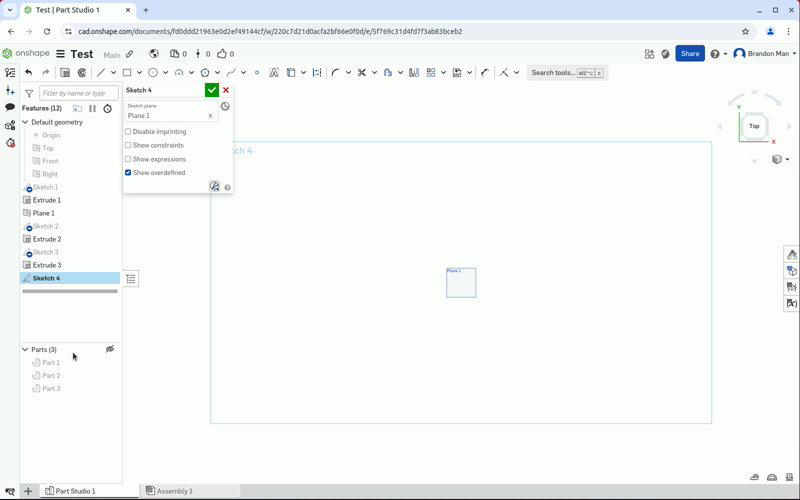
mouse_move(397, 395)
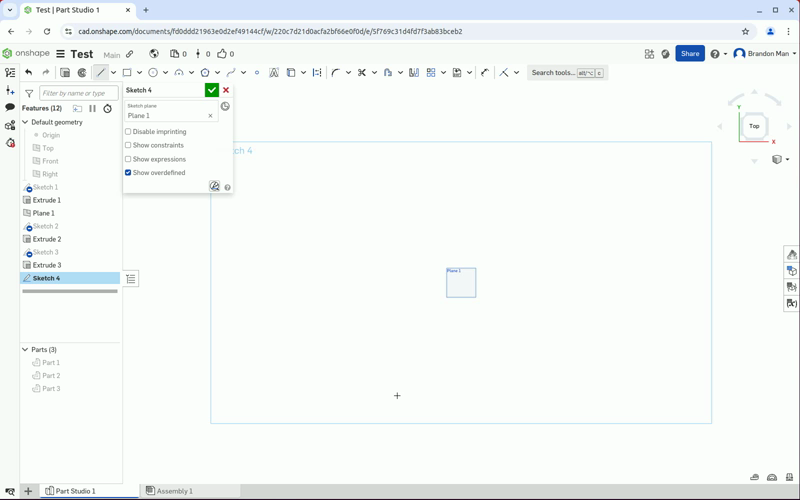
click(397, 395)
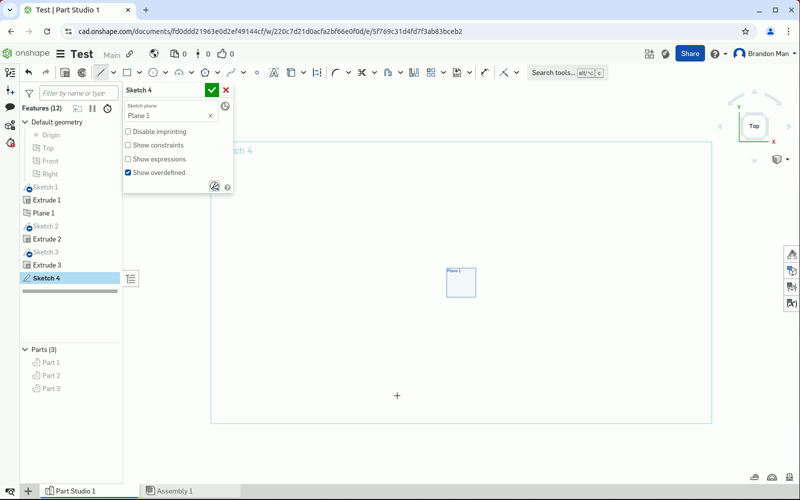
key_up(shift)
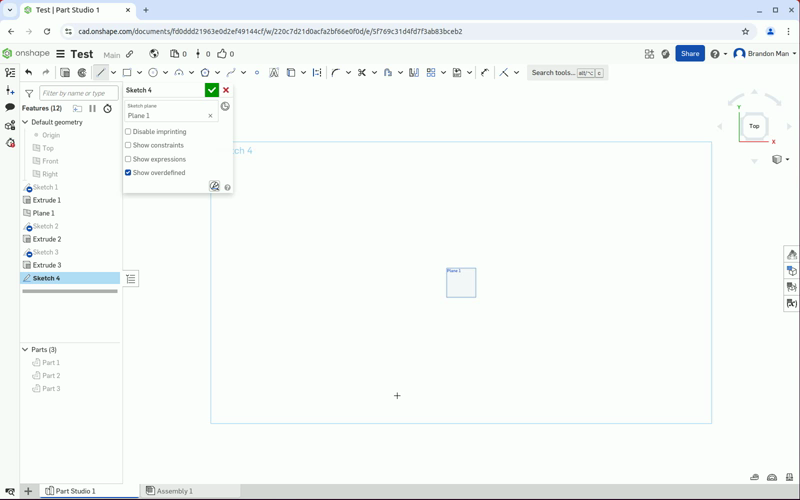
key_down(shift)
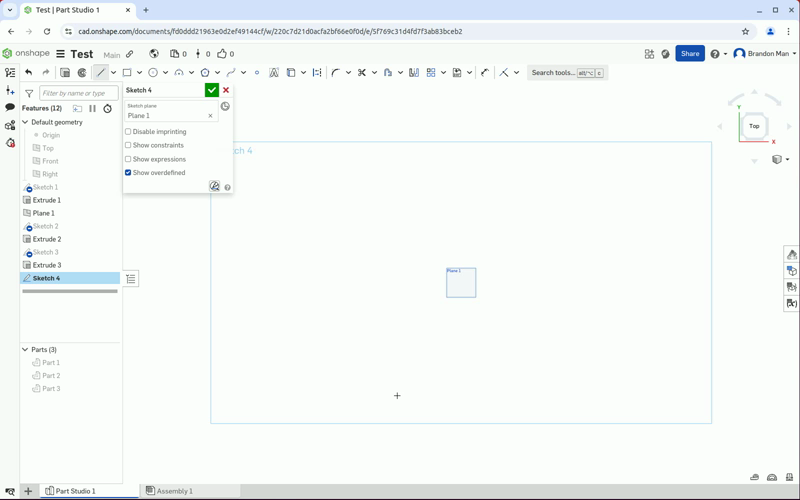
mouse_move(427, 395)
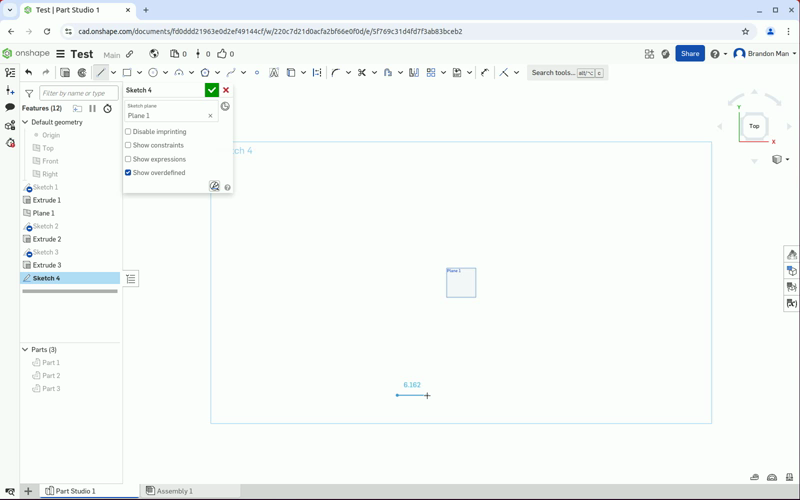
mouse_move(421, 395)
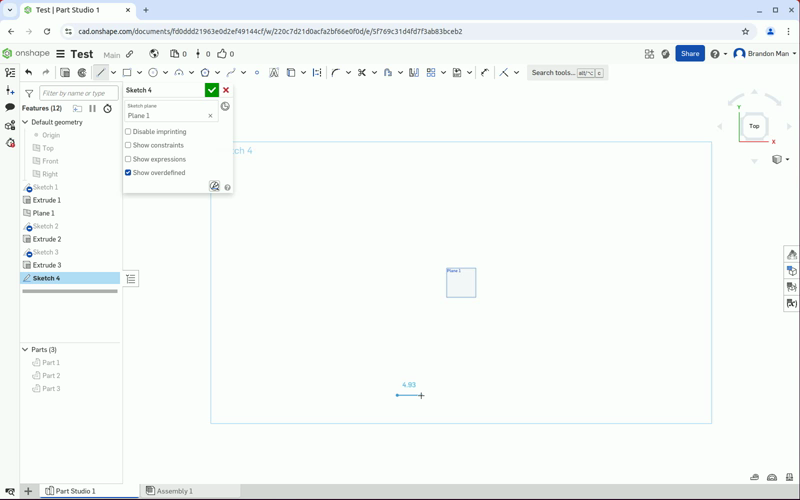
click(421, 395)
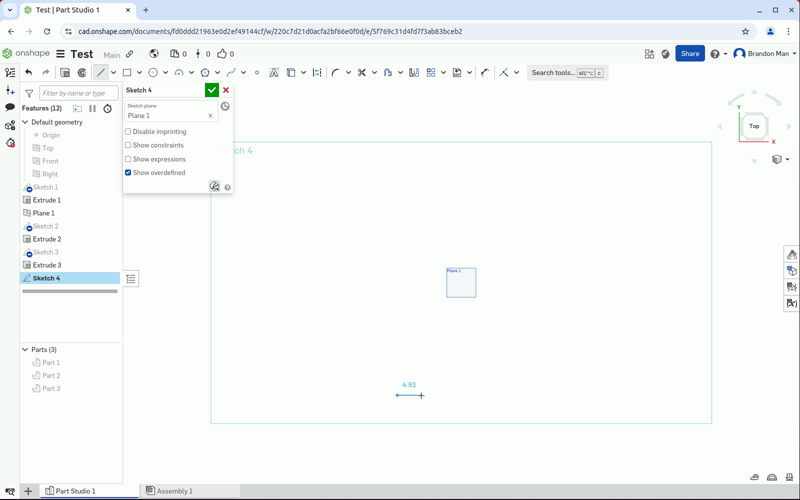
key_up(shift)
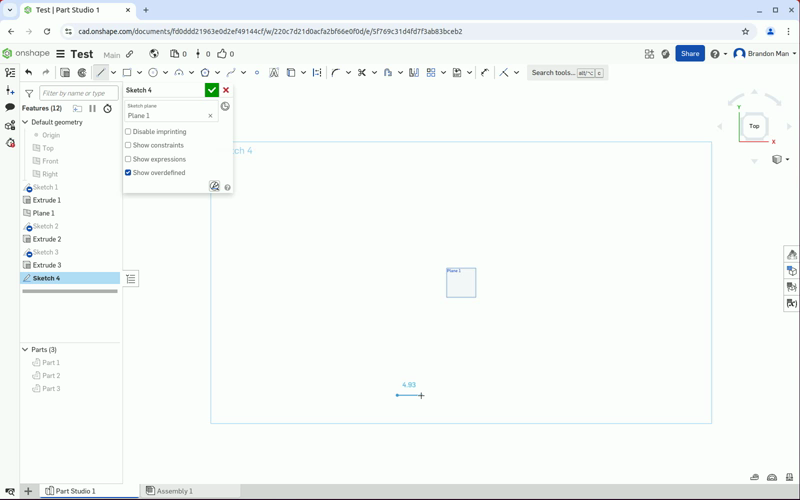
key_down(shift)
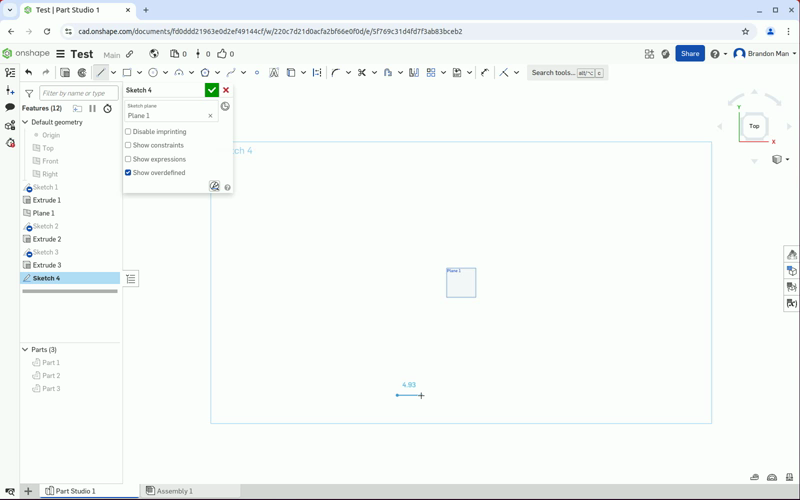
mouse_move(451, 395)
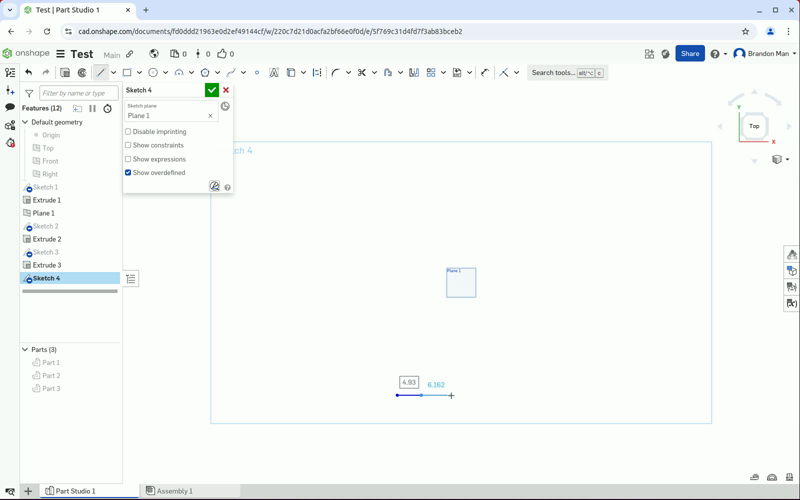
mouse_move(421, 371)
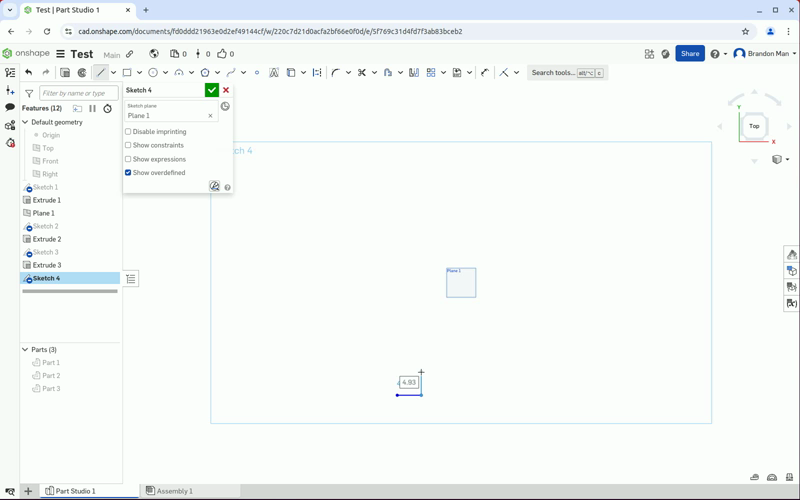
click(421, 371)
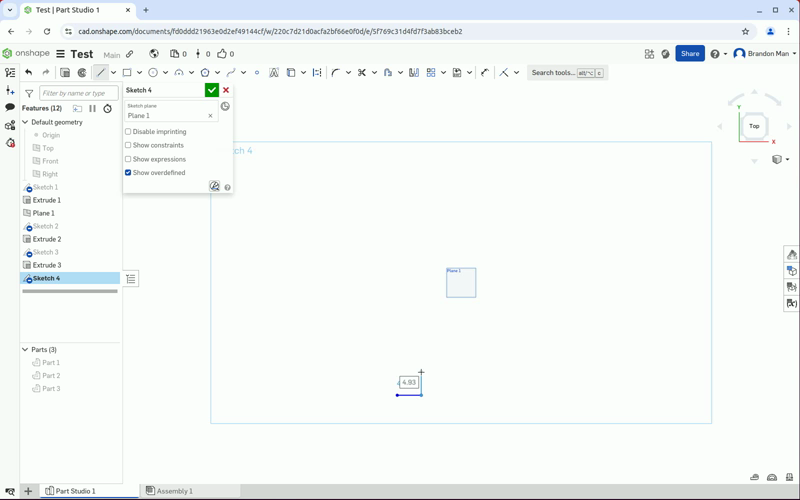
key_up(shift)
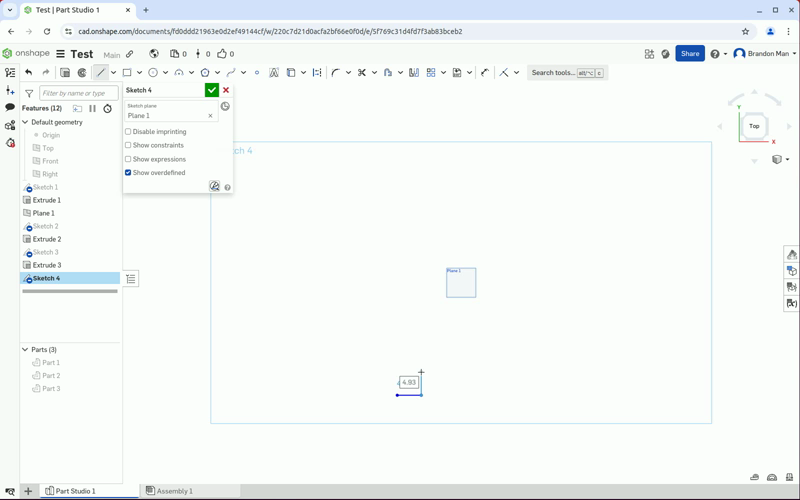
key_down(shift)
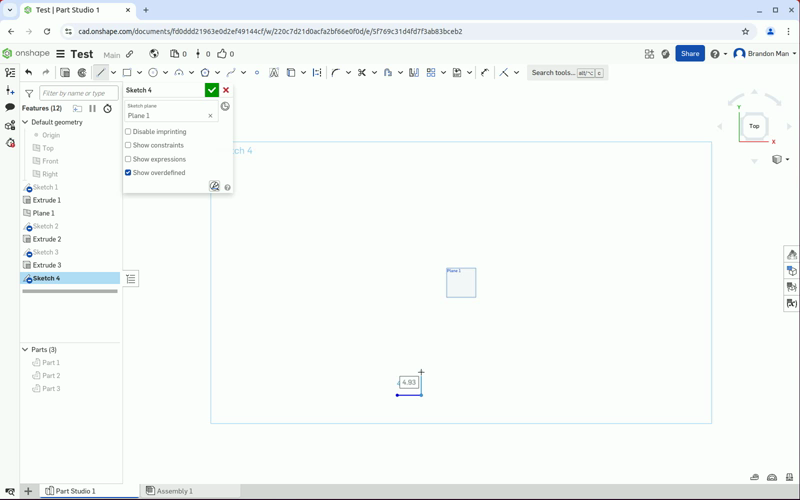
mouse_move(421, 192)
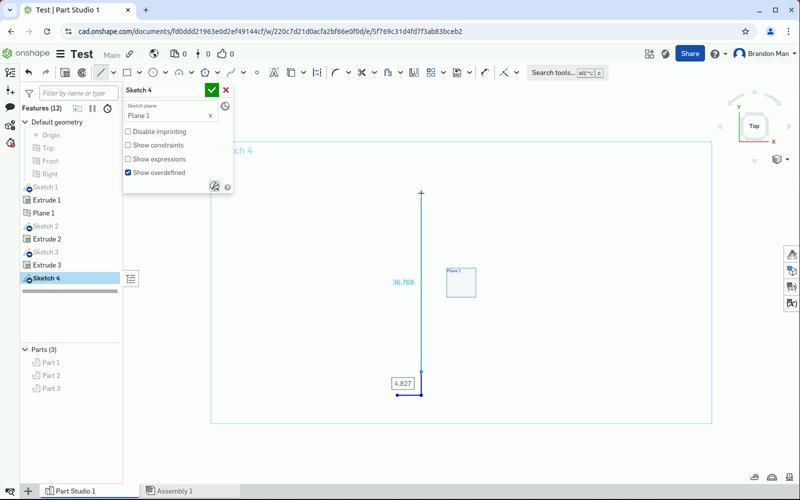
click(421, 192)
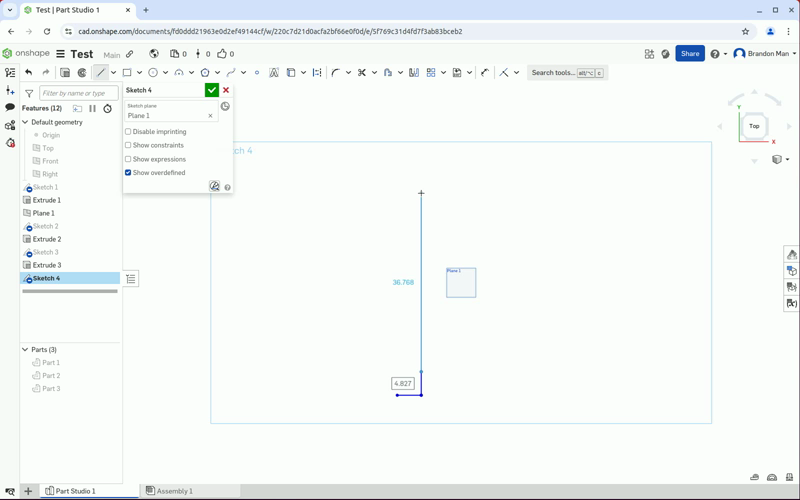
key_up(shift)
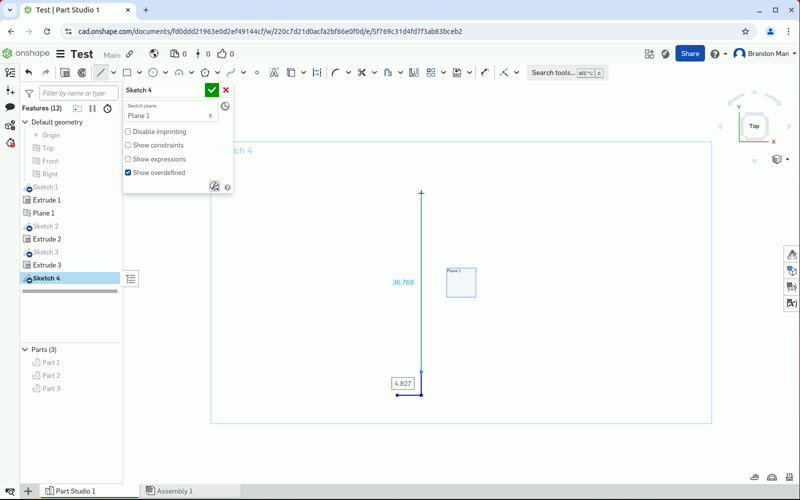
key_down(shift)
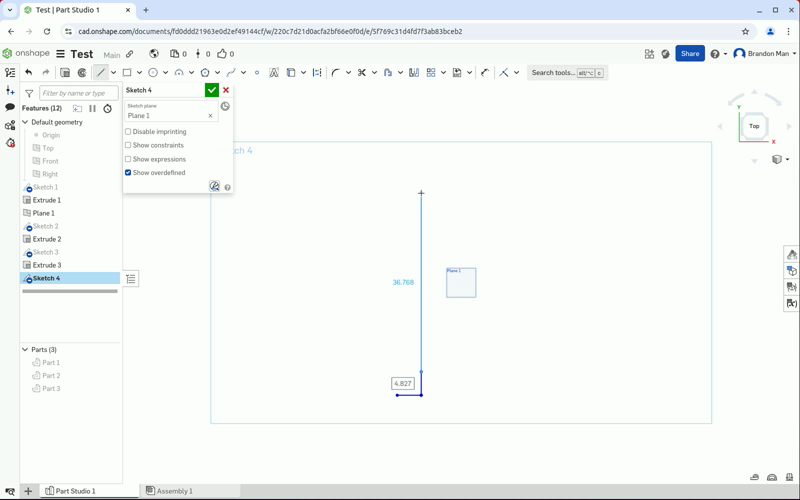
mouse_move(451, 192)
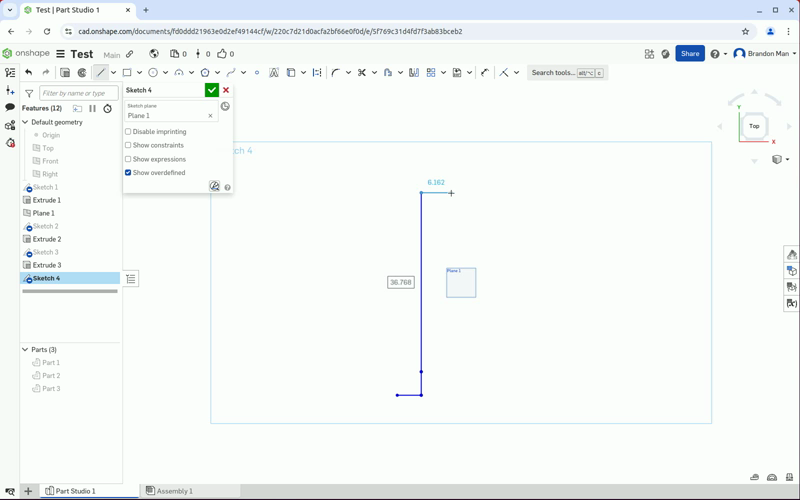
mouse_move(421, 171)
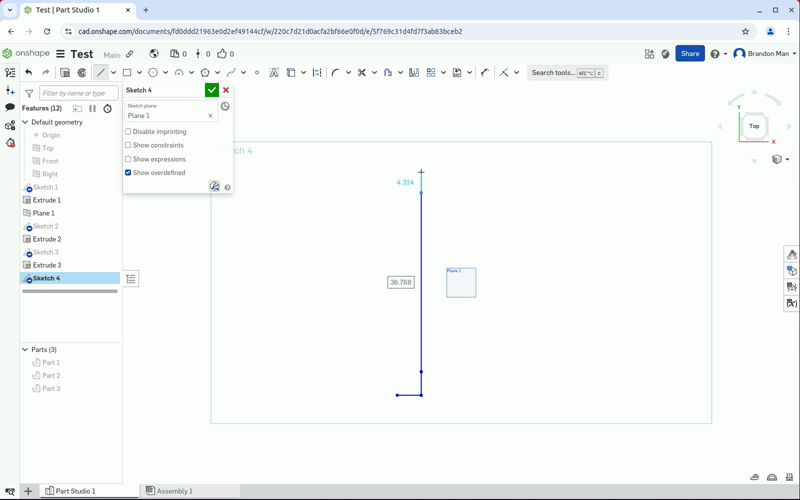
click(421, 171)
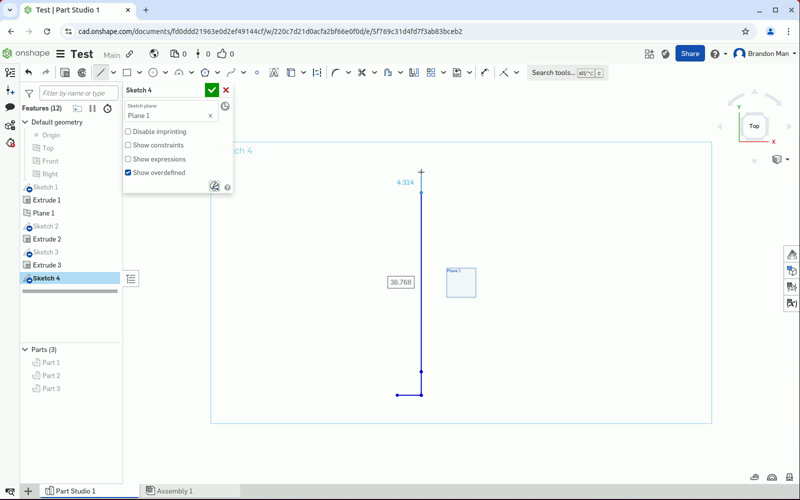
key_up(shift)
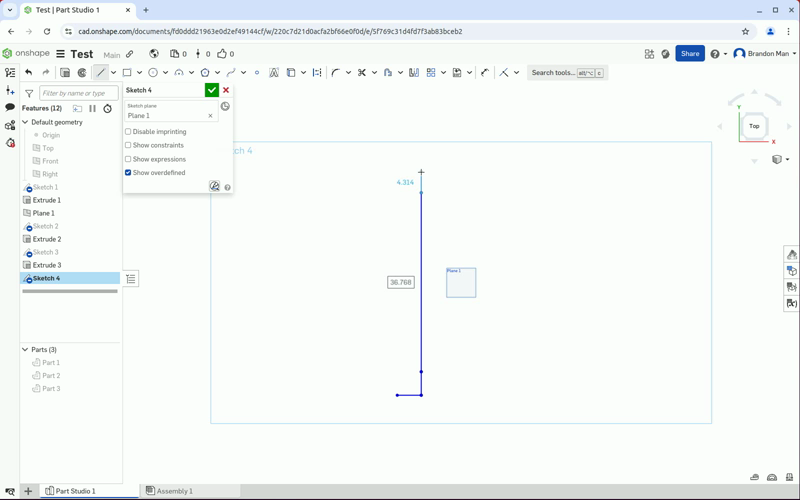
key_down(shift)
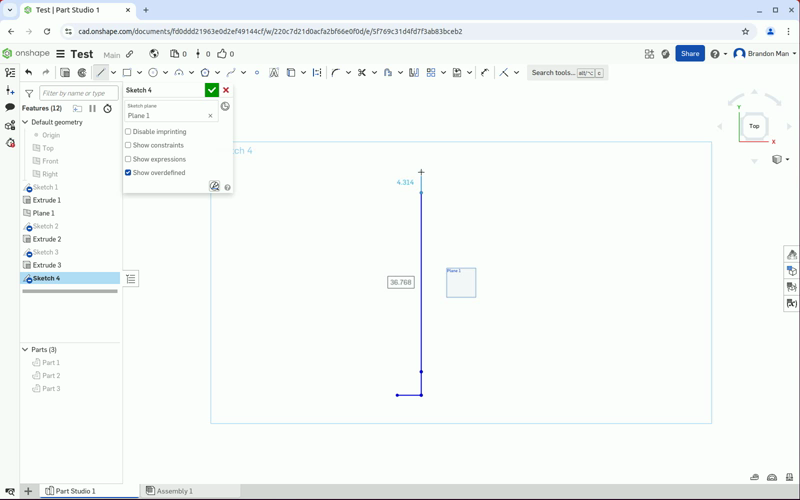
mouse_move(451, 171)
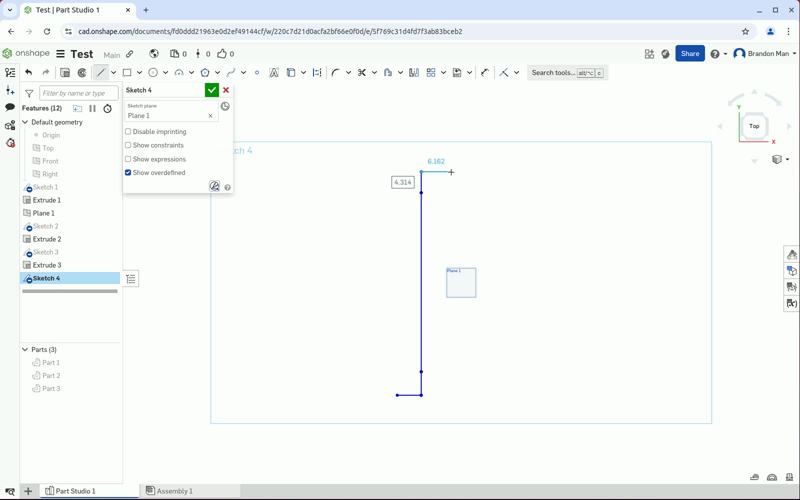
mouse_move(397, 171)
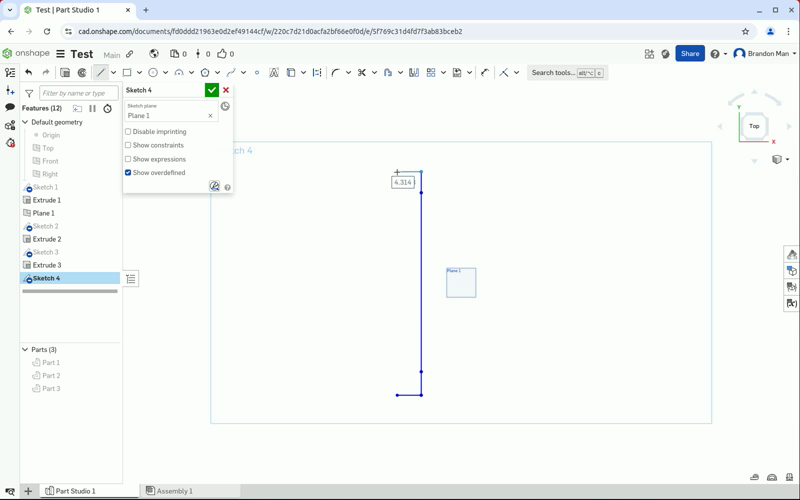
click(397, 171)
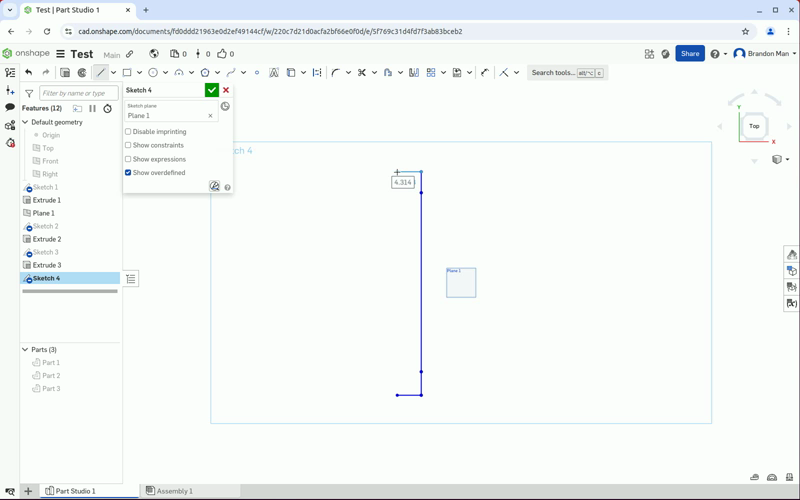
key_up(shift)
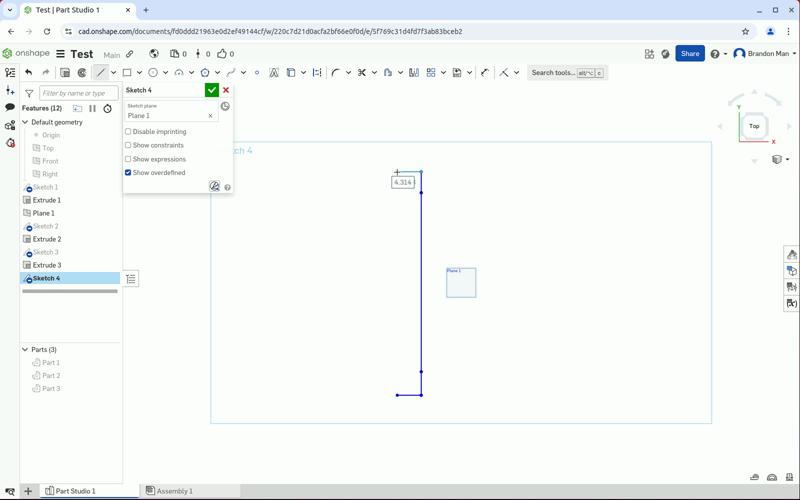
key_down(shift)
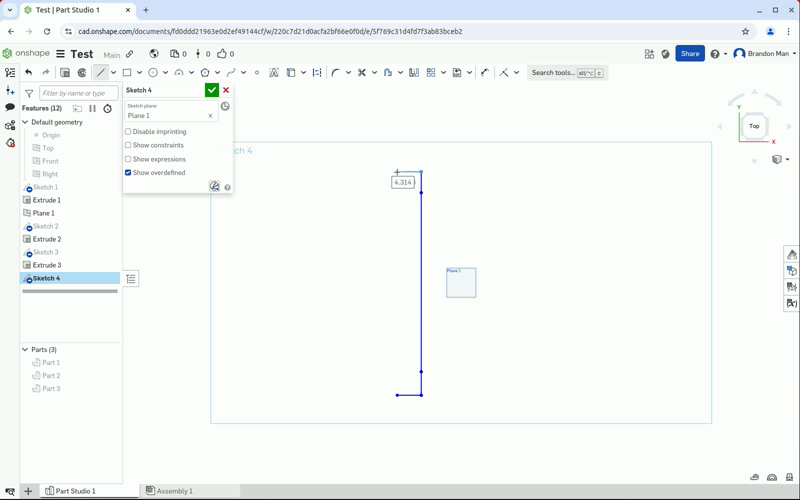
mouse_move(397, 395)
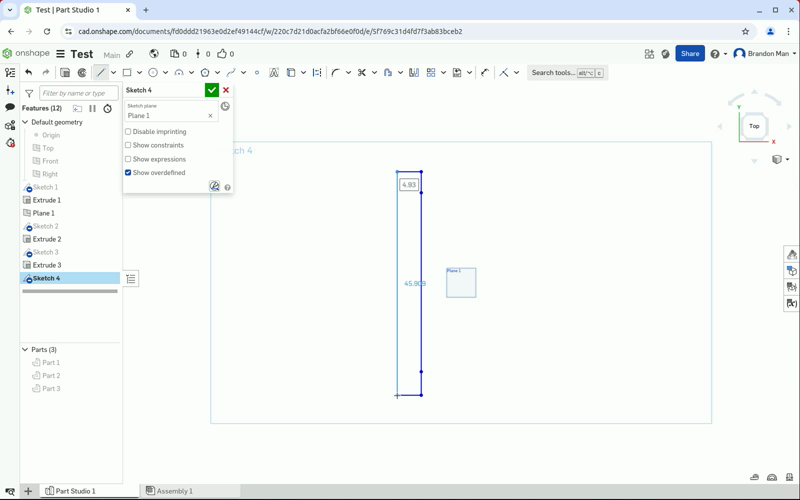
key_up(shift)
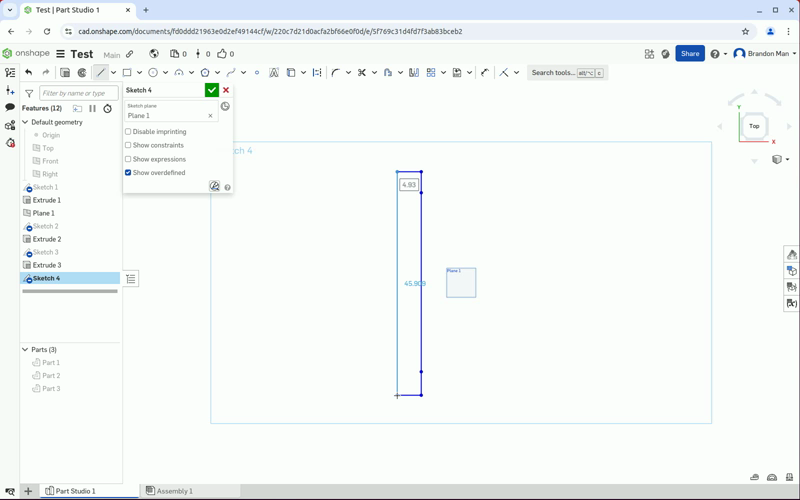
click(397, 395)
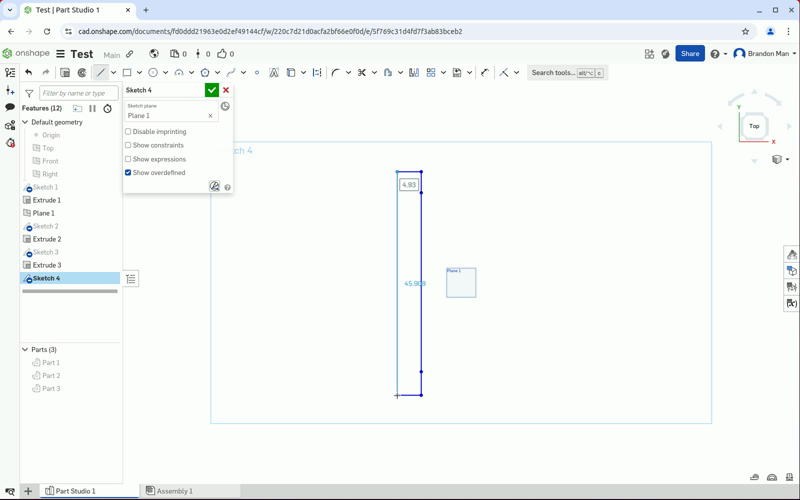
key(esc)
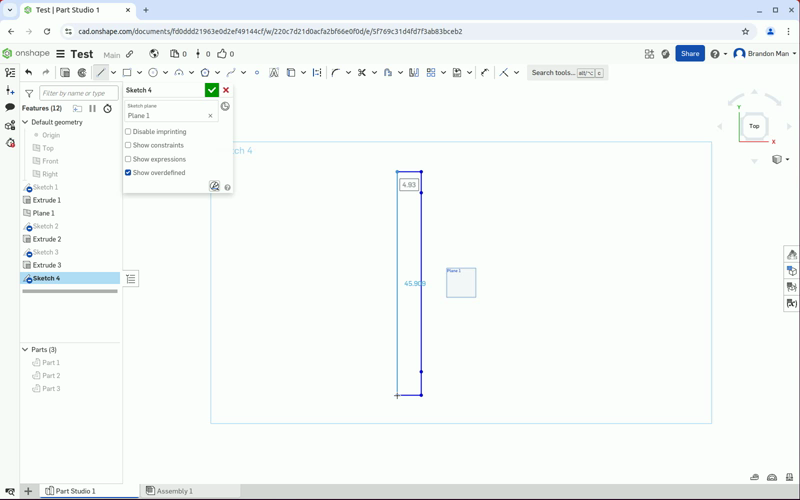
mouse_move(406, 244)
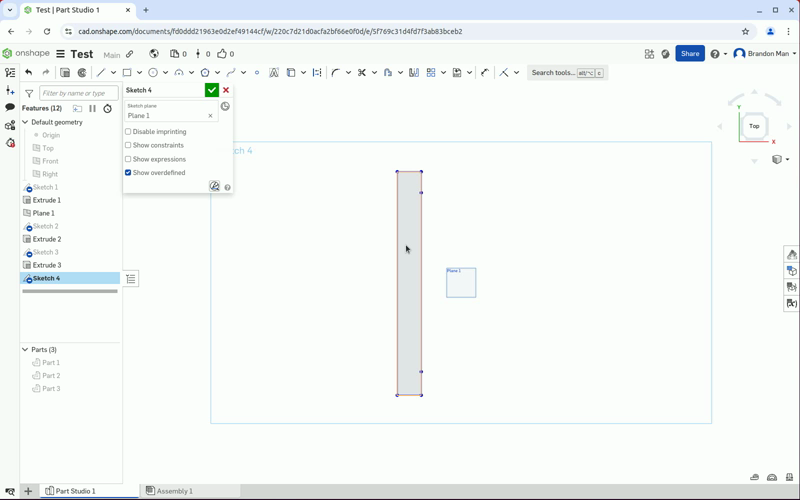
click(406, 244)
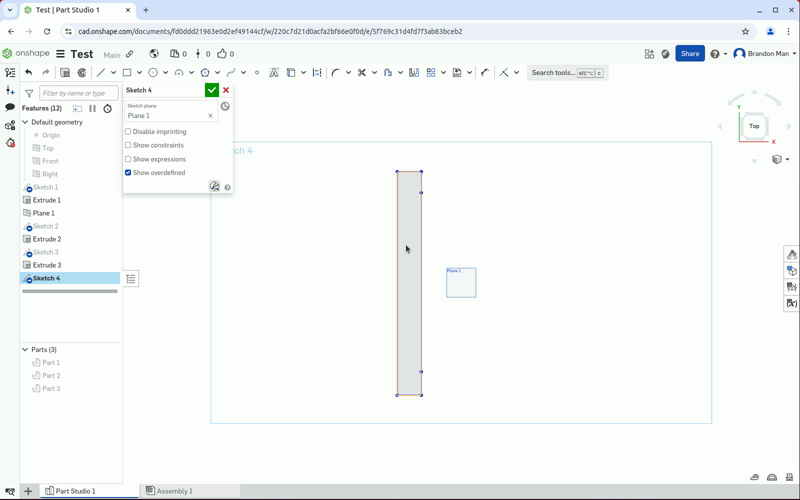
mouse_move(73, 352)
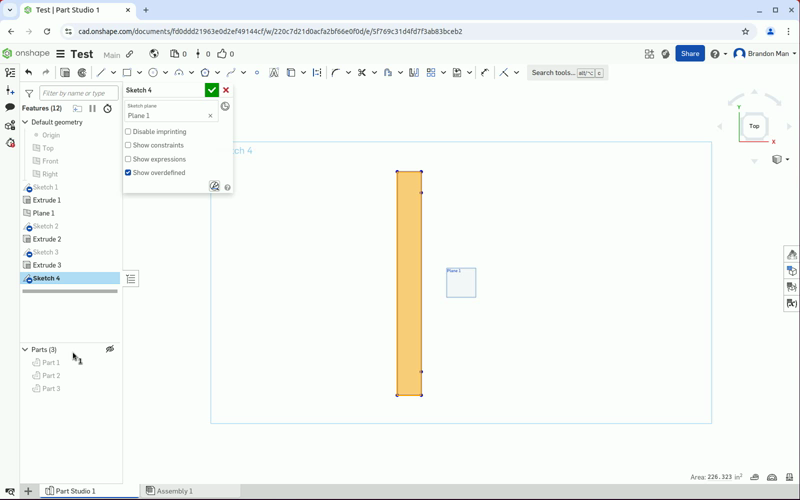
key(shift+y)
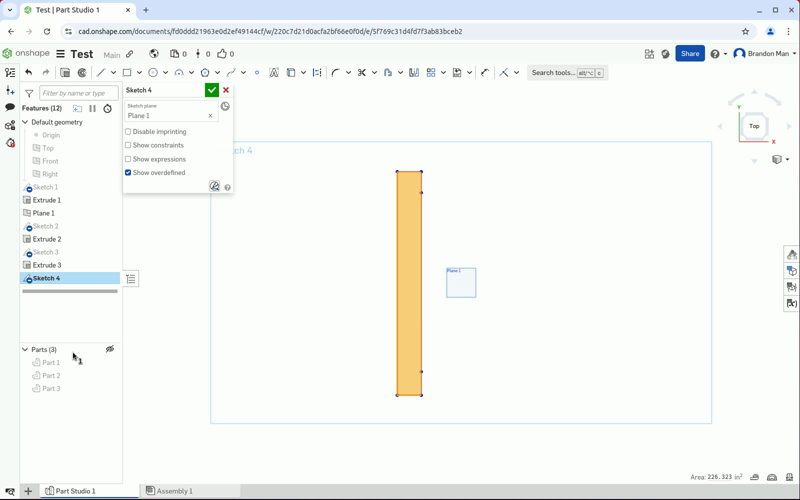
key(shift+e)
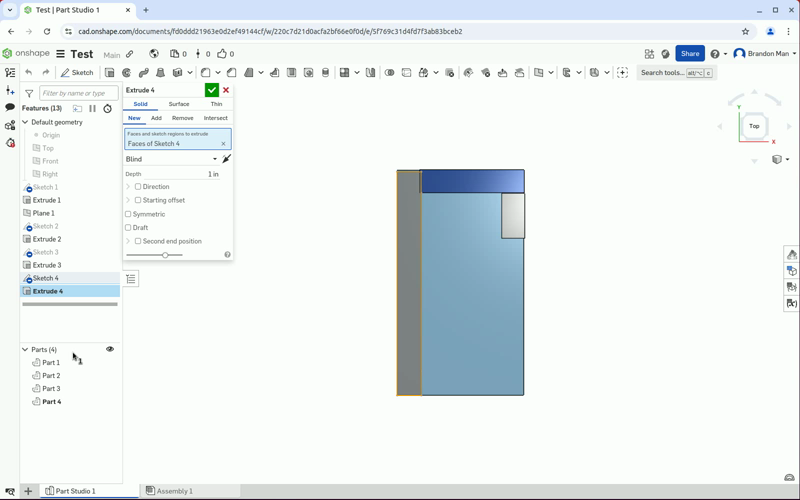
mouse_move(143, 106)
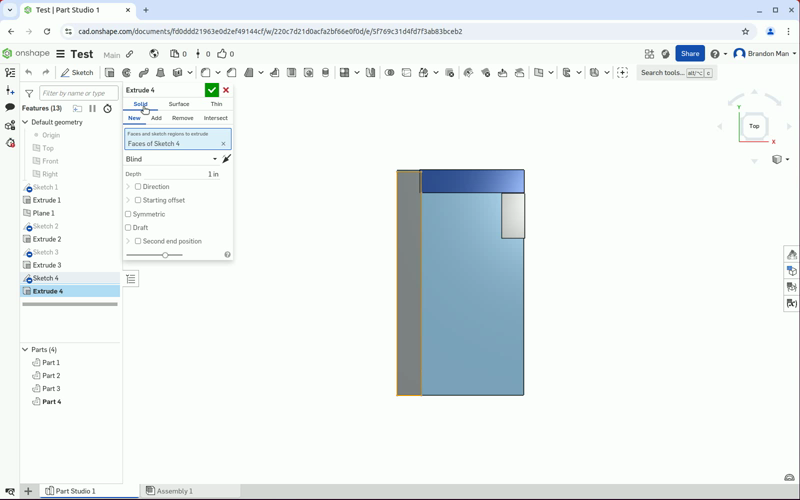
click(143, 106)
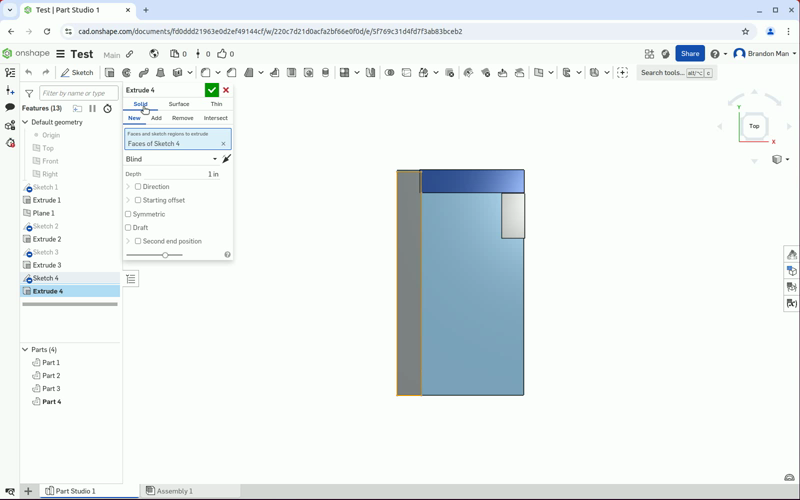
mouse_move(137, 120)
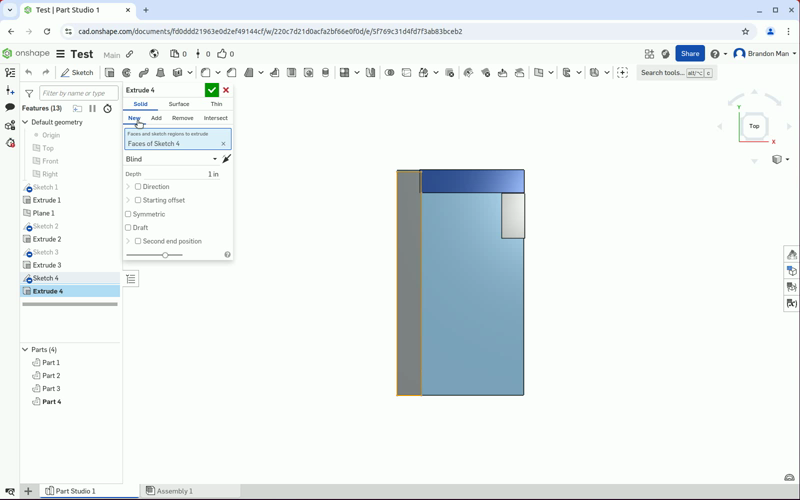
click(137, 120)
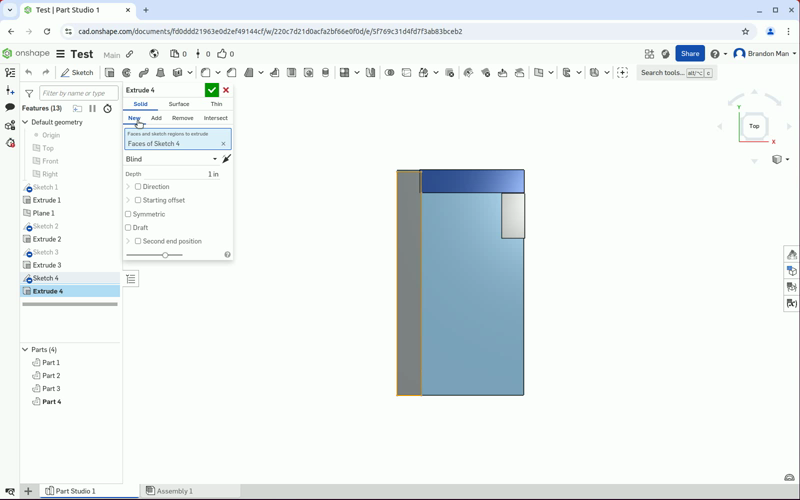
key(tab, 4)
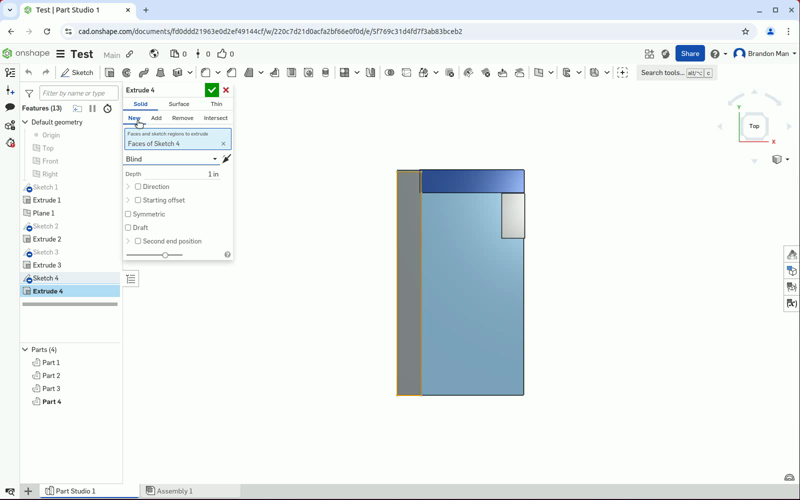
text(16.128)
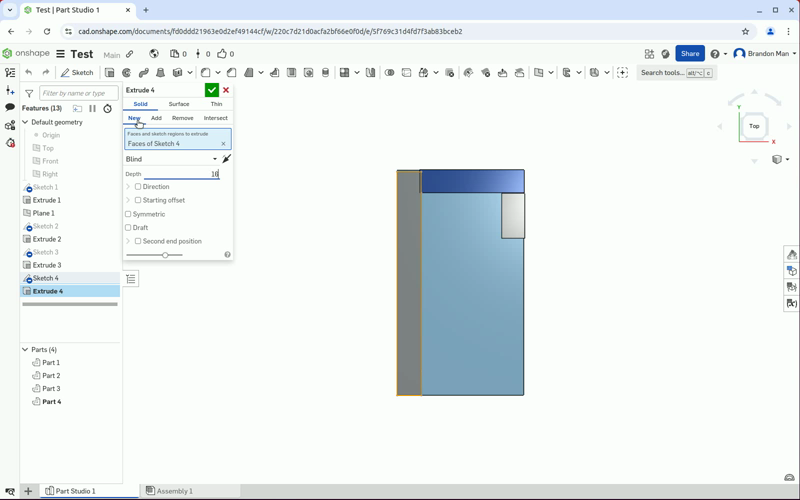
key(enter)
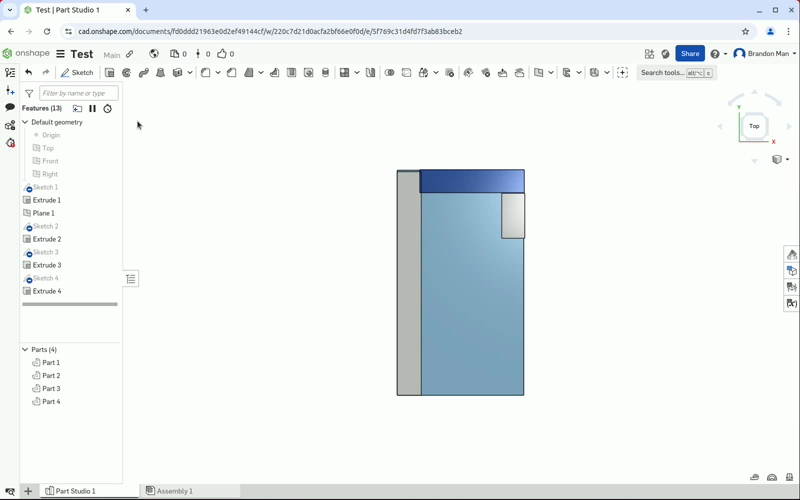
key(shift+h)
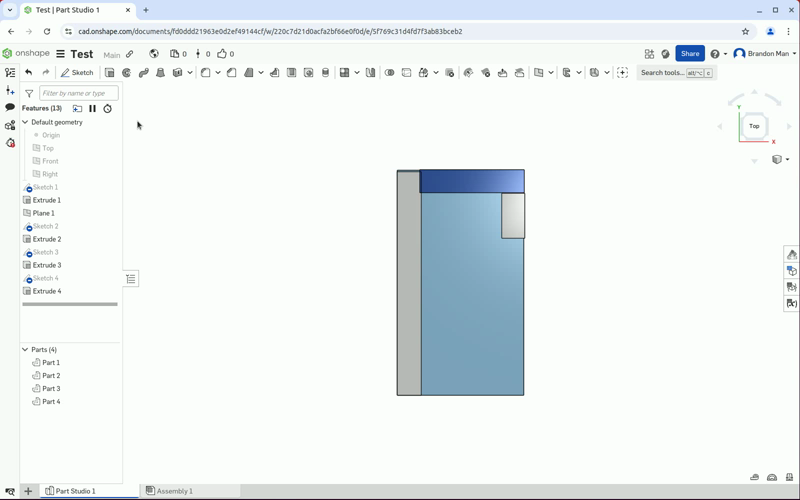
key(shift+h)
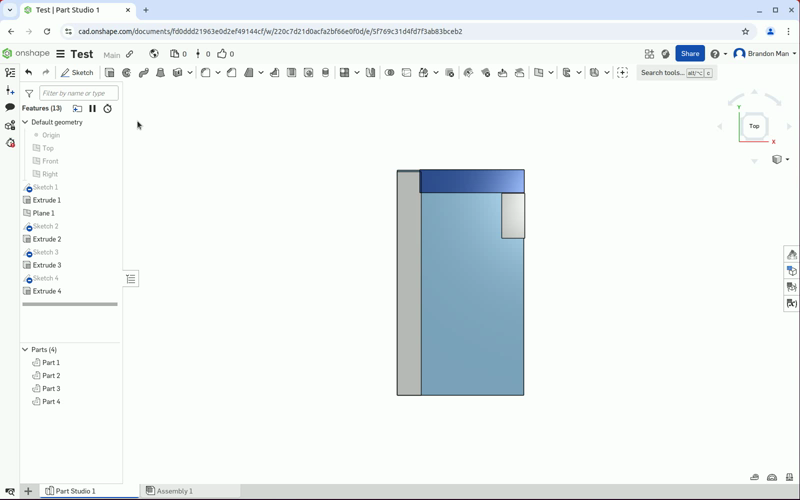
mouse_move(73, 189)
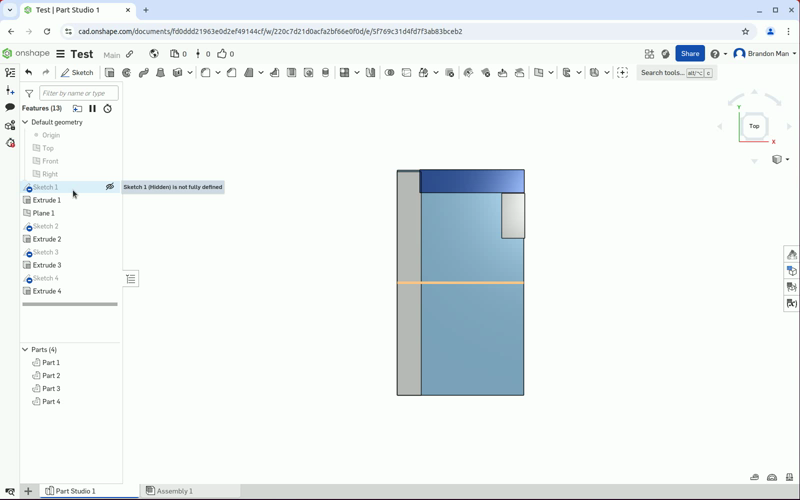
click(73, 189)
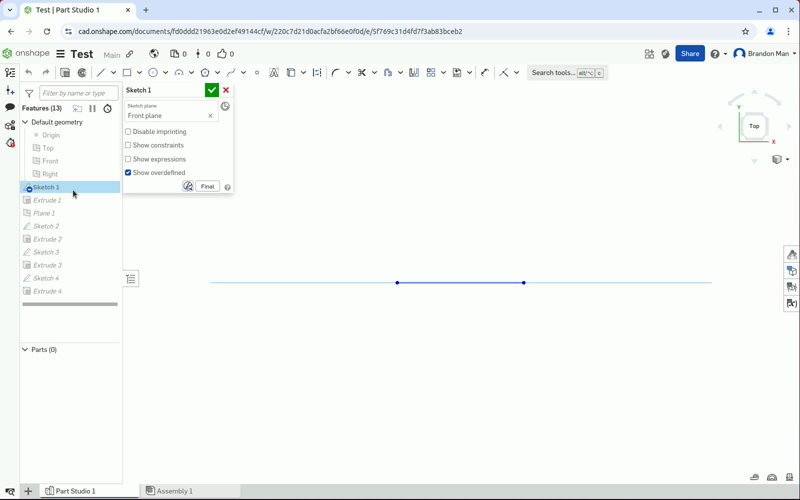
mouse_move(229, 92)
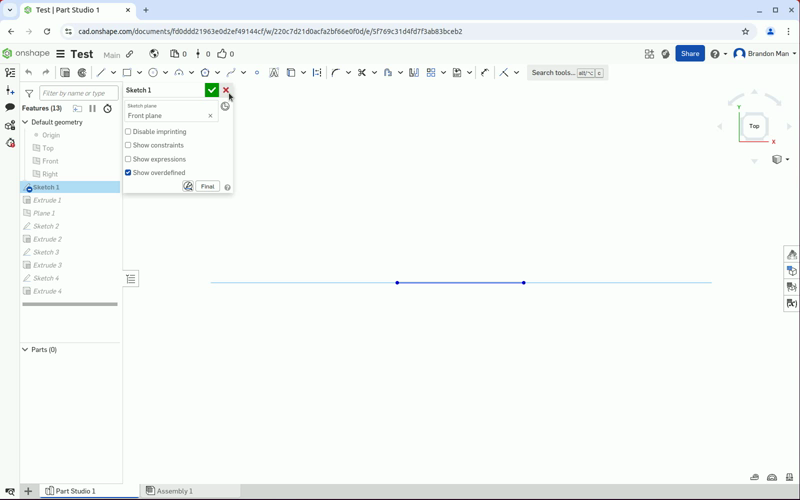
click(229, 92)
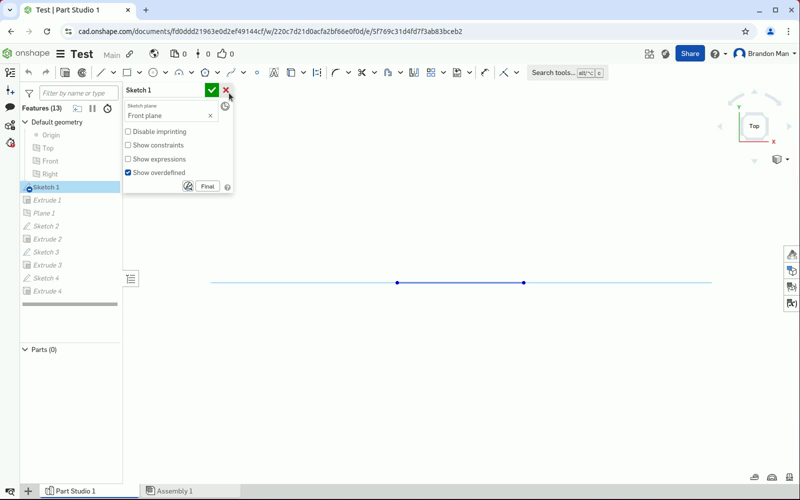
key(shift+s)
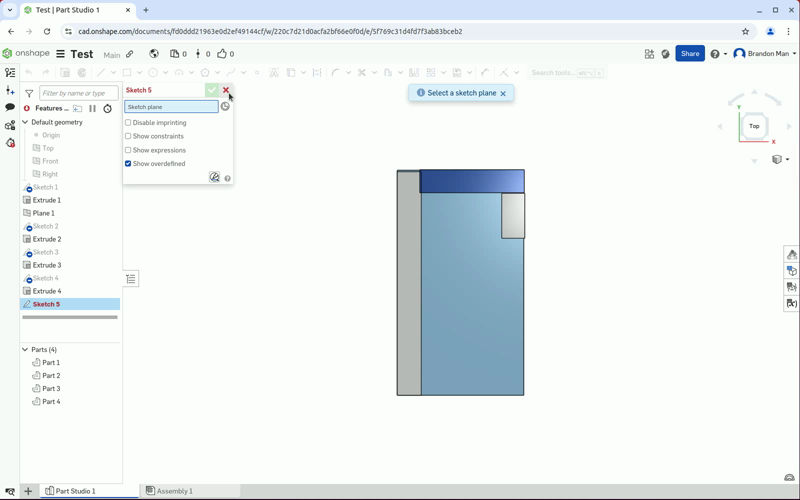
mouse_move(73, 215)
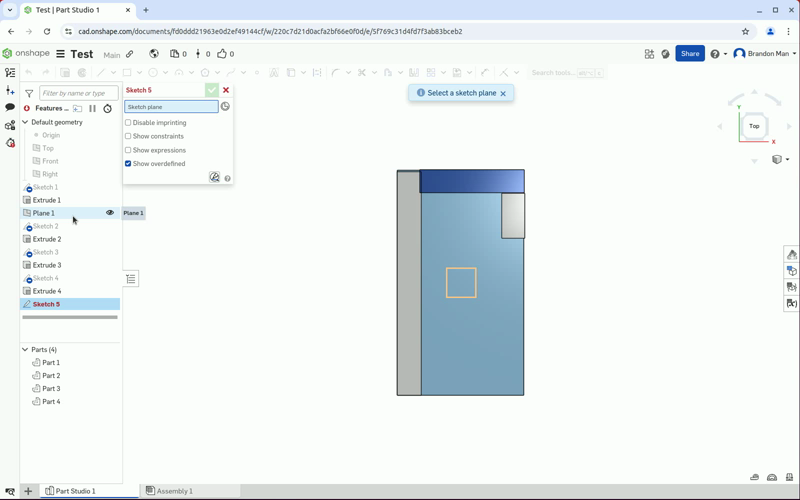
click(73, 215)
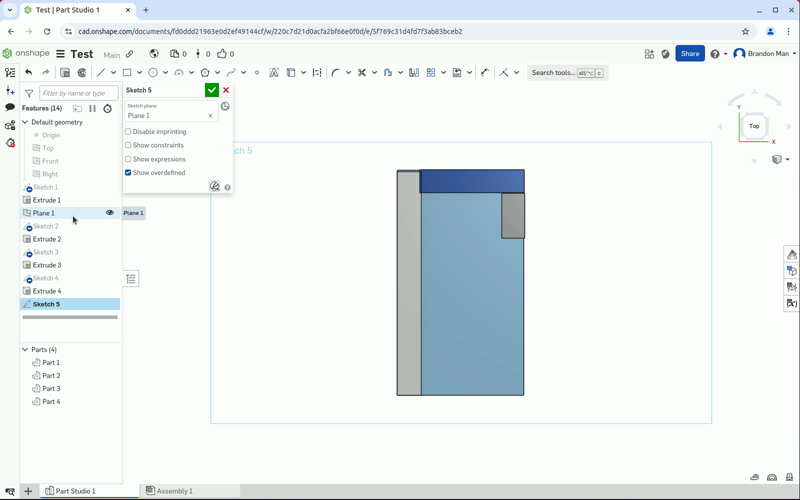
mouse_move(73, 352)
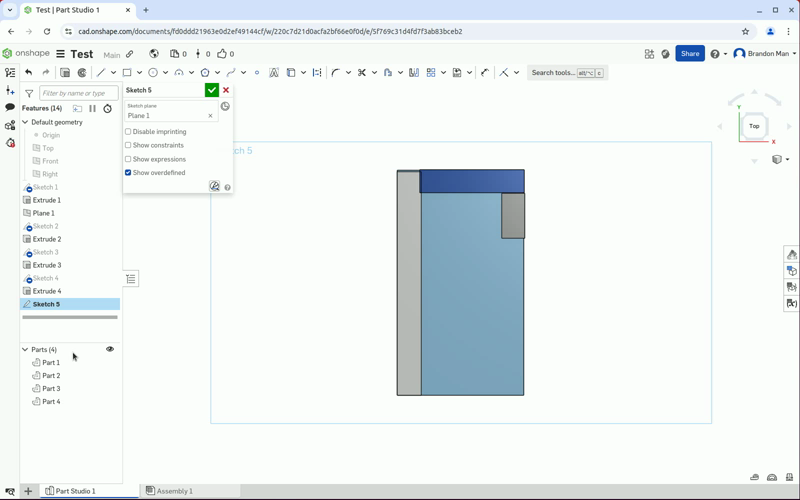
key(y)
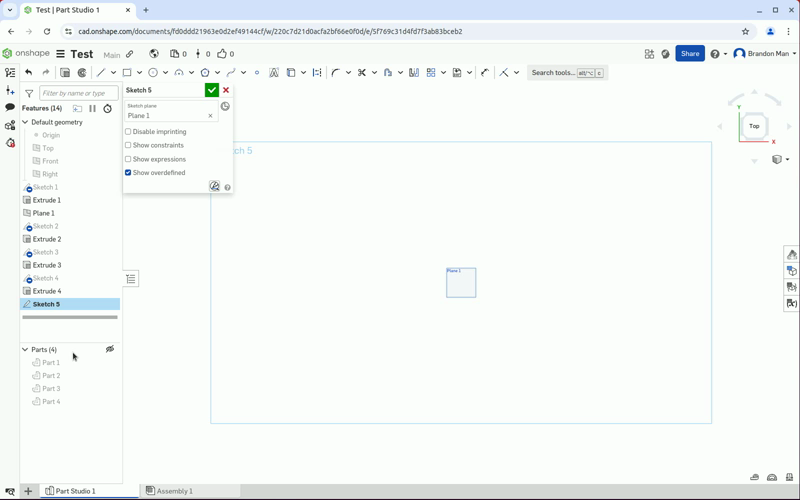
key(l)
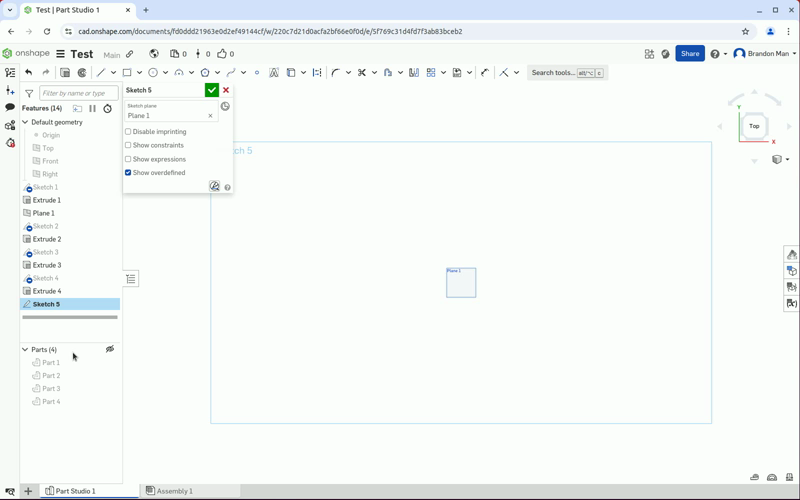
key_down(shift)
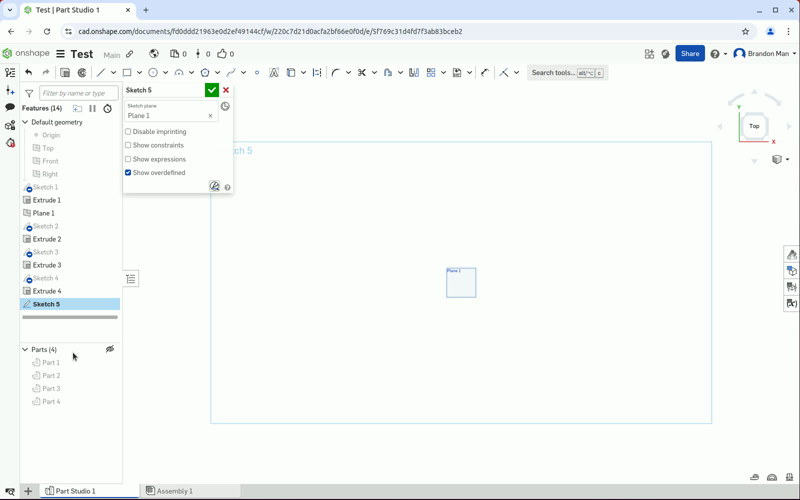
mouse_move(419, 395)
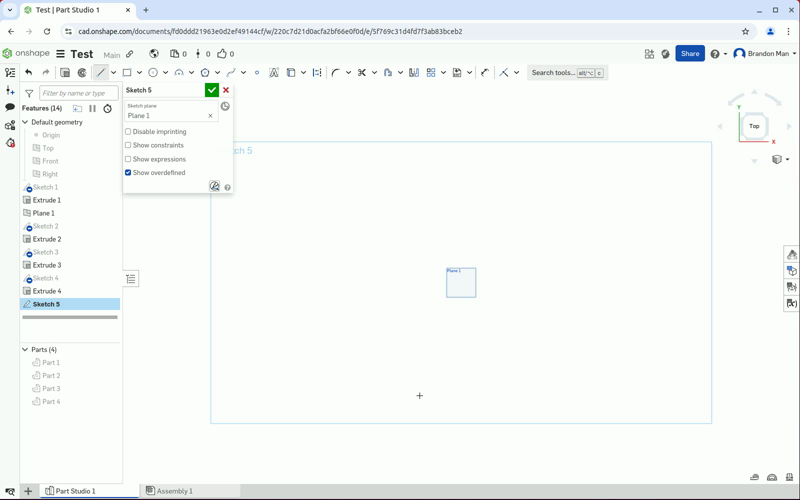
click(419, 395)
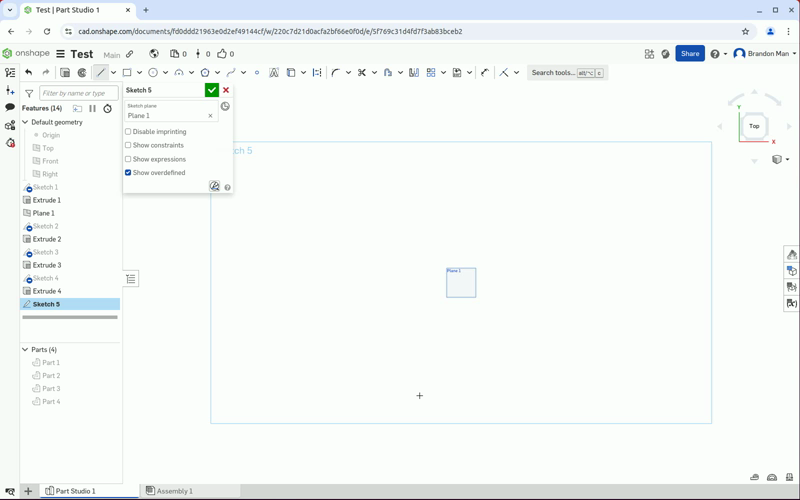
key_up(shift)
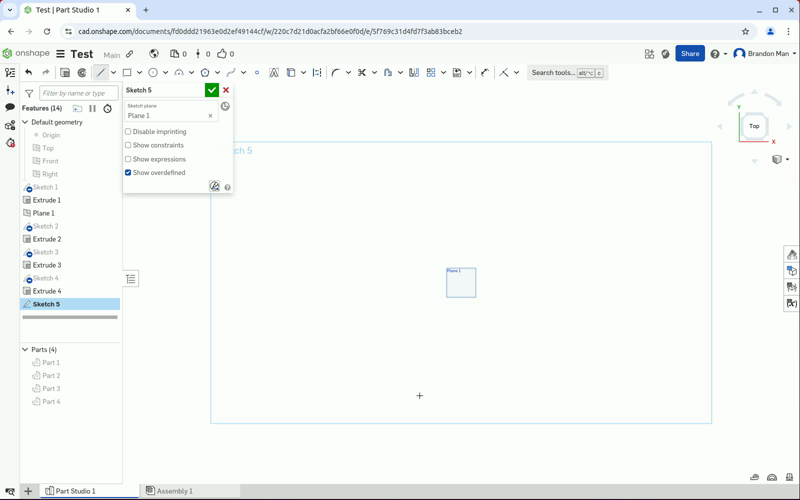
key_down(shift)
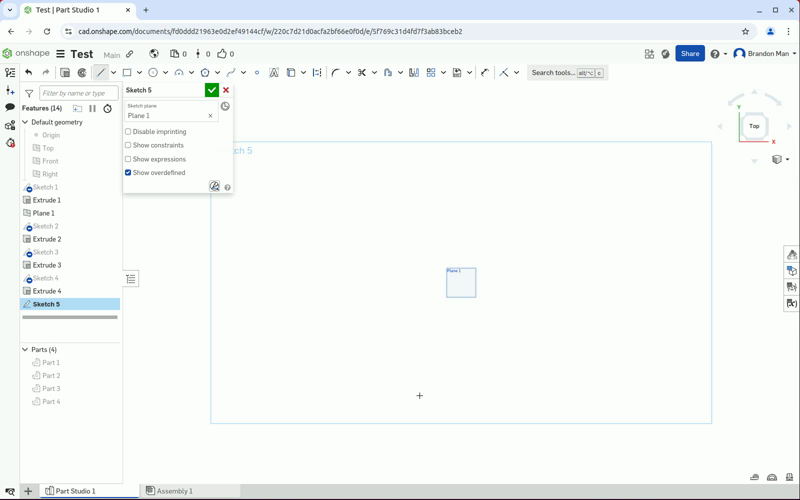
mouse_move(524, 395)
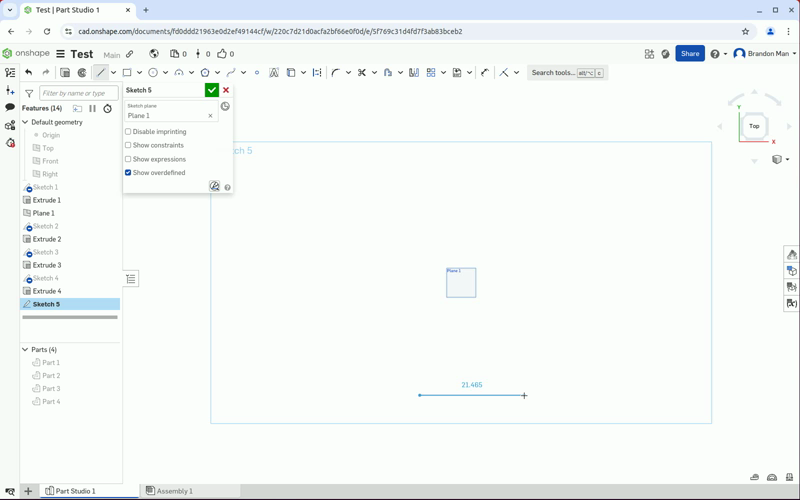
click(524, 395)
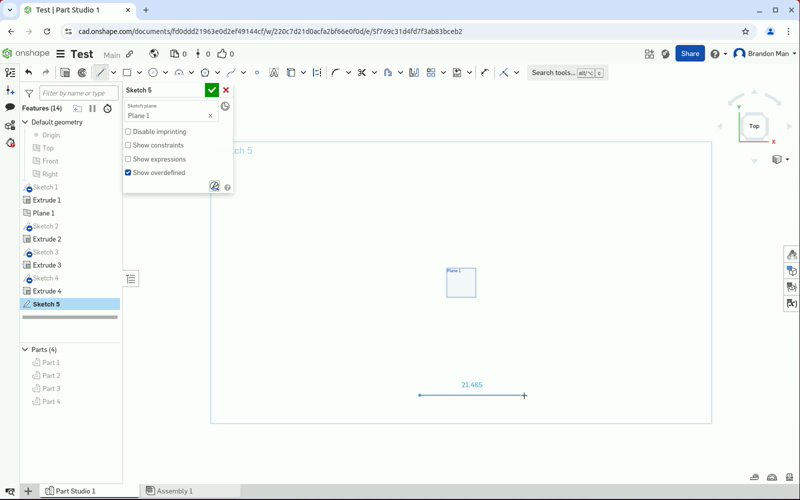
key_up(shift)
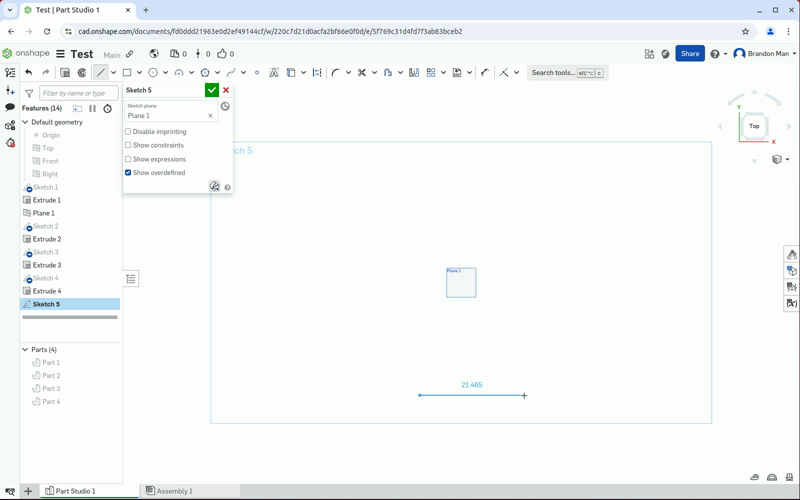
key_down(shift)
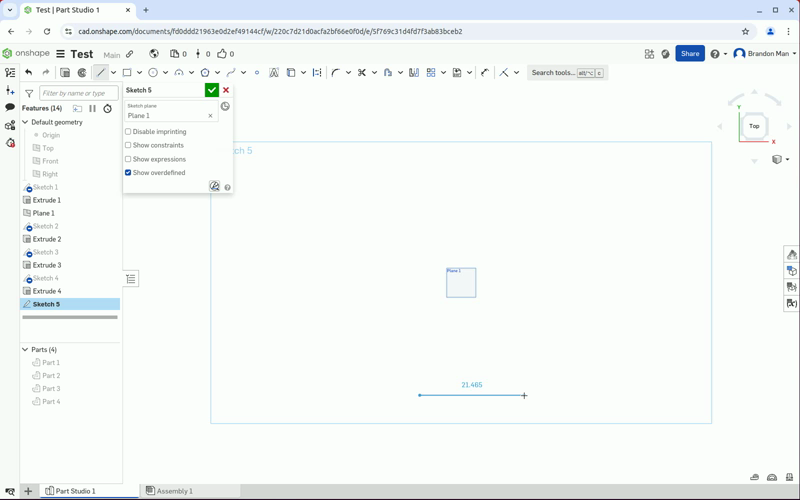
mouse_move(554, 395)
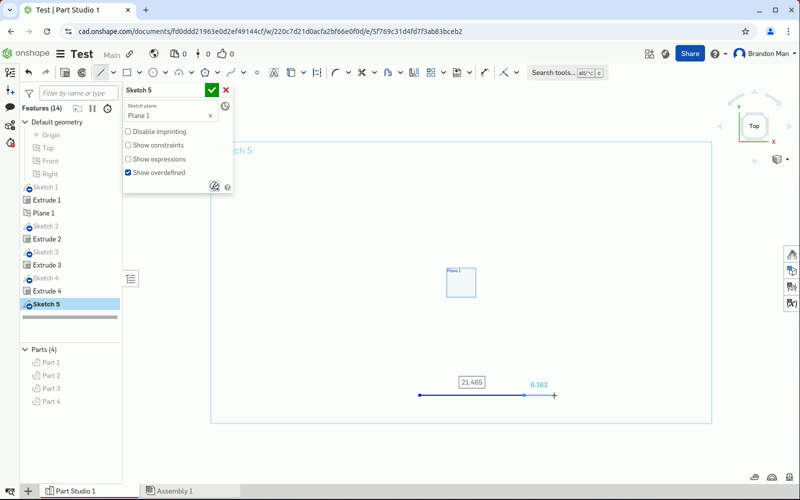
mouse_move(524, 372)
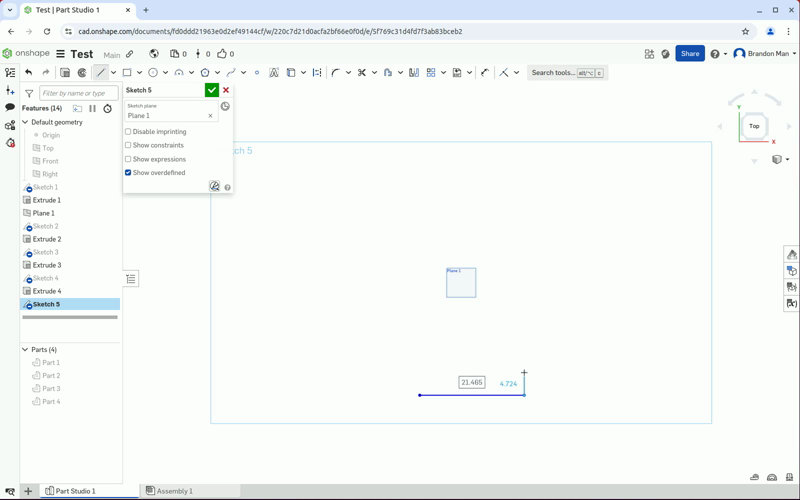
click(524, 372)
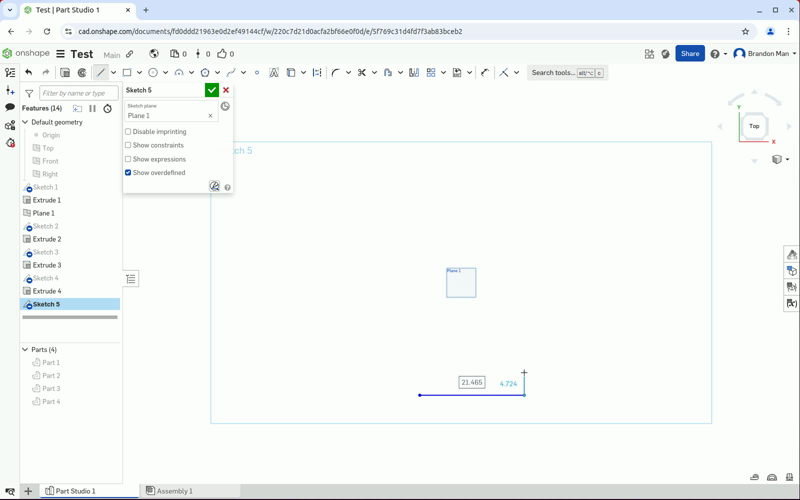
key_up(shift)
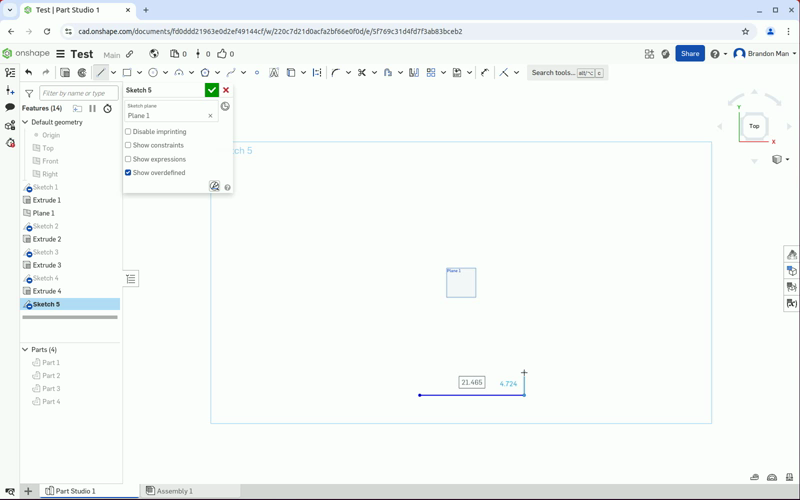
key_down(shift)
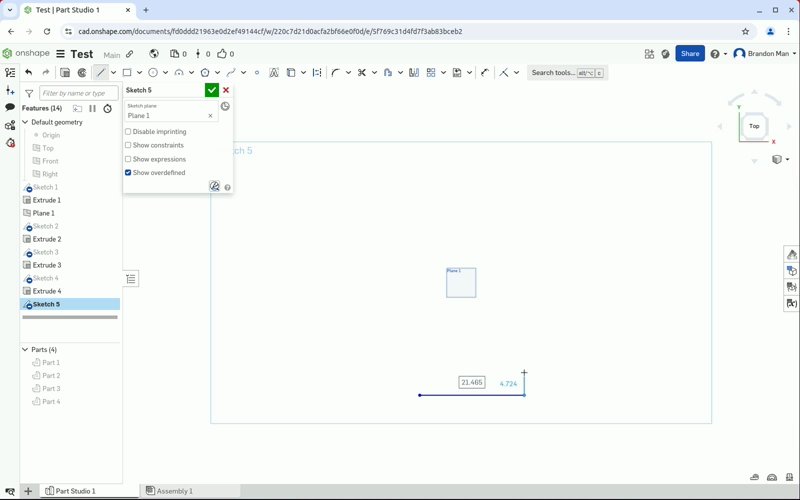
mouse_move(554, 372)
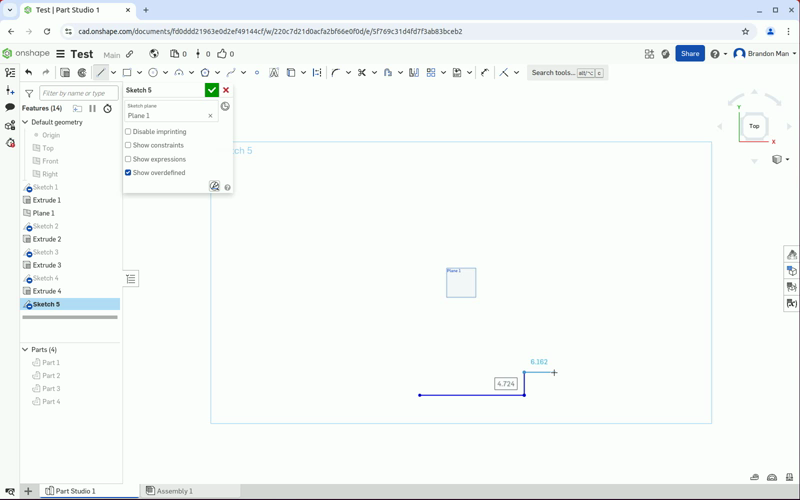
mouse_move(501, 372)
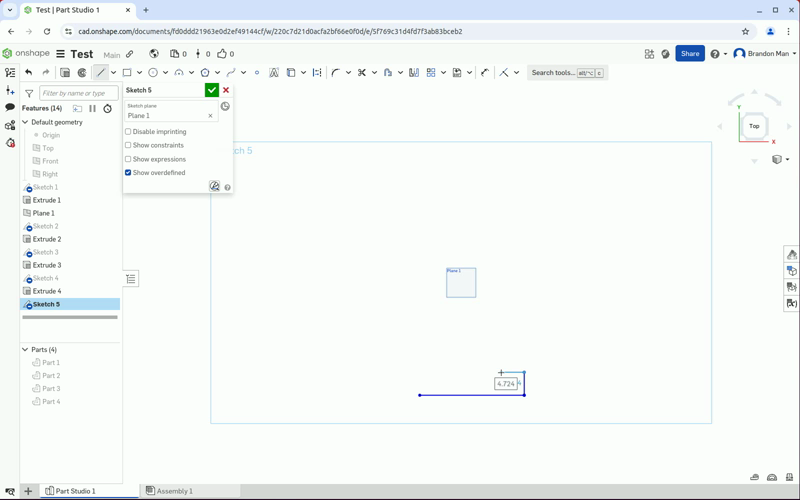
click(501, 372)
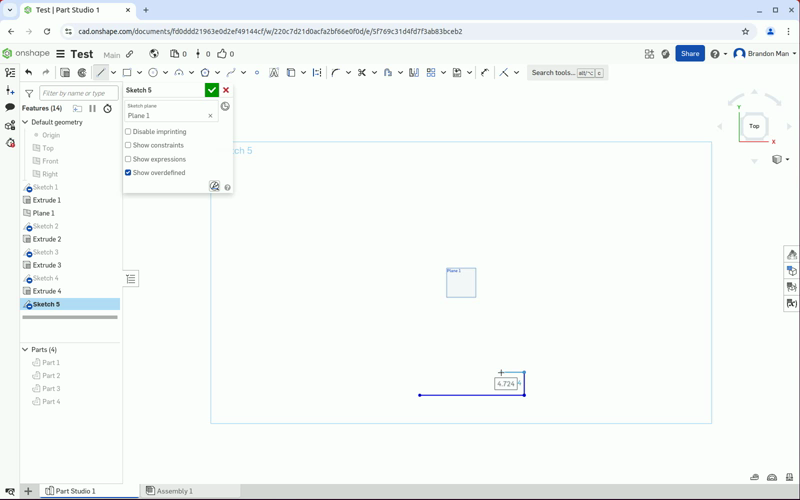
key_up(shift)
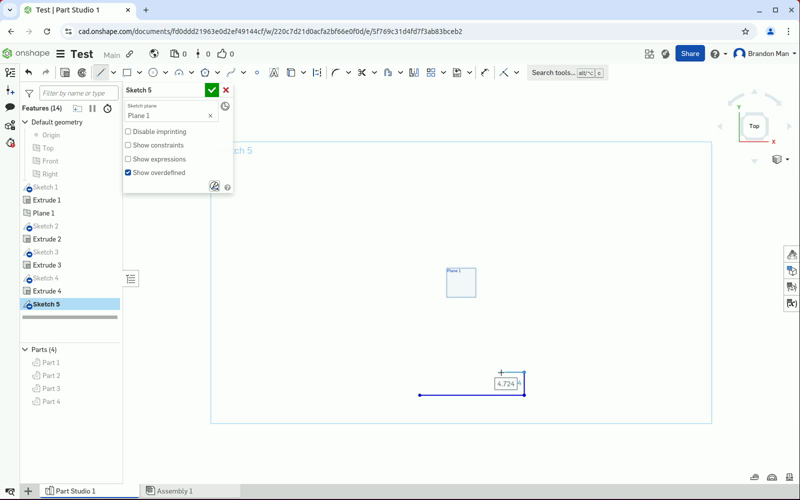
key_down(shift)
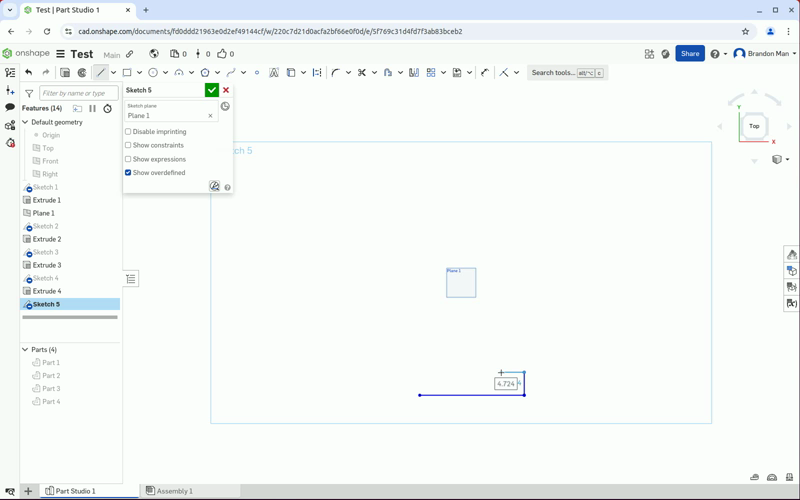
mouse_move(419, 372)
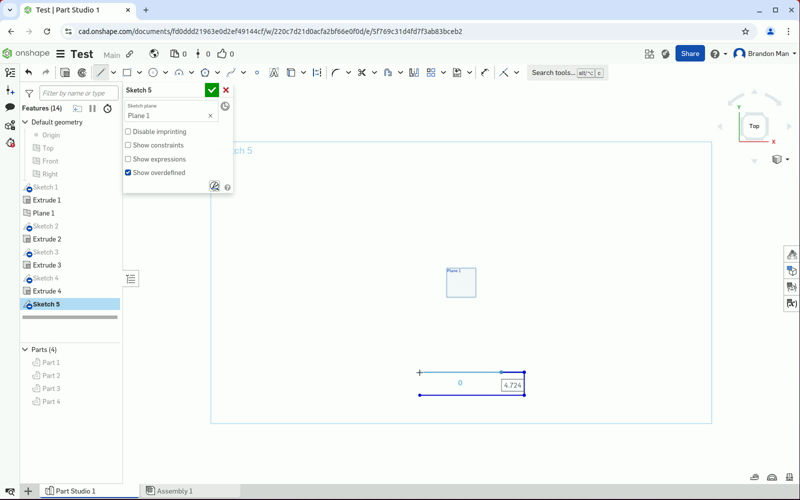
click(419, 372)
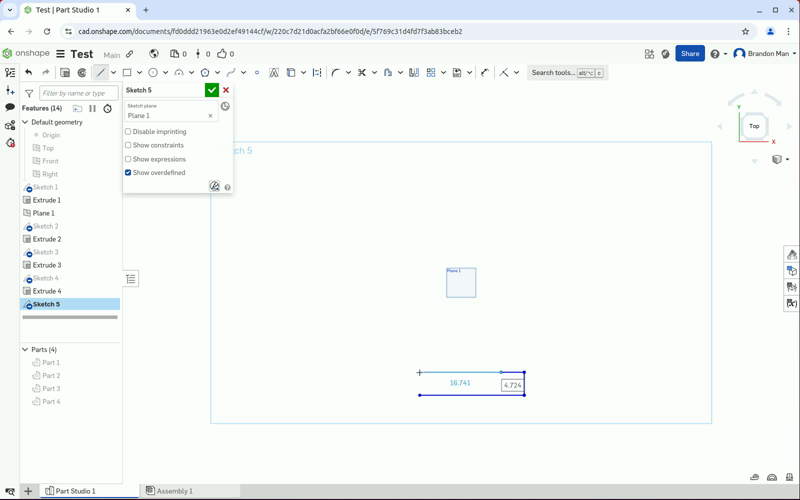
key_up(shift)
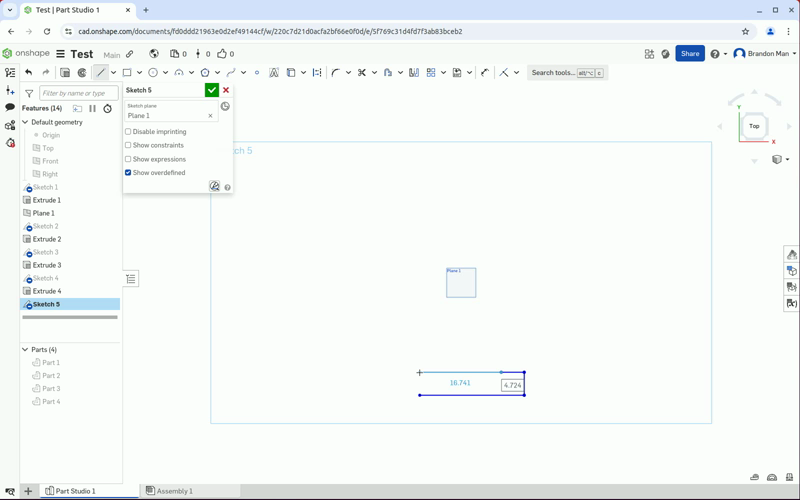
mouse_move(449, 372)
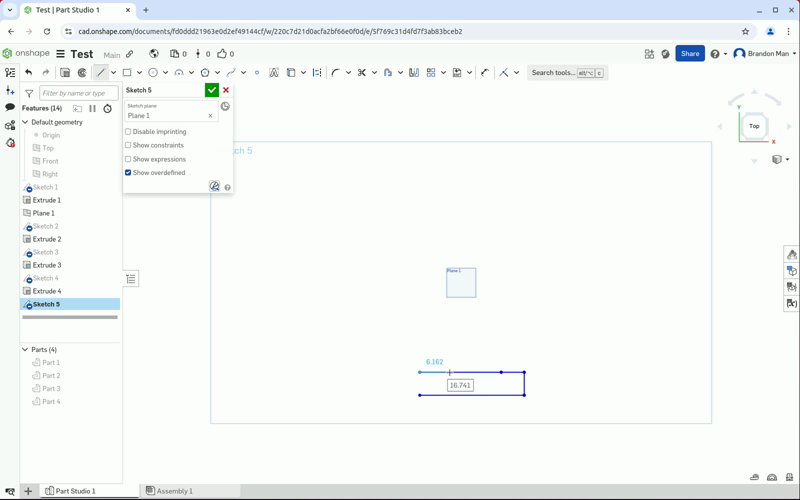
key_down(shift)
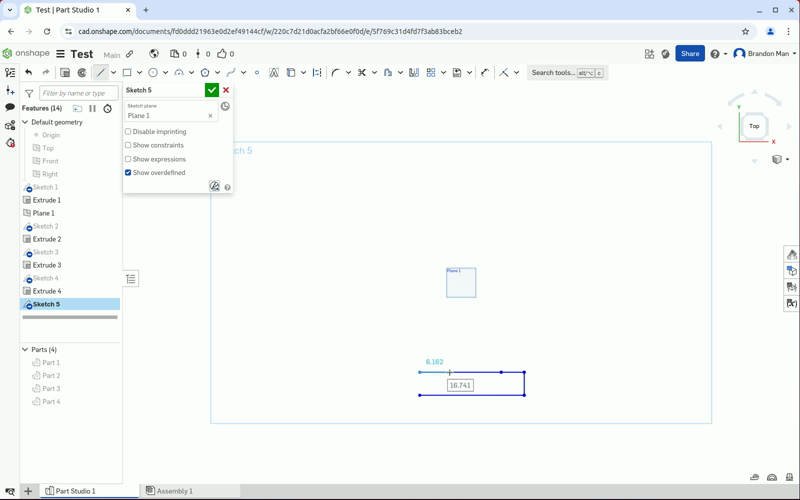
mouse_move(419, 395)
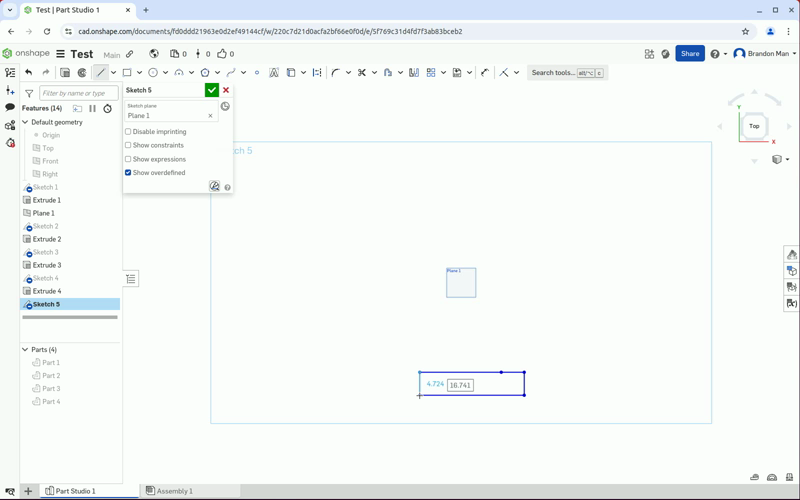
key_up(shift)
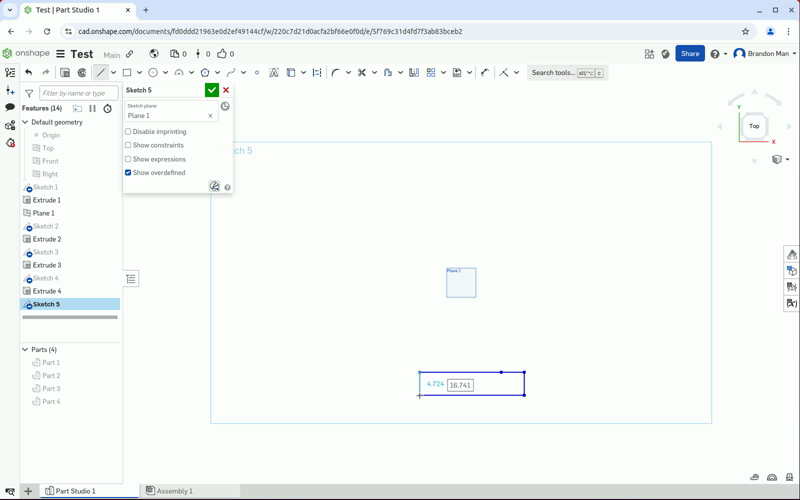
click(419, 395)
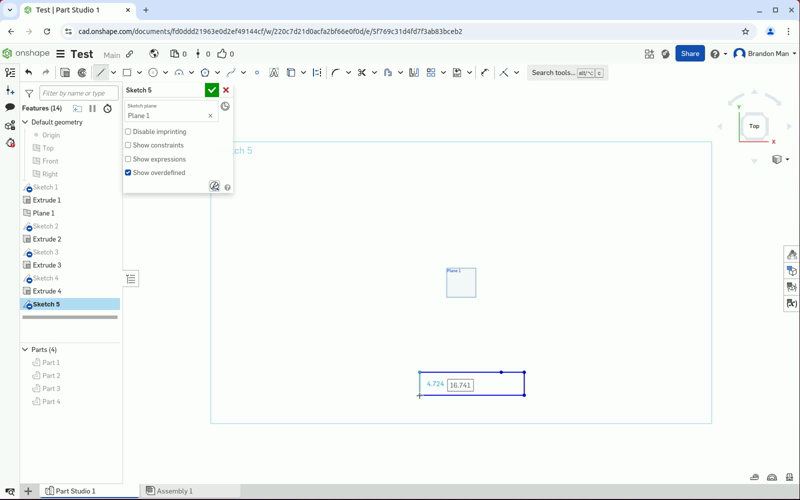
key(esc)
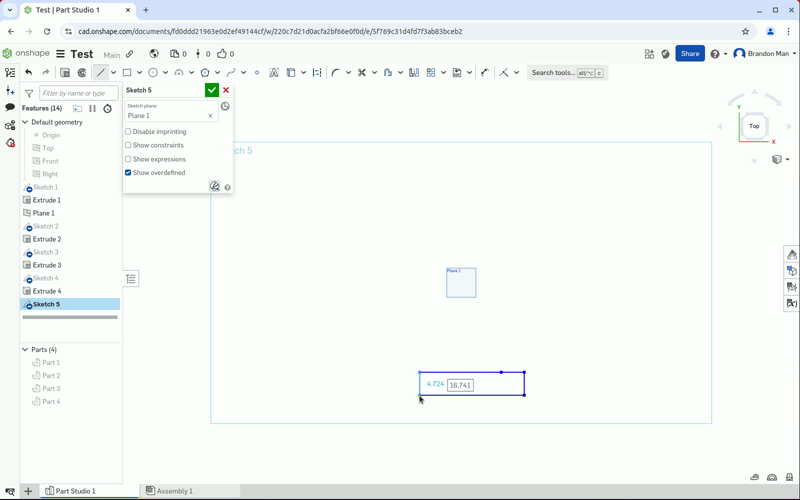
mouse_move(506, 386)
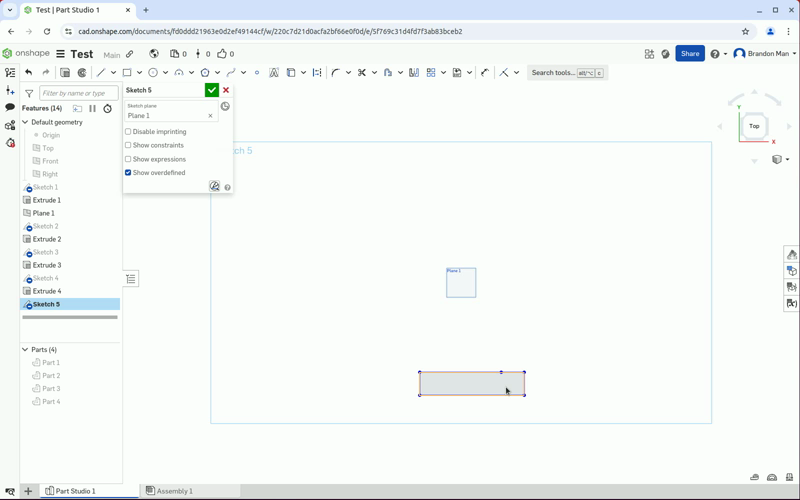
click(506, 386)
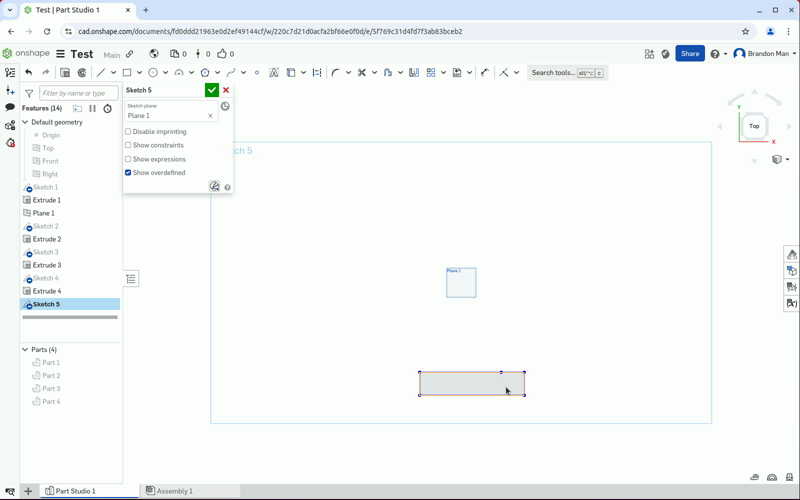
mouse_move(73, 352)
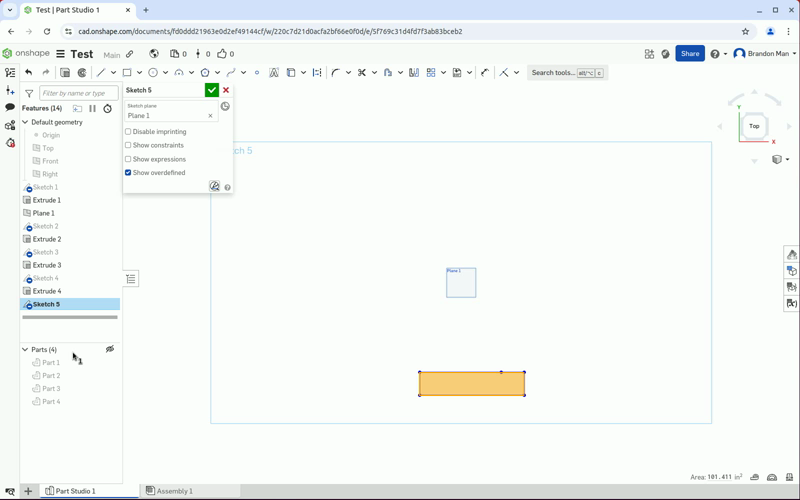
key(shift+y)
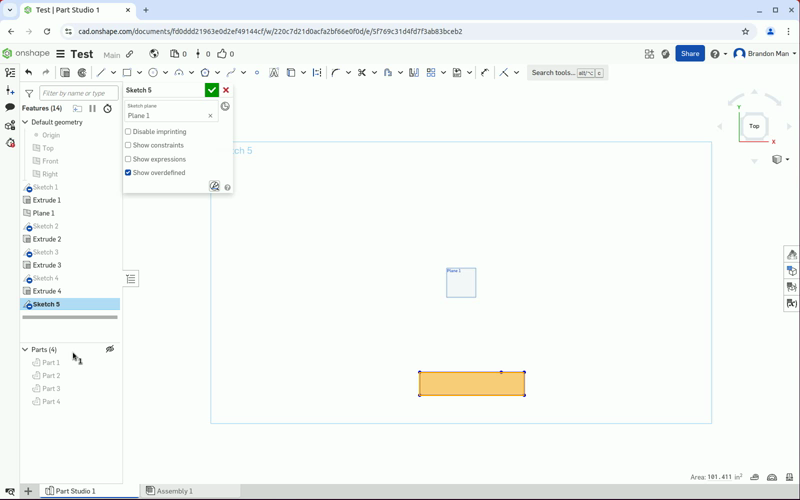
key(shift+e)
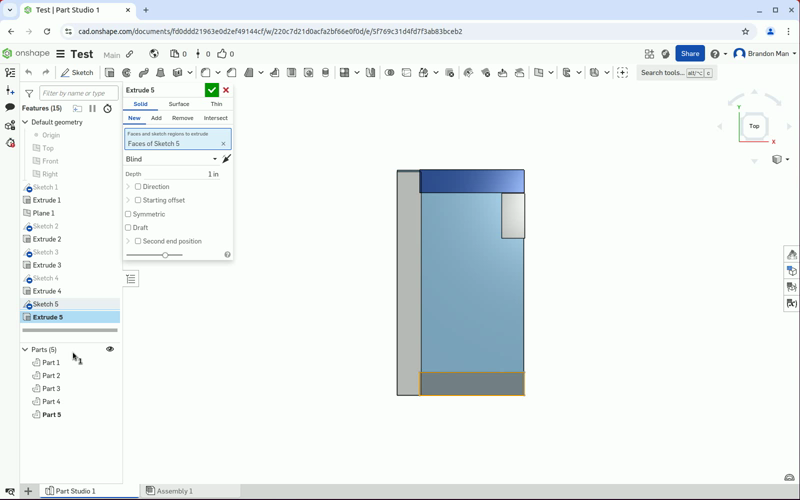
mouse_move(143, 106)
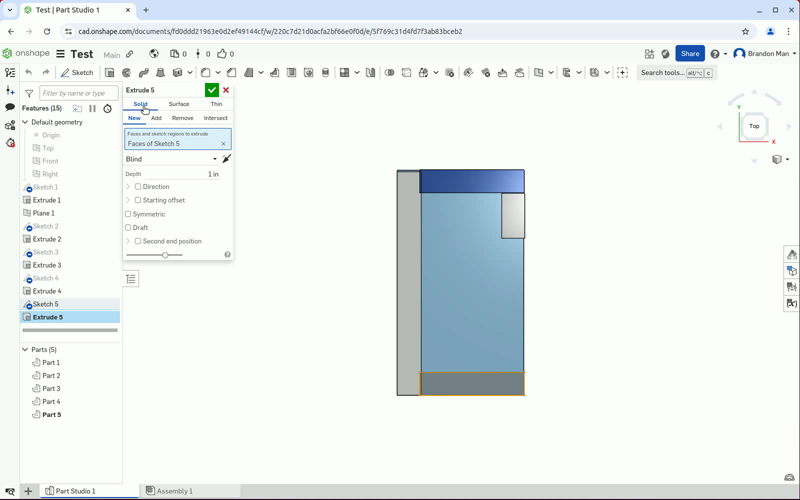
click(143, 106)
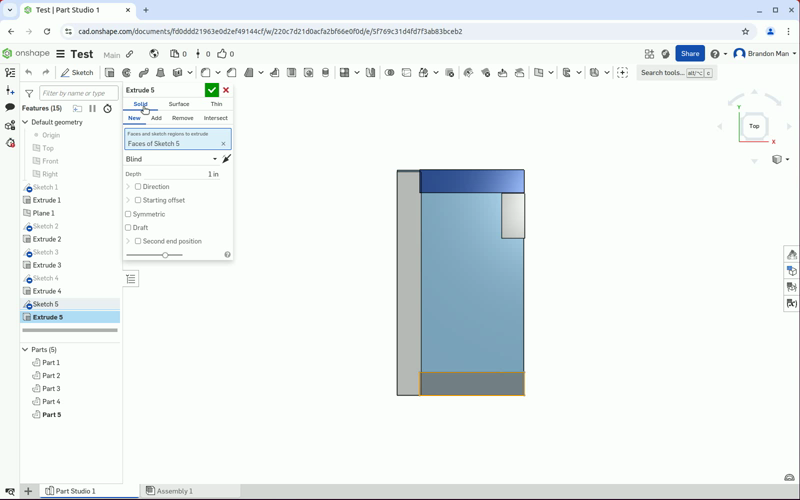
mouse_move(137, 120)
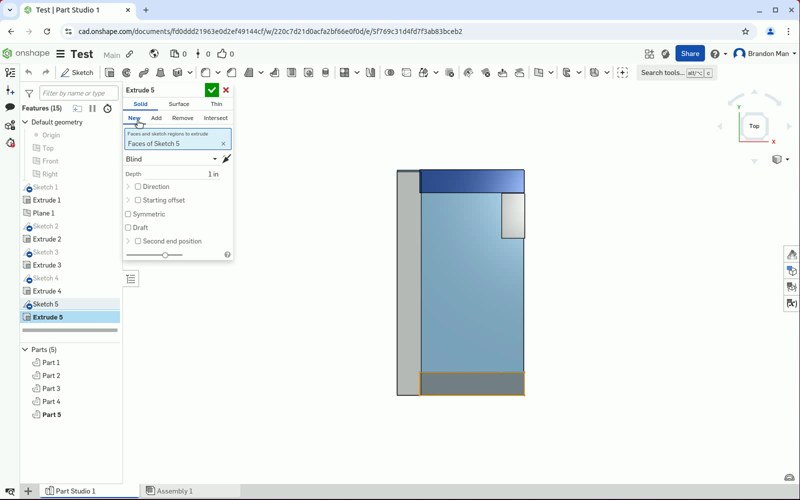
click(137, 120)
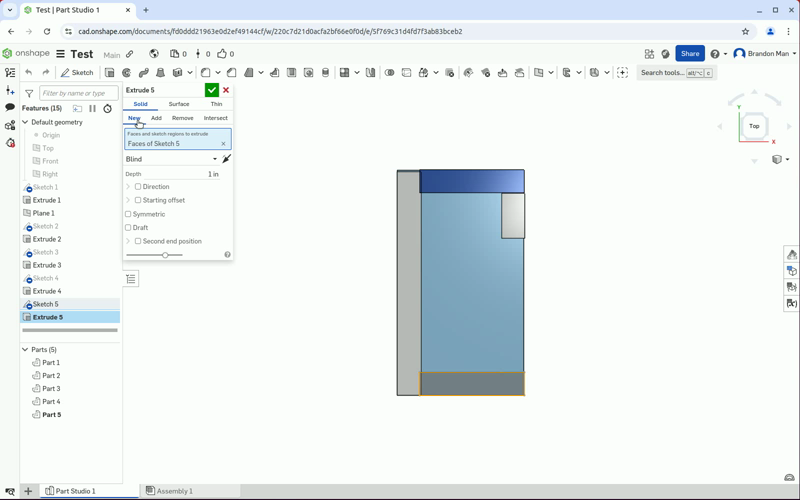
key(tab, 4)
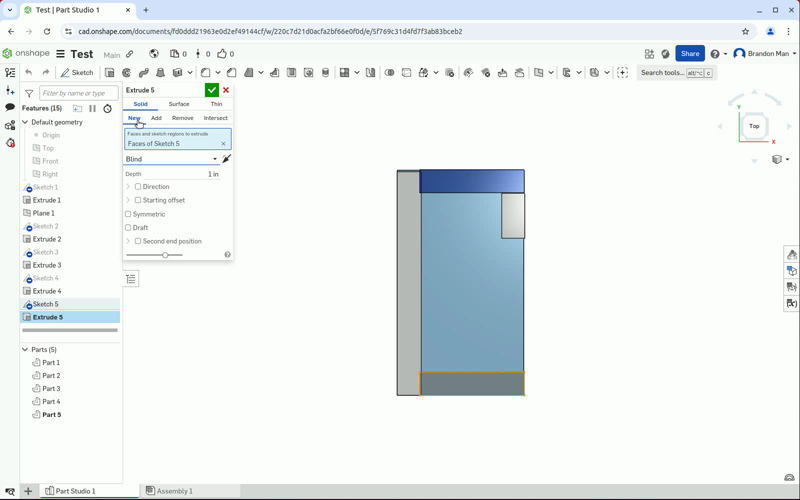
text(16.128)
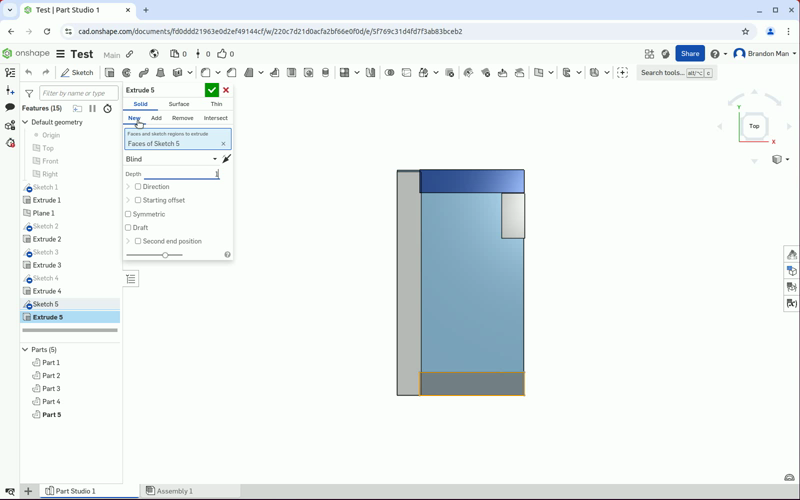
key(enter)
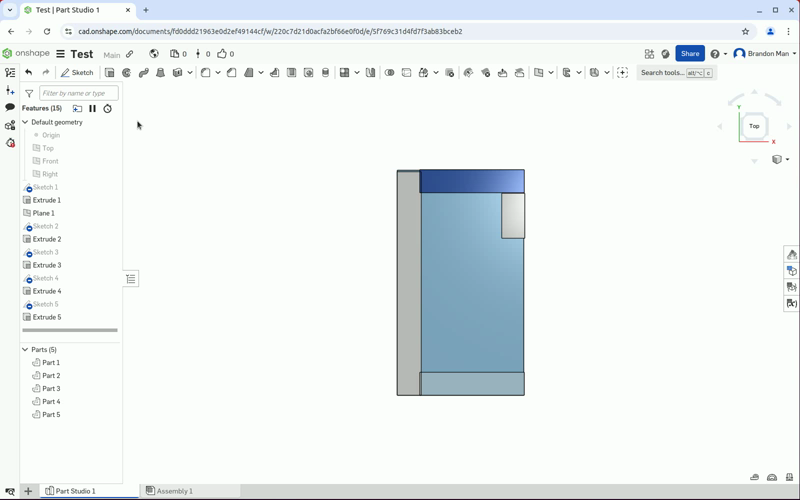
key(shift+h)
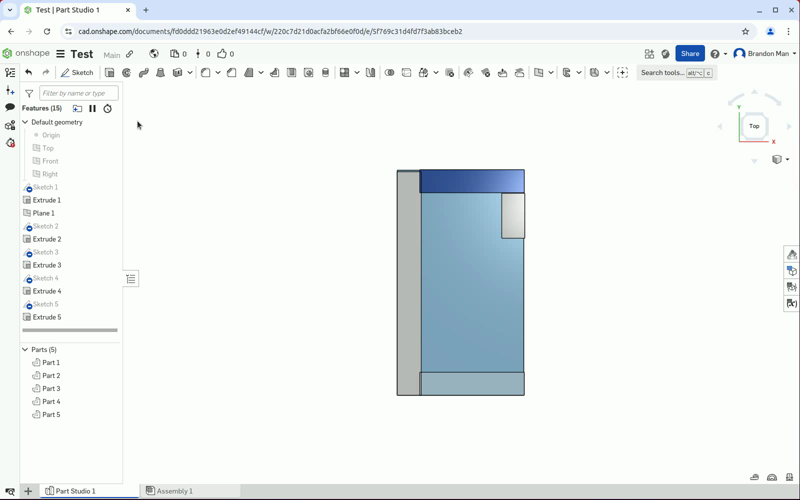
key(shift+h)
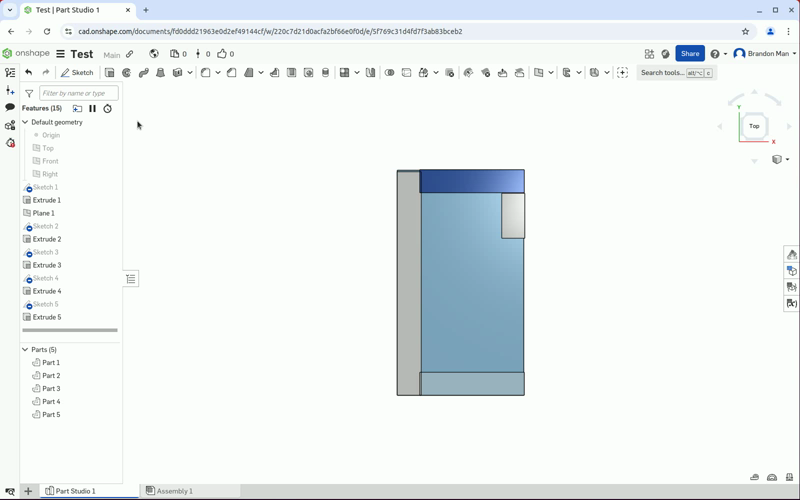
mouse_move(73, 189)
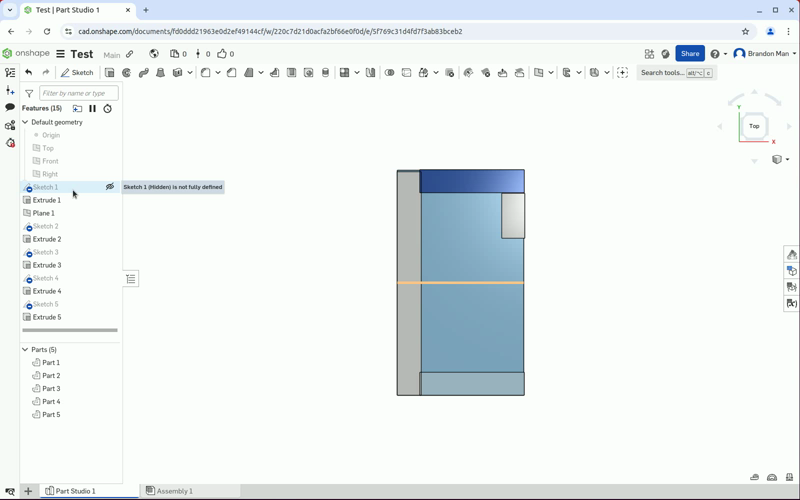
click(73, 189)
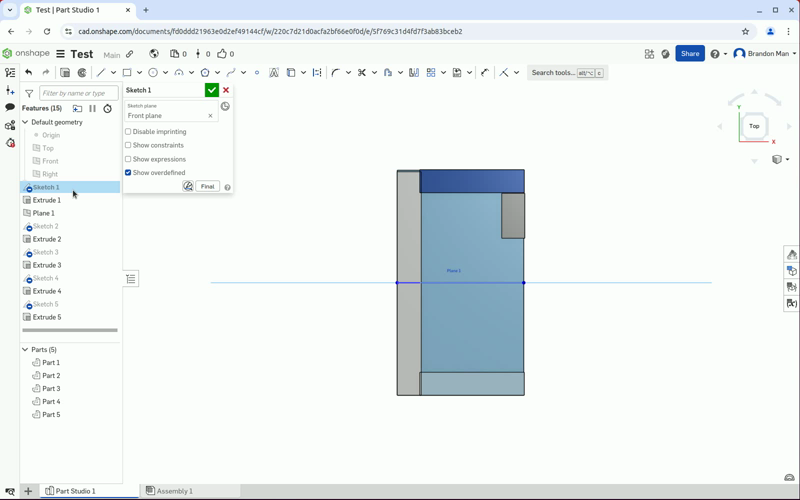
mouse_move(229, 92)
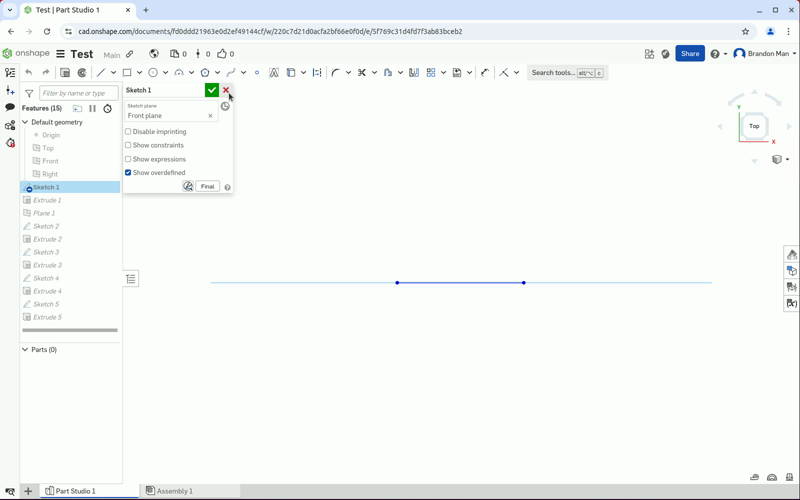
click(229, 92)
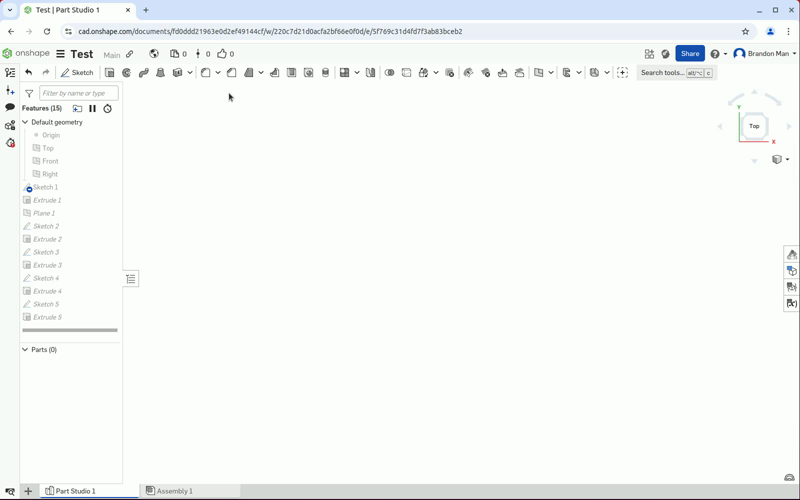
key(shift+s)
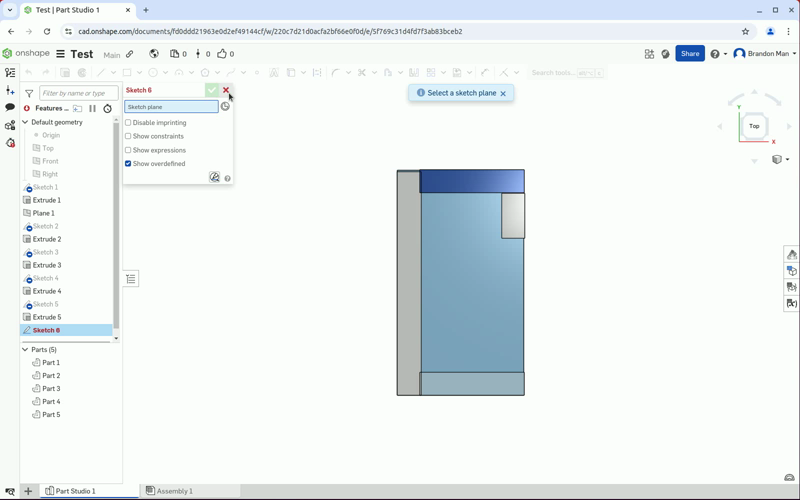
mouse_move(69, 215)
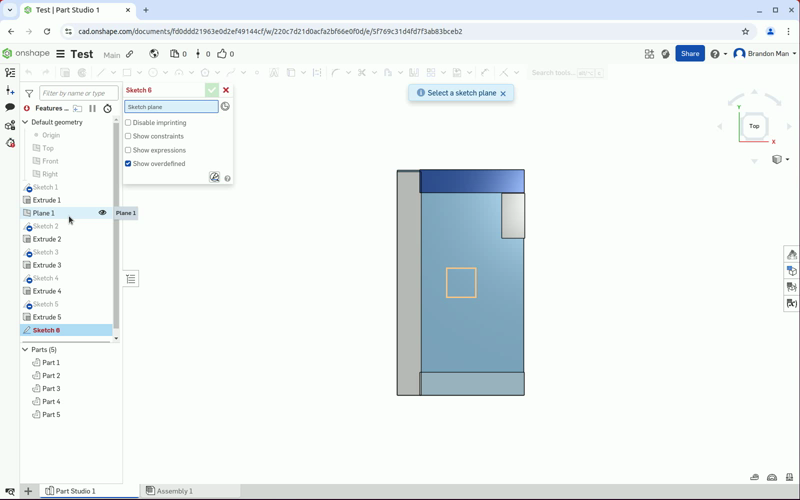
click(69, 215)
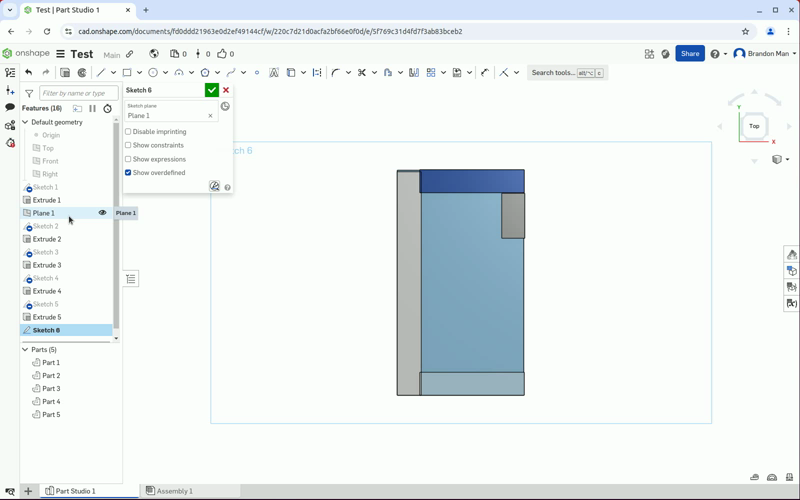
mouse_move(73, 352)
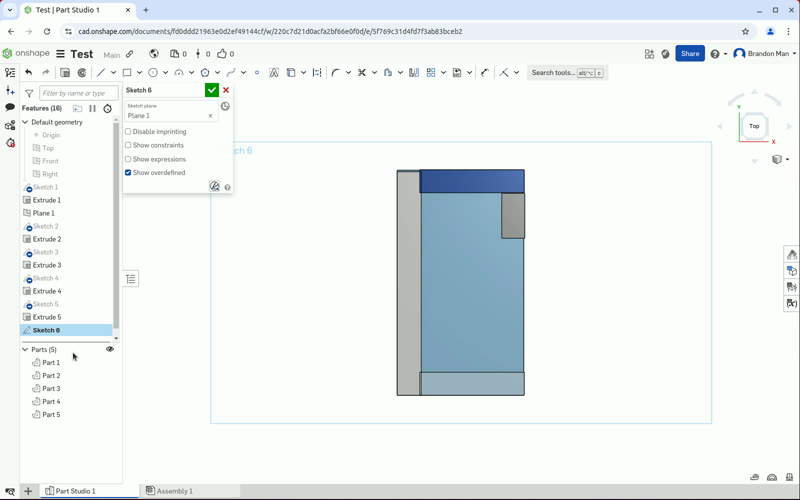
key(y)
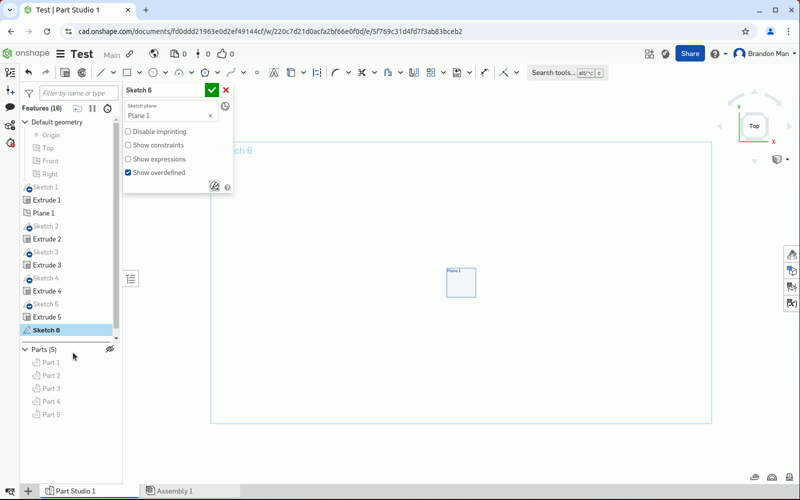
key(l)
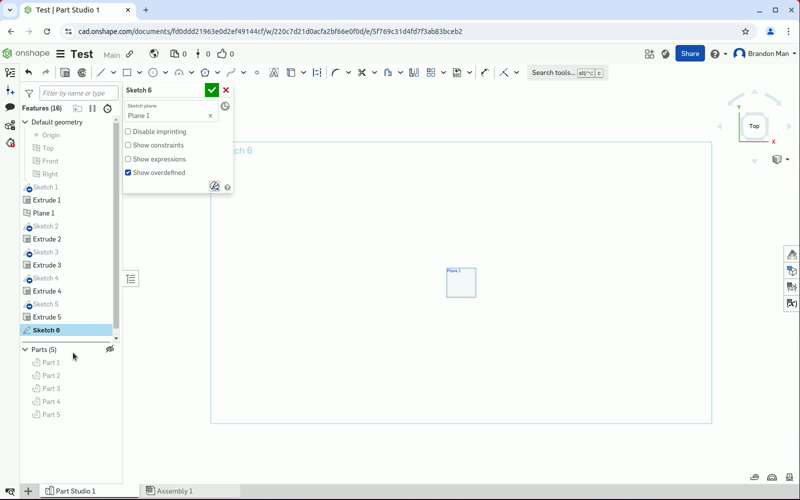
key_down(shift)
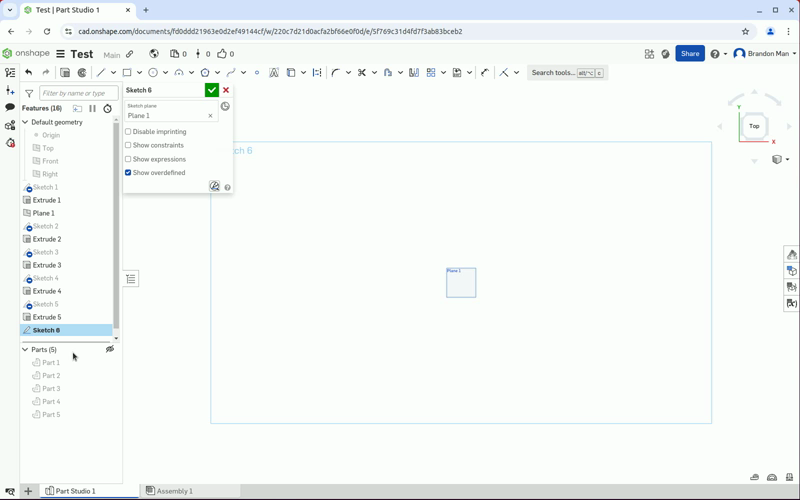
mouse_move(501, 373)
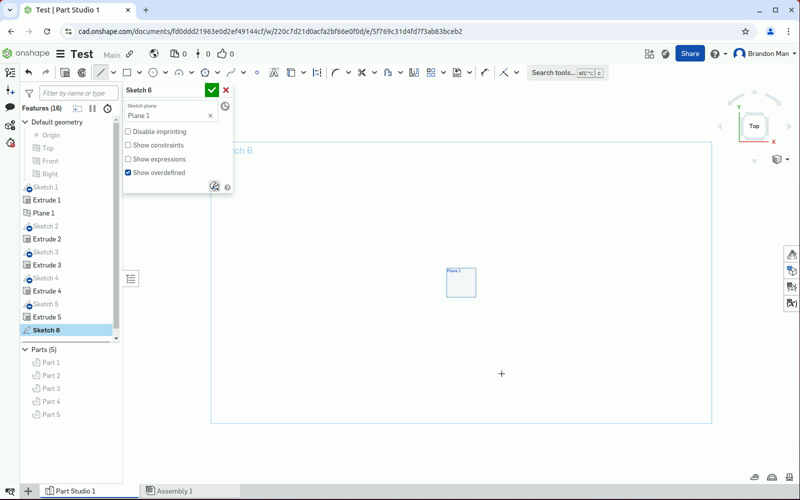
click(501, 373)
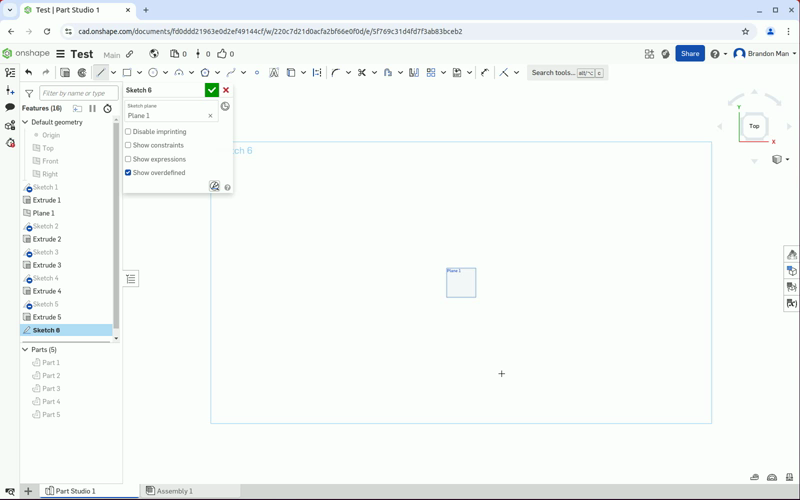
key_up(shift)
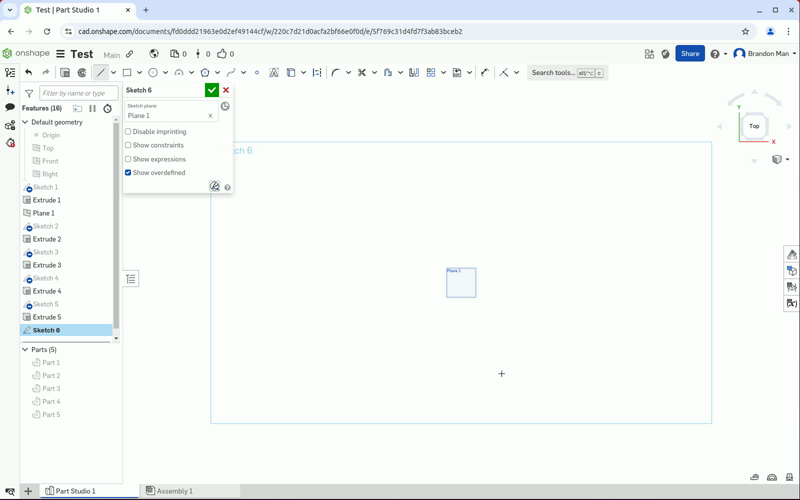
key_down(shift)
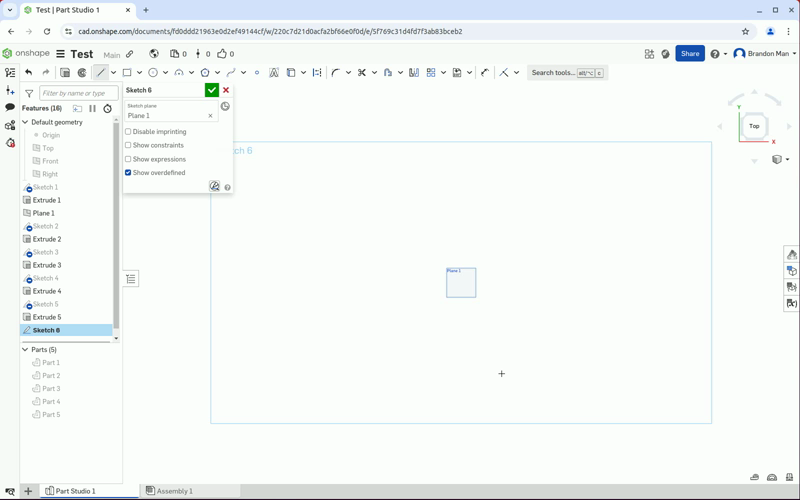
mouse_move(531, 373)
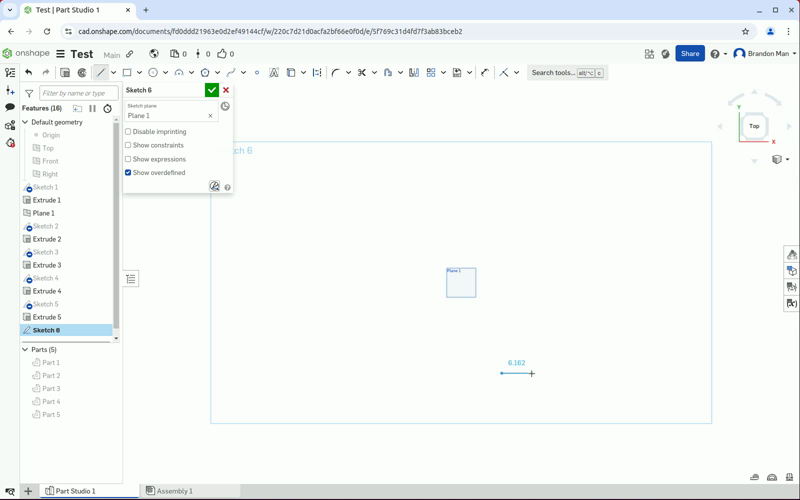
mouse_move(524, 373)
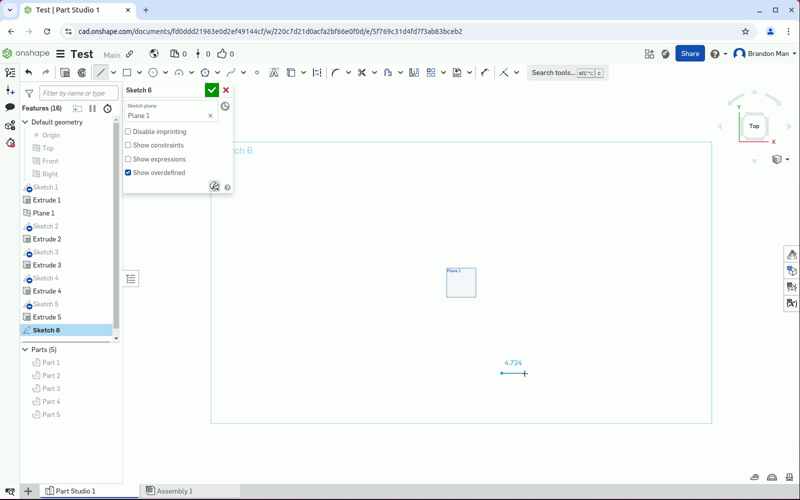
click(524, 373)
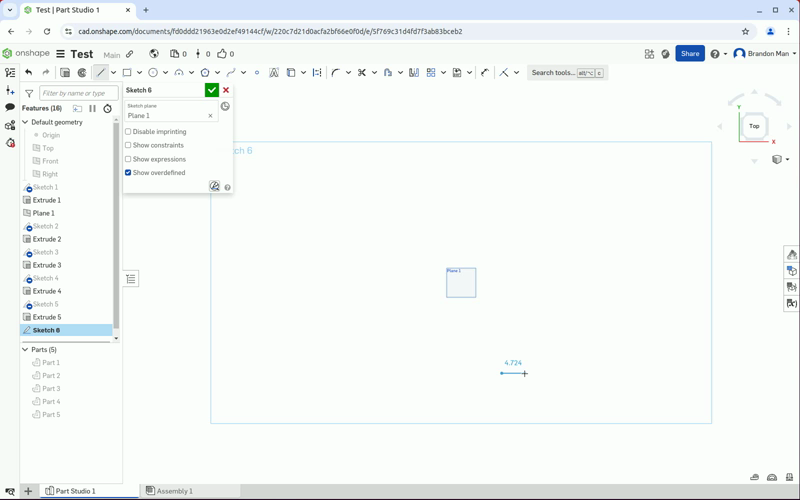
key_up(shift)
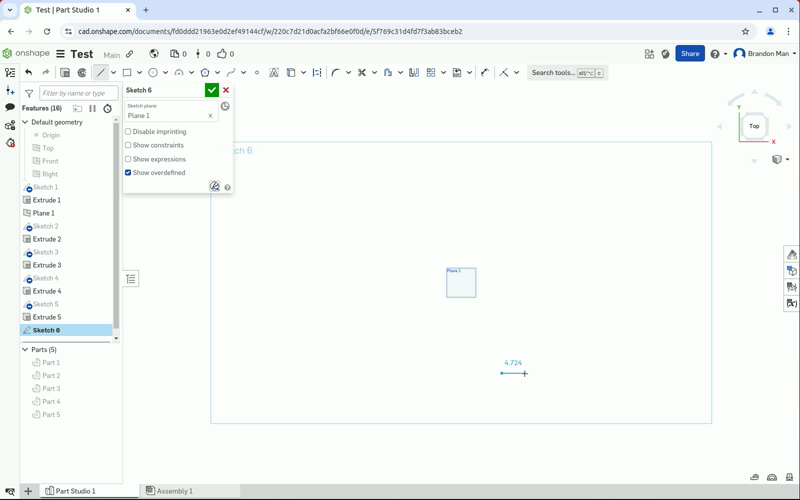
key_down(shift)
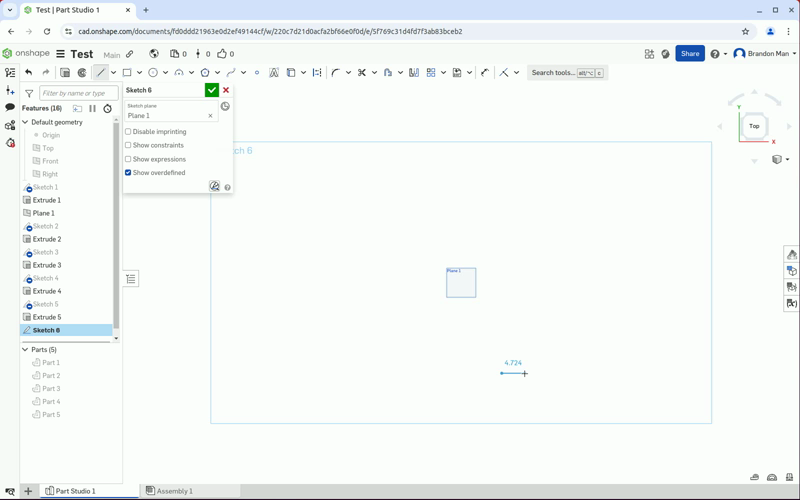
mouse_move(554, 373)
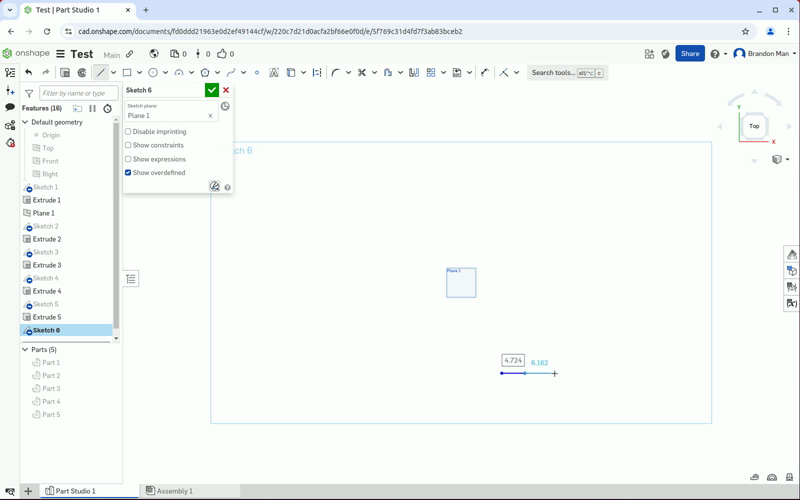
mouse_move(524, 327)
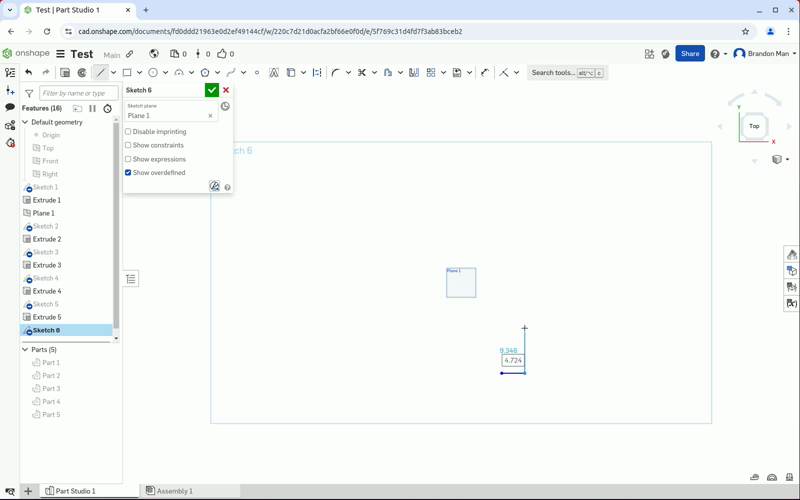
click(524, 327)
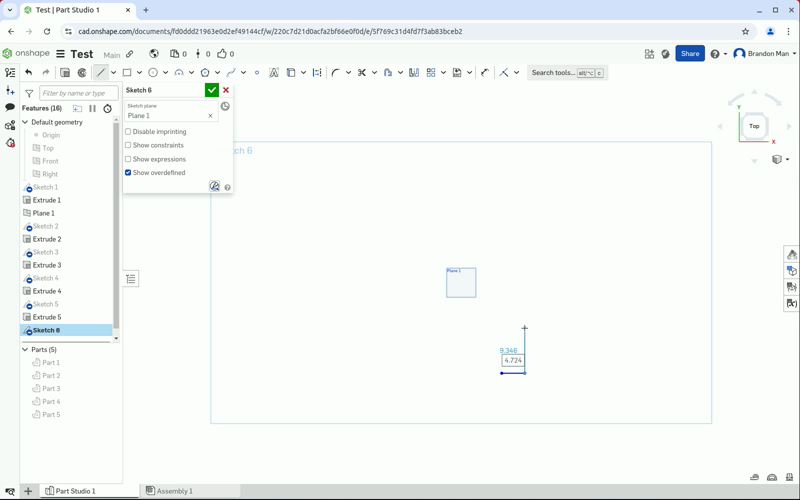
key_up(shift)
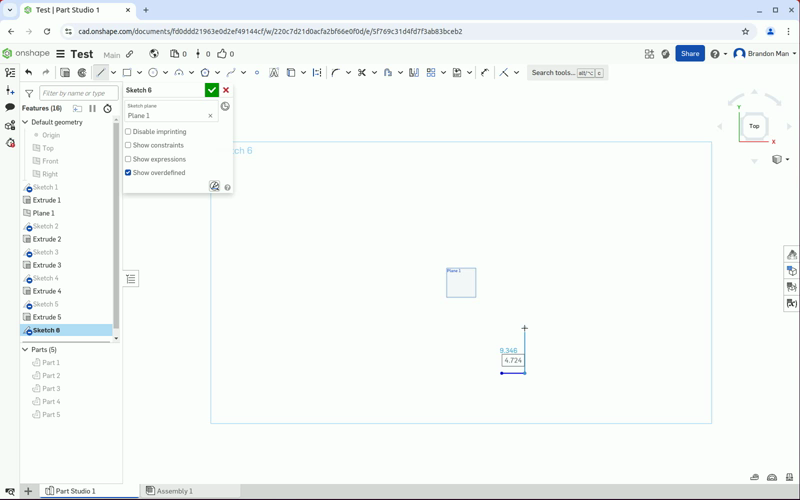
key_down(shift)
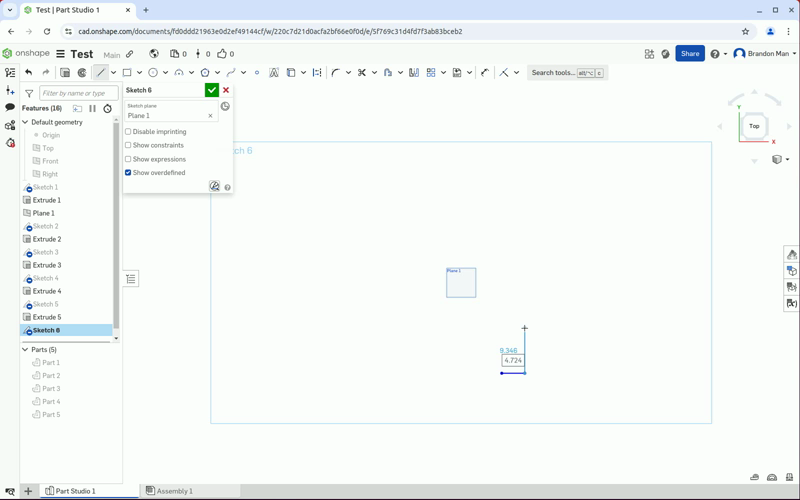
mouse_move(554, 327)
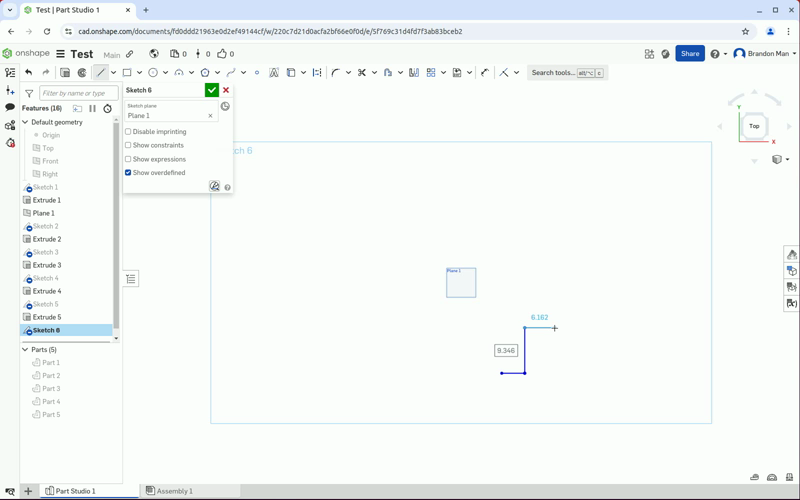
mouse_move(501, 327)
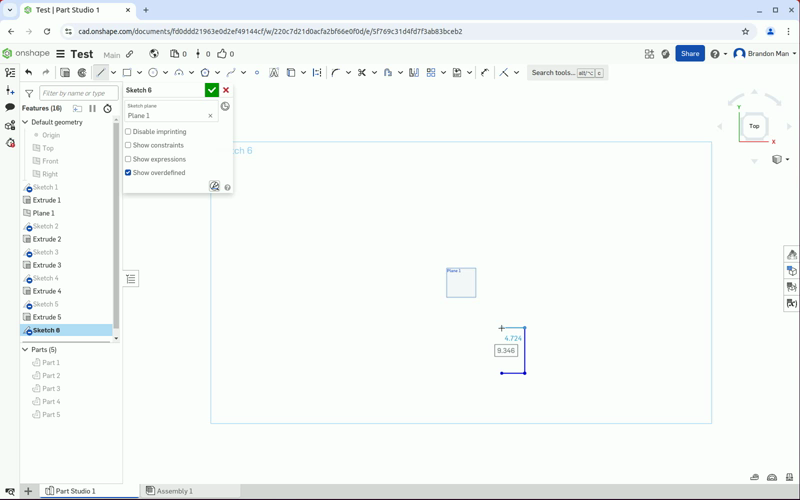
click(501, 327)
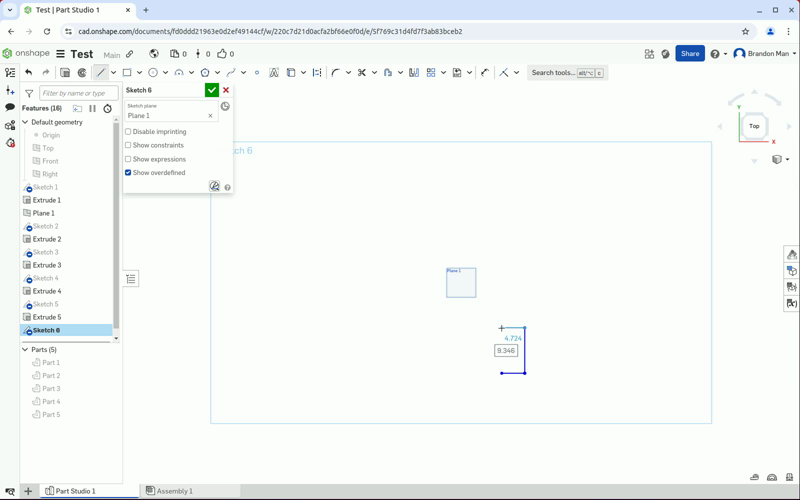
key_up(shift)
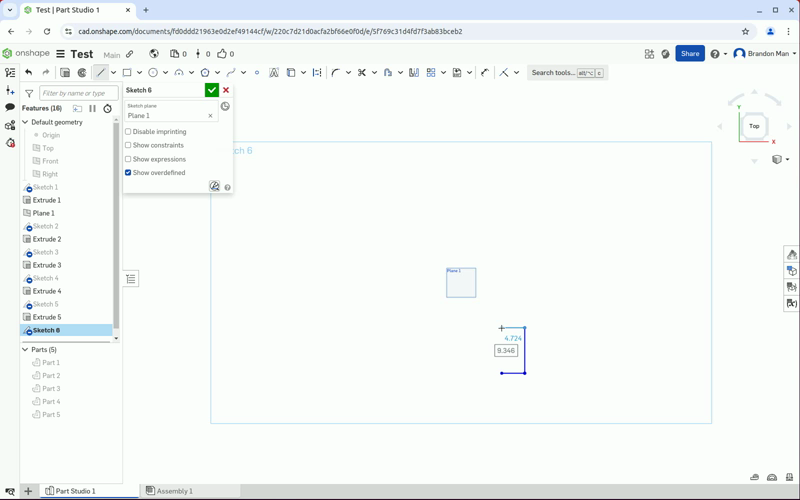
mouse_move(531, 327)
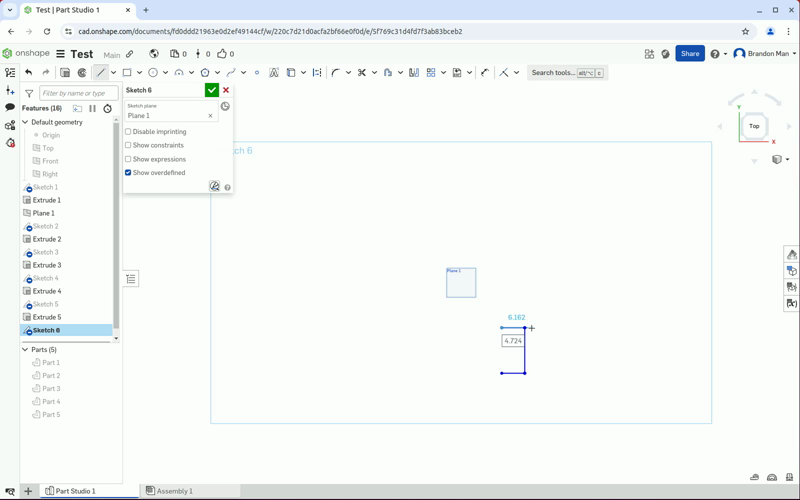
key_down(shift)
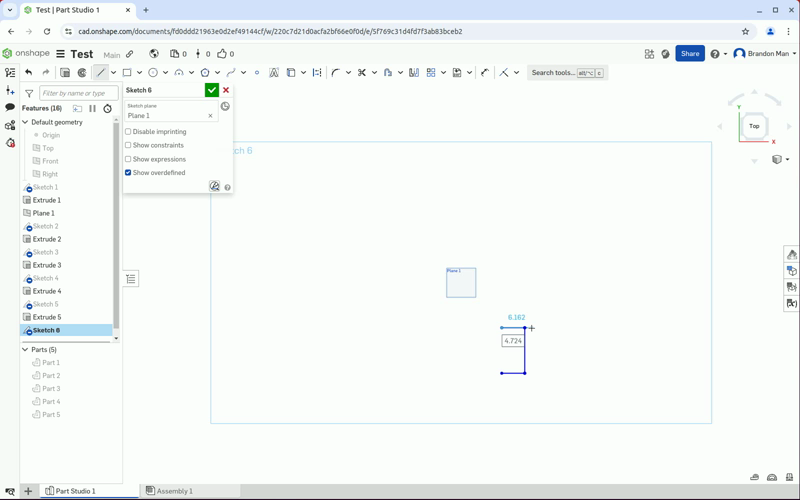
mouse_move(501, 373)
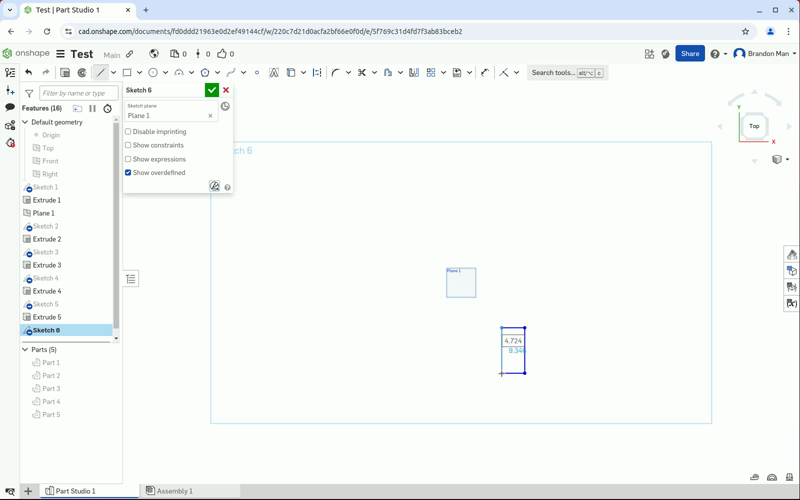
key_up(shift)
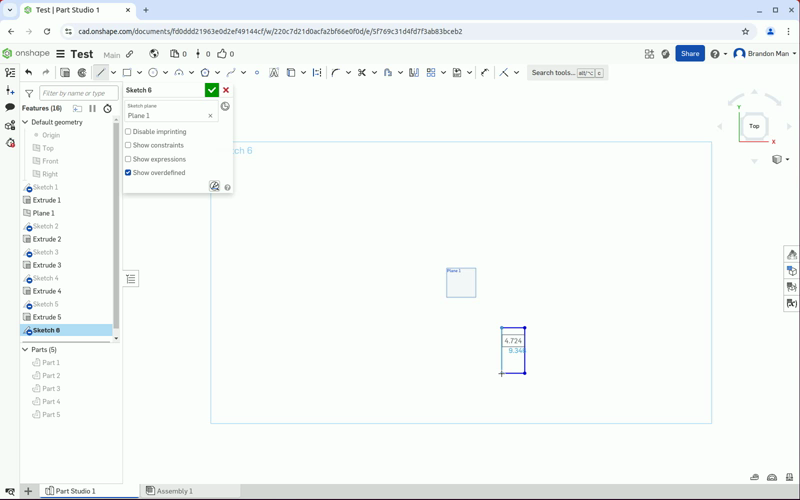
click(501, 373)
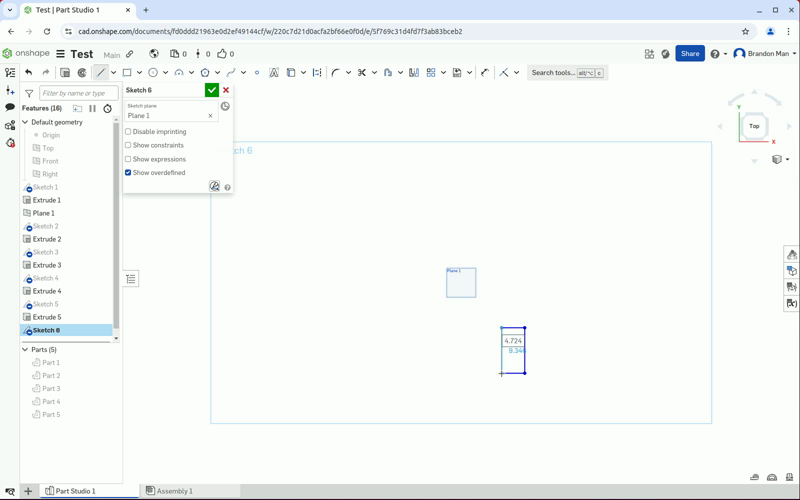
key(esc)
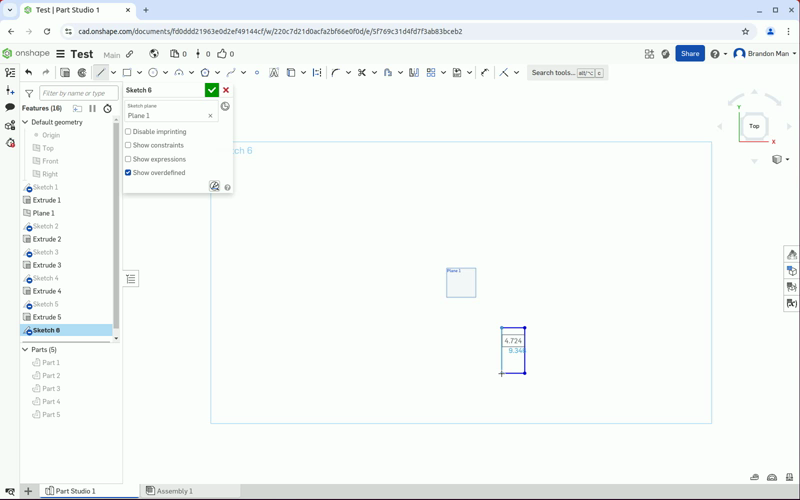
mouse_move(520, 341)
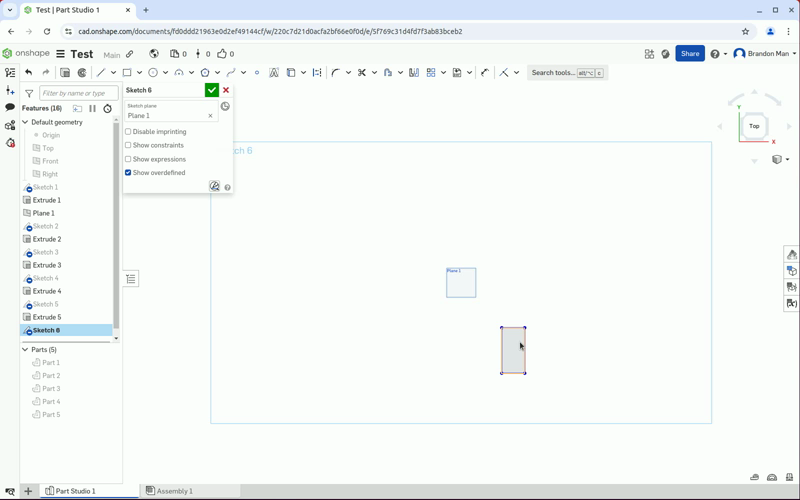
scroll(6)
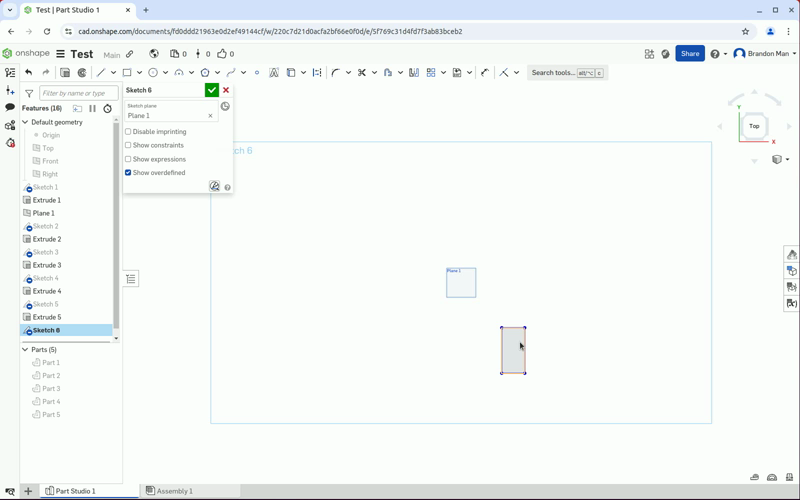
scroll(6)
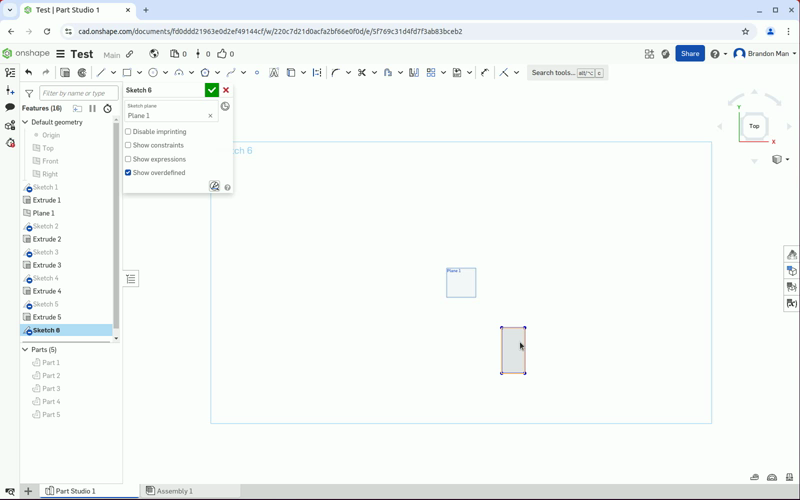
scroll(6)
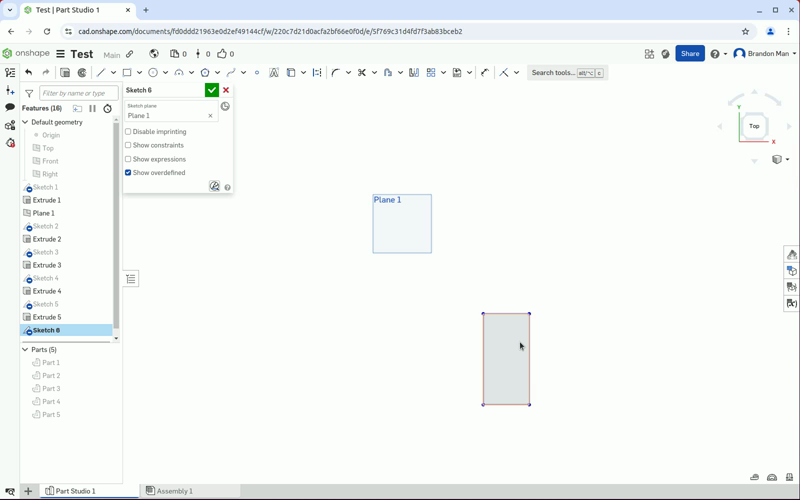
scroll(6)
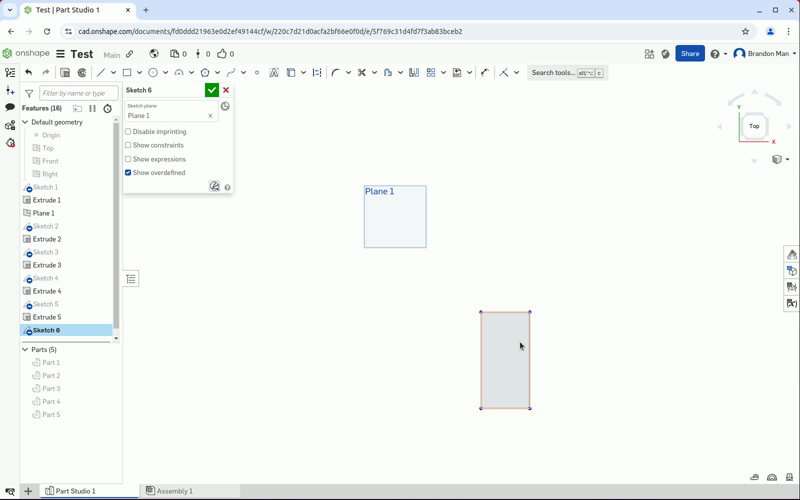
scroll(6)
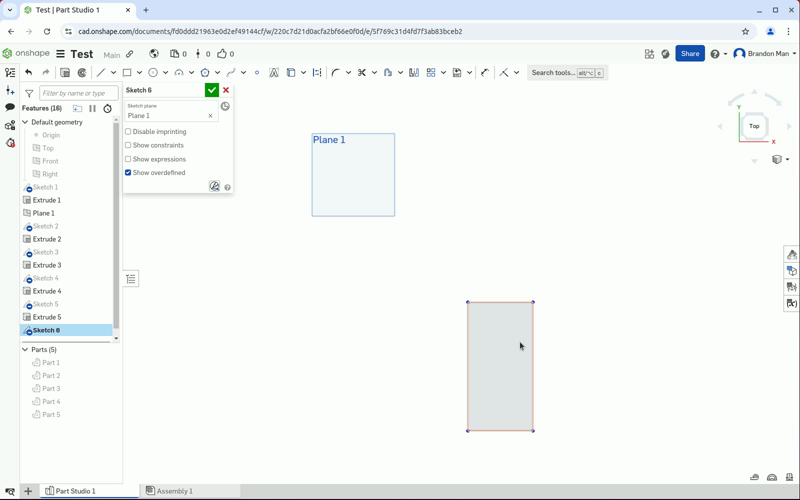
scroll(6)
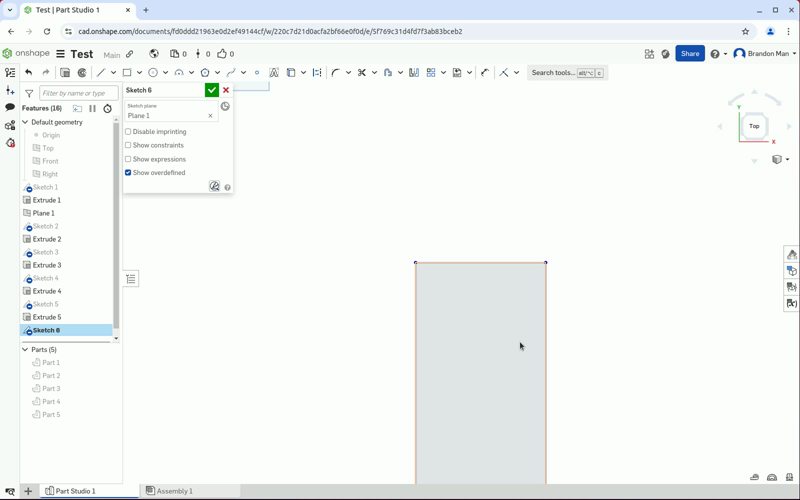
scroll(6)
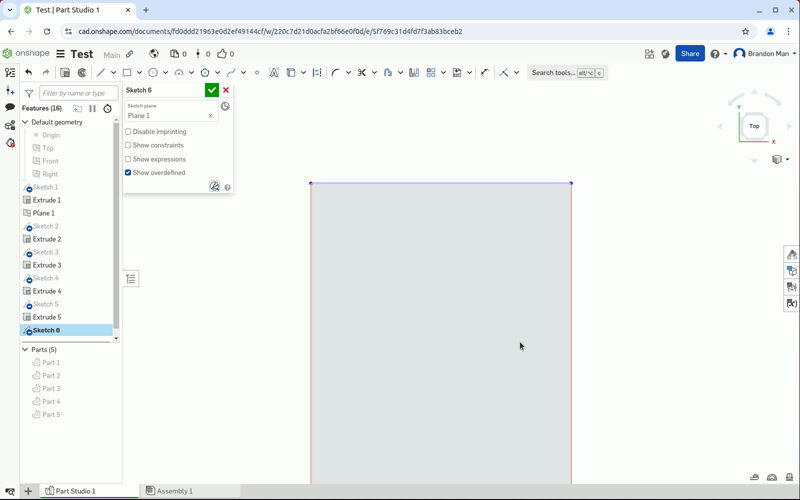
click(520, 341)
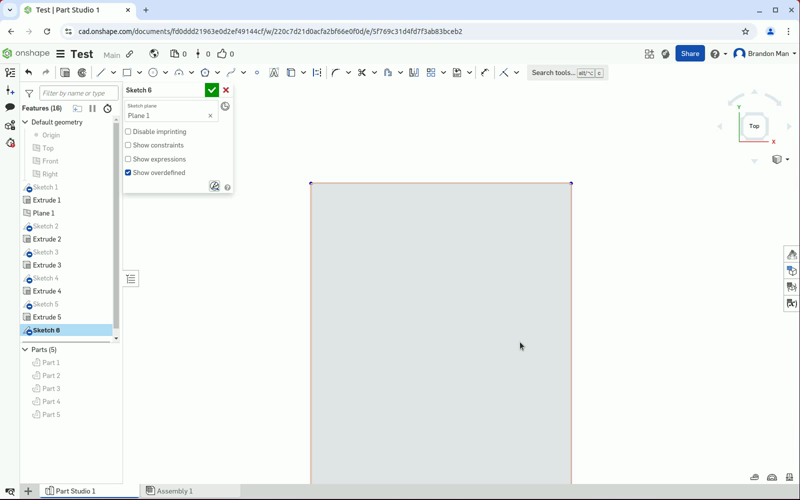
scroll(-6)
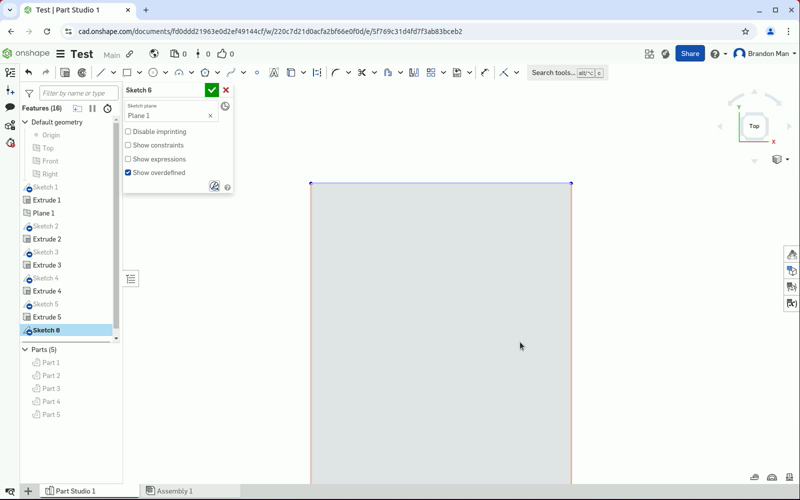
scroll(-6)
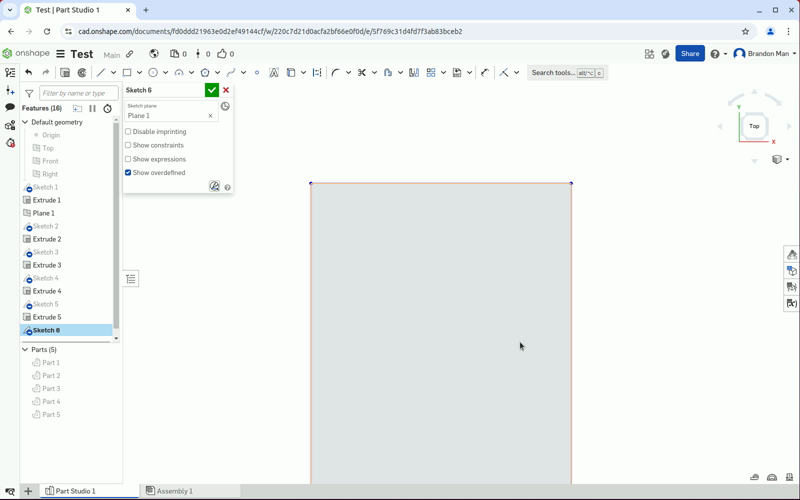
scroll(-6)
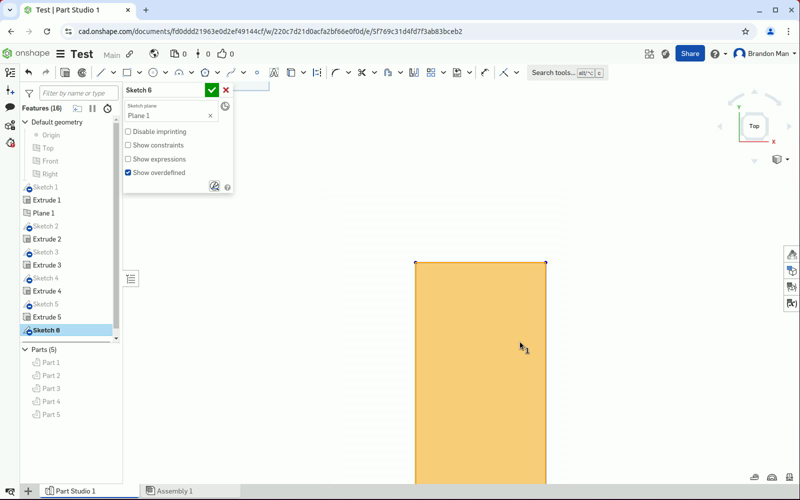
scroll(-6)
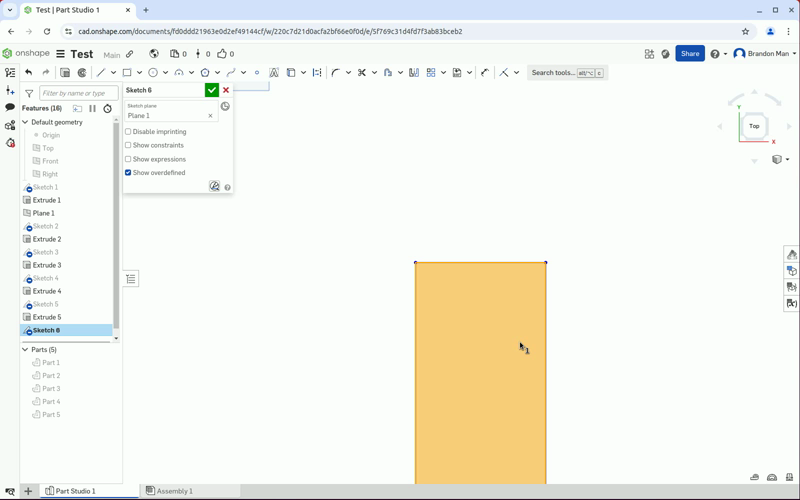
scroll(-6)
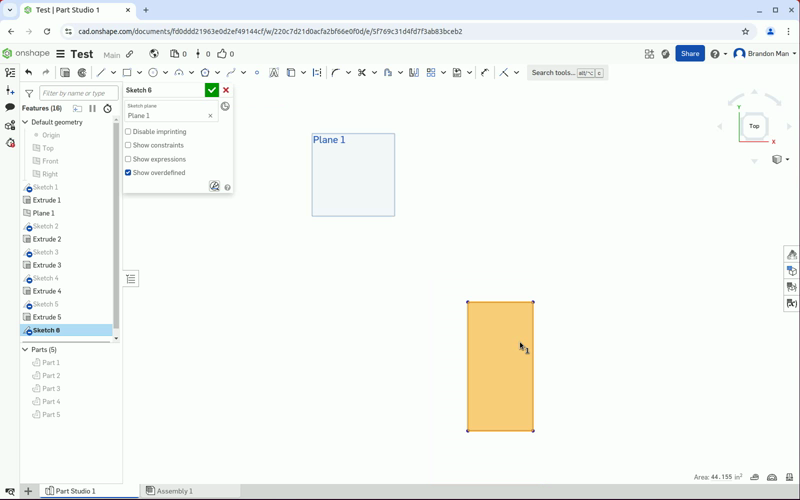
scroll(-6)
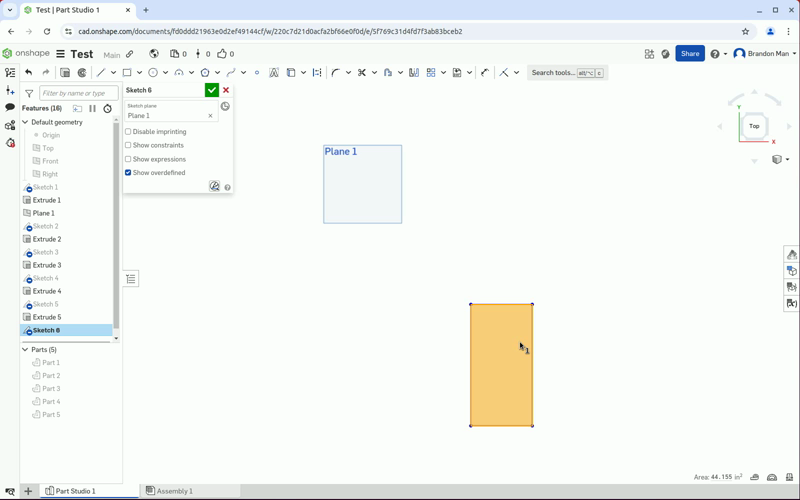
scroll(-6)
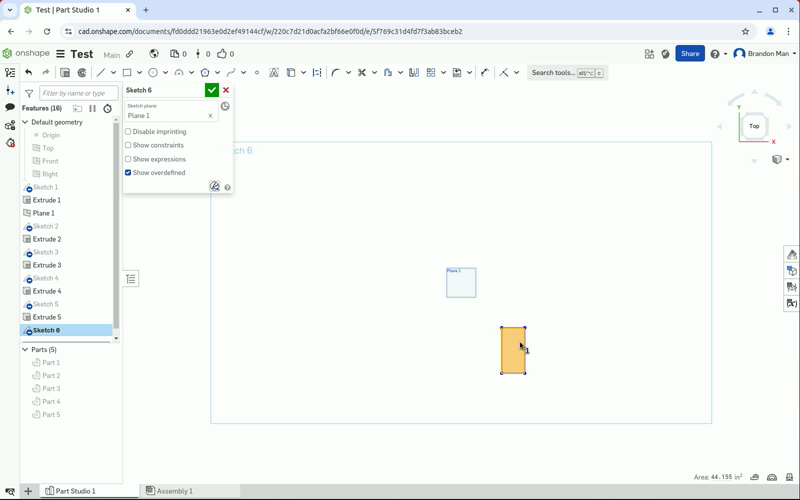
mouse_move(73, 352)
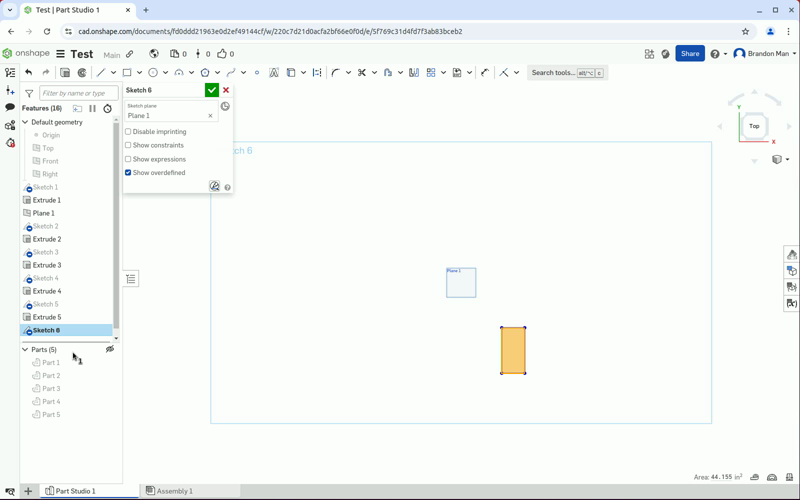
key(shift+y)
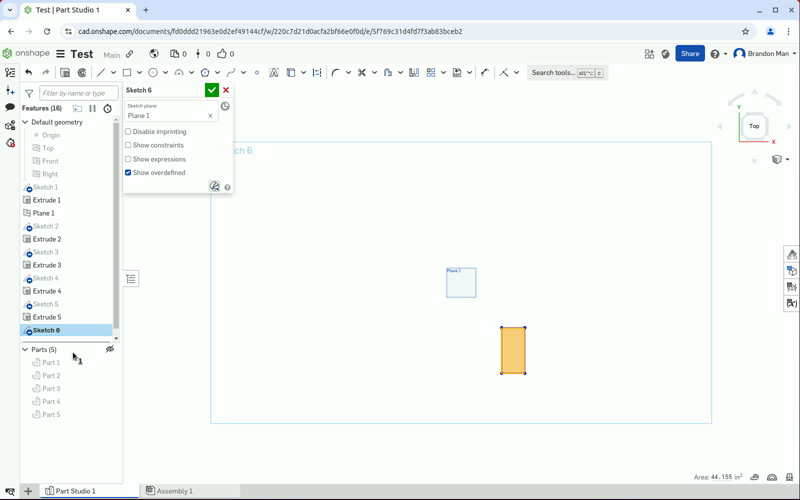
key(shift+e)
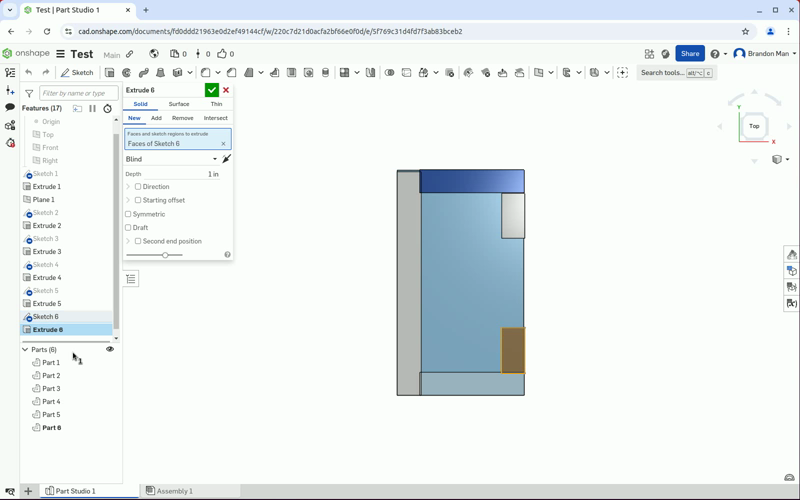
mouse_move(143, 106)
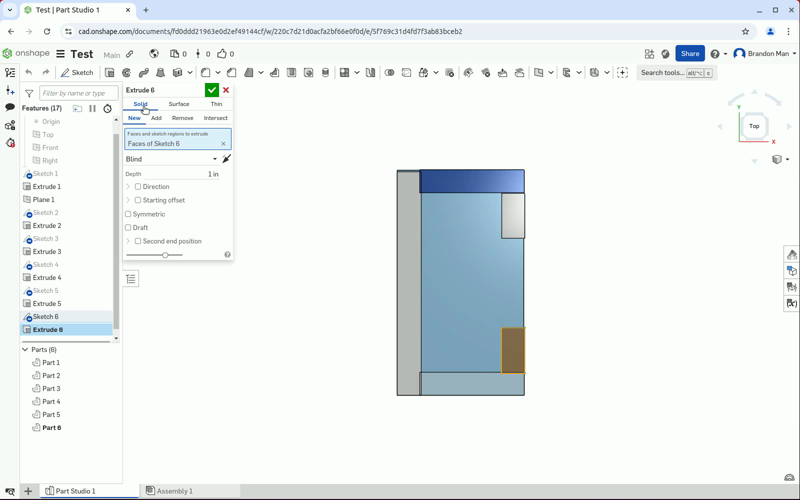
click(143, 106)
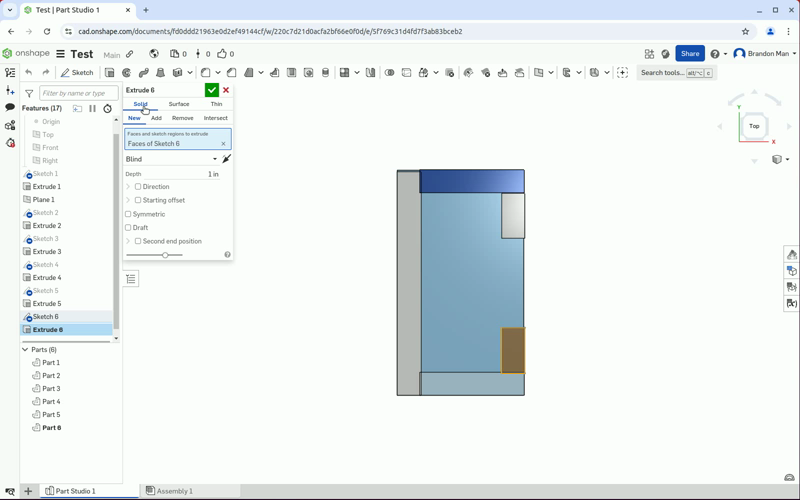
mouse_move(137, 120)
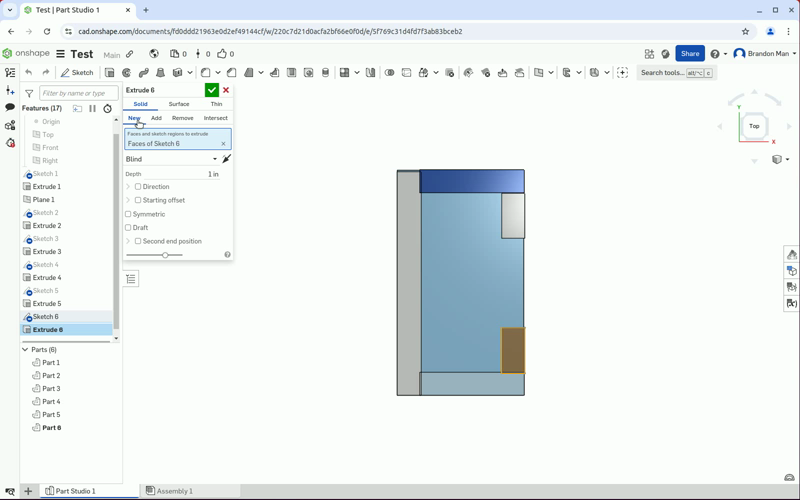
click(137, 120)
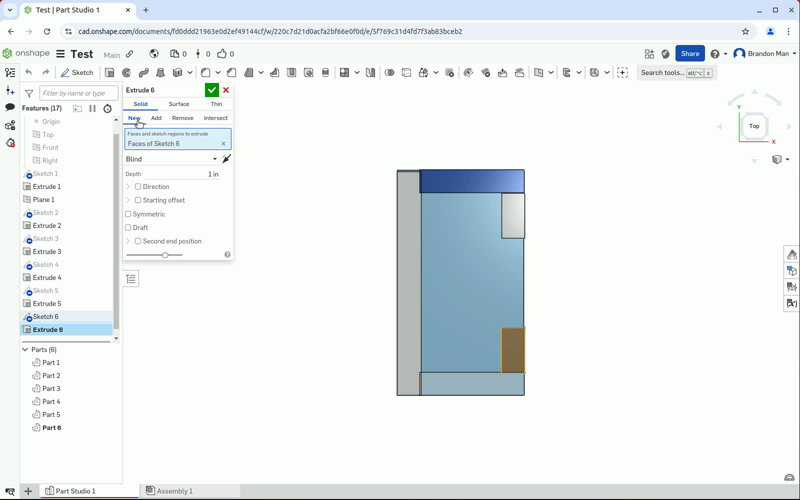
key(tab, 4)
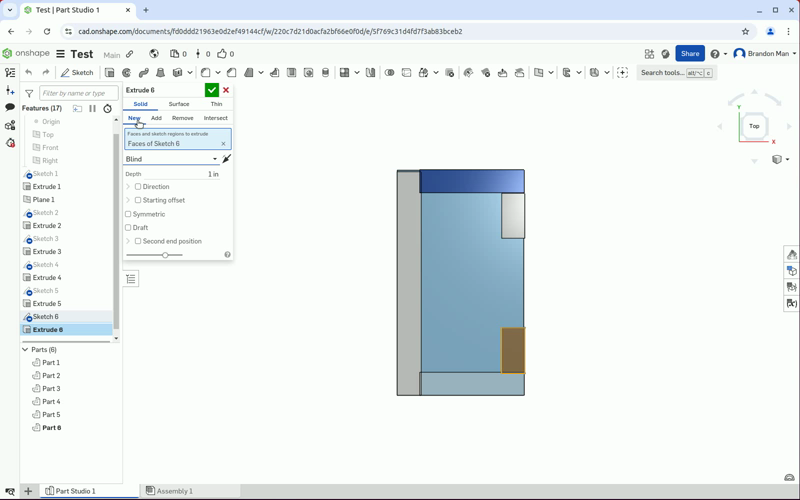
text(16.128)
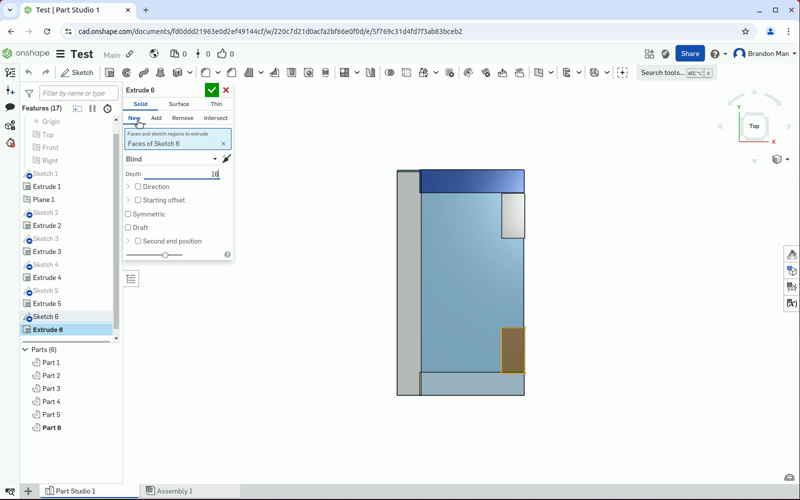
key(enter)
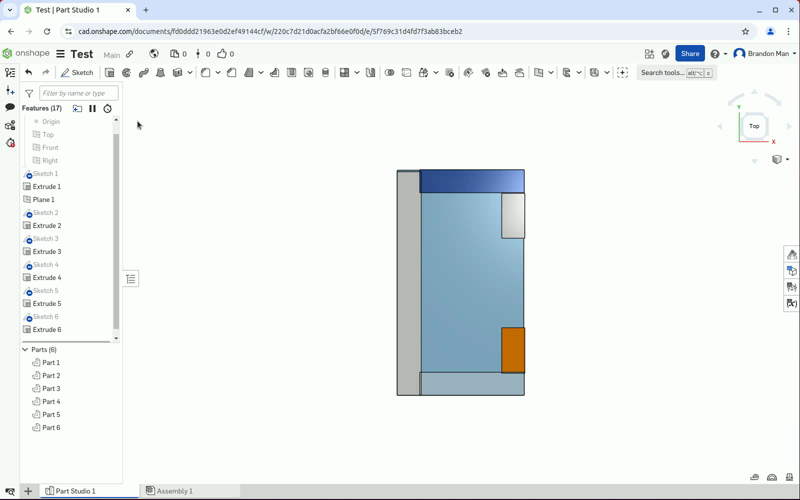
key(shift+h)
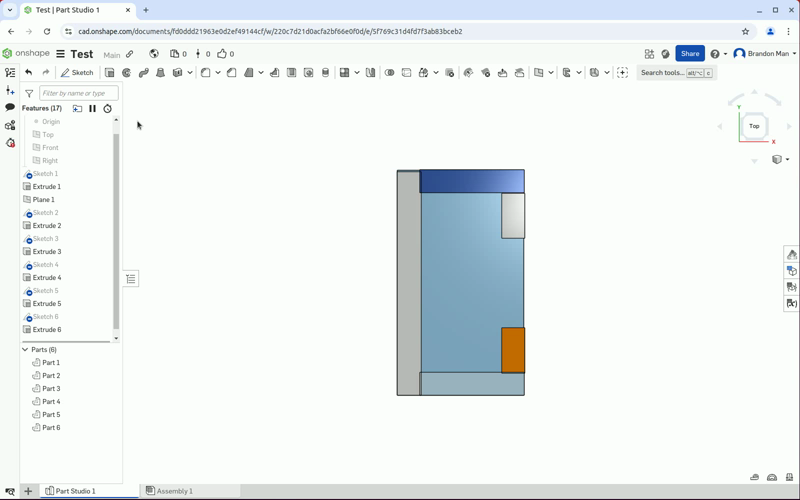
key(shift+h)
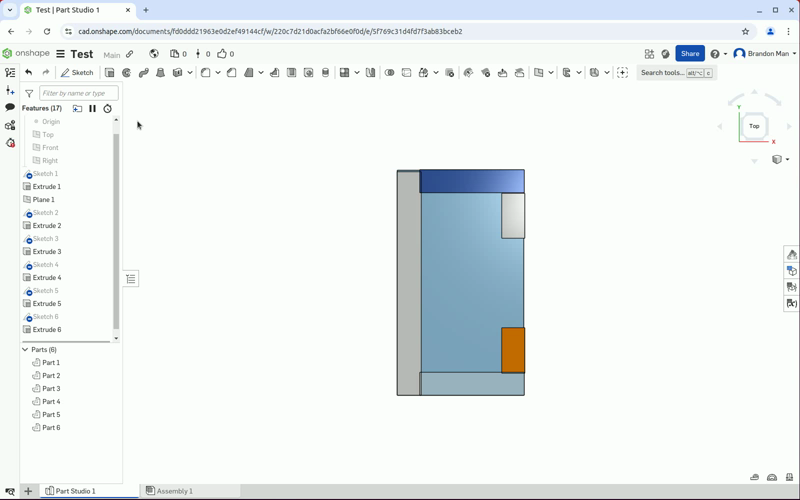
mouse_move(69, 176)
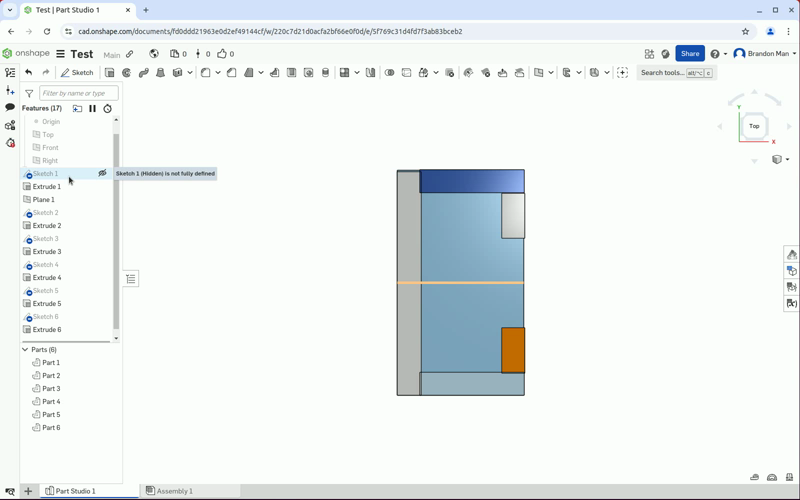
click(69, 176)
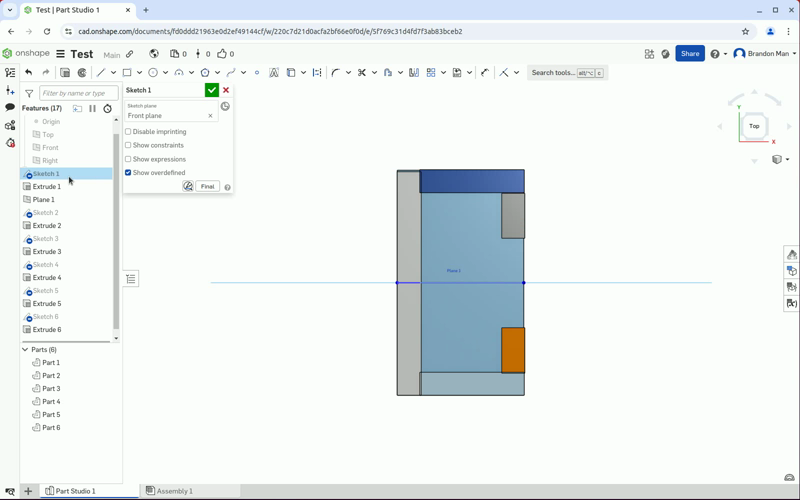
mouse_move(229, 92)
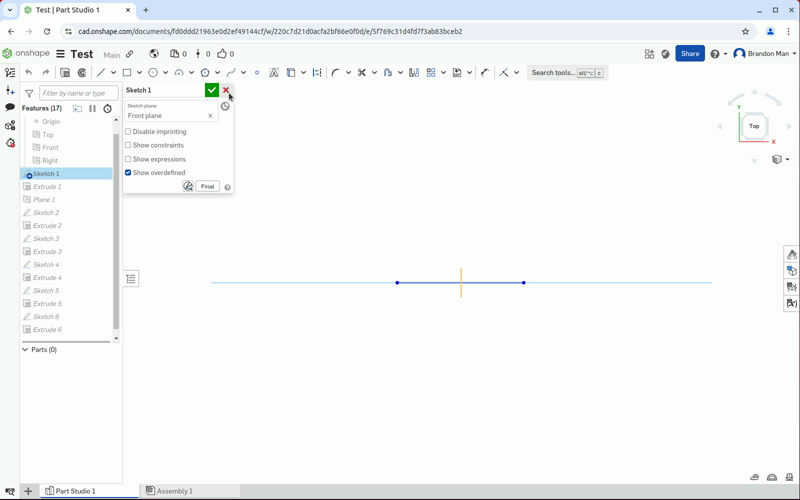
click(229, 92)
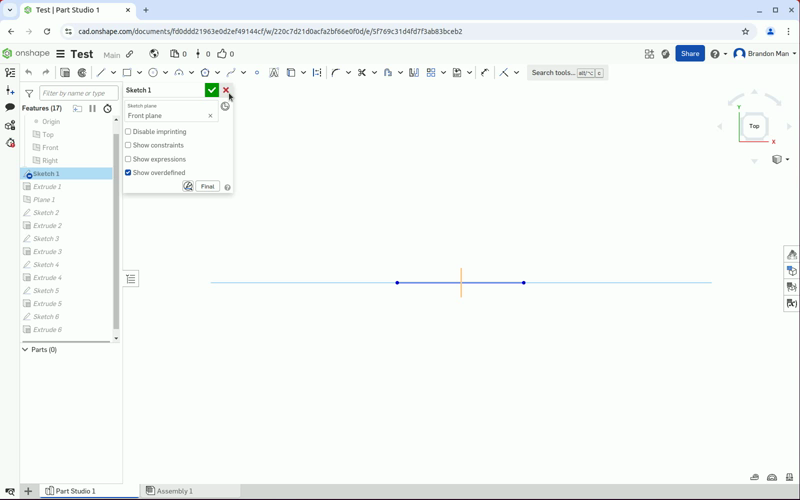
key(shift+s)
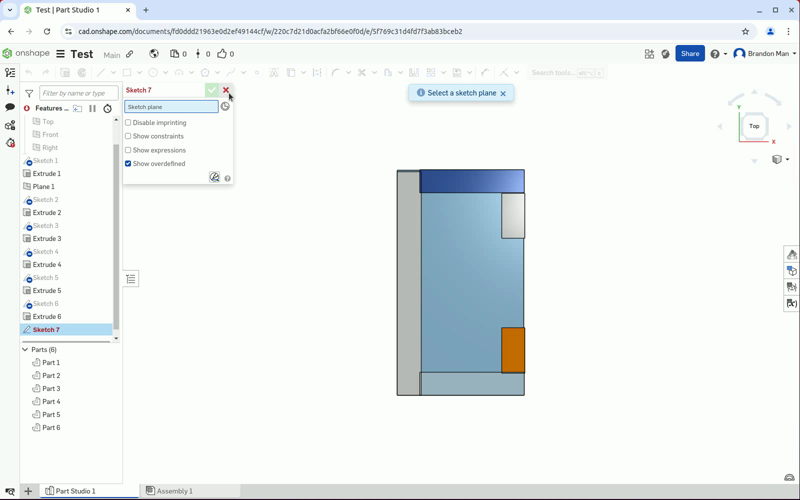
mouse_move(69, 189)
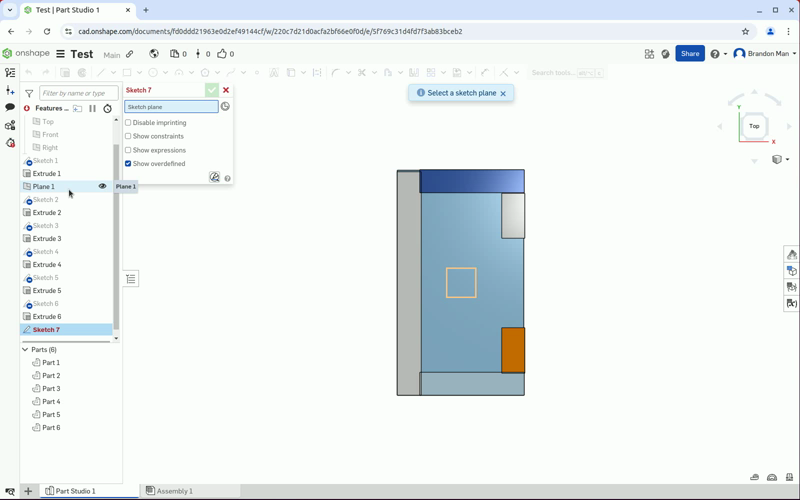
click(69, 189)
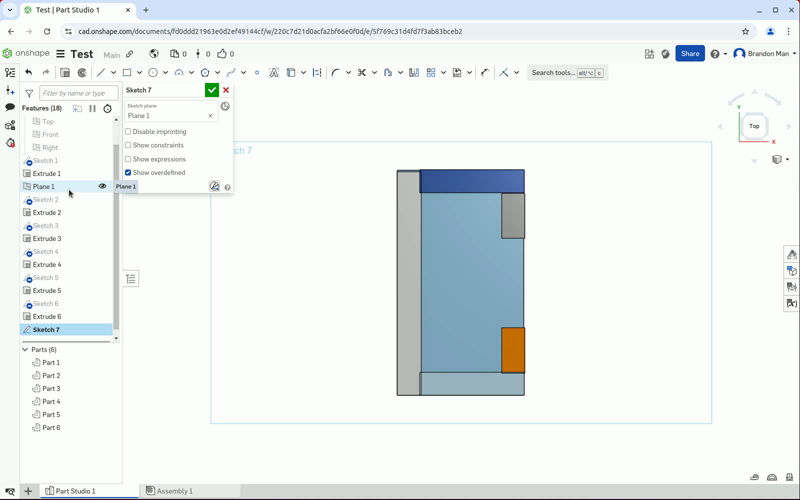
mouse_move(73, 352)
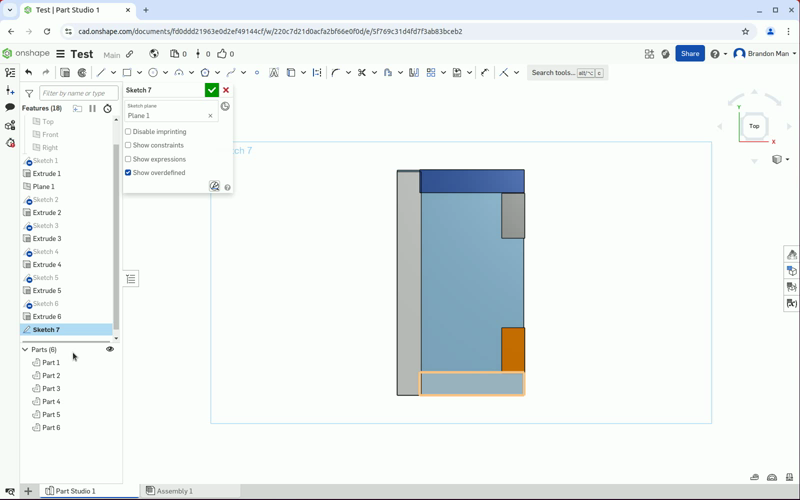
key(y)
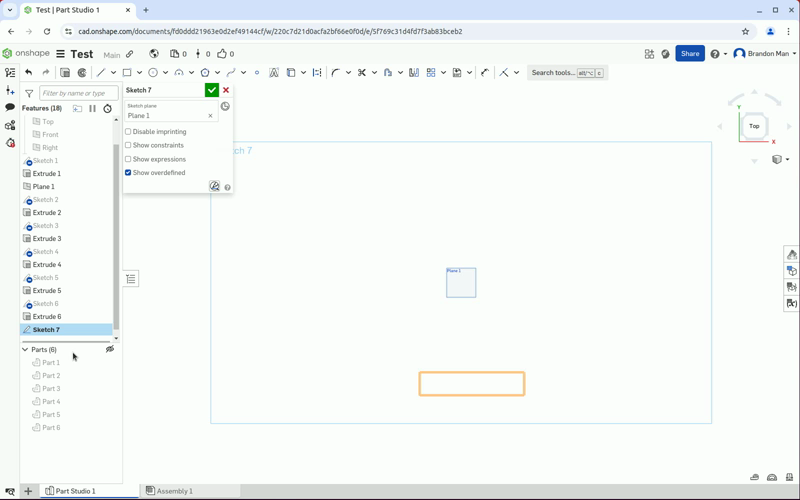
key(l)
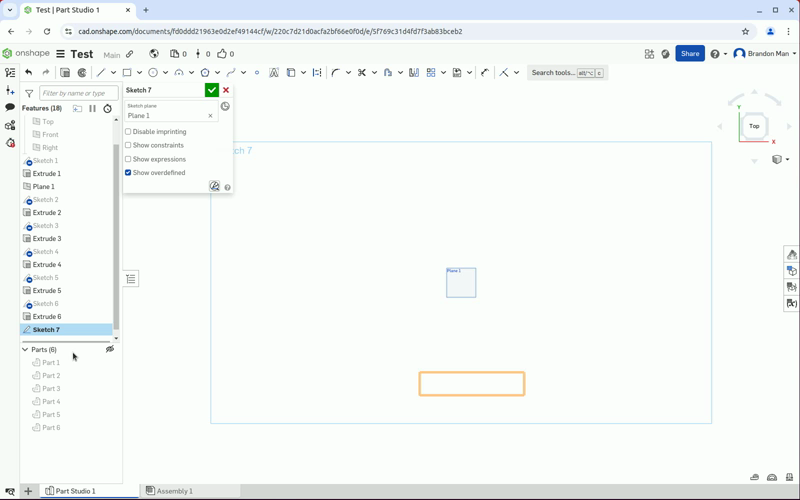
key_down(shift)
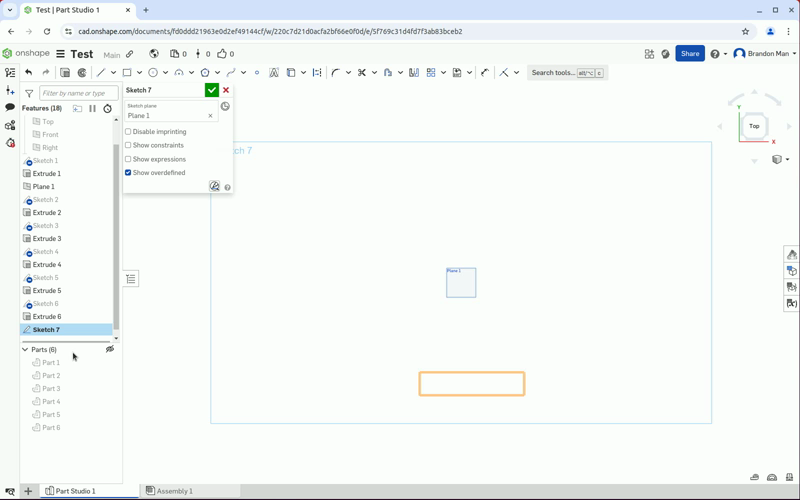
mouse_move(419, 373)
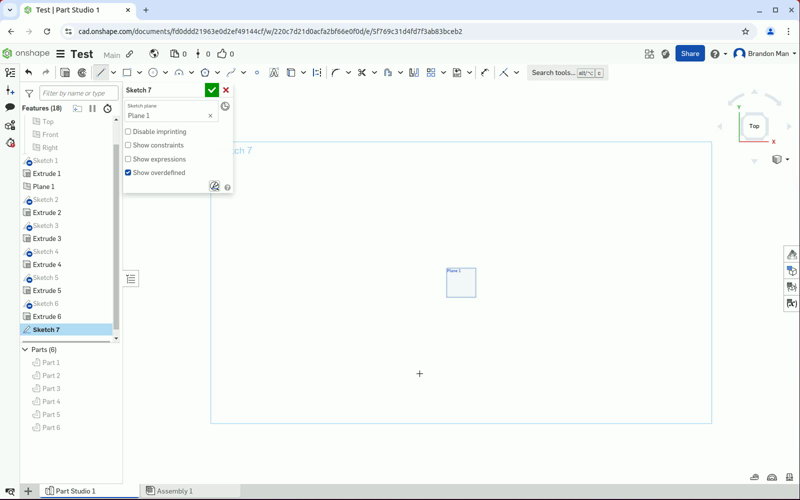
click(419, 373)
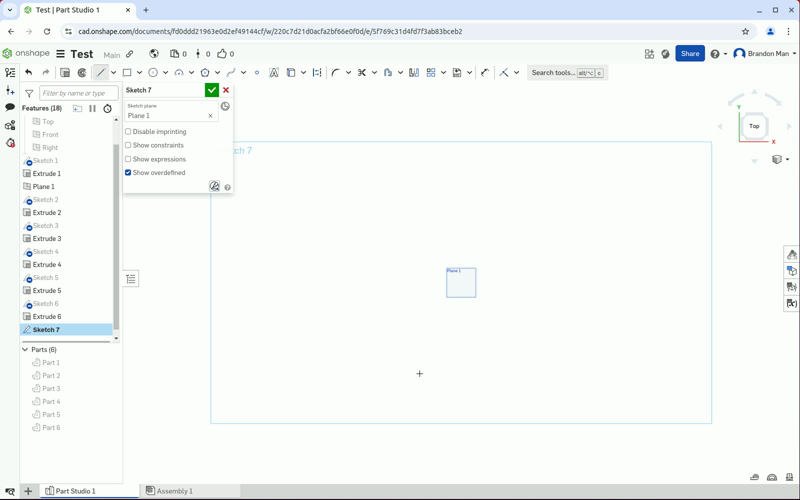
key_up(shift)
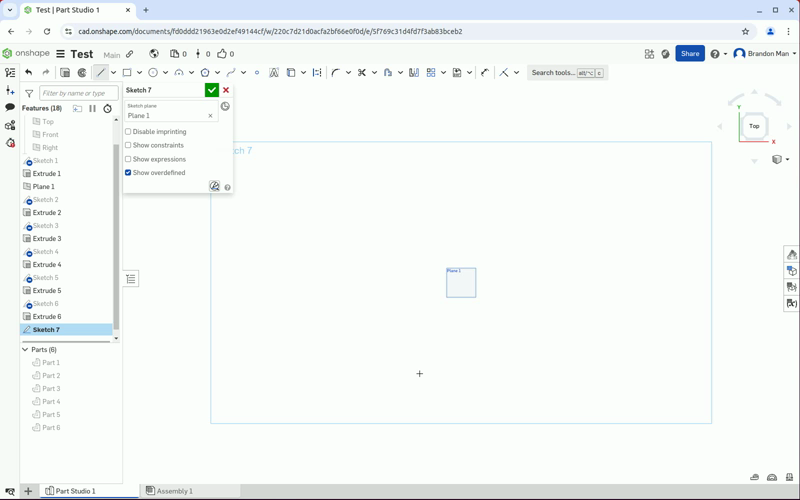
key_down(shift)
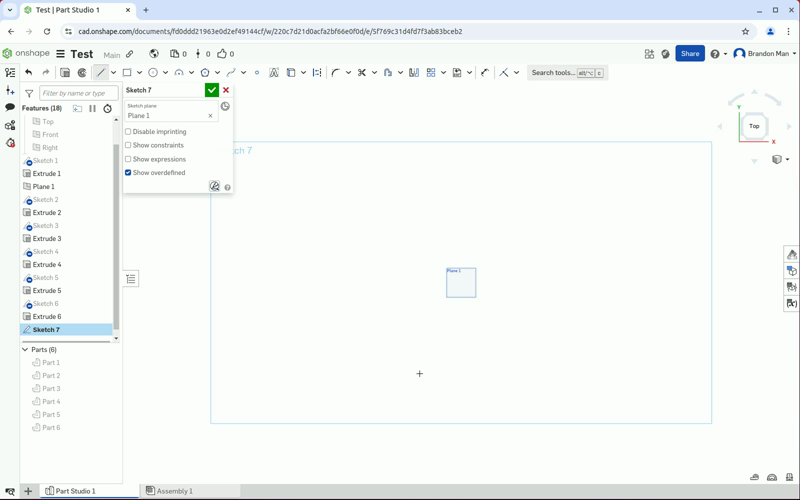
mouse_move(502, 373)
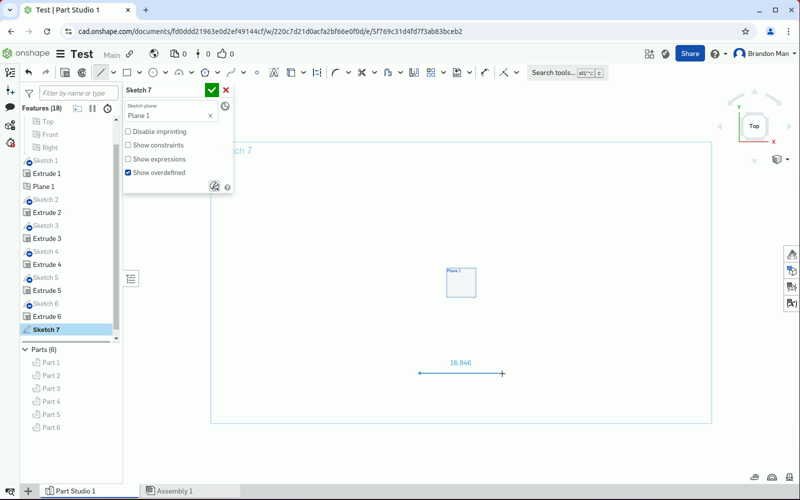
click(502, 373)
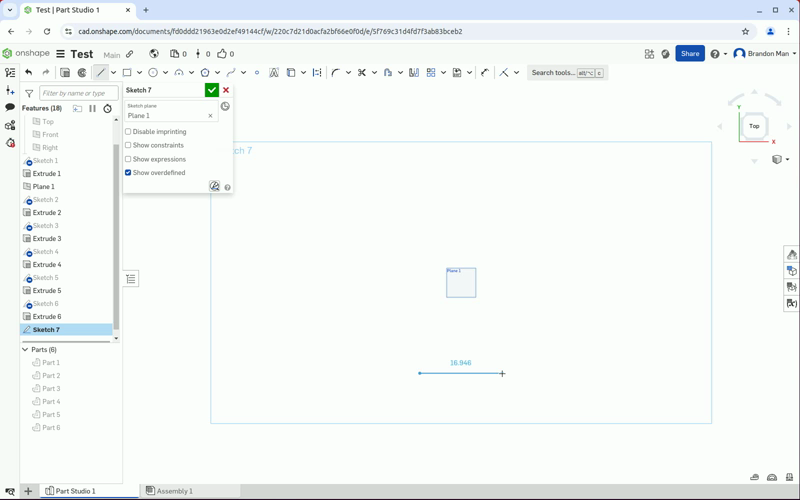
key_up(shift)
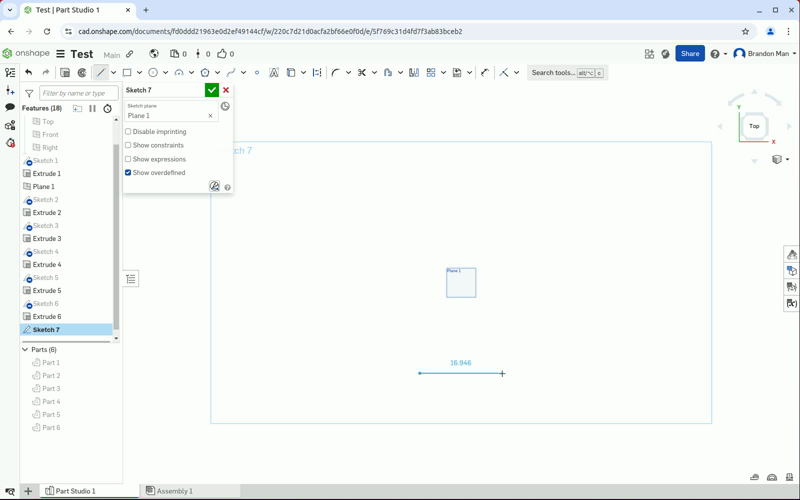
key_down(shift)
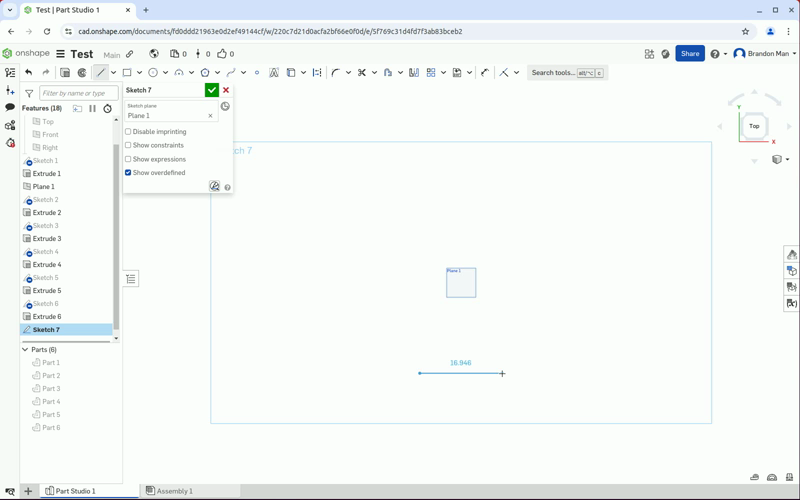
mouse_move(532, 373)
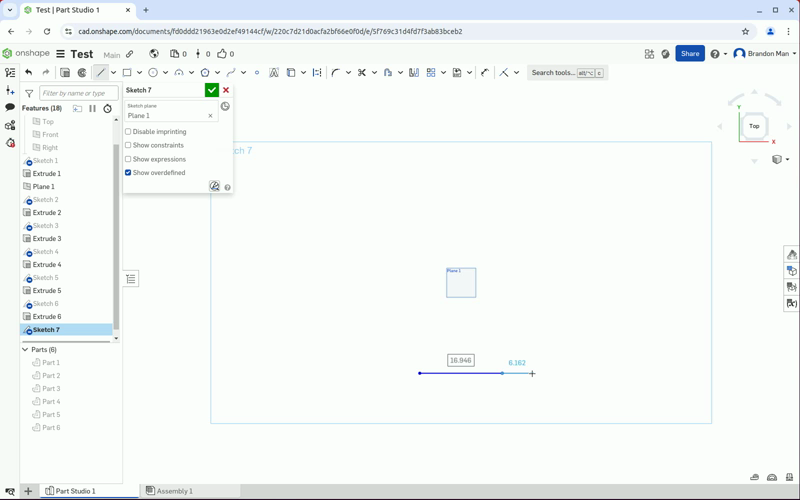
mouse_move(502, 328)
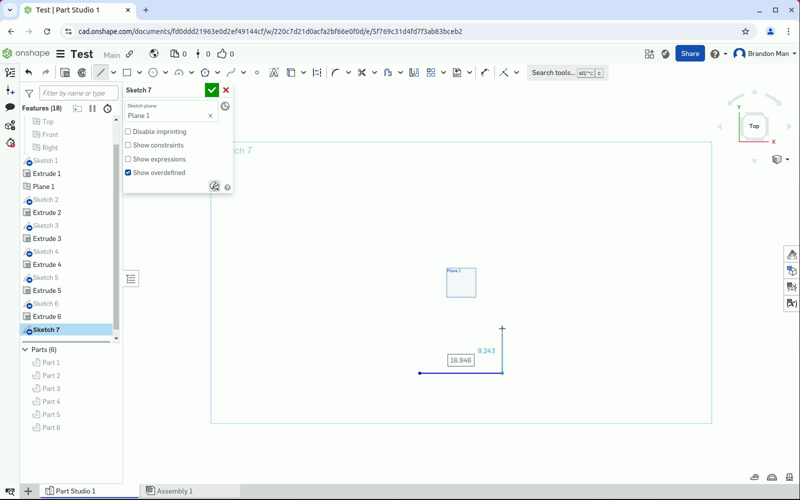
click(502, 328)
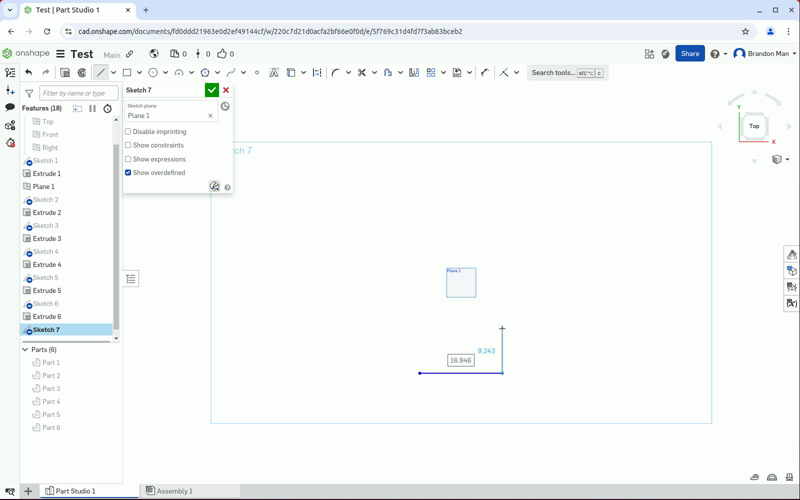
key_up(shift)
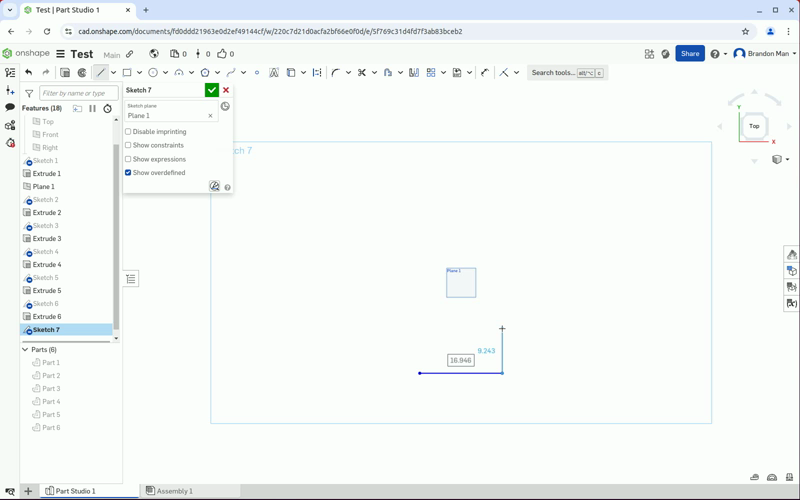
key_down(shift)
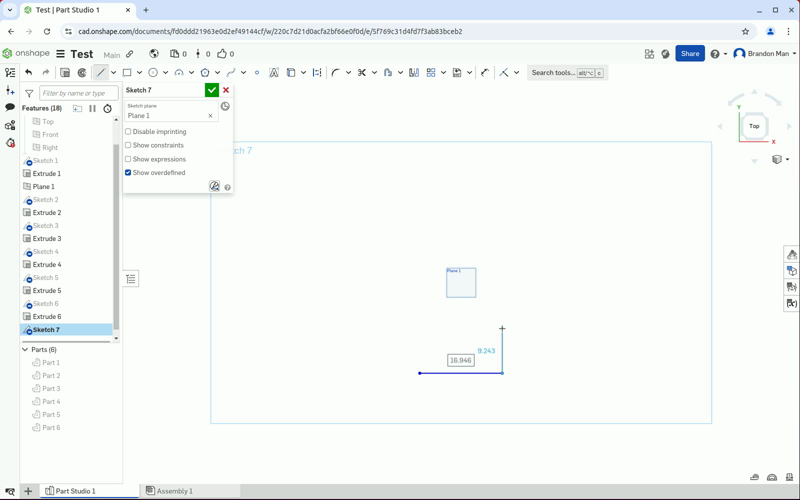
mouse_move(532, 328)
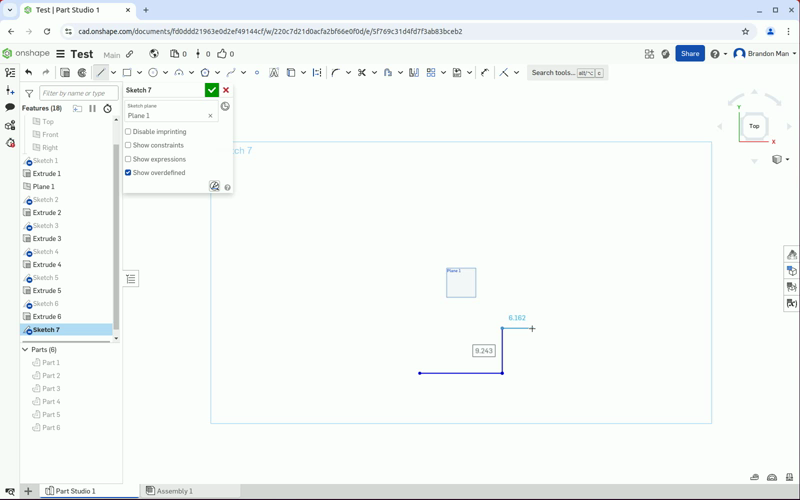
mouse_move(490, 328)
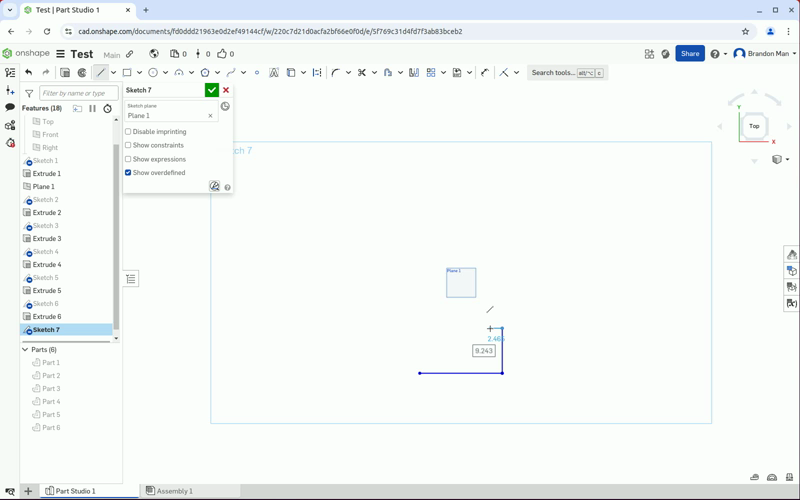
click(490, 328)
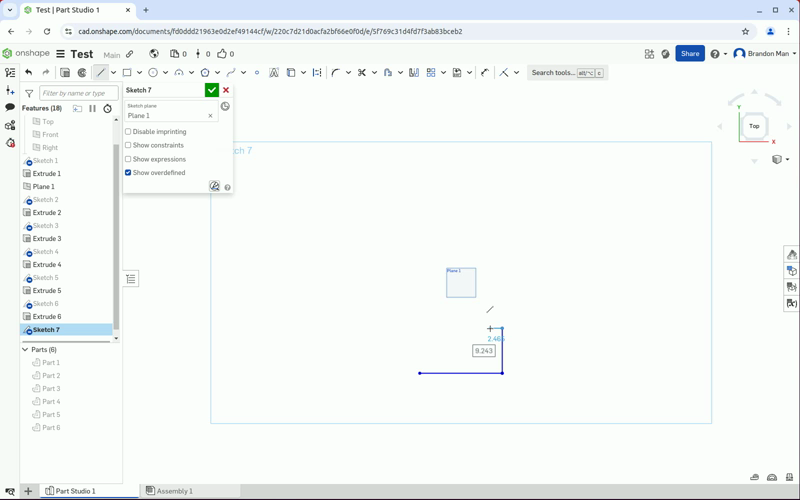
key_up(shift)
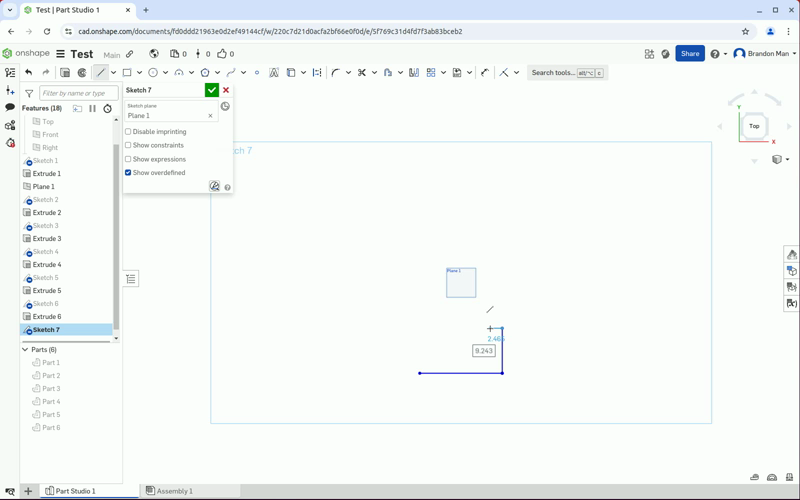
key_down(shift)
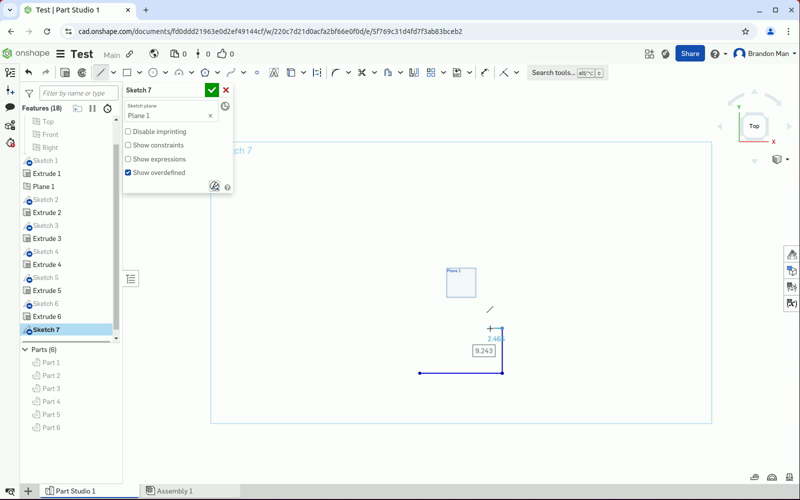
mouse_move(419, 373)
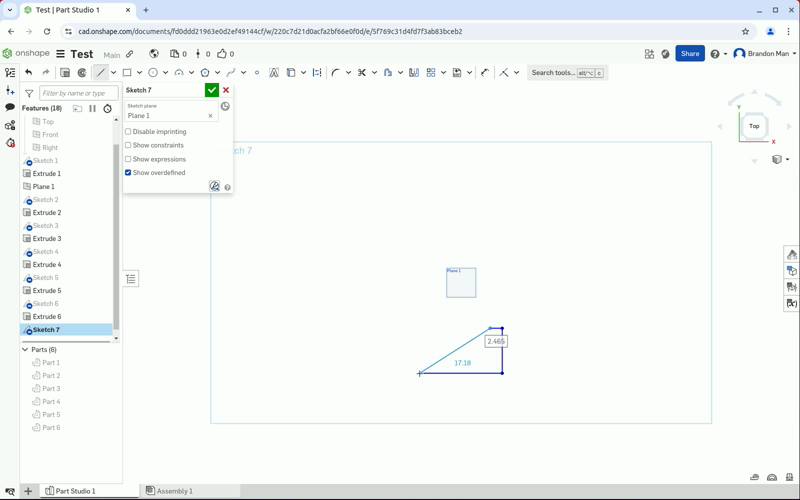
key_up(shift)
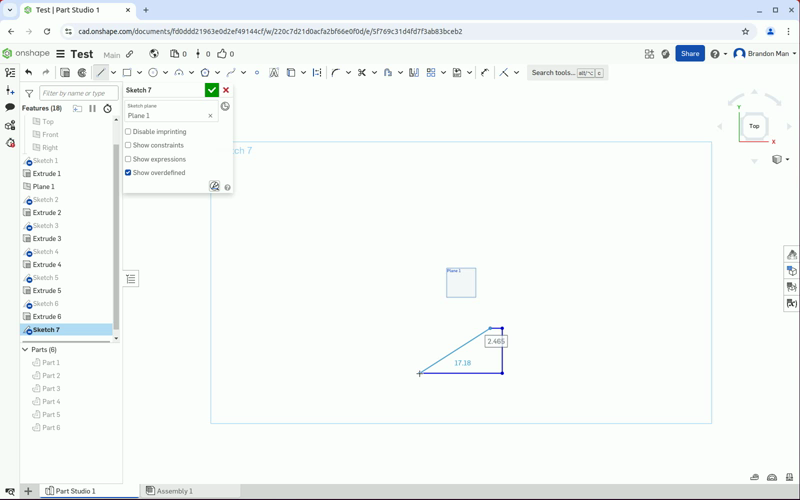
click(419, 373)
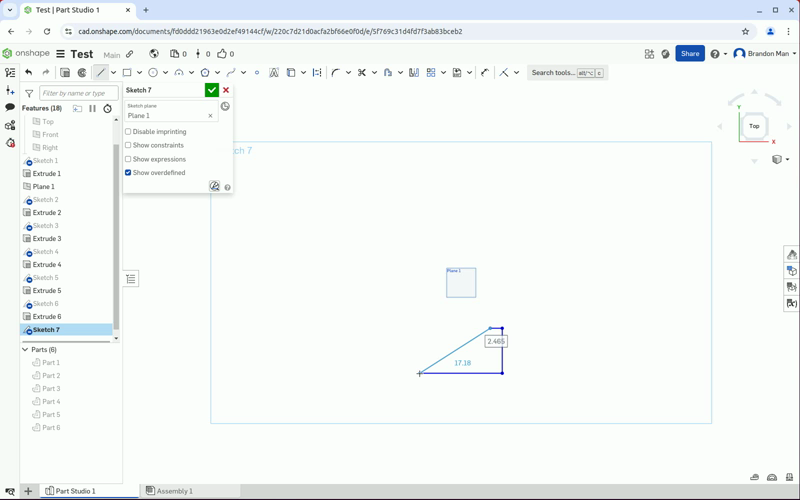
key(esc)
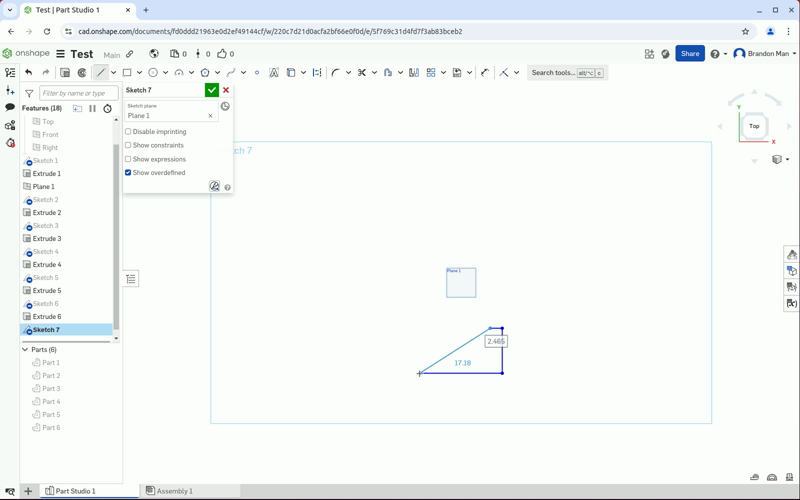
mouse_move(466, 371)
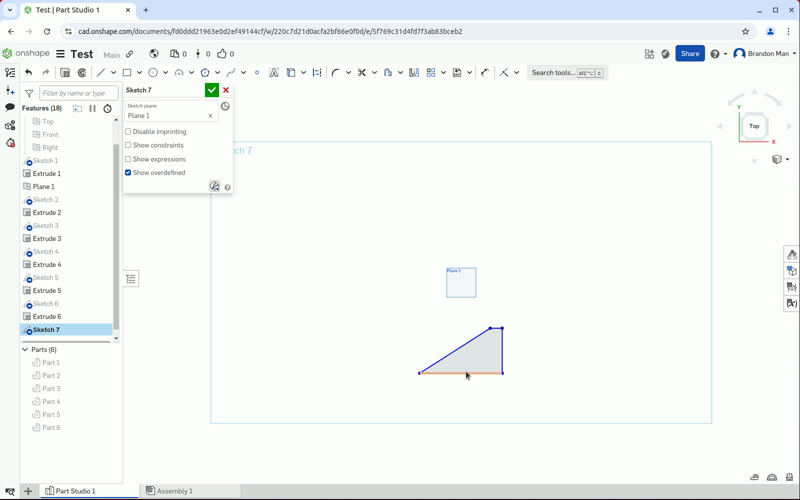
click(466, 371)
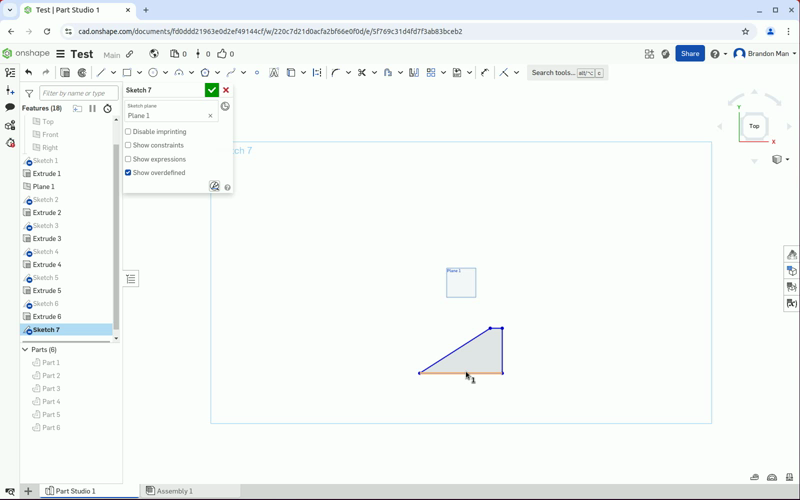
mouse_move(73, 352)
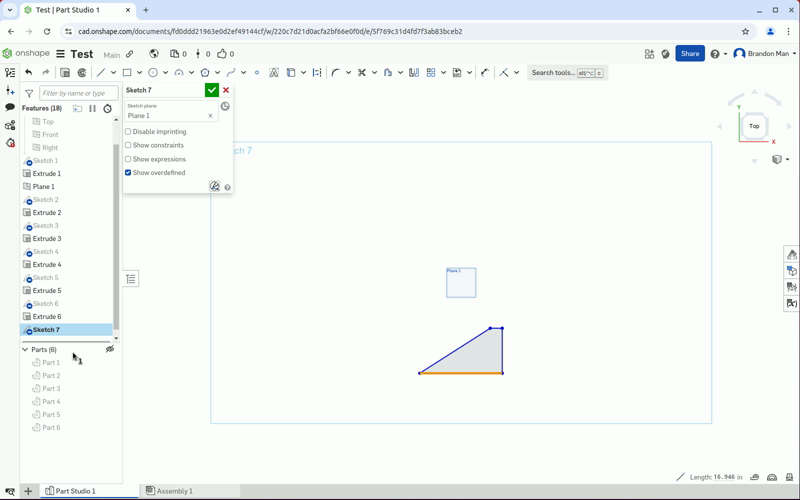
key(shift+y)
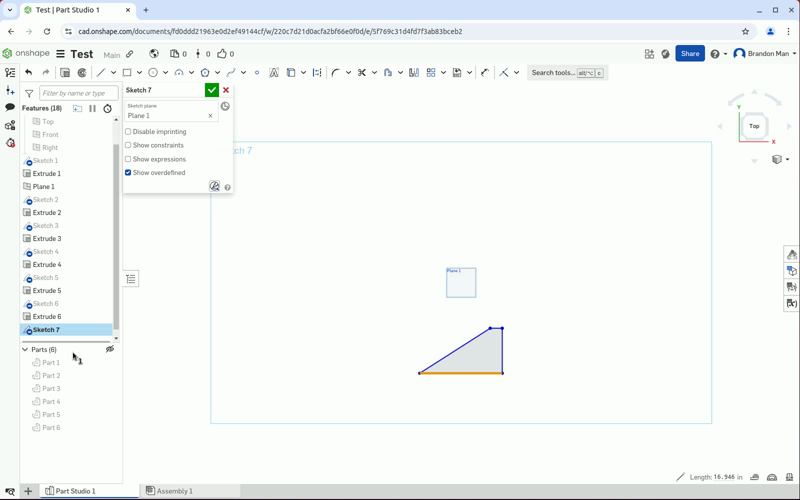
key(shift+e)
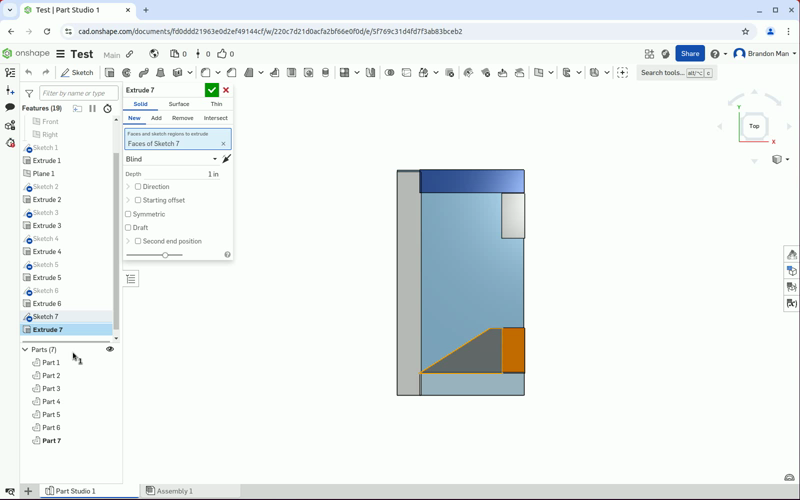
mouse_move(143, 106)
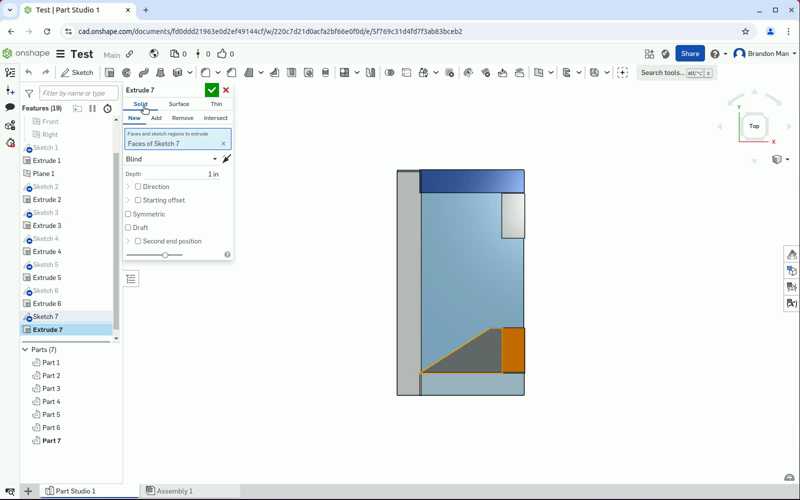
click(143, 106)
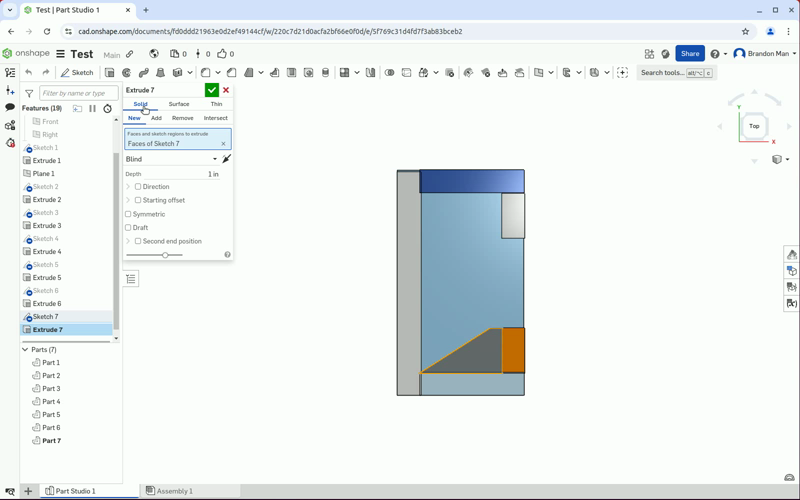
mouse_move(137, 120)
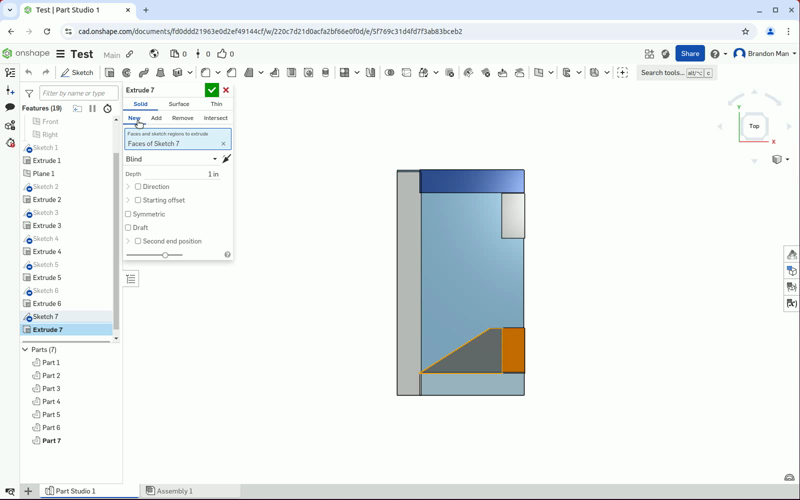
click(137, 120)
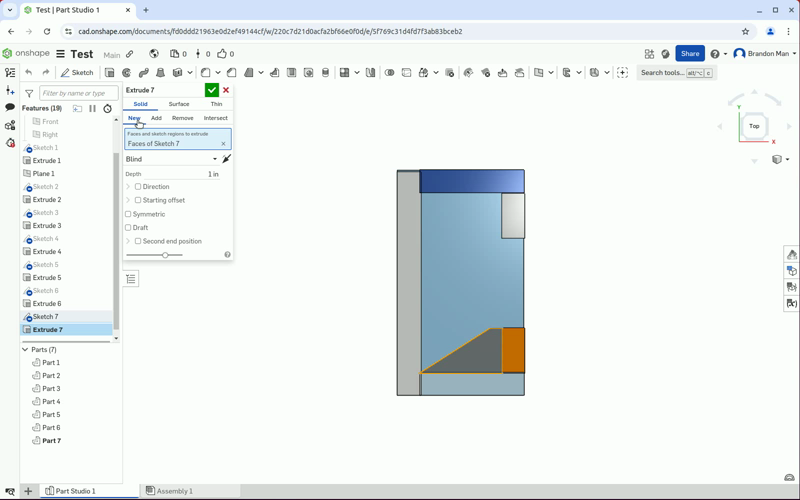
key(tab, 4)
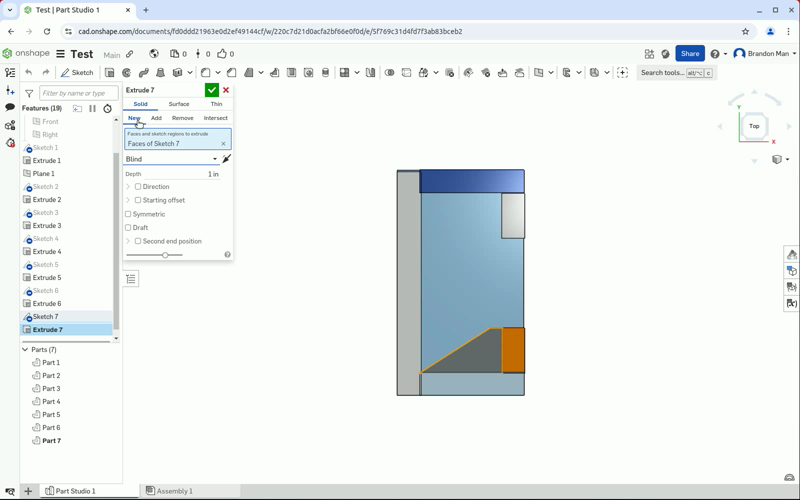
text(2.407)
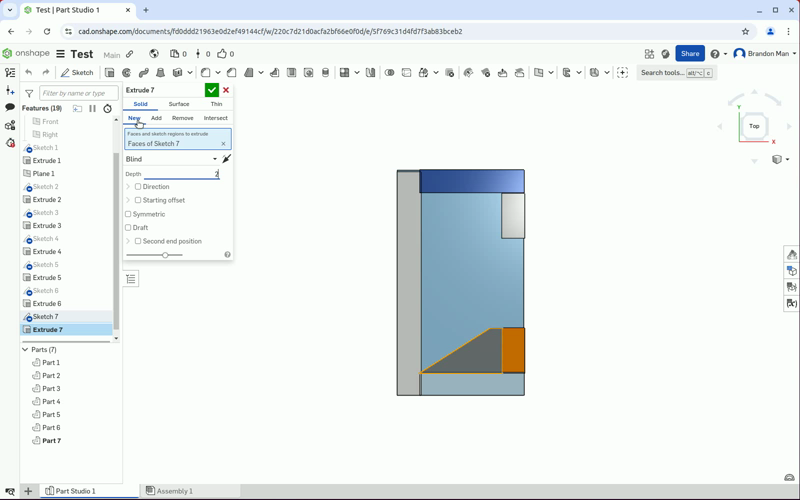
key(enter)
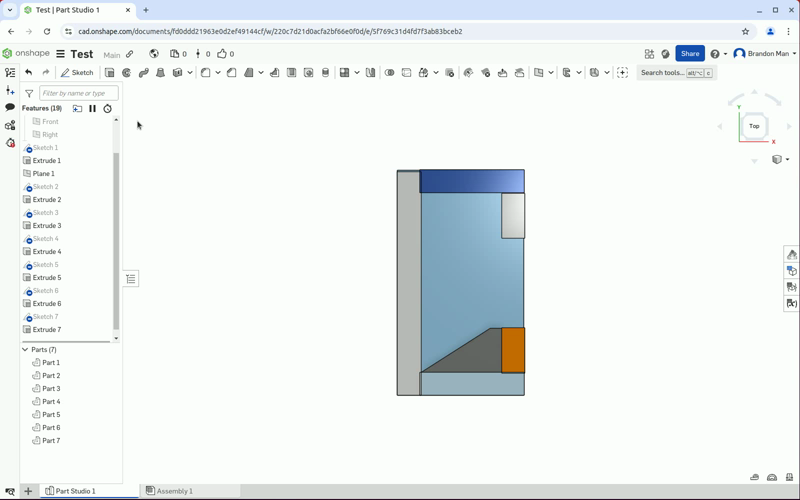
key(shift+h)
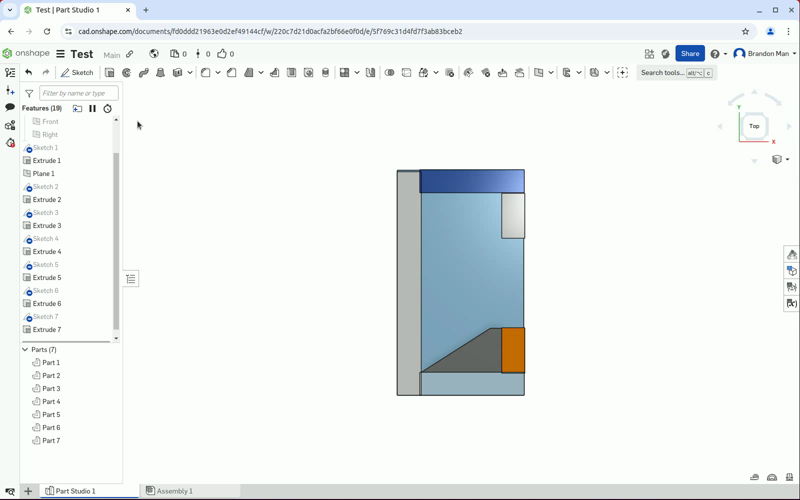
key(shift+h)
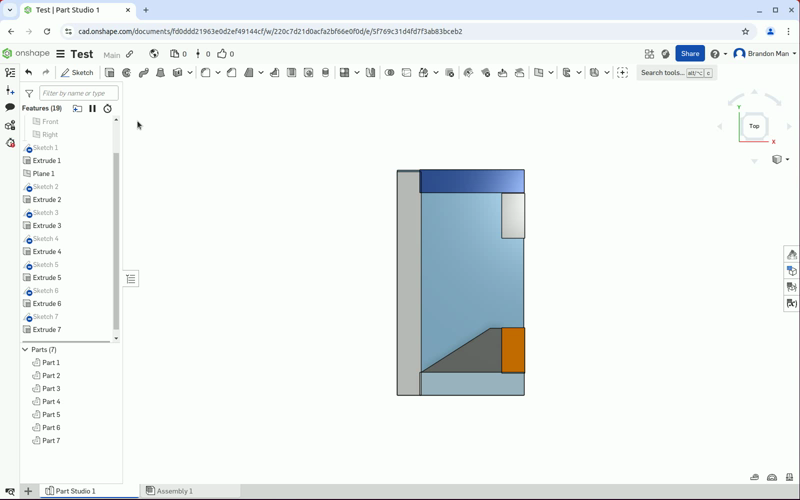
key(shift+7)
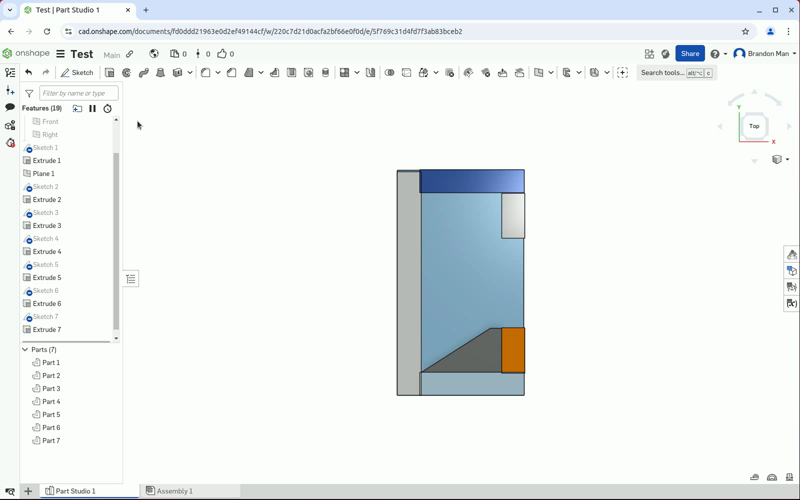
key(up, 3)
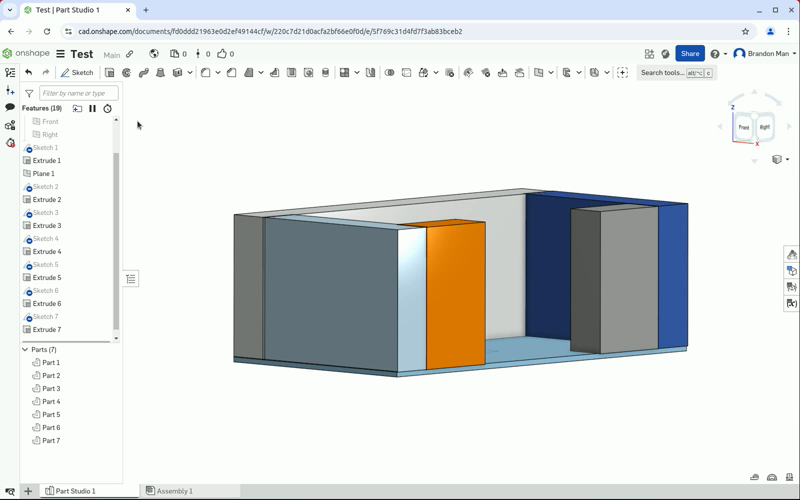
key(left, 3)
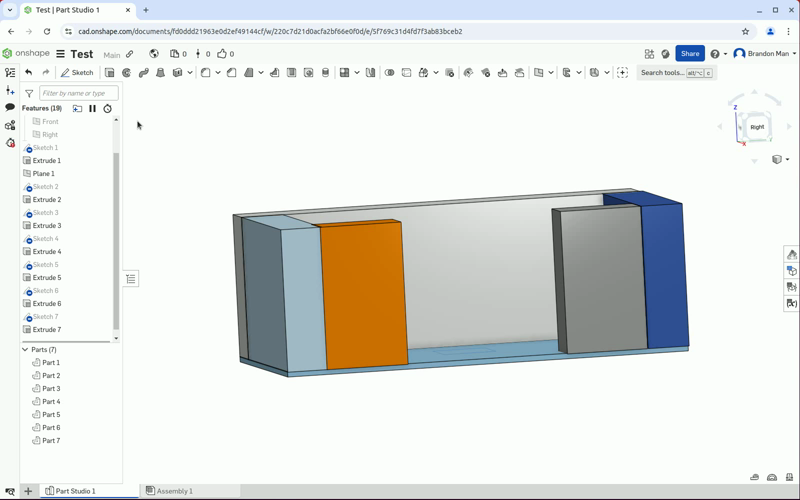
key(right, 3)
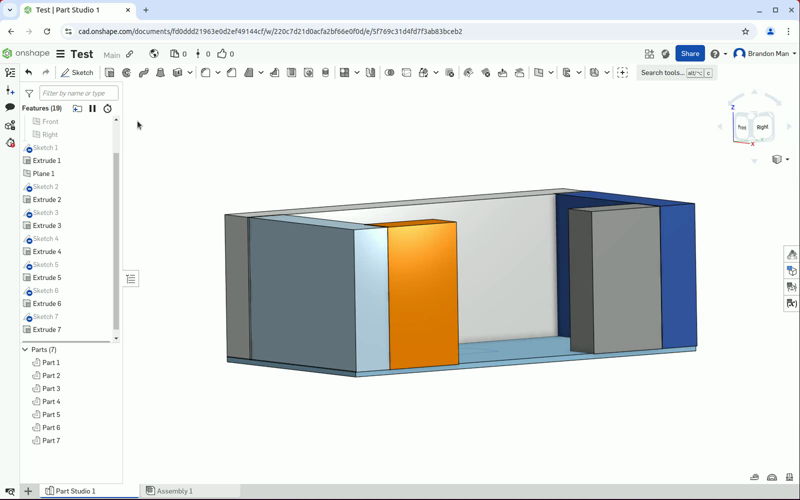
key(down, 3)
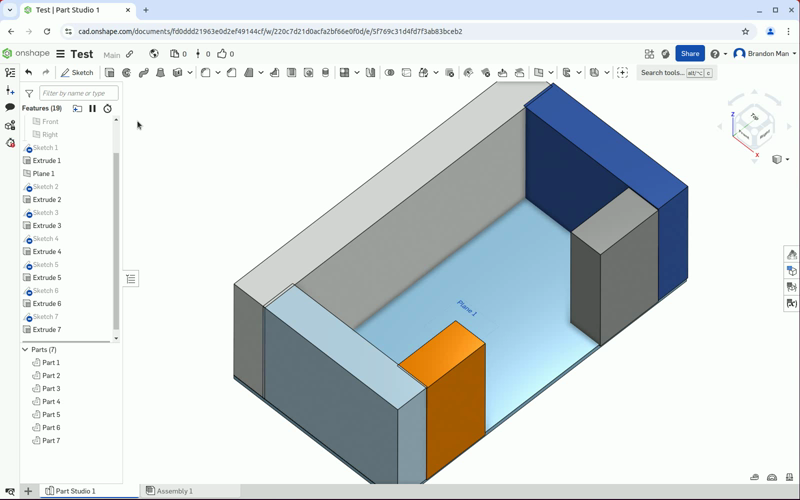
mouse_move(69, 150)
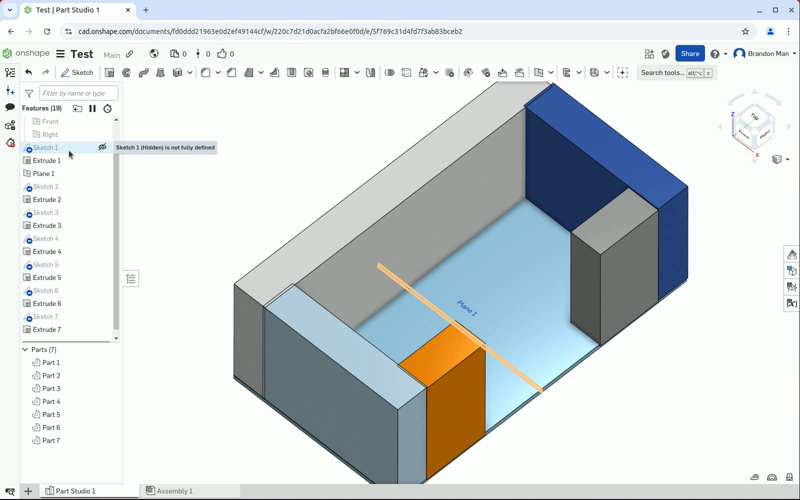
click(69, 150)